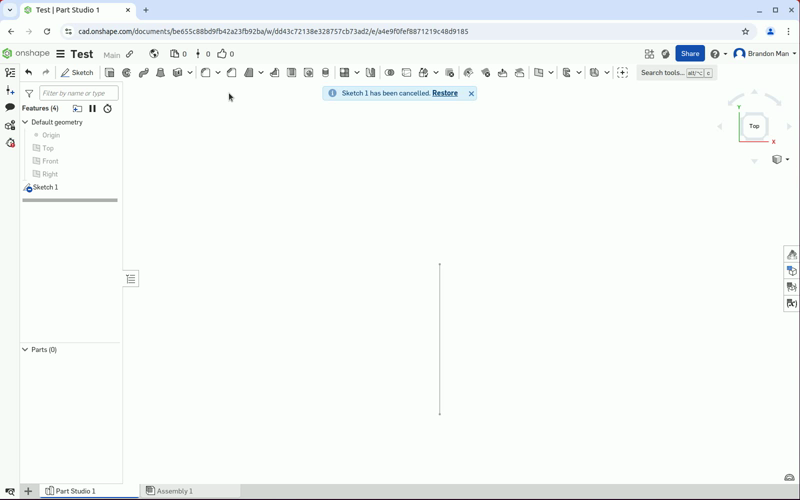
key(shift+h)
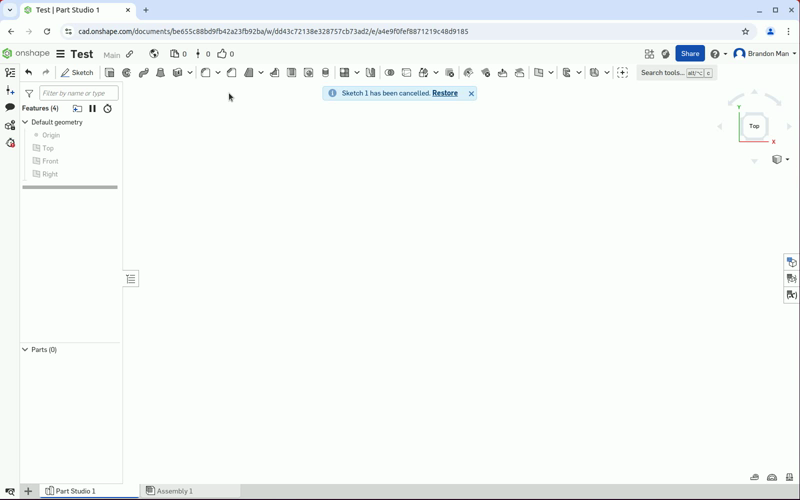
mouse_move(73, 352)
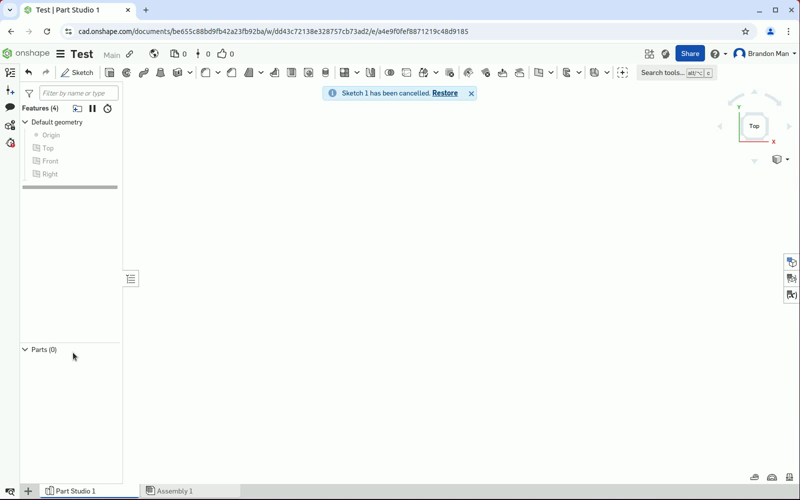
key(y)
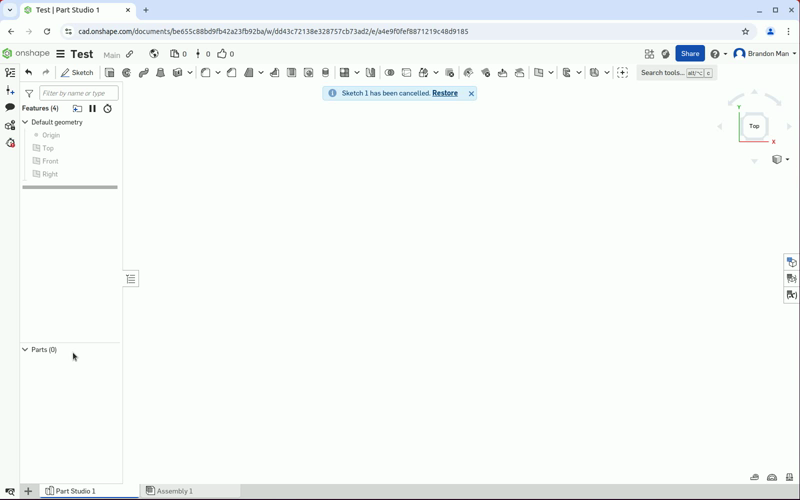
key(shift+p)
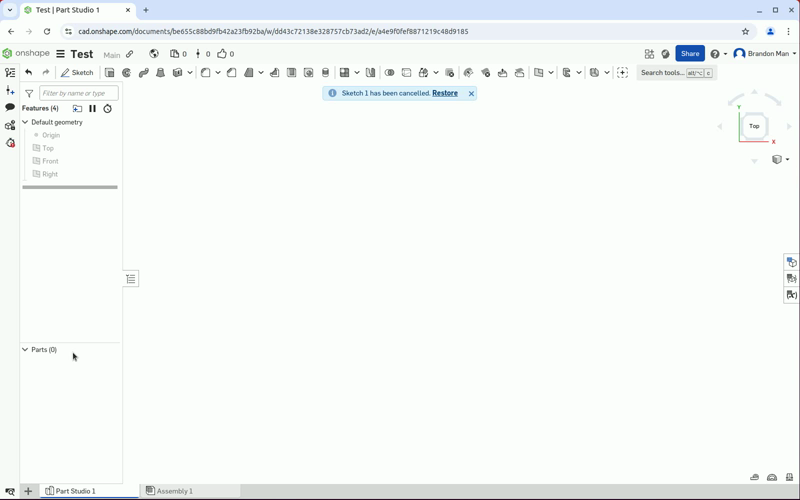
key(space)
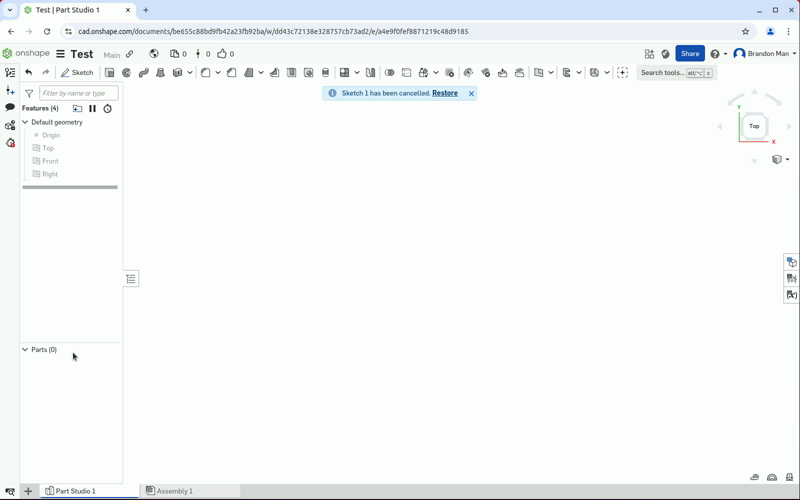
key_down(shift)
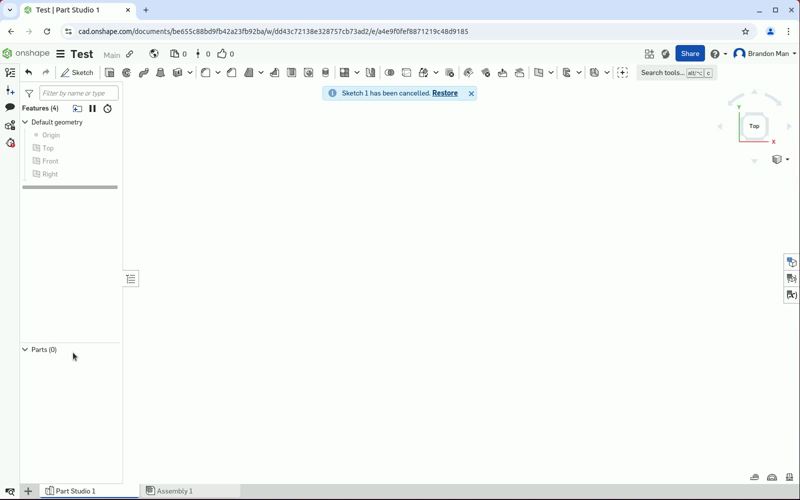
key(up)
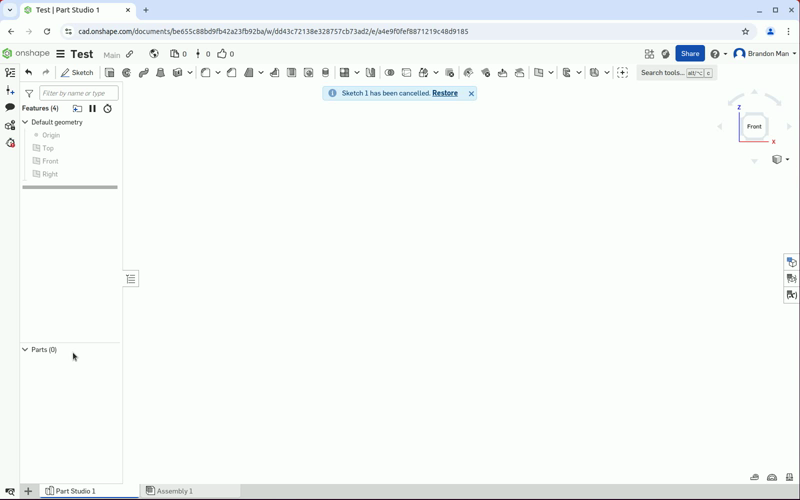
key_up(shift)
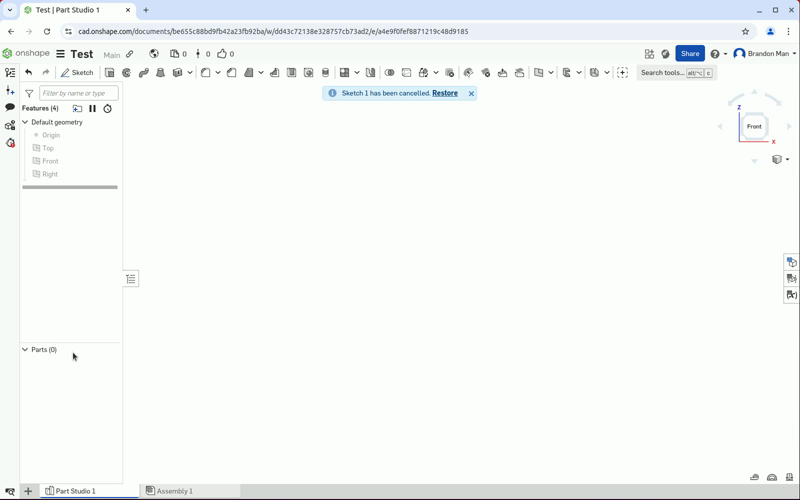
mouse_move(73, 352)
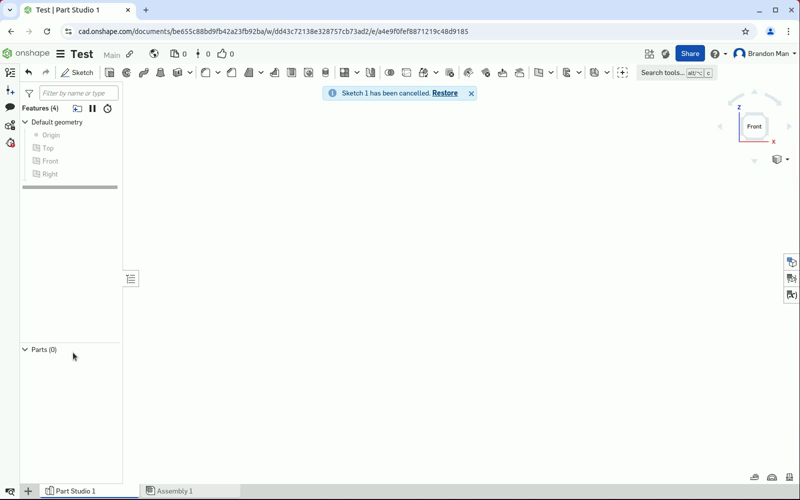
key(shift+y)
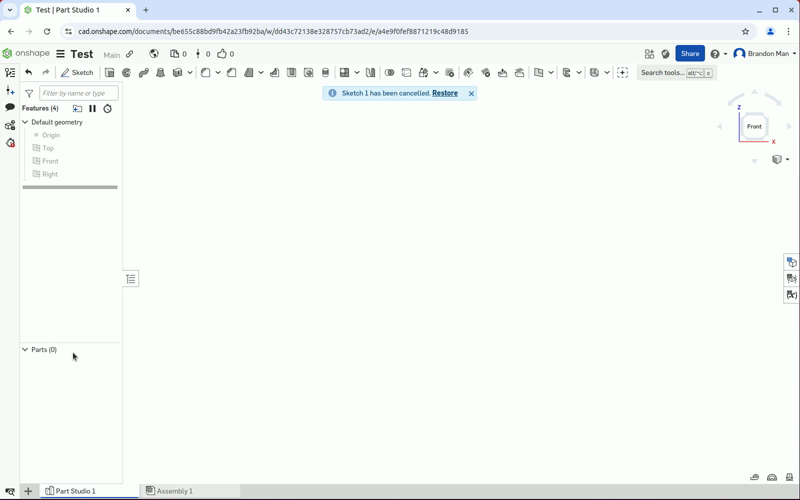
key(shift+s)
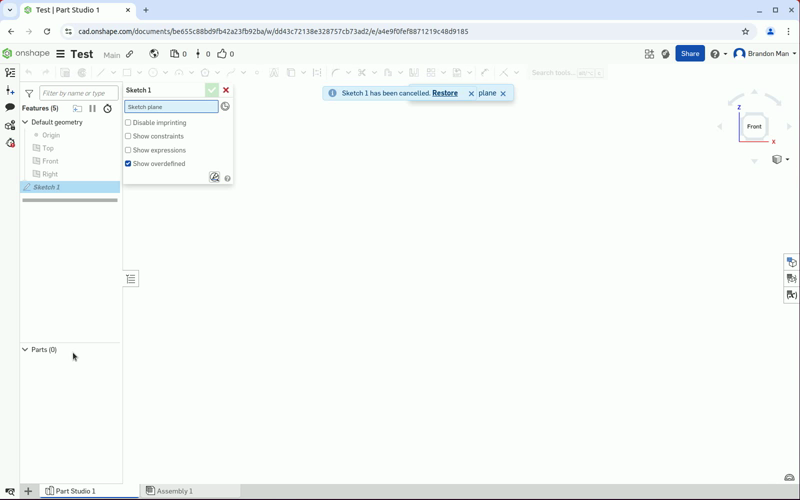
mouse_move(73, 163)
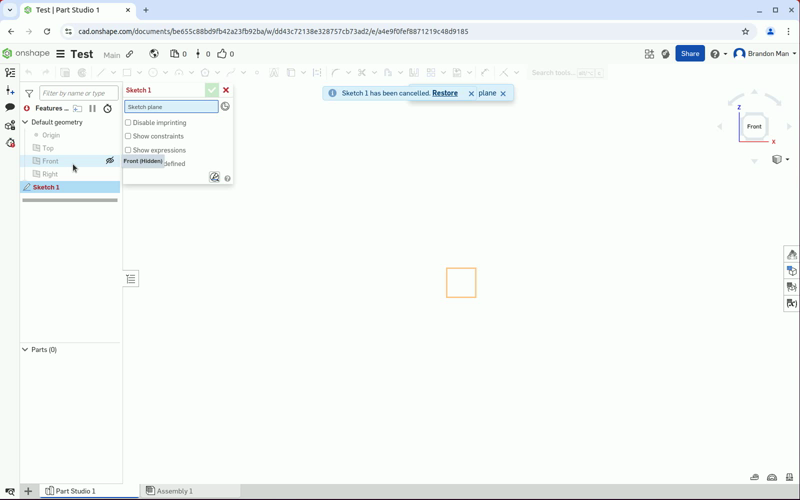
click(73, 163)
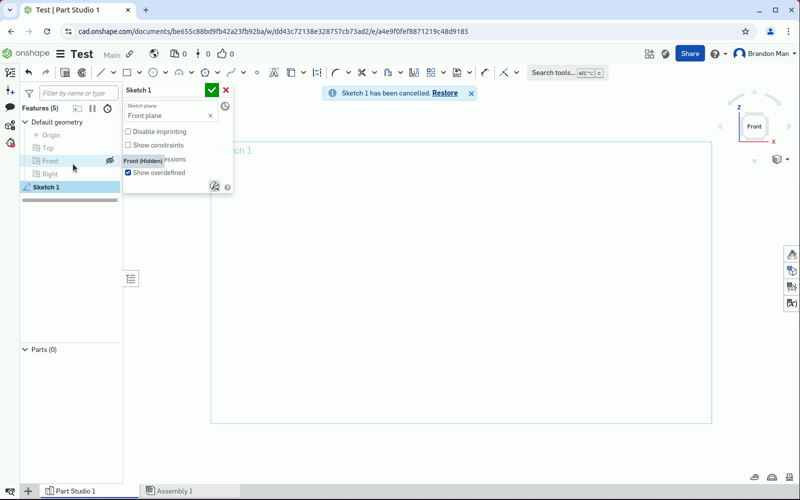
mouse_move(73, 352)
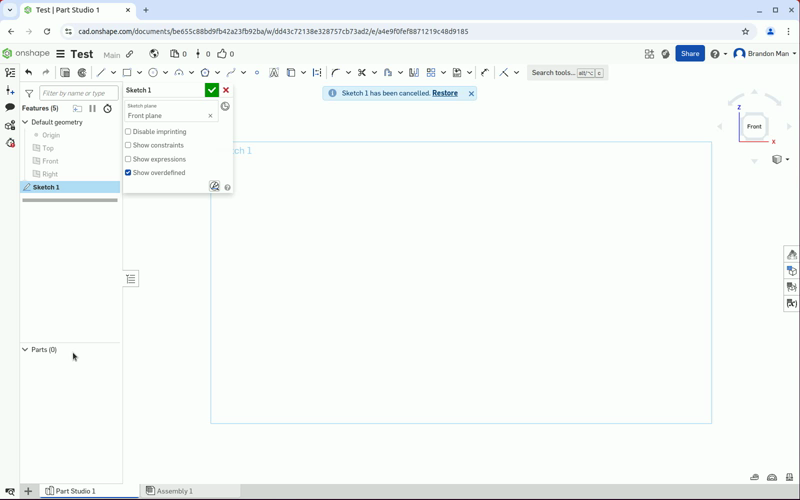
key(y)
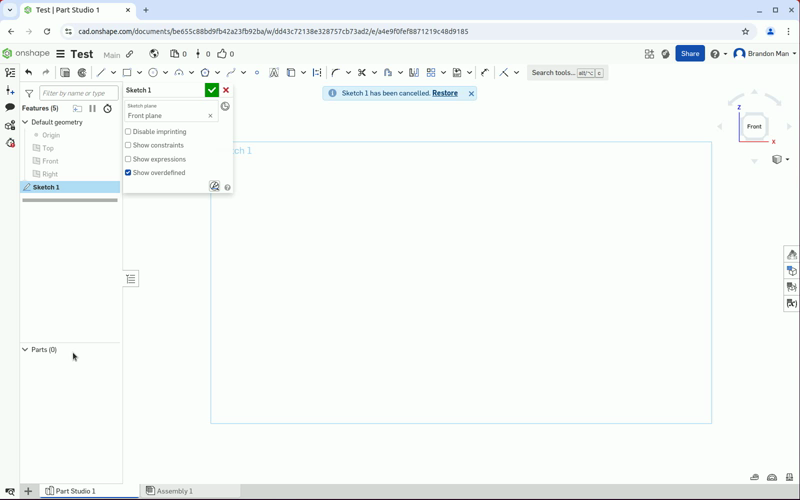
key(c)
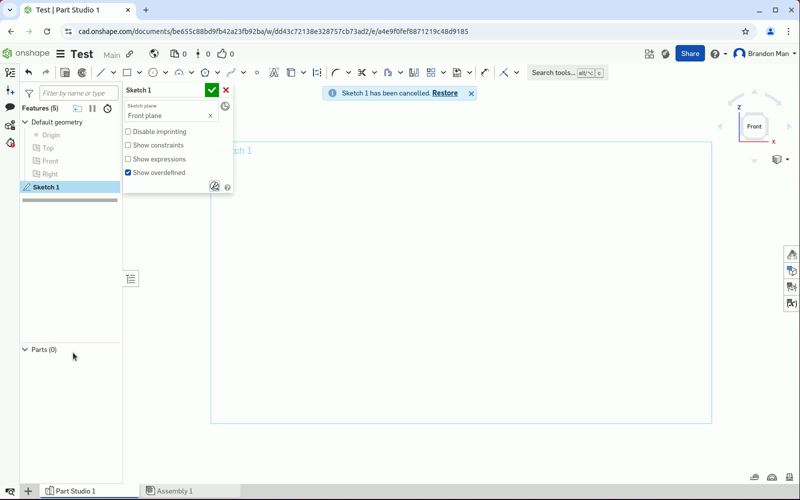
key_down(shift)
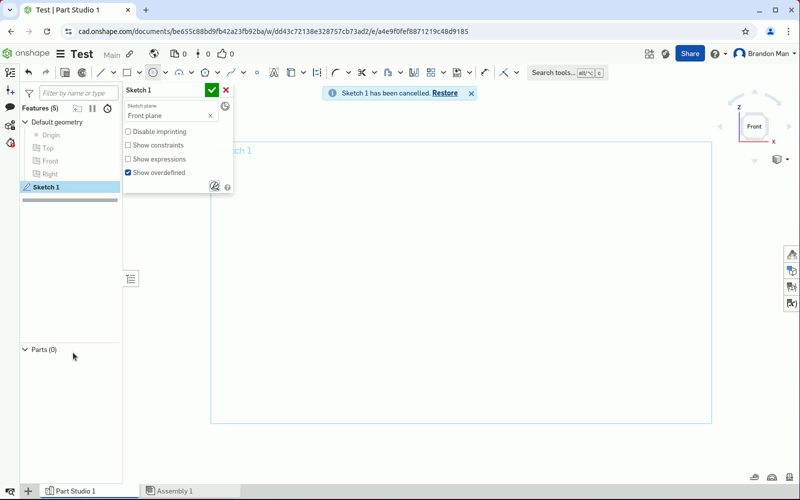
mouse_move(461, 282)
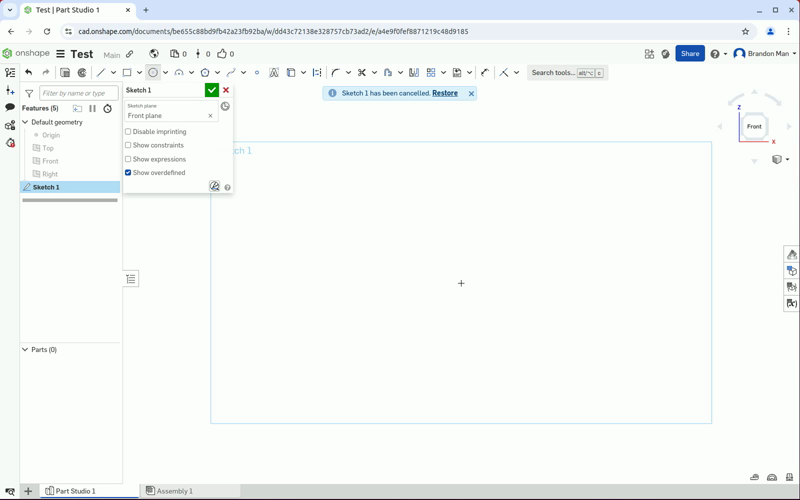
click(461, 282)
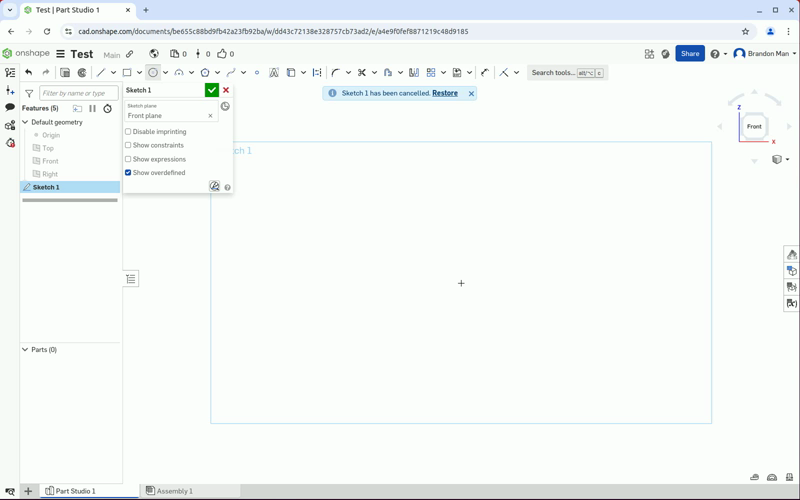
key_up(shift)
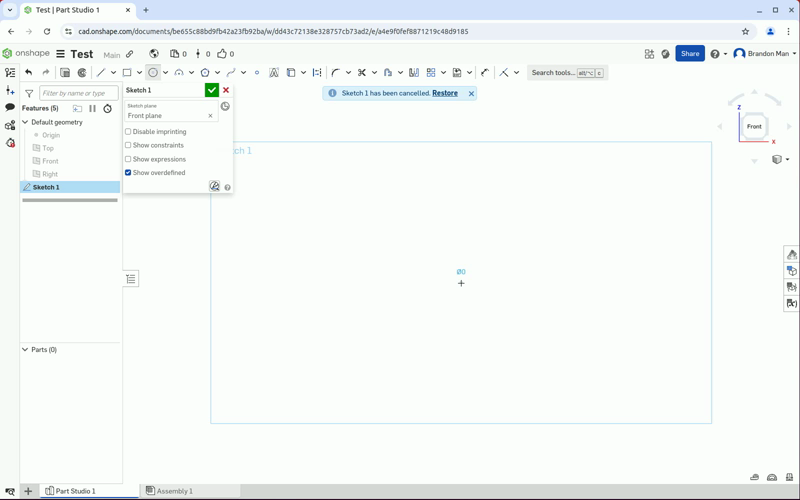
mouse_move(464, 282)
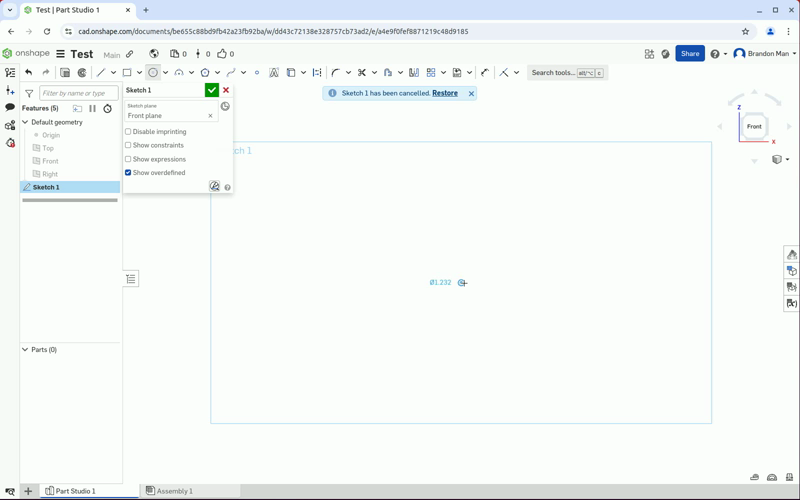
click(464, 282)
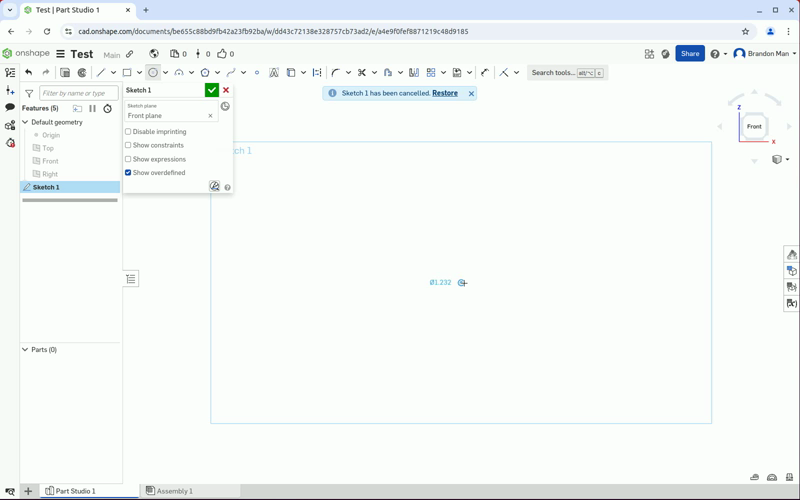
key(esc)
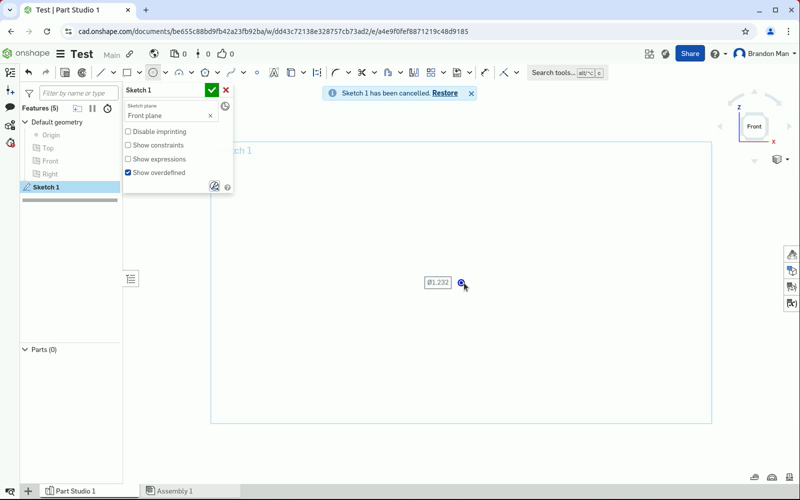
mouse_move(459, 283)
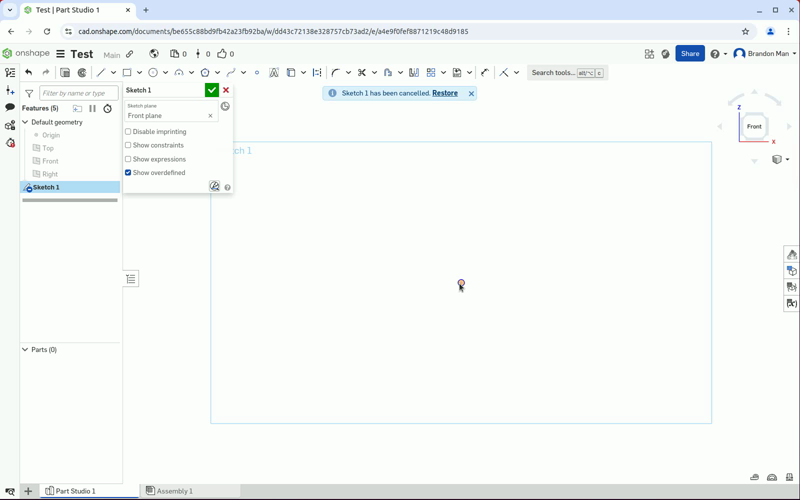
scroll(6)
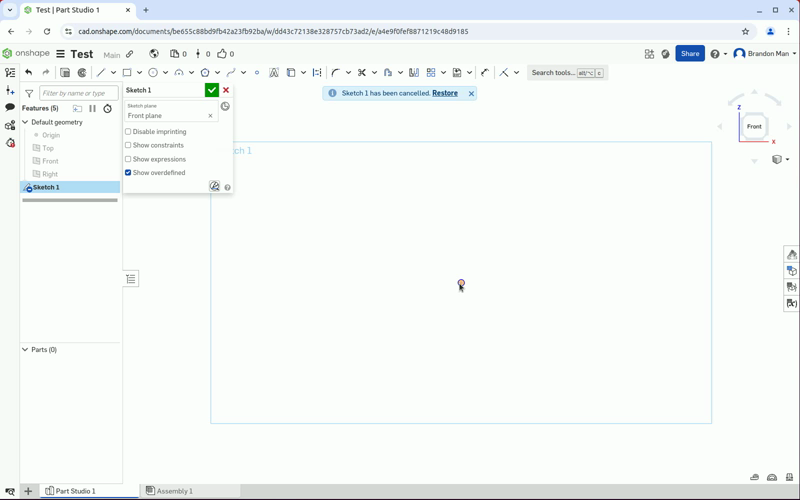
scroll(6)
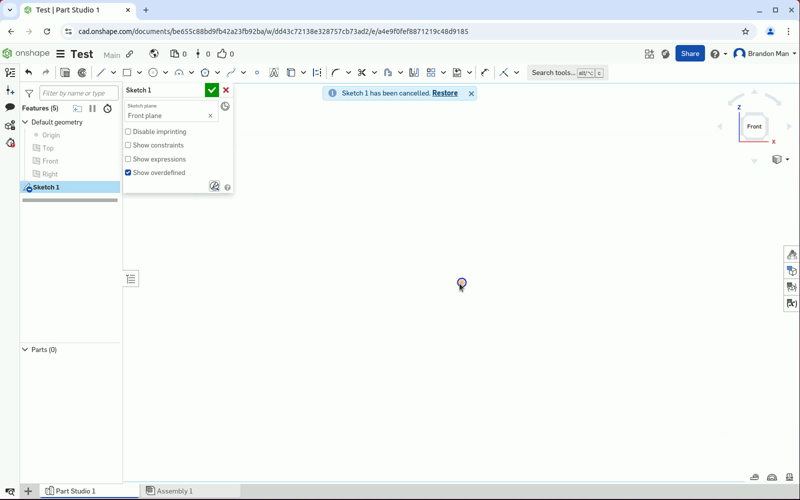
scroll(6)
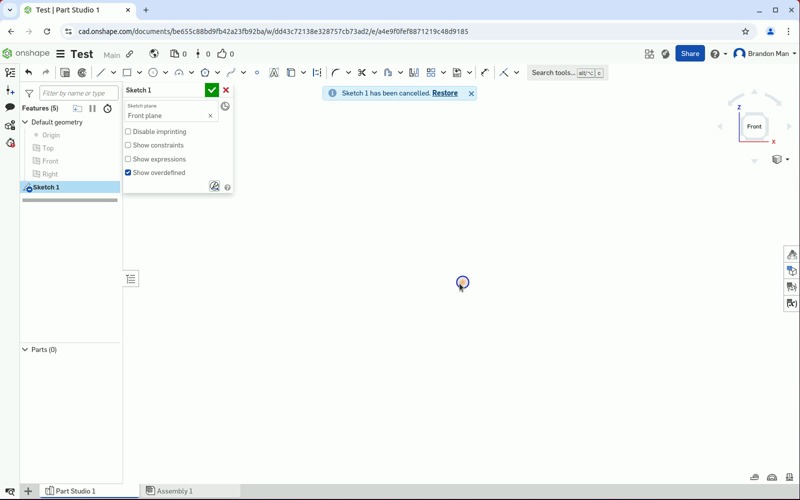
scroll(6)
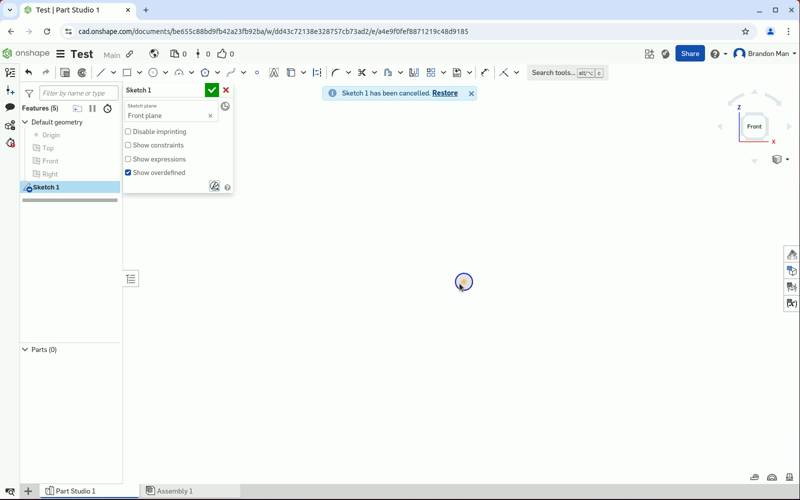
scroll(6)
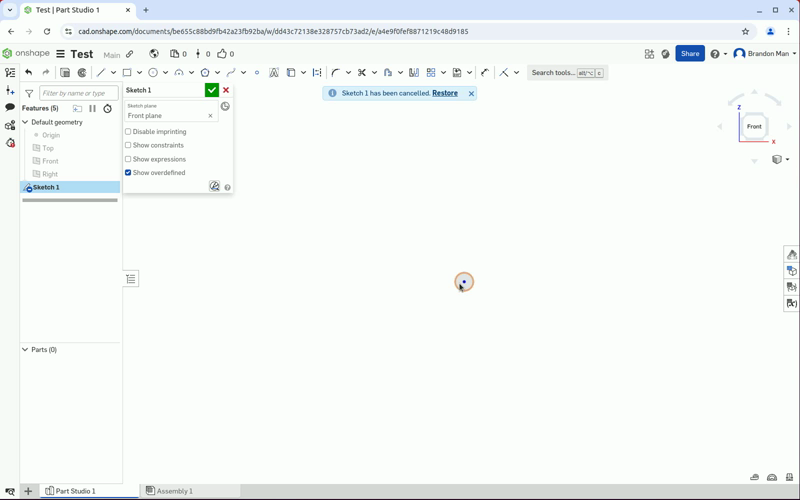
scroll(6)
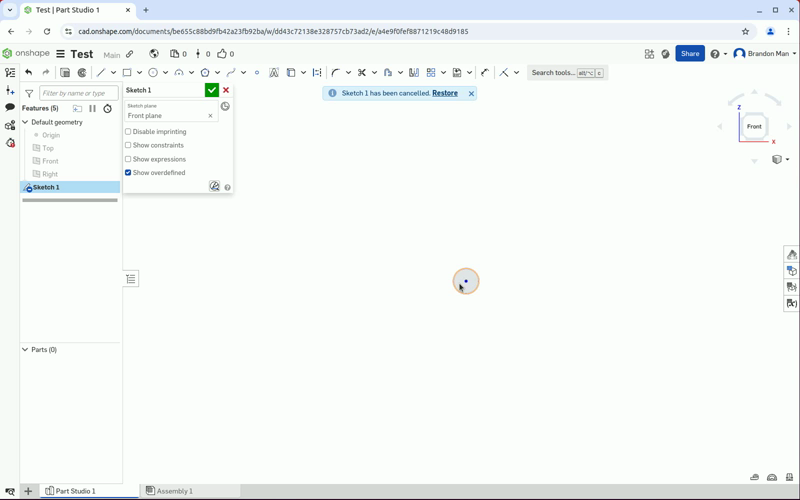
scroll(6)
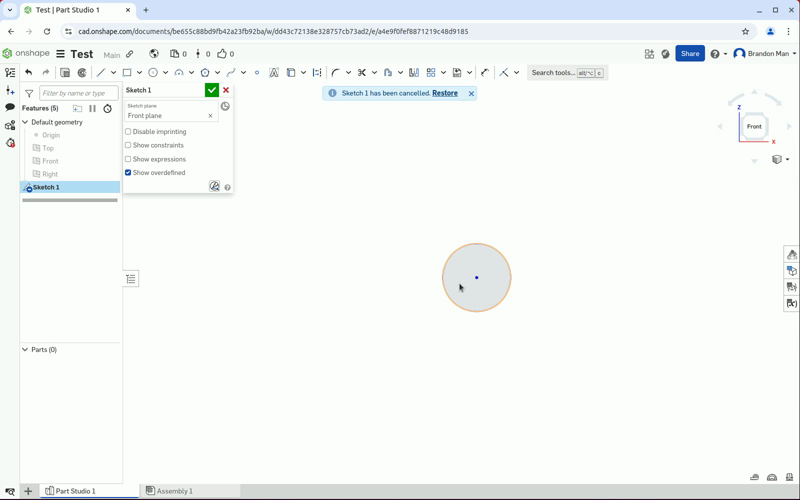
click(459, 283)
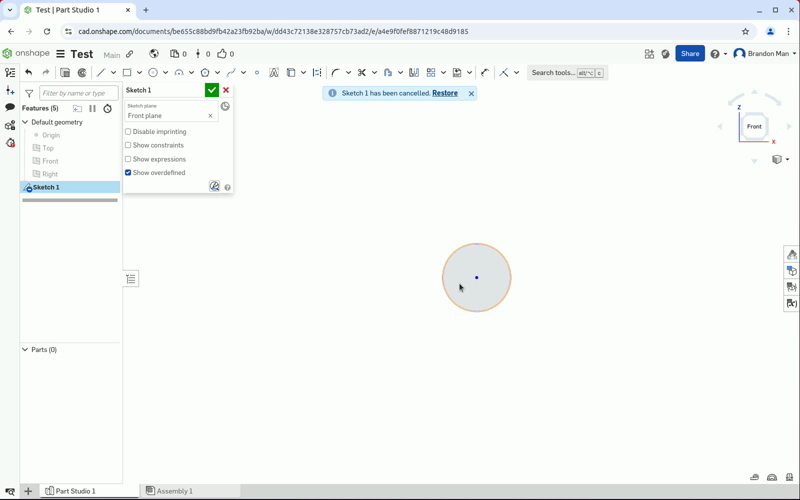
scroll(-6)
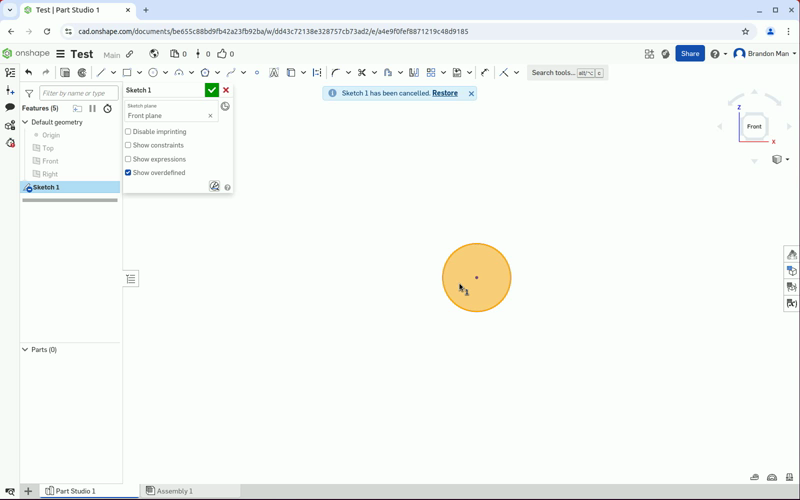
scroll(-6)
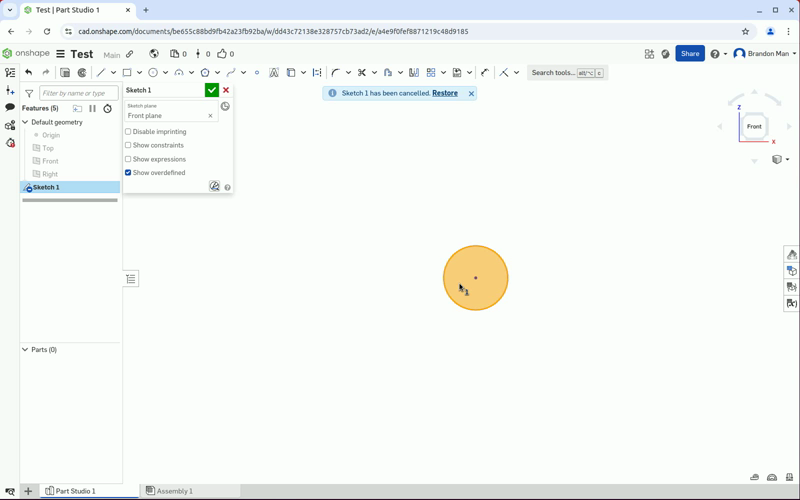
scroll(-6)
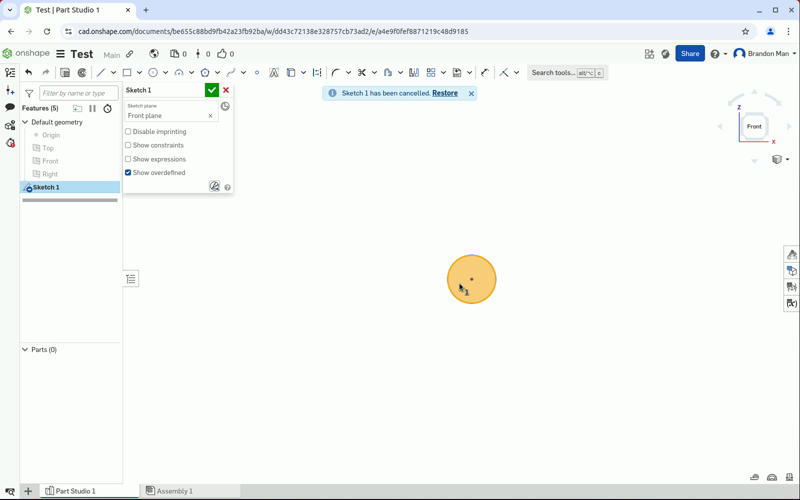
scroll(-6)
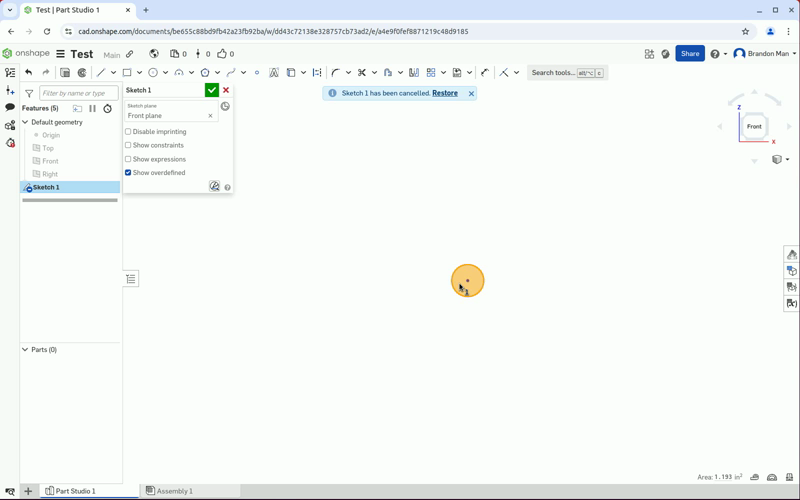
scroll(-6)
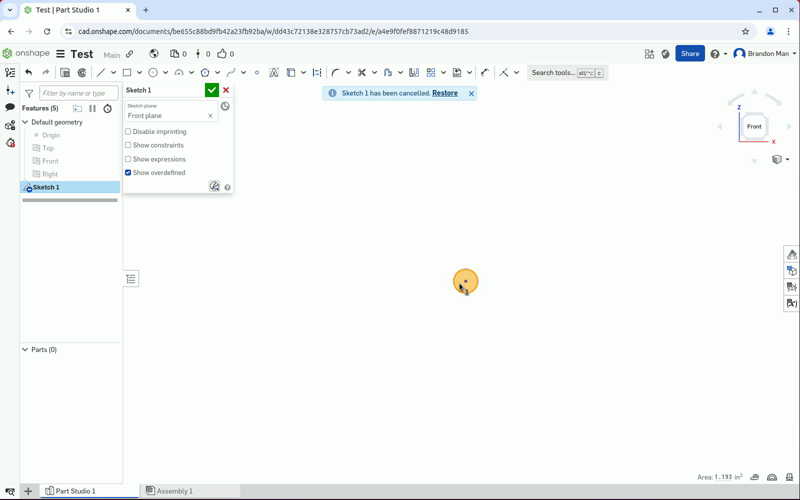
scroll(-6)
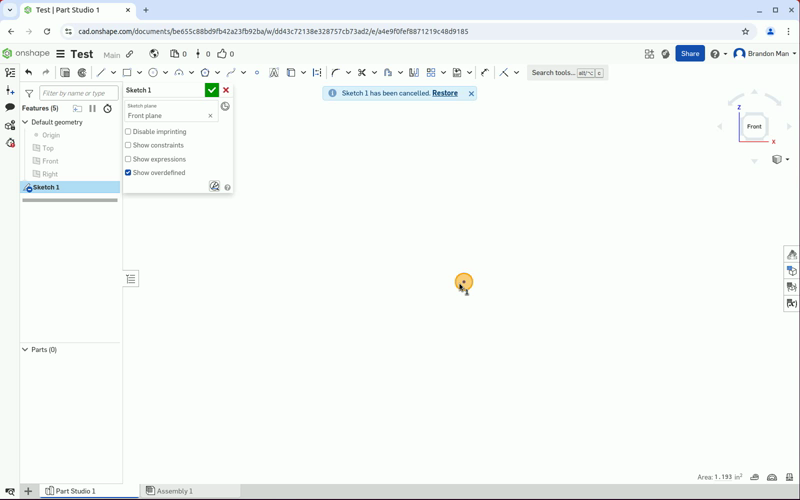
scroll(-6)
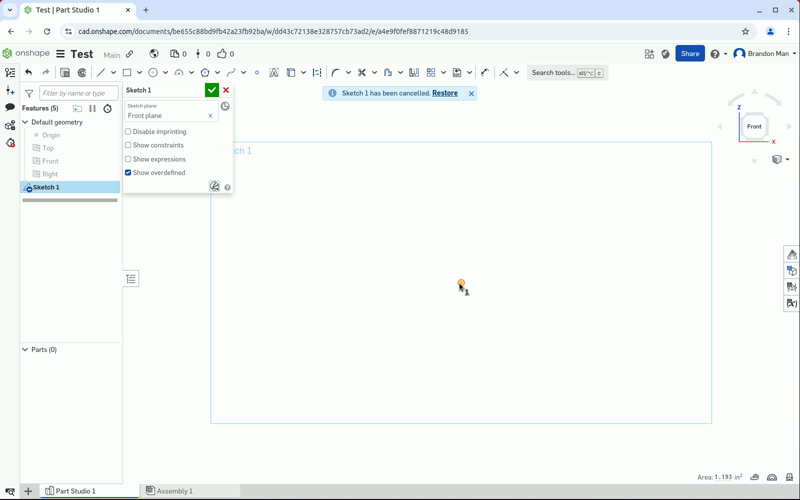
mouse_move(73, 352)
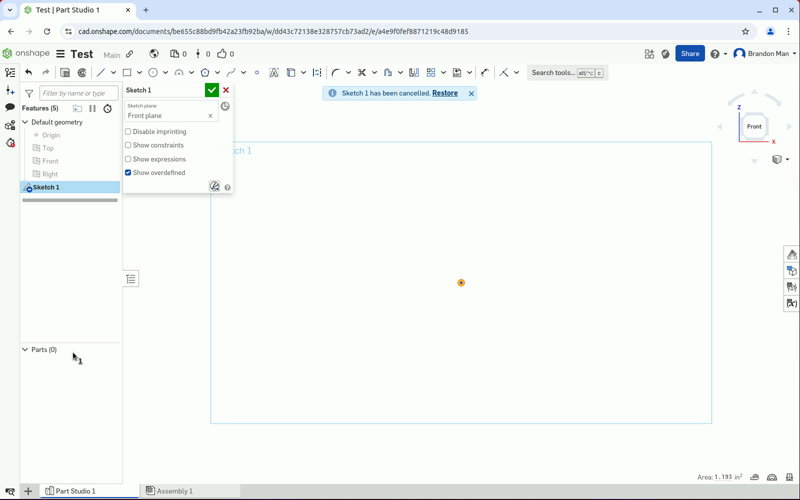
key(shift+y)
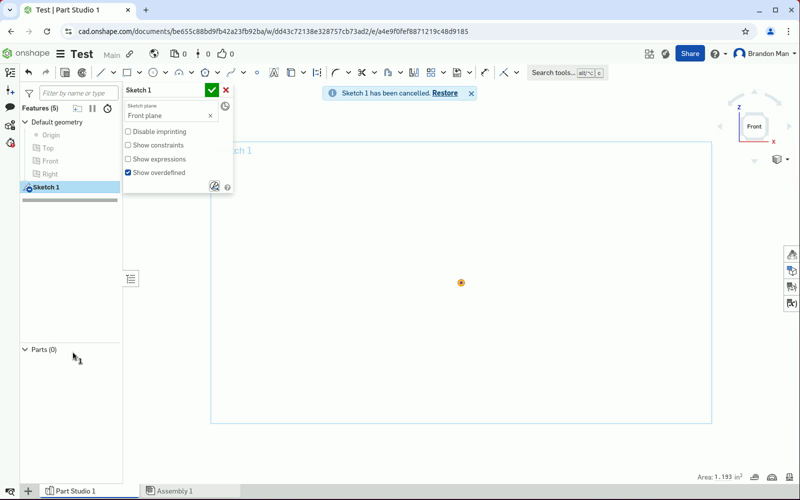
key(shift+e)
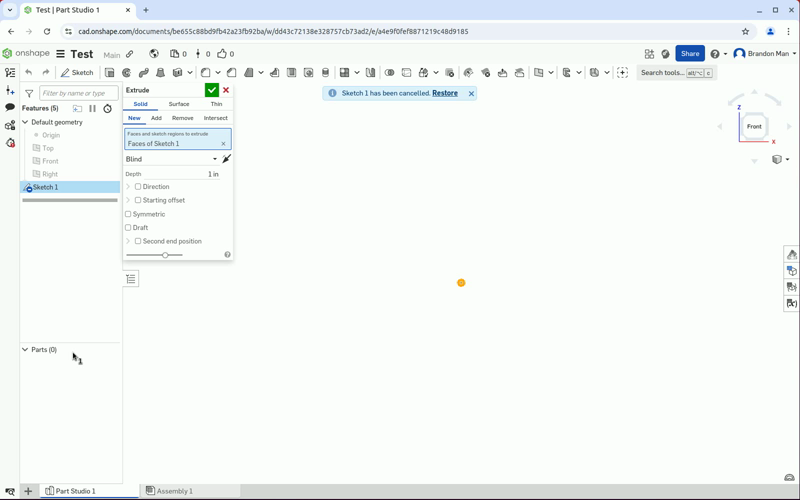
mouse_move(143, 106)
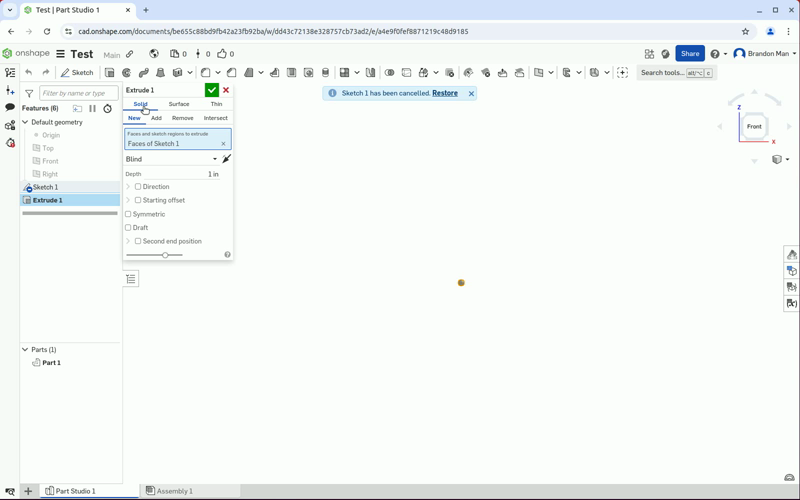
click(143, 106)
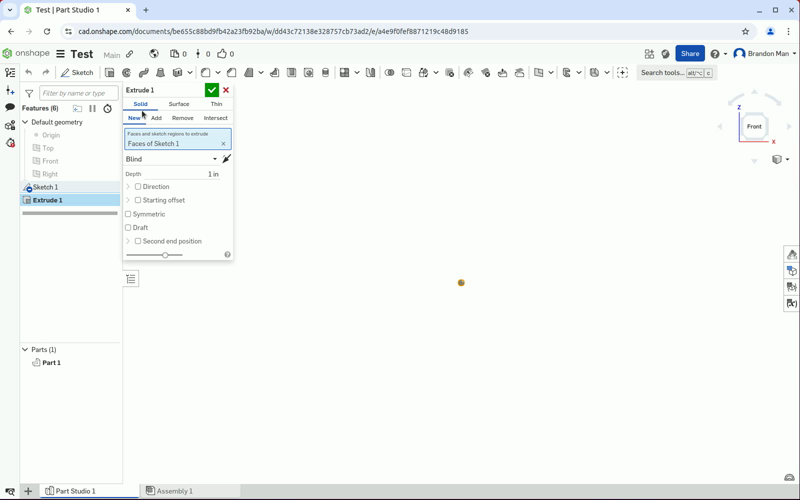
mouse_move(137, 120)
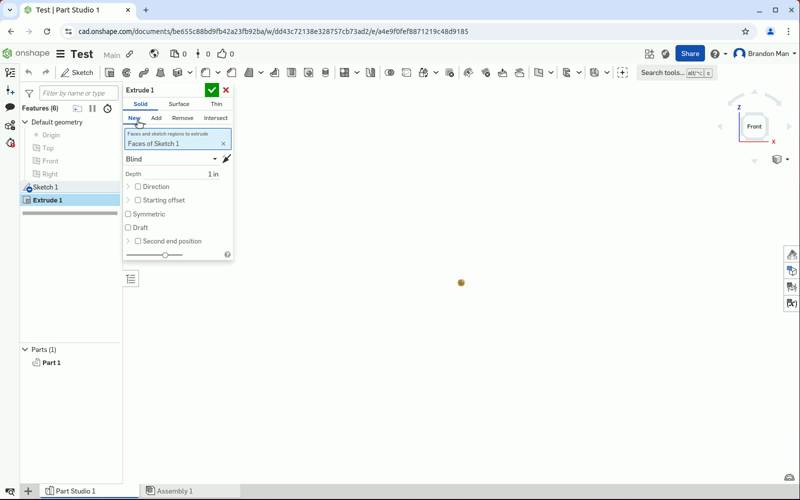
click(137, 120)
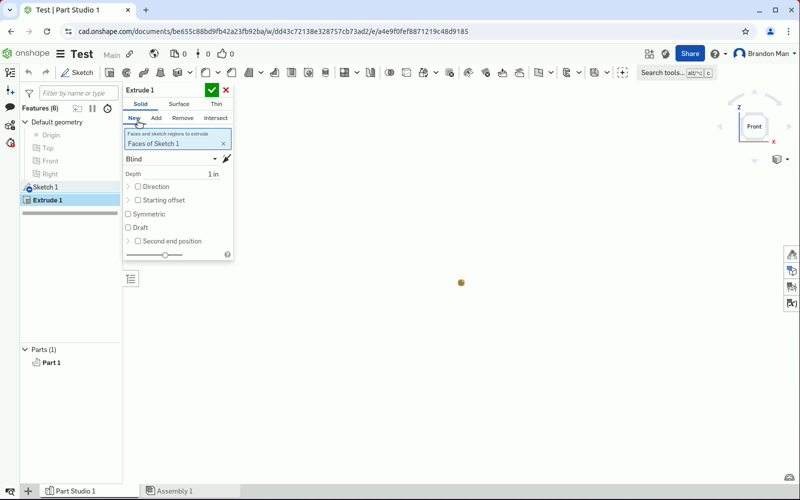
key(tab, 4)
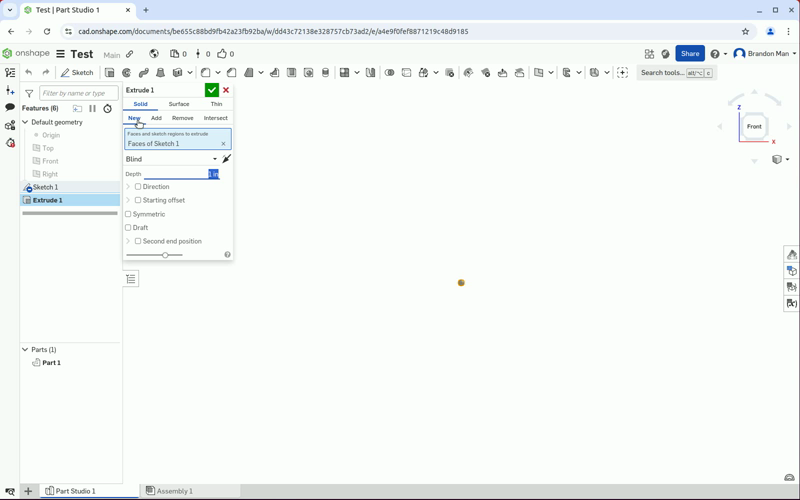
text(19.738)
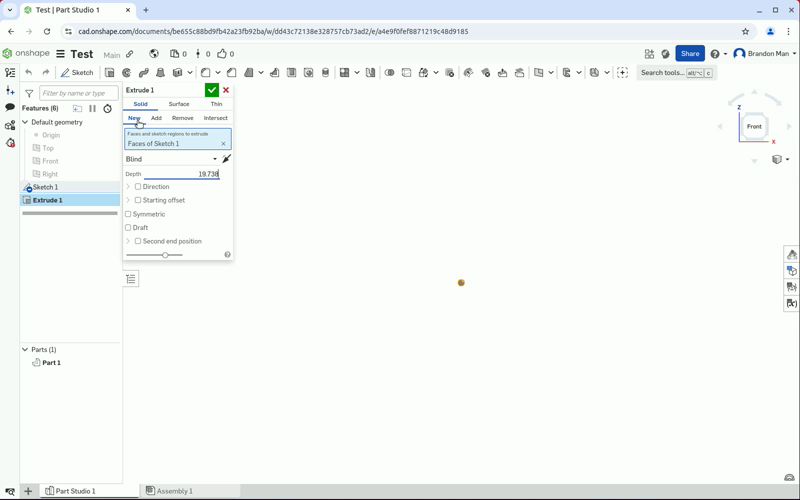
key(enter)
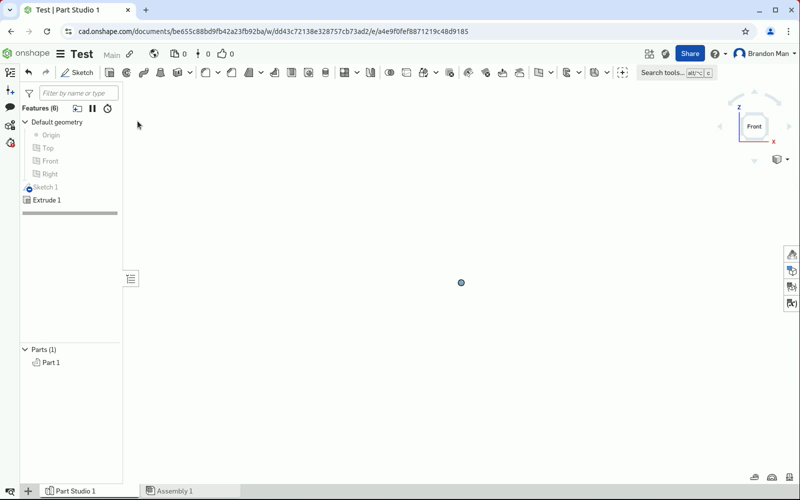
key(shift+h)
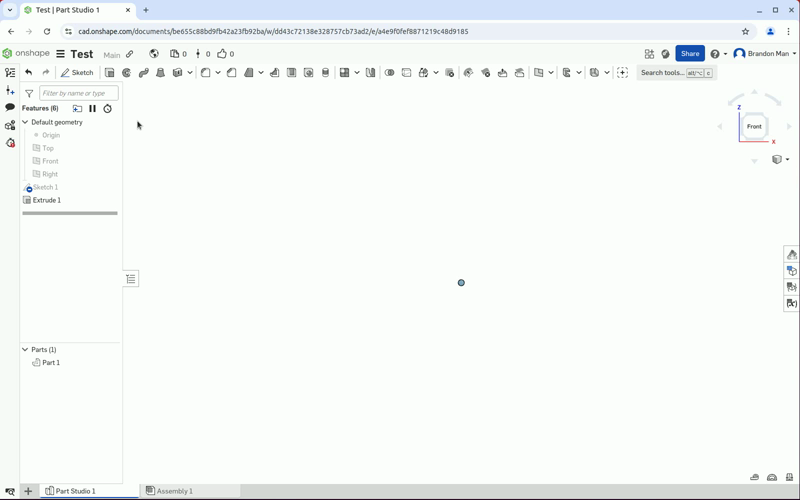
key(shift+h)
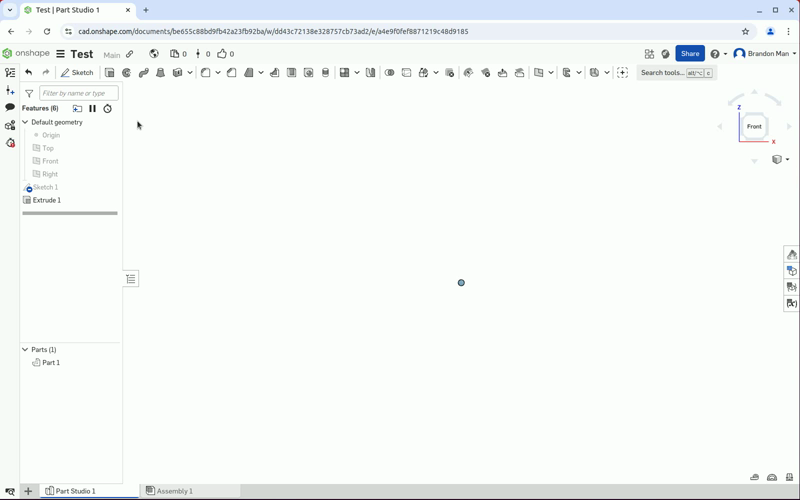
mouse_move(73, 189)
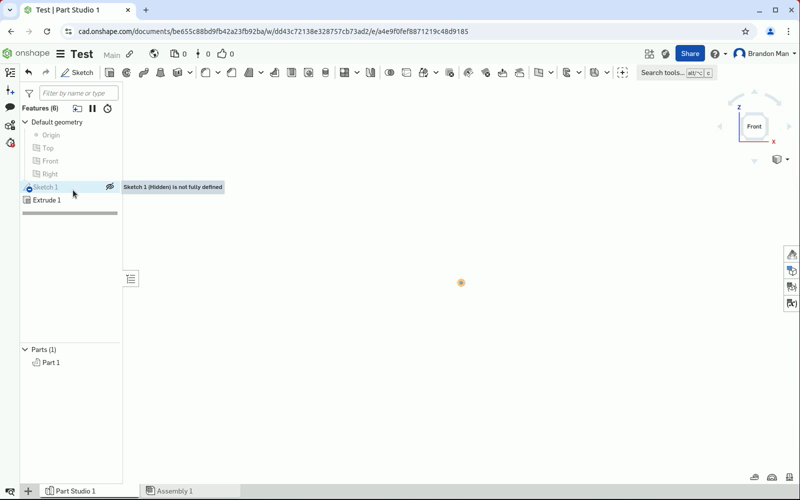
click(73, 189)
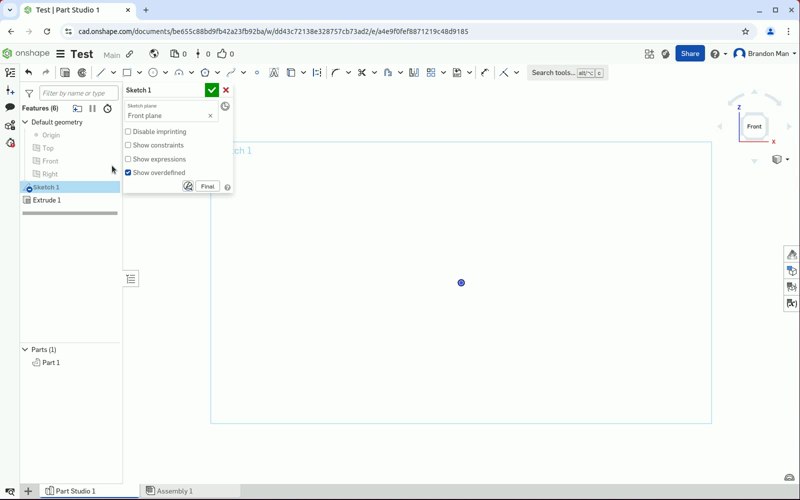
mouse_move(229, 92)
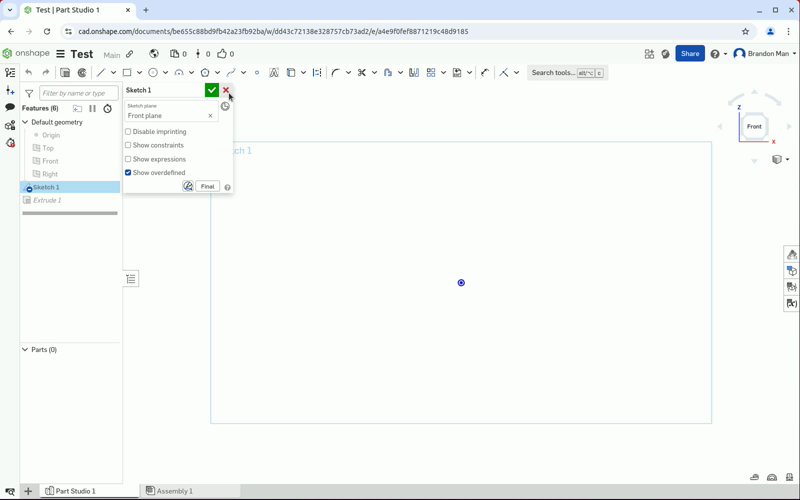
click(229, 92)
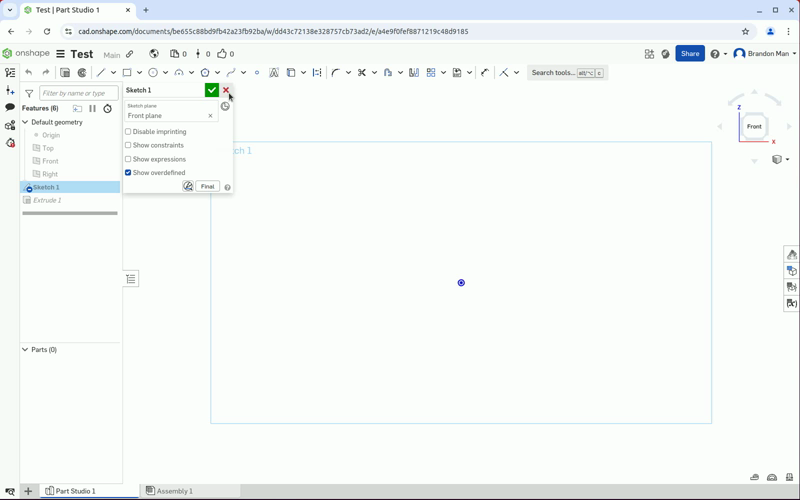
key(shift+s)
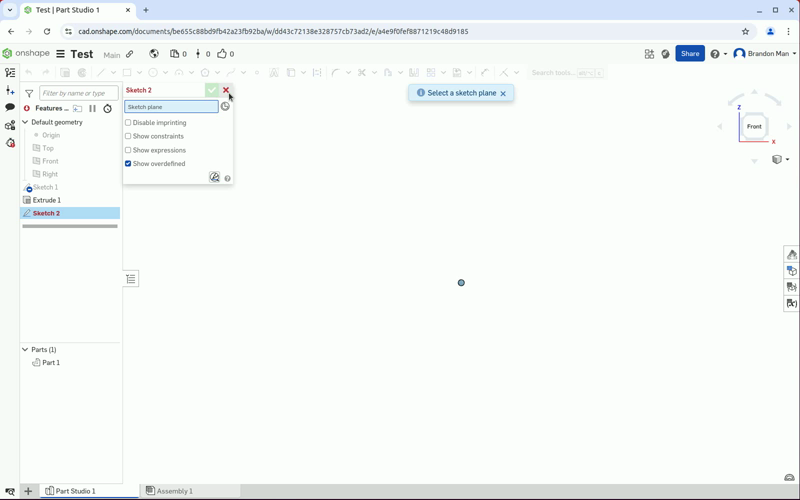
mouse_move(73, 163)
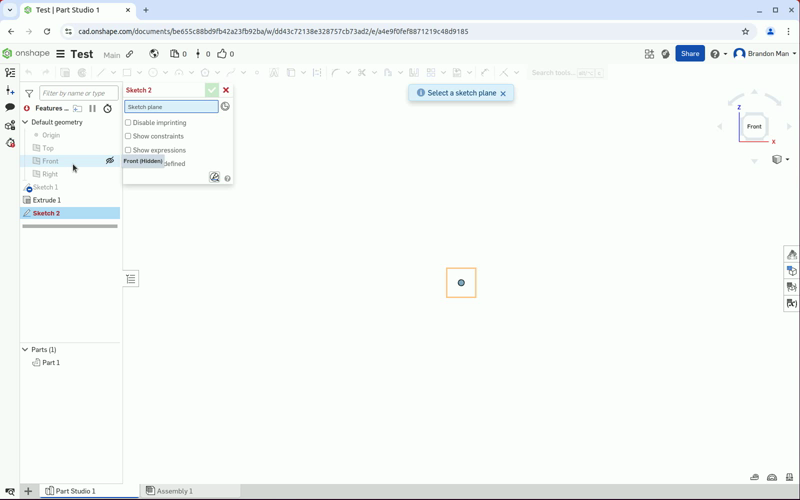
click(73, 163)
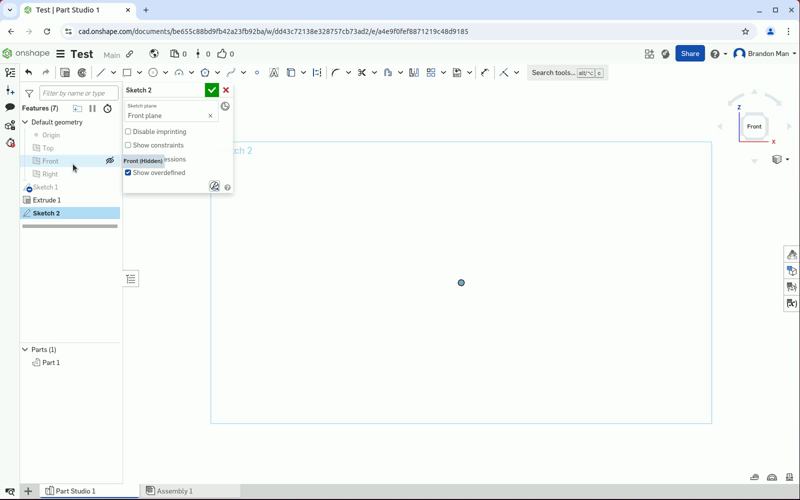
mouse_move(73, 352)
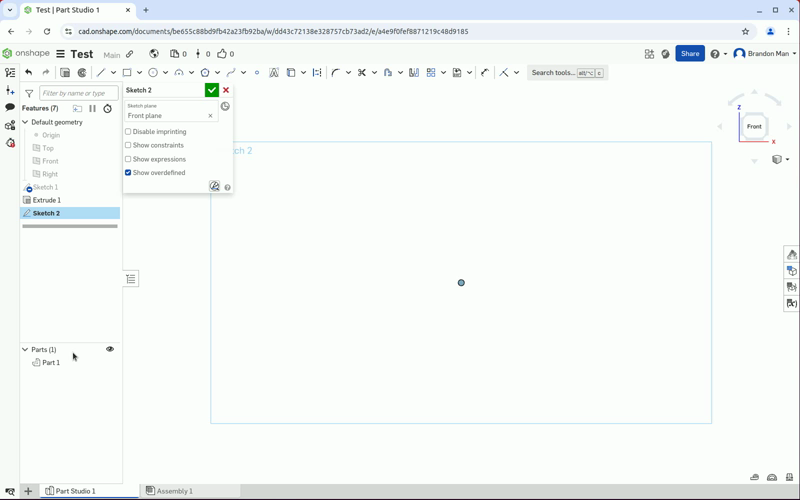
key(y)
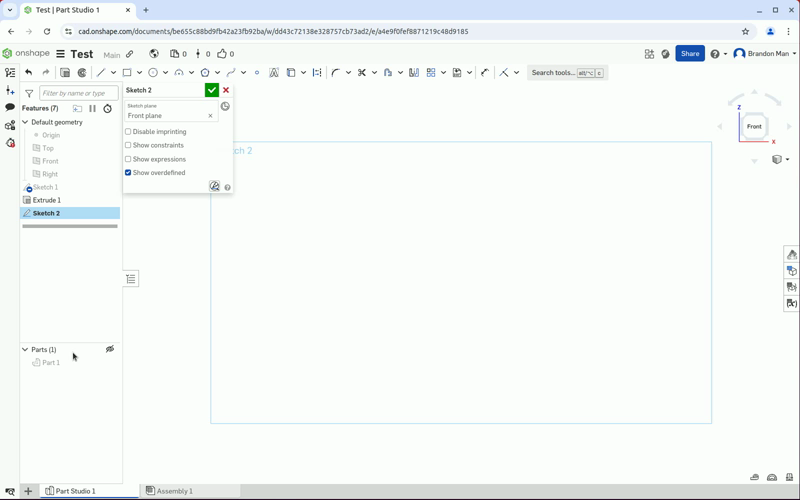
key(c)
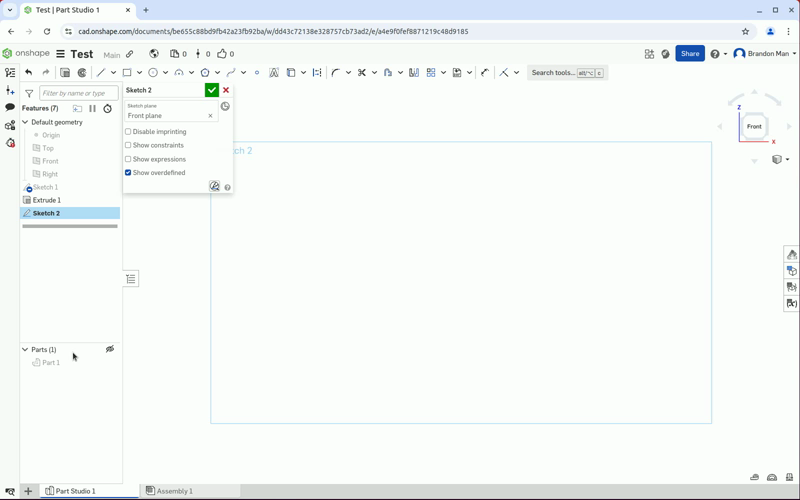
key_down(shift)
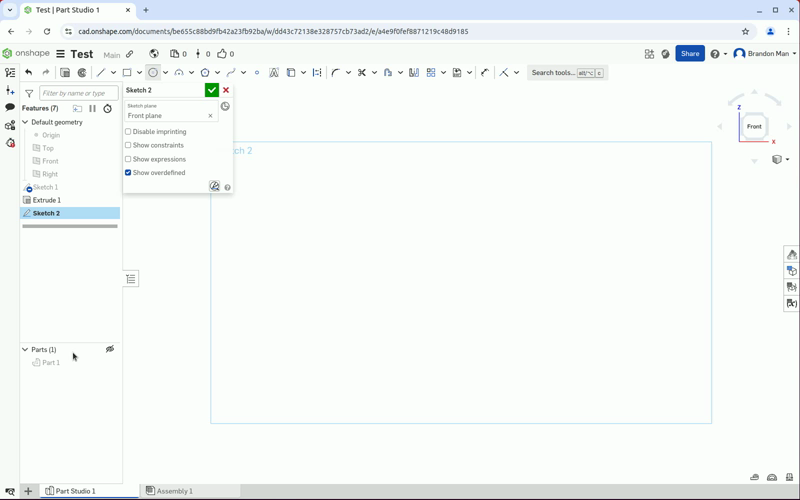
mouse_move(461, 282)
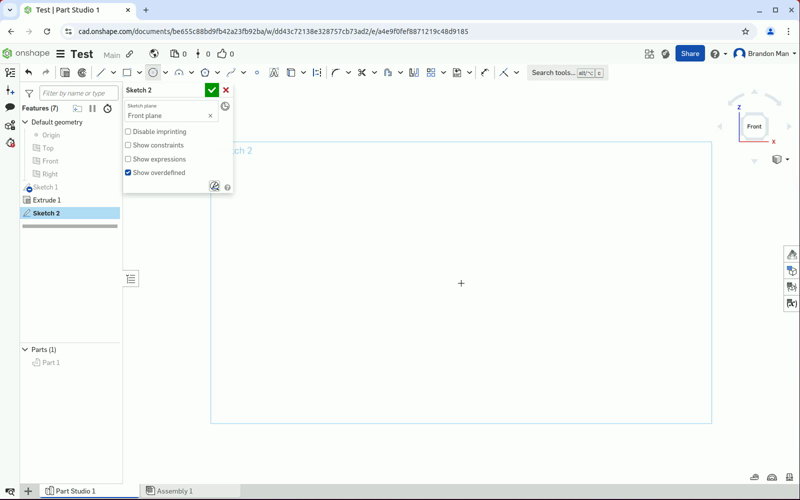
click(461, 282)
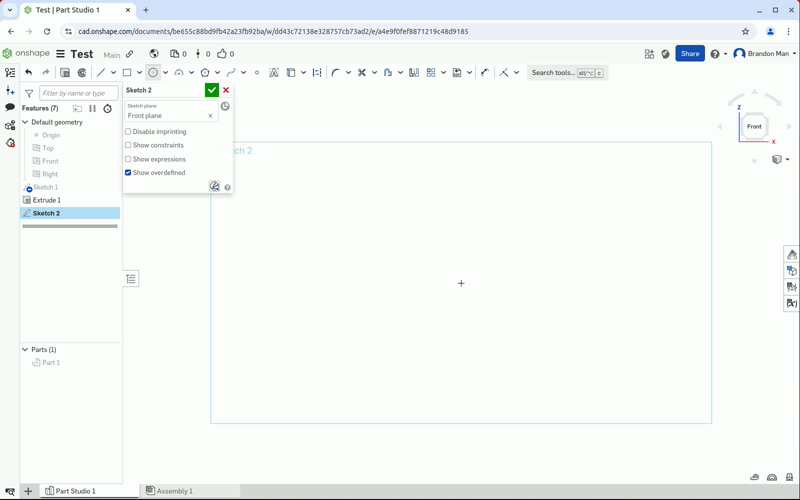
key_up(shift)
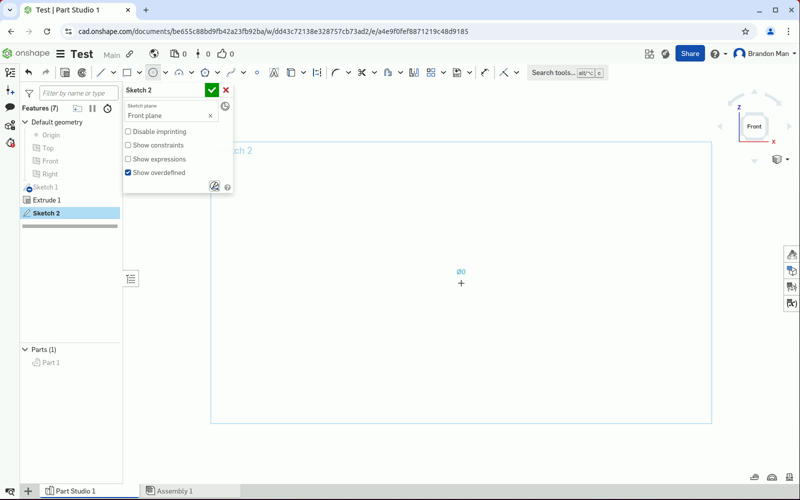
mouse_move(464, 282)
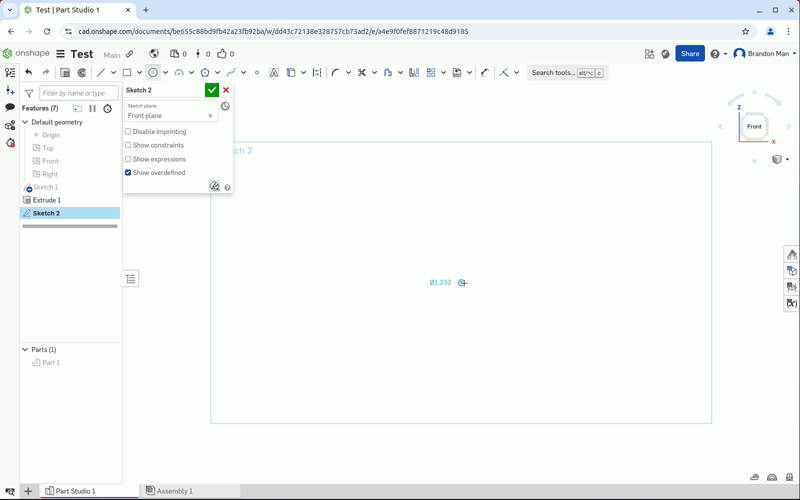
click(464, 282)
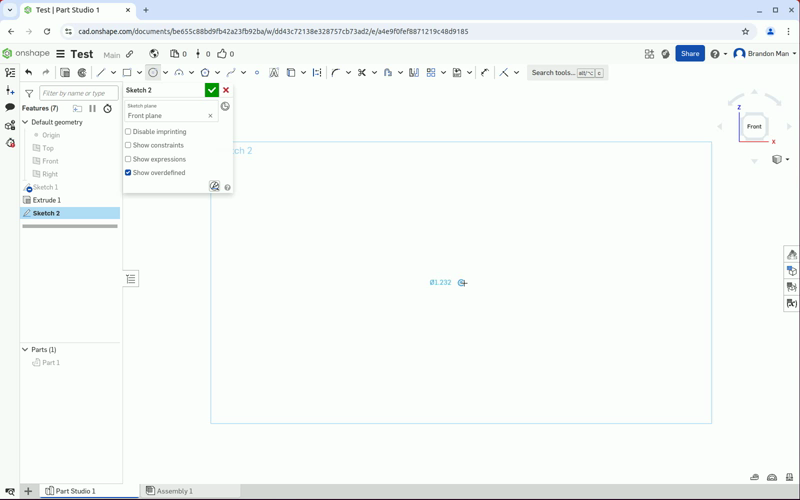
key(esc)
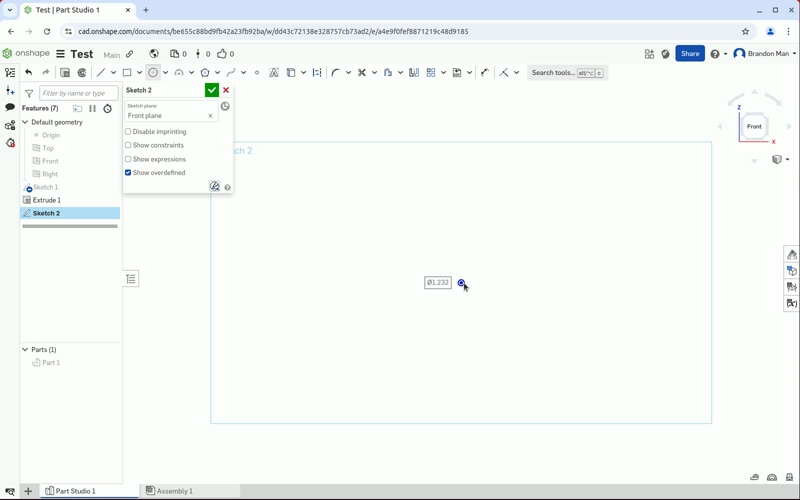
mouse_move(462, 280)
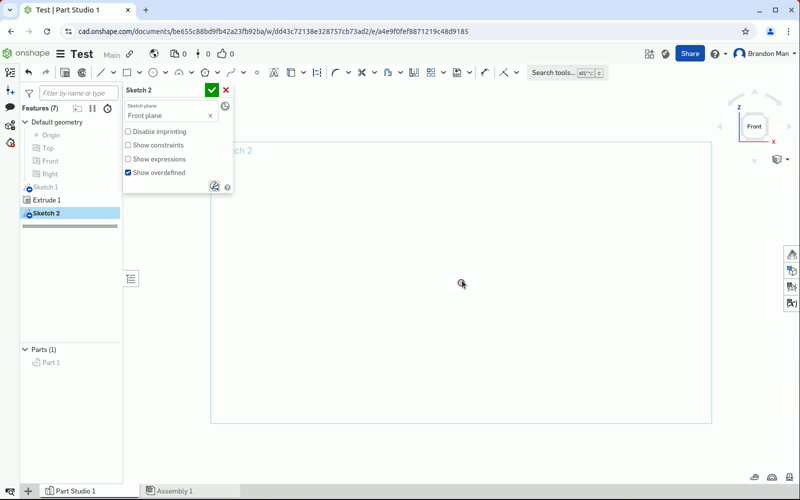
scroll(6)
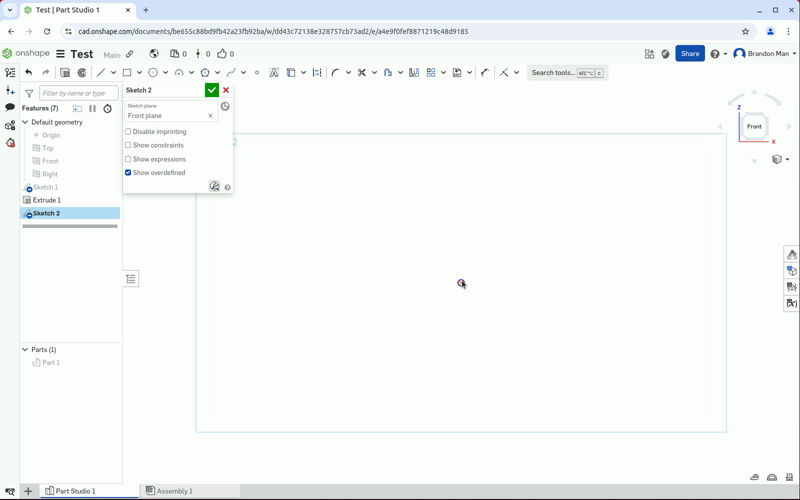
scroll(6)
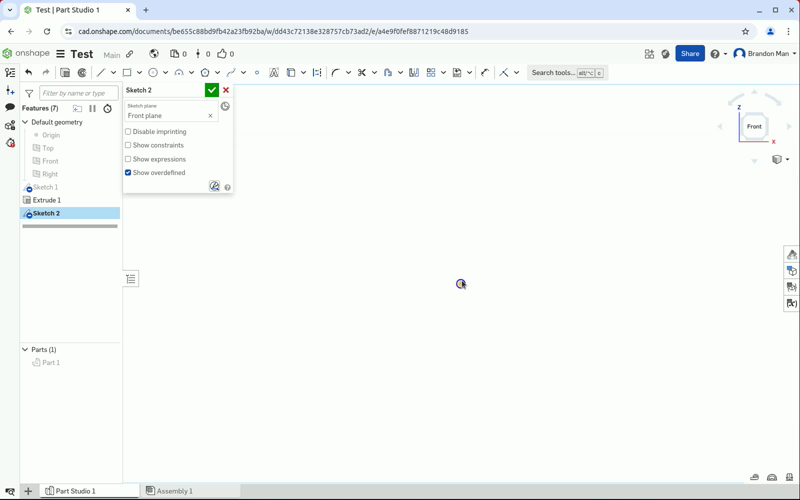
scroll(6)
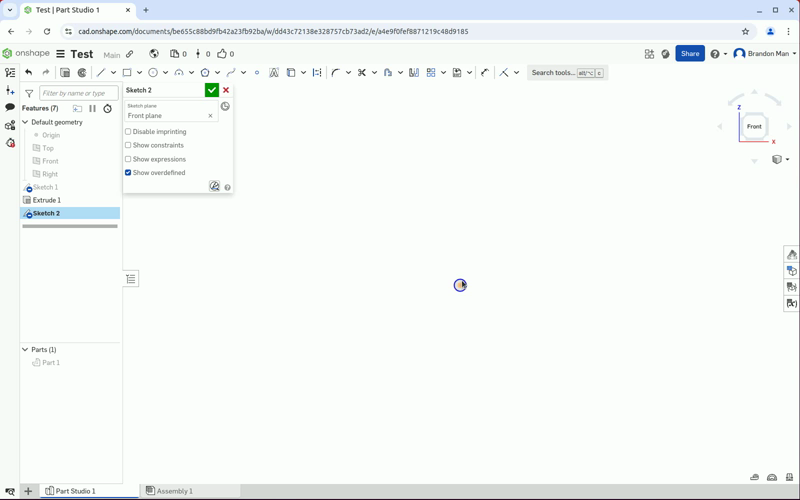
scroll(6)
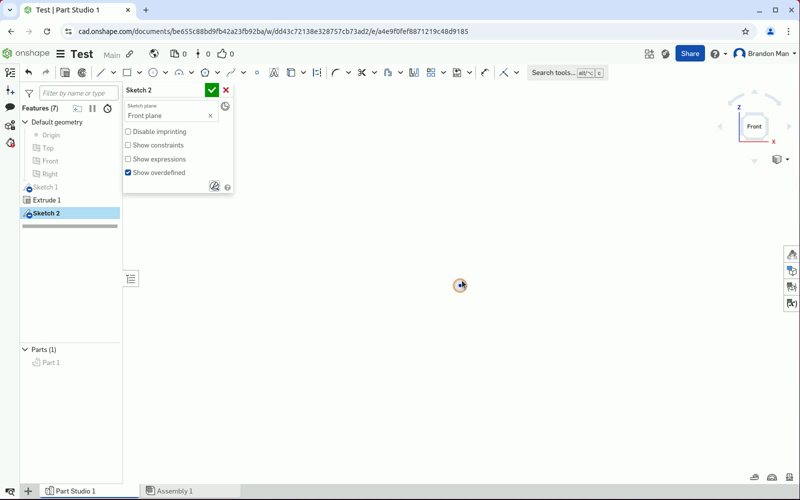
scroll(6)
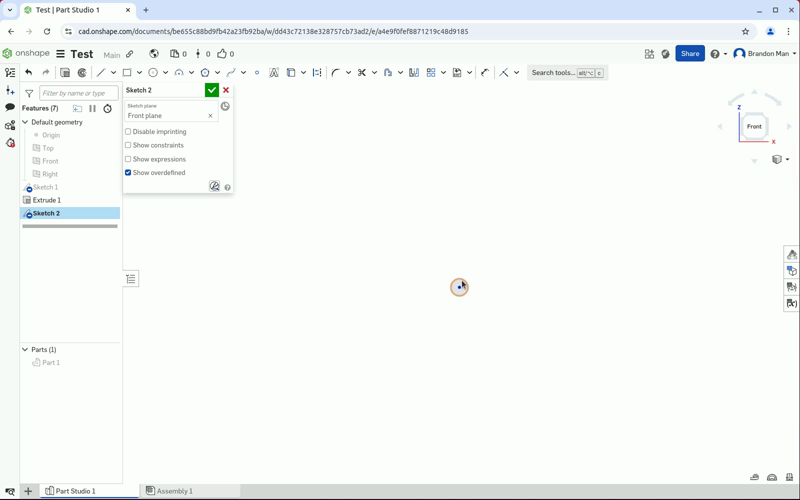
scroll(6)
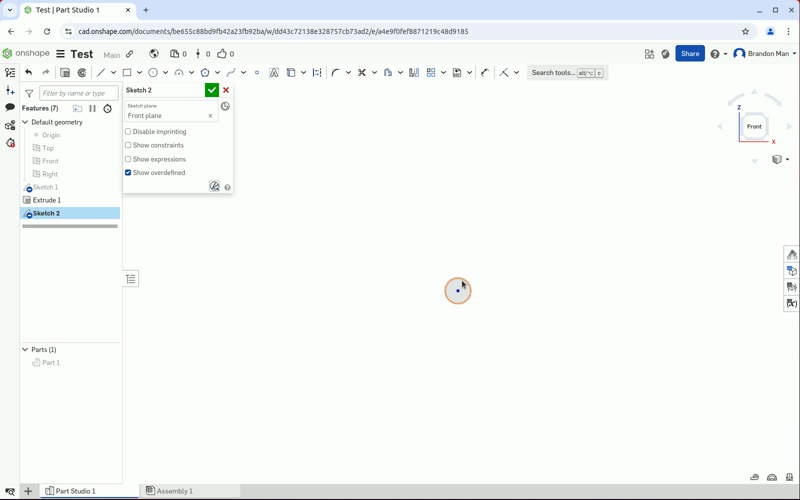
scroll(6)
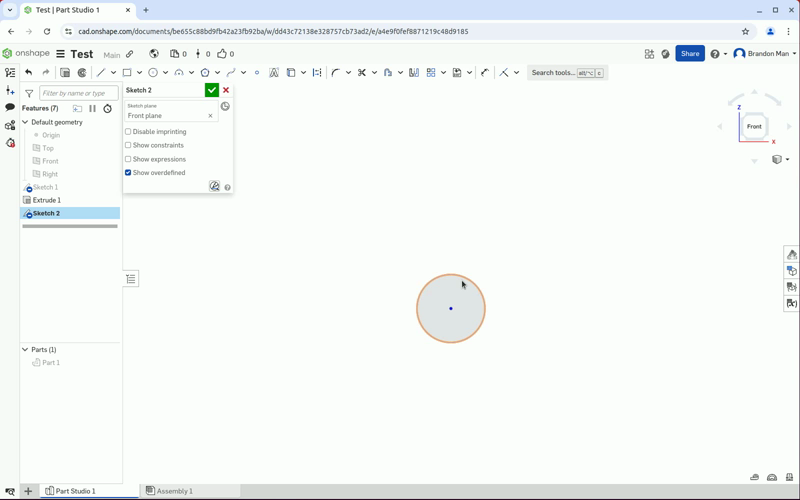
click(462, 280)
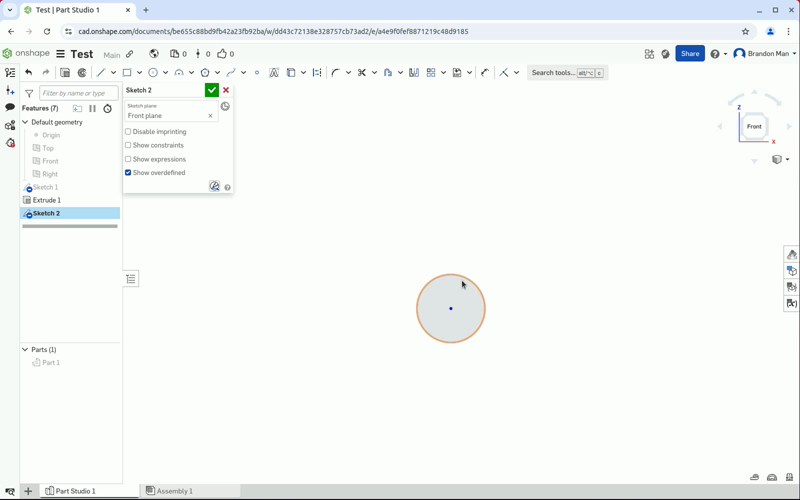
scroll(-6)
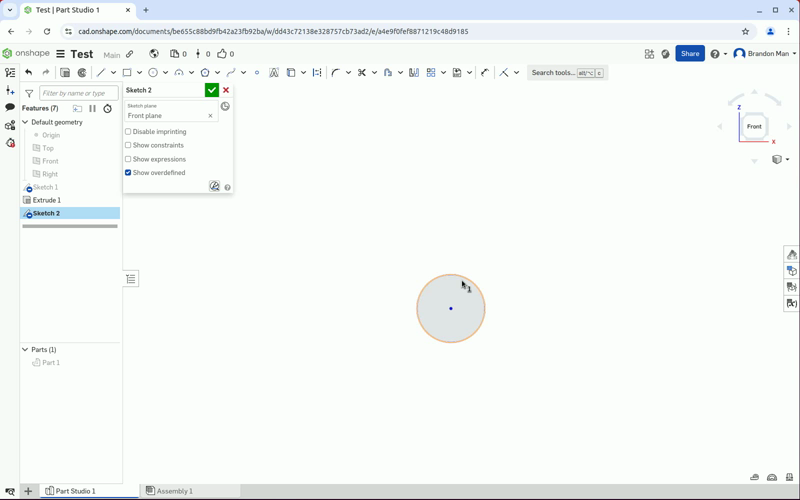
scroll(-6)
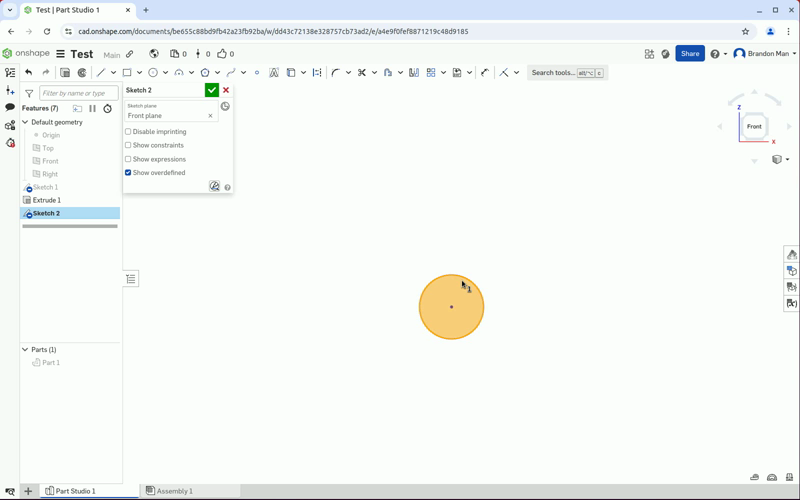
scroll(-6)
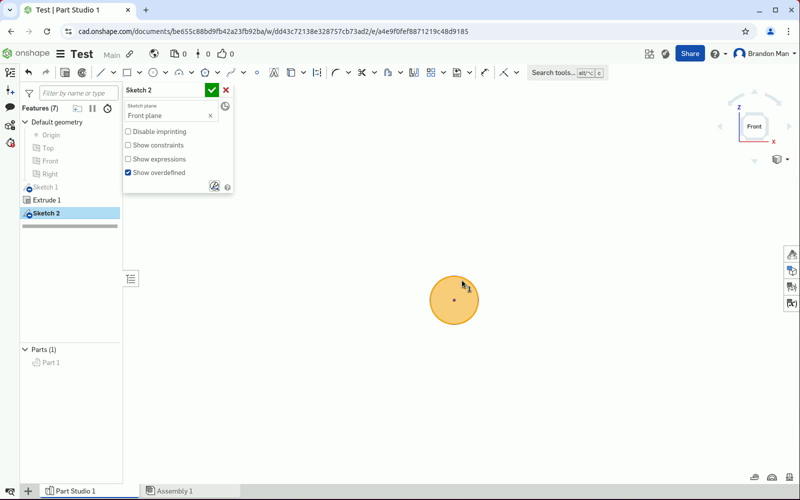
scroll(-6)
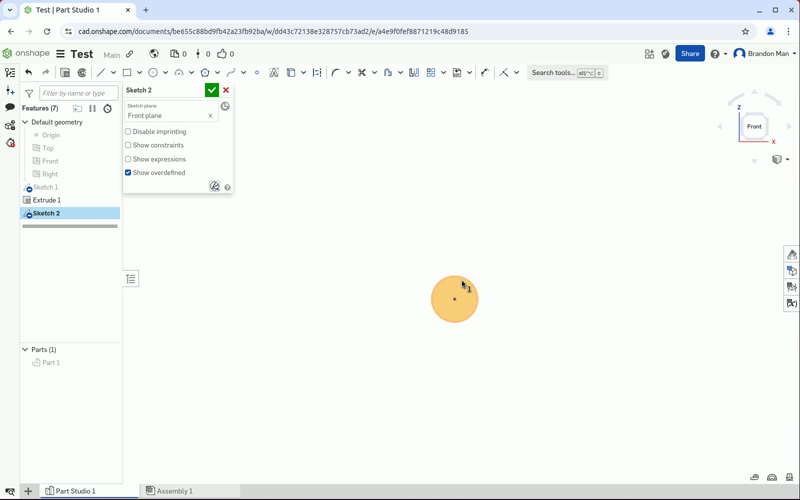
scroll(-6)
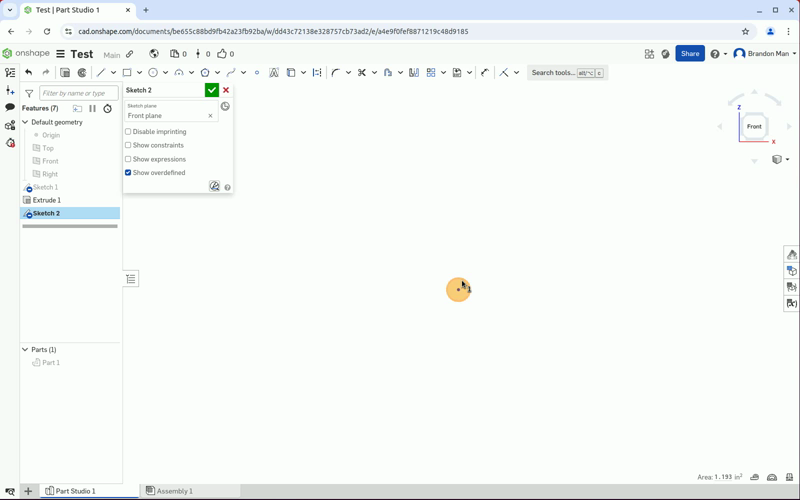
scroll(-6)
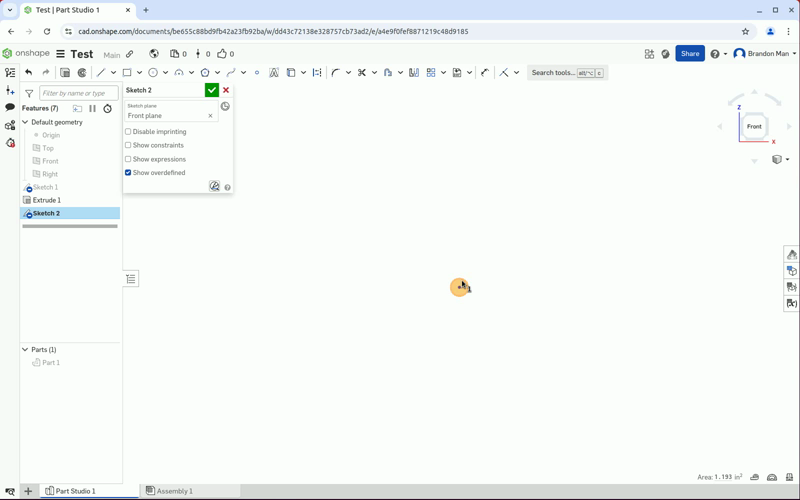
scroll(-6)
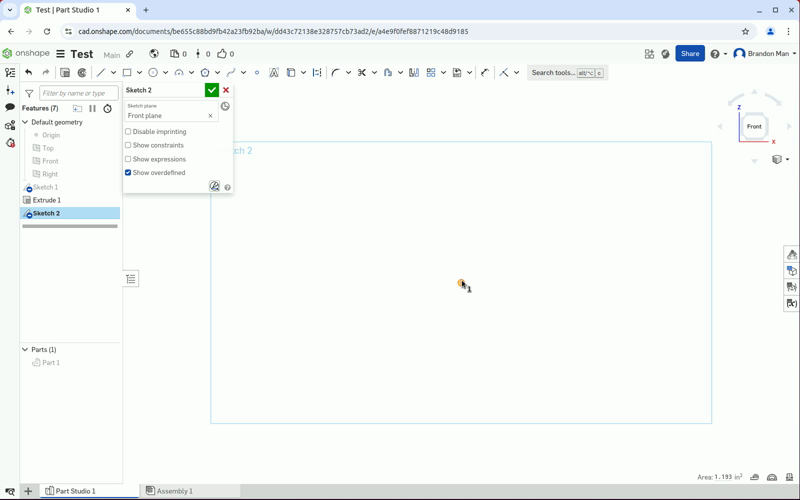
mouse_move(73, 352)
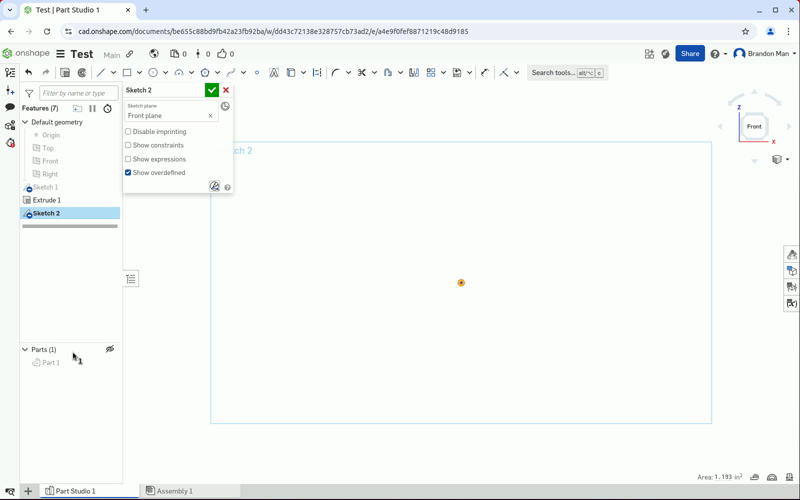
key(shift+y)
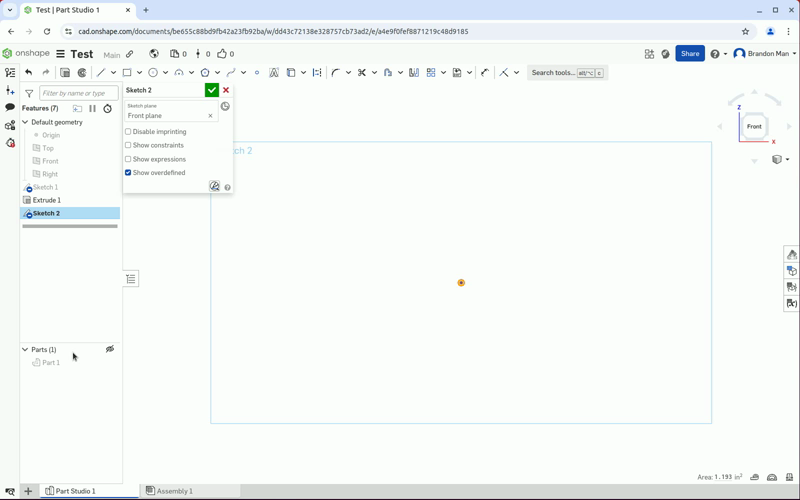
key(shift+e)
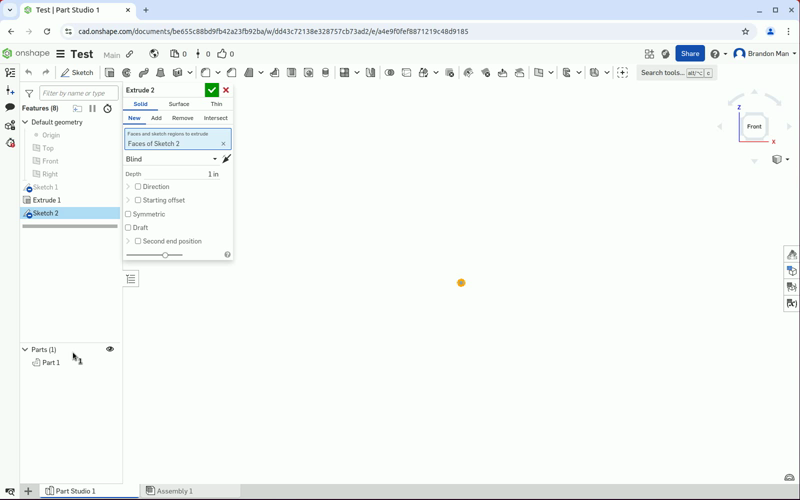
mouse_move(143, 106)
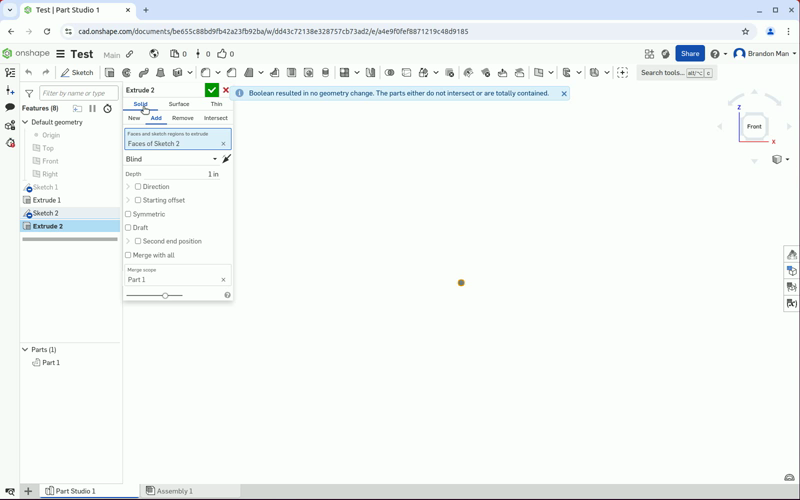
click(143, 106)
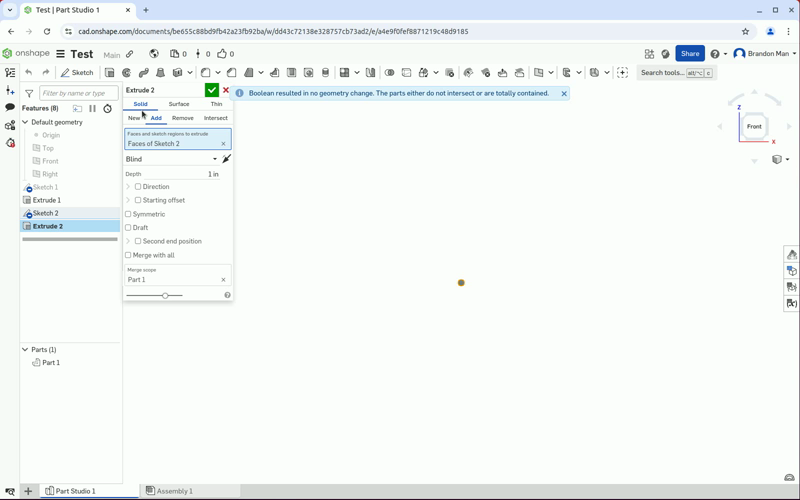
mouse_move(137, 120)
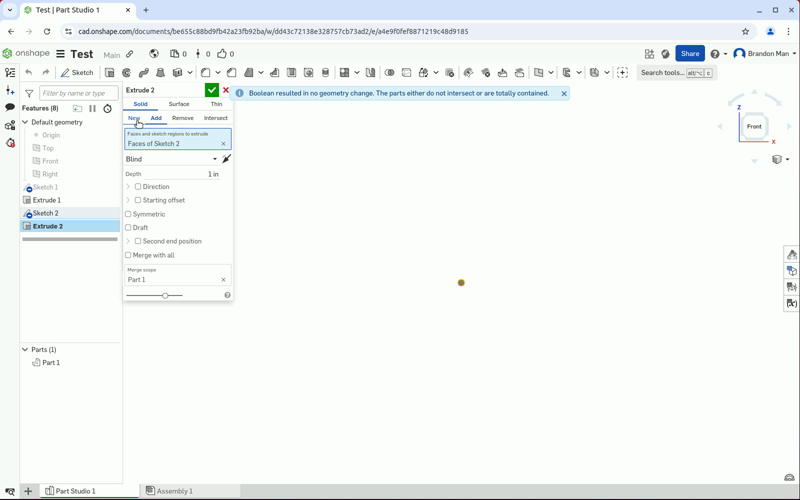
click(137, 120)
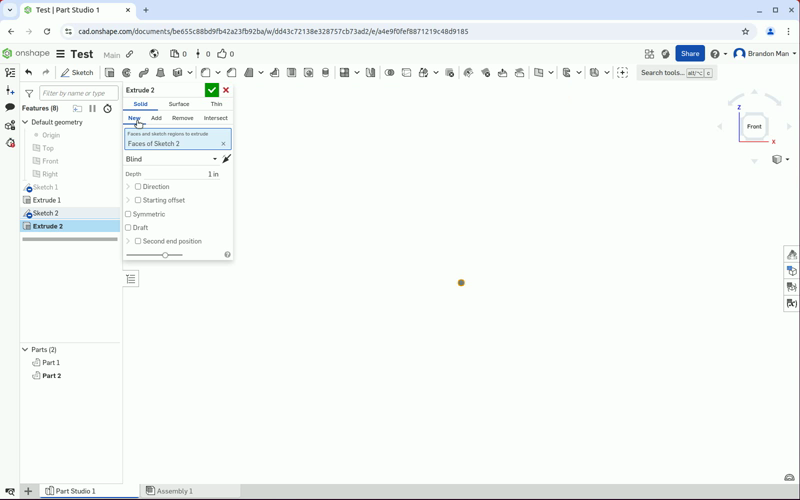
key(tab, 4)
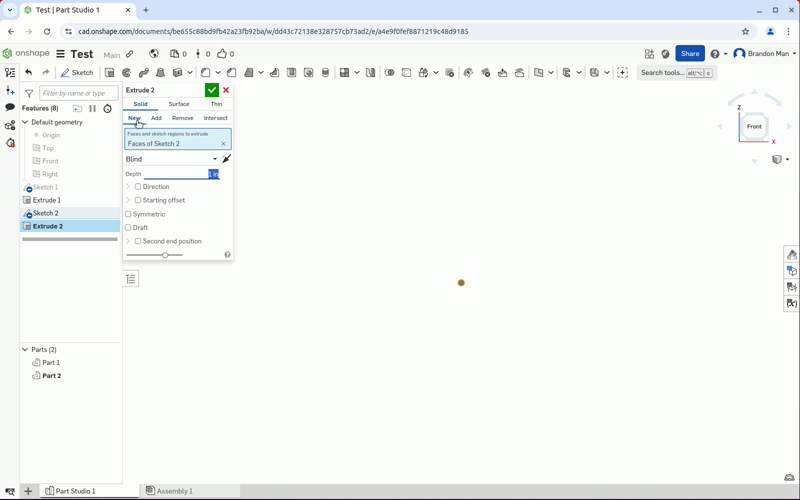
text(1.926)
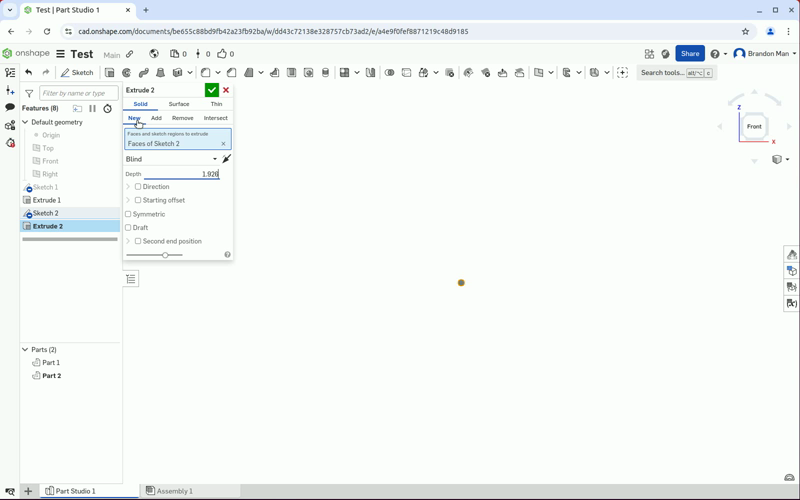
key(enter)
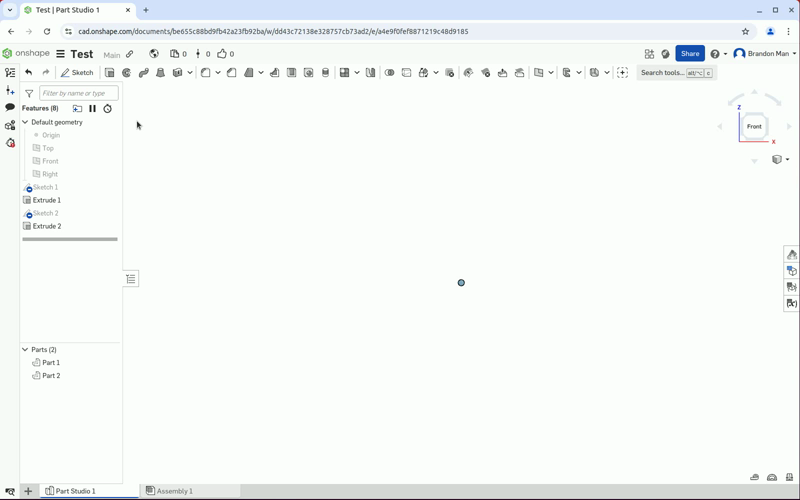
key(shift+h)
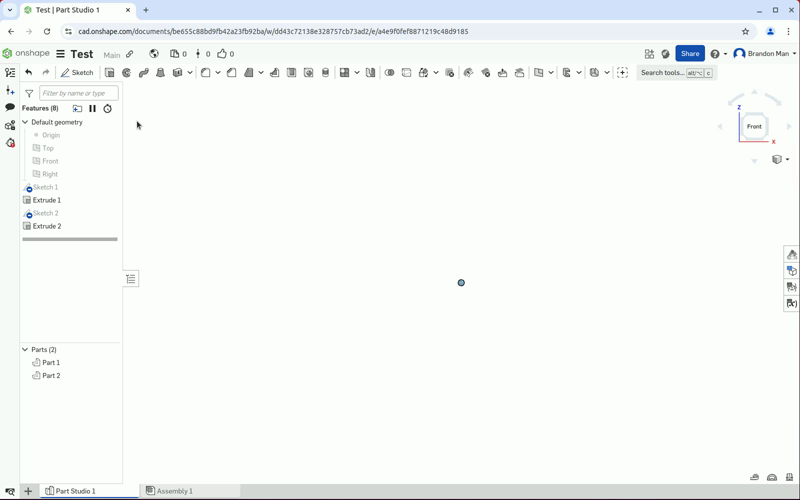
key(shift+h)
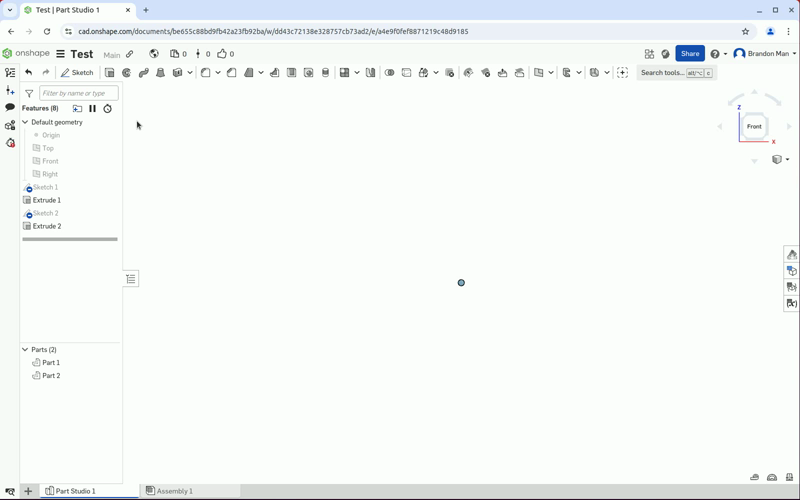
mouse_move(73, 189)
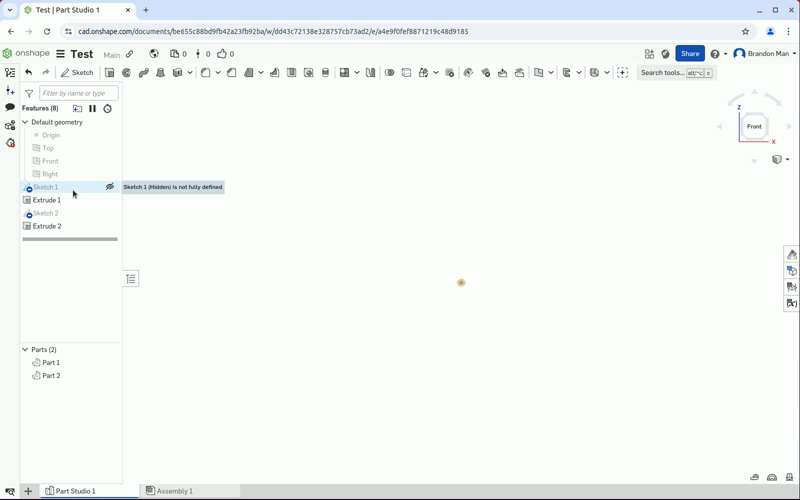
click(73, 189)
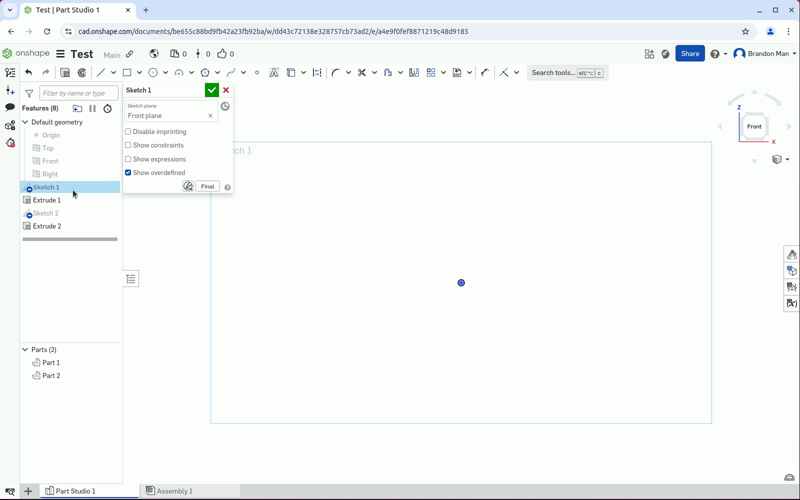
mouse_move(229, 92)
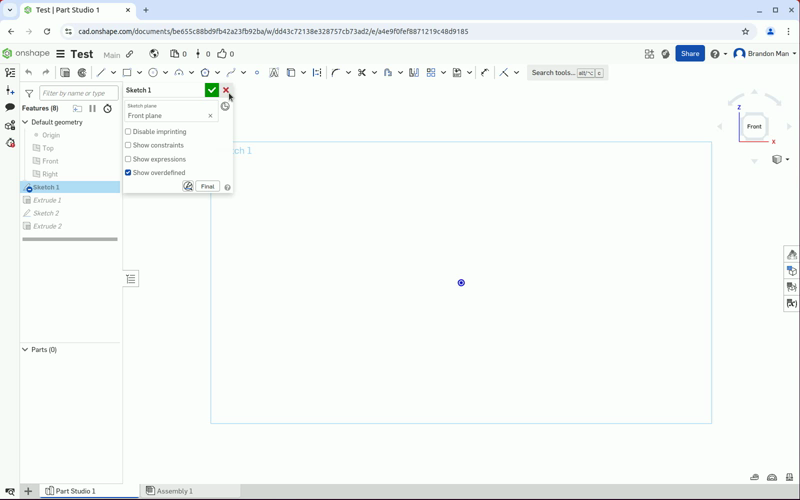
click(229, 92)
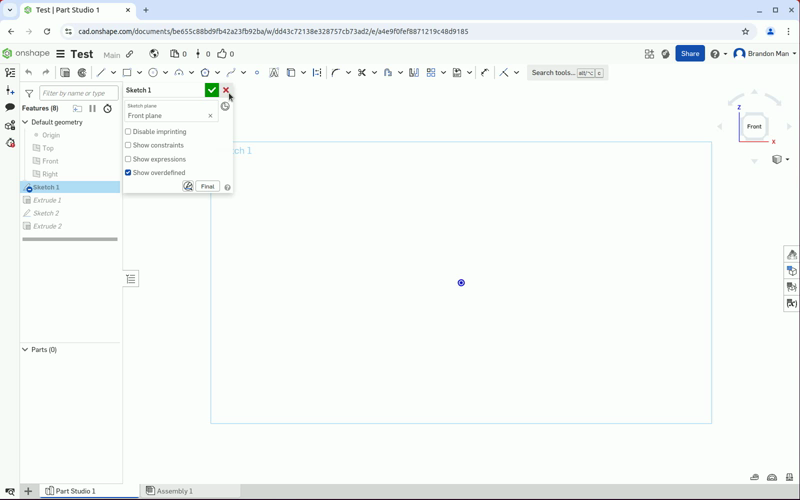
key(shift+s)
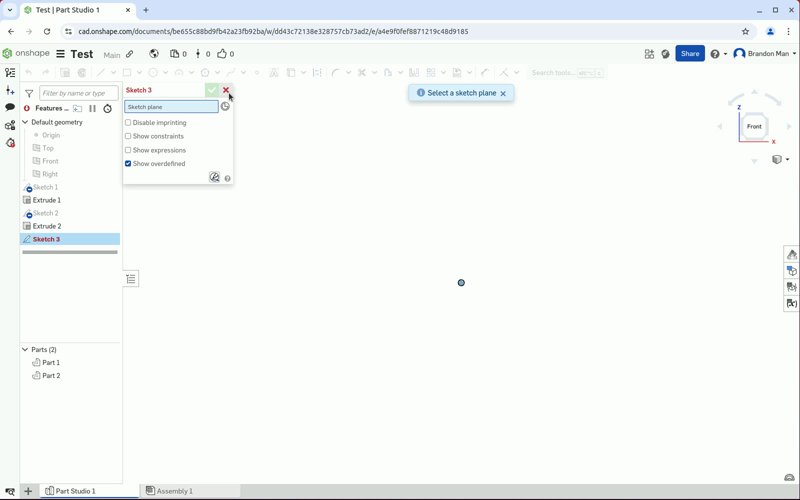
mouse_move(73, 163)
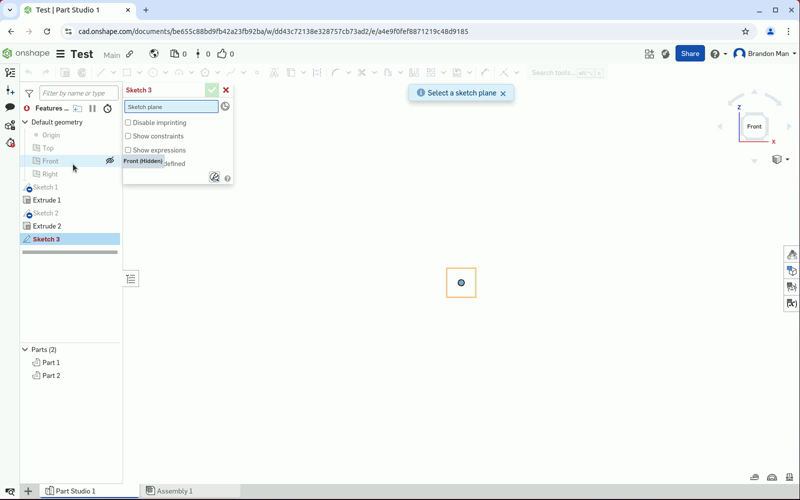
click(73, 163)
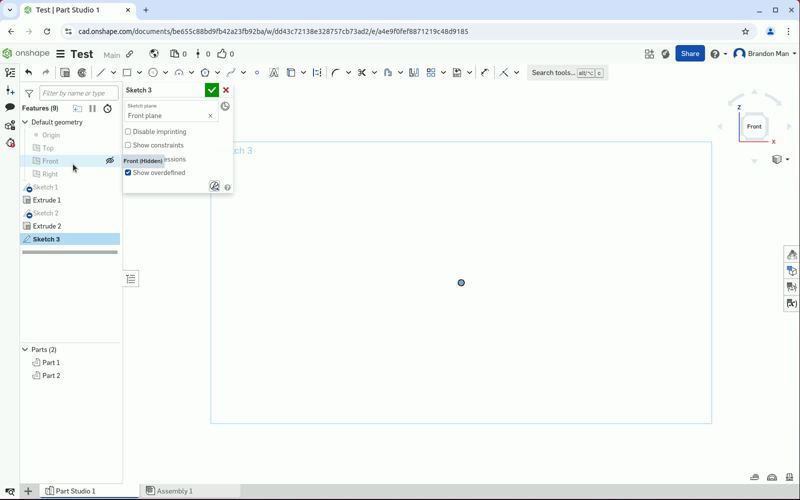
mouse_move(73, 352)
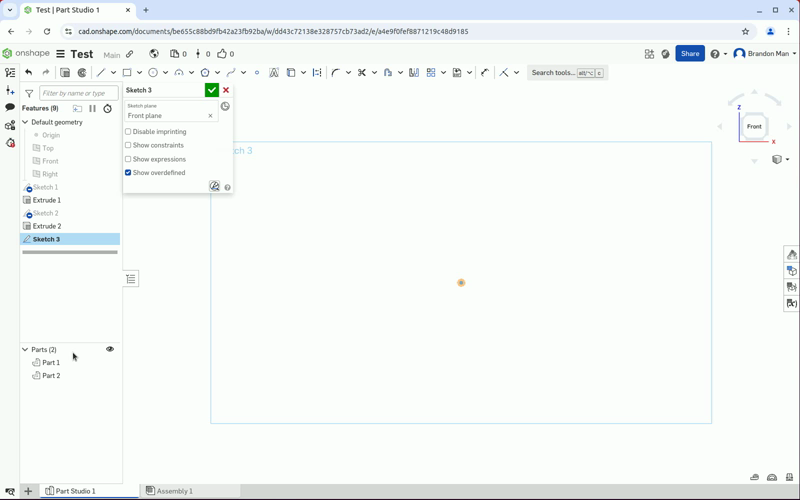
key(y)
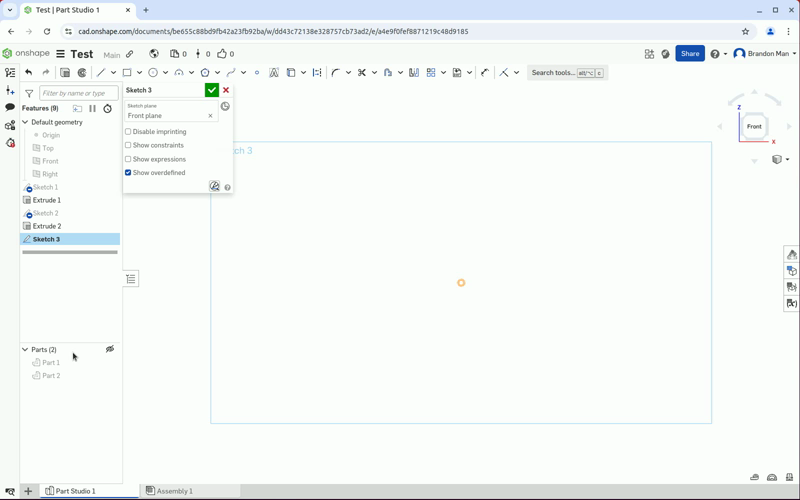
key(c)
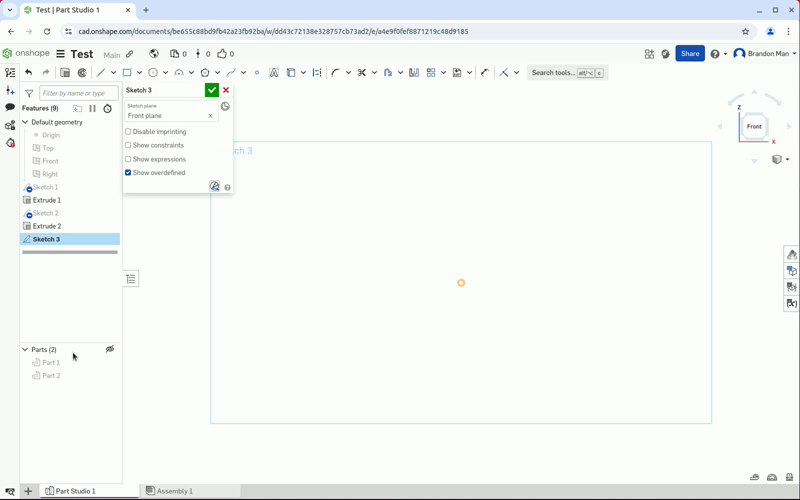
key_down(shift)
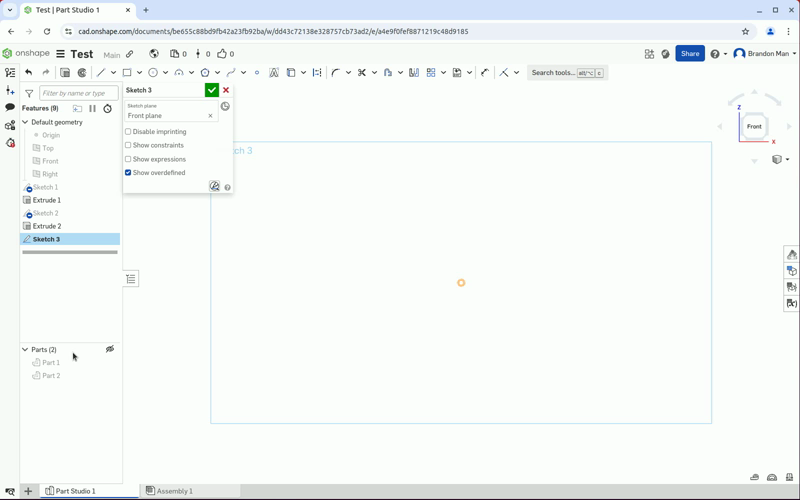
mouse_move(389, 224)
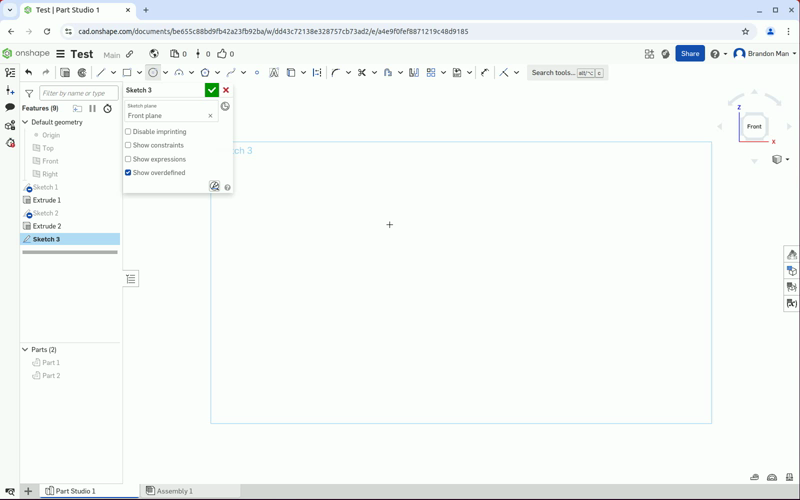
click(389, 224)
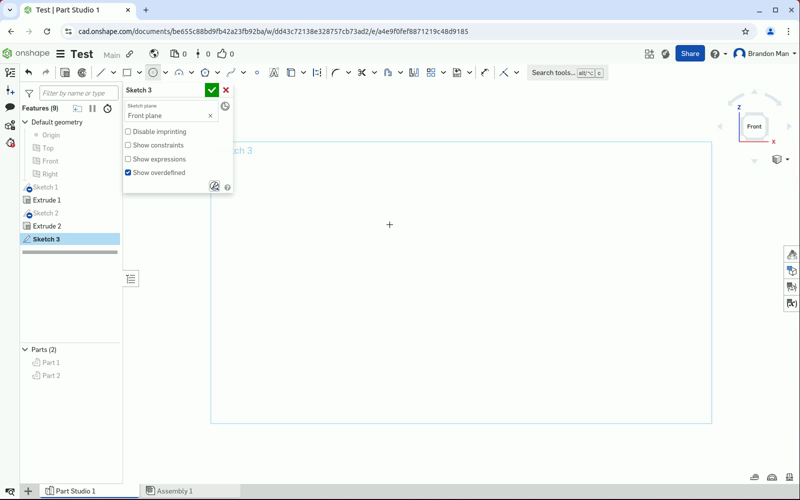
key_up(shift)
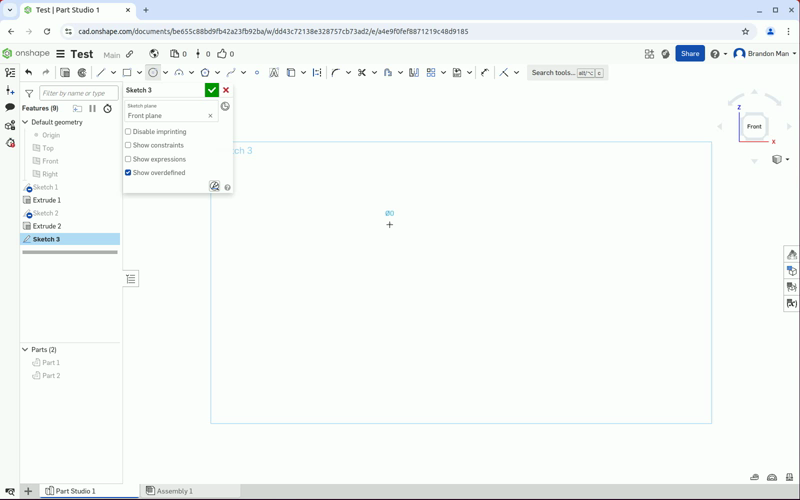
mouse_move(403, 224)
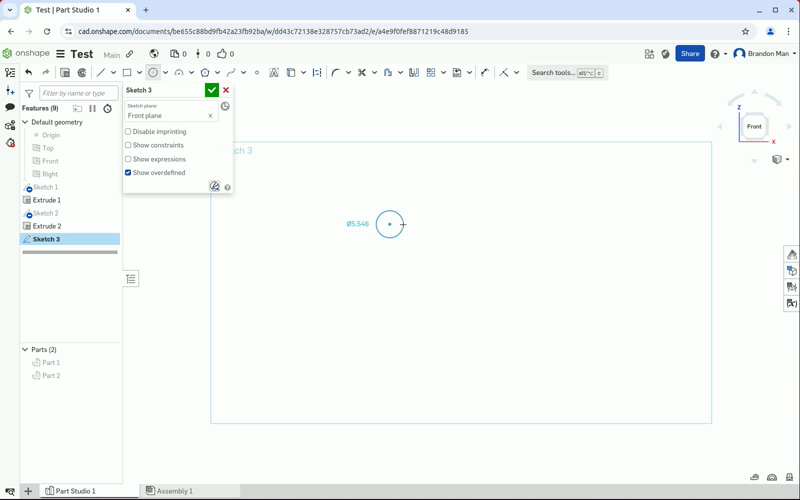
click(403, 224)
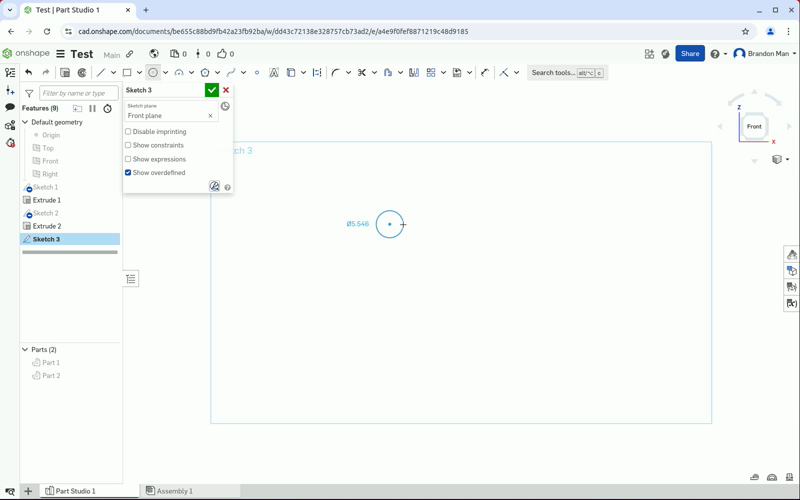
key(esc)
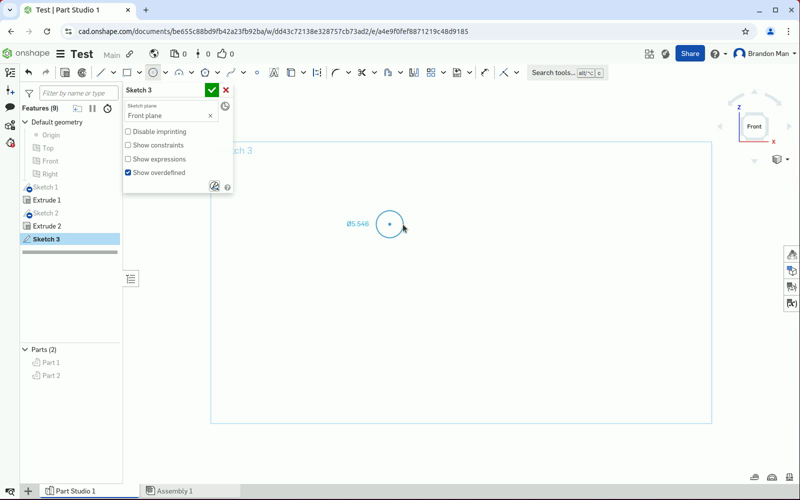
key(c)
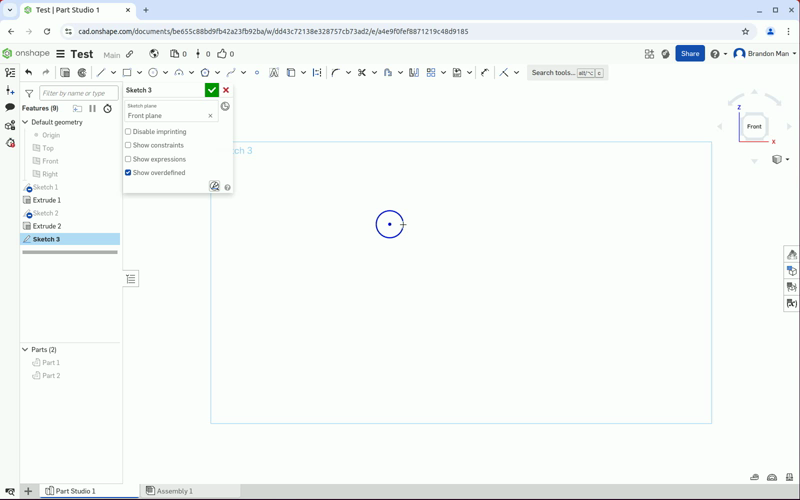
key_down(shift)
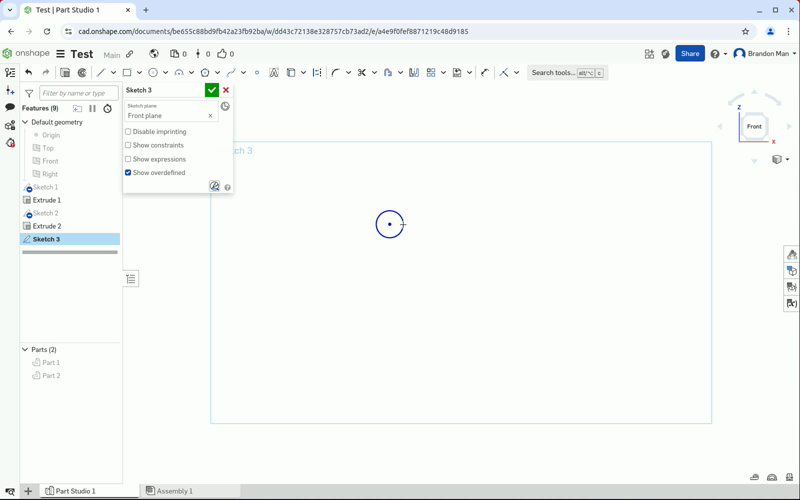
mouse_move(389, 224)
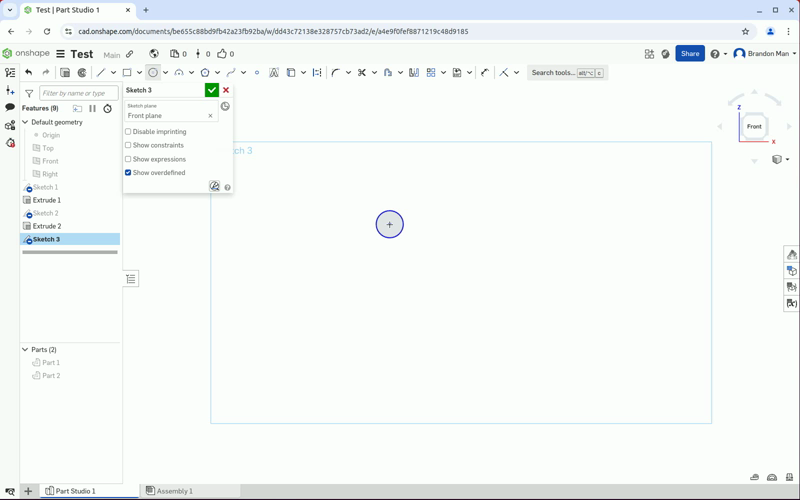
click(389, 224)
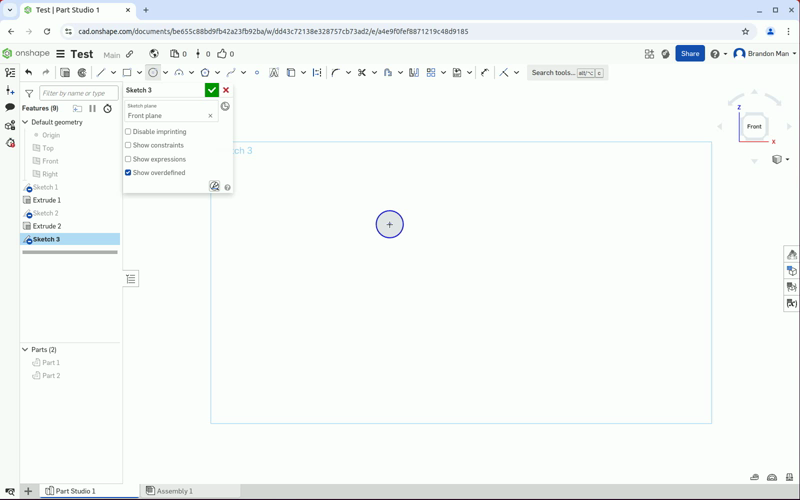
key_up(shift)
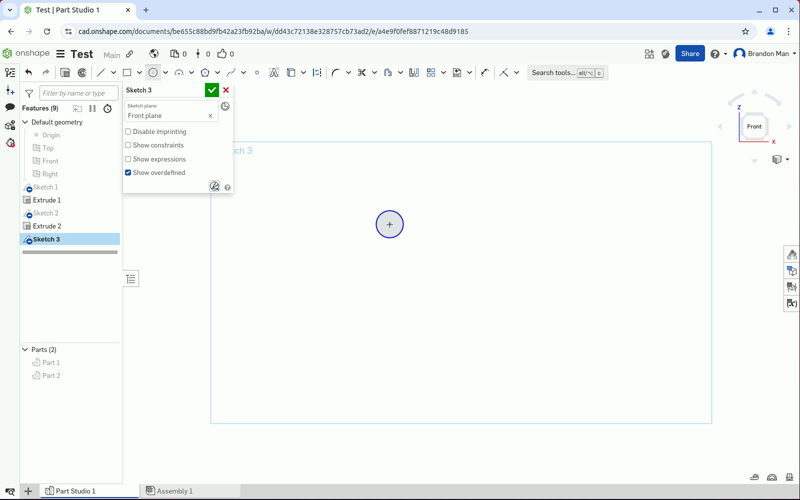
mouse_move(392, 224)
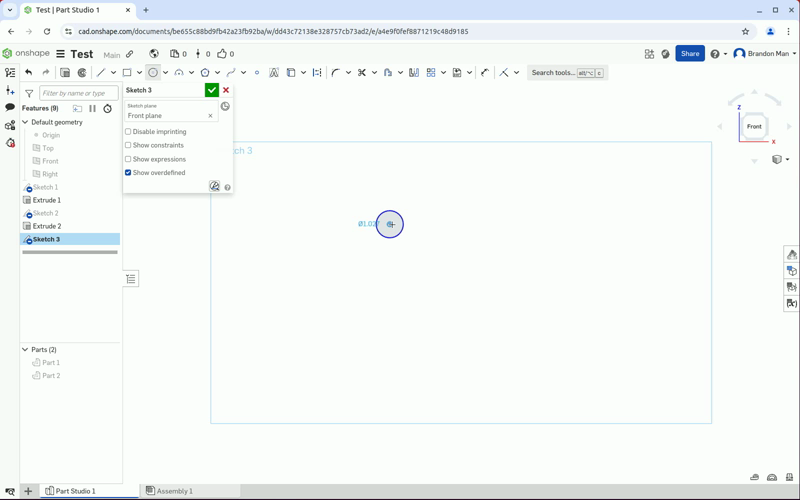
scroll(6)
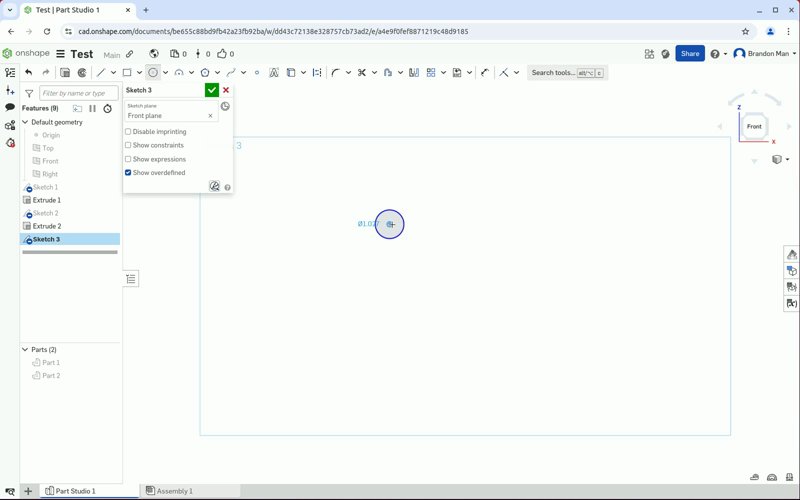
scroll(6)
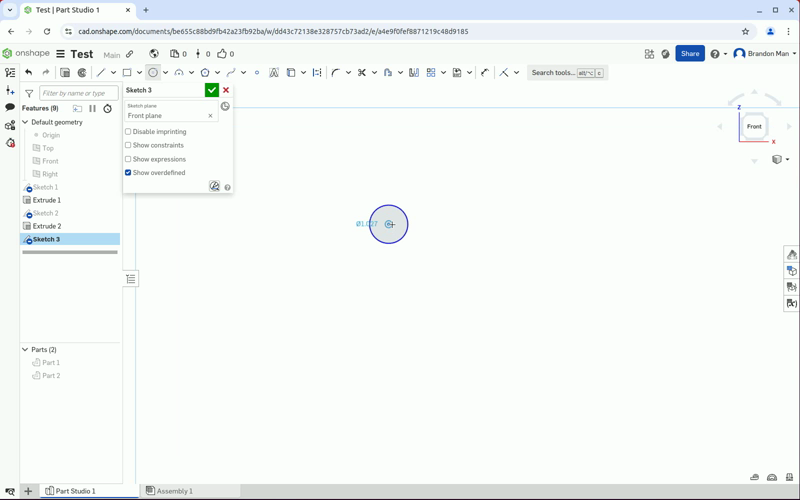
scroll(6)
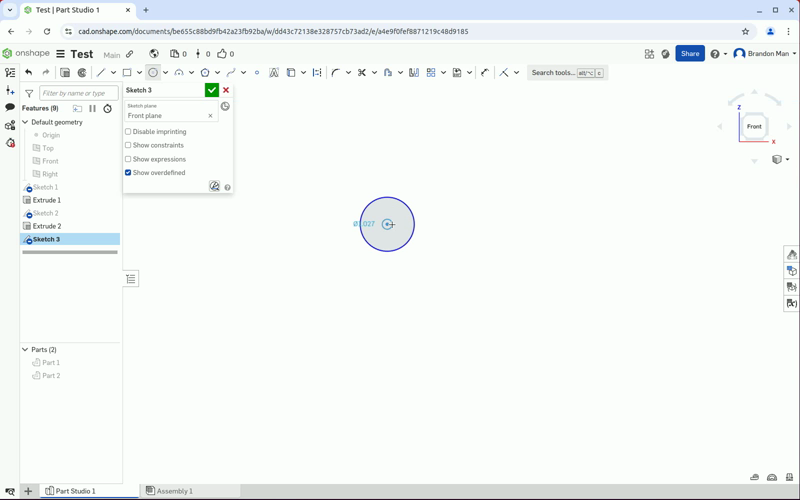
scroll(6)
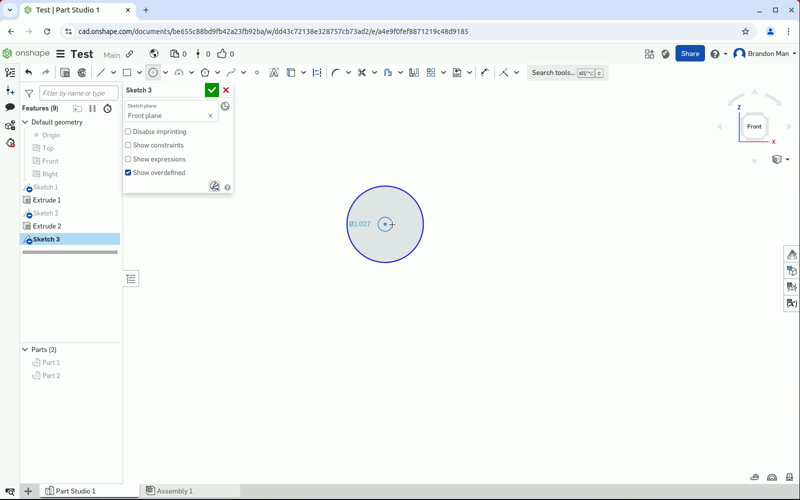
scroll(6)
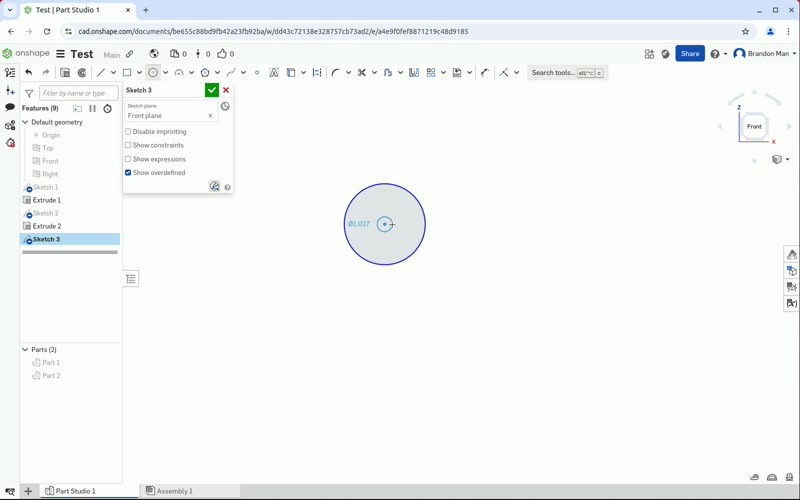
scroll(6)
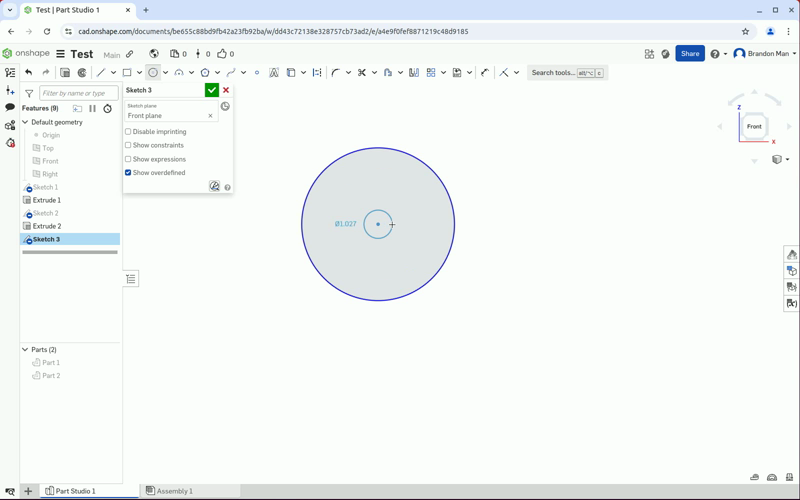
scroll(6)
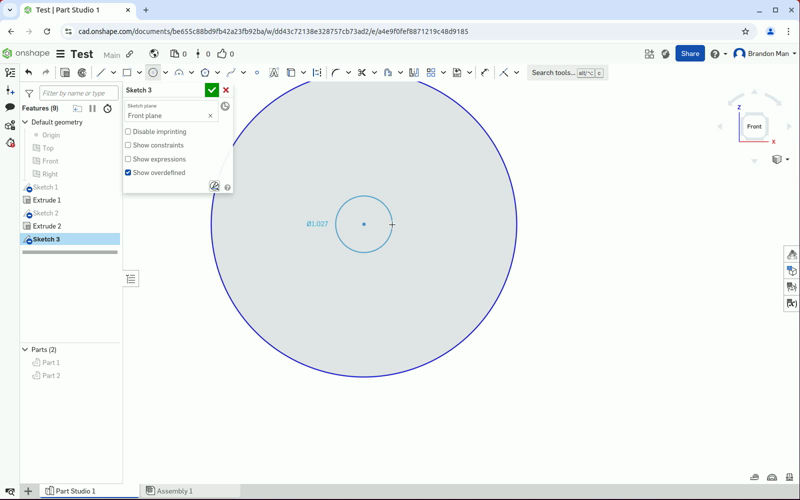
click(392, 224)
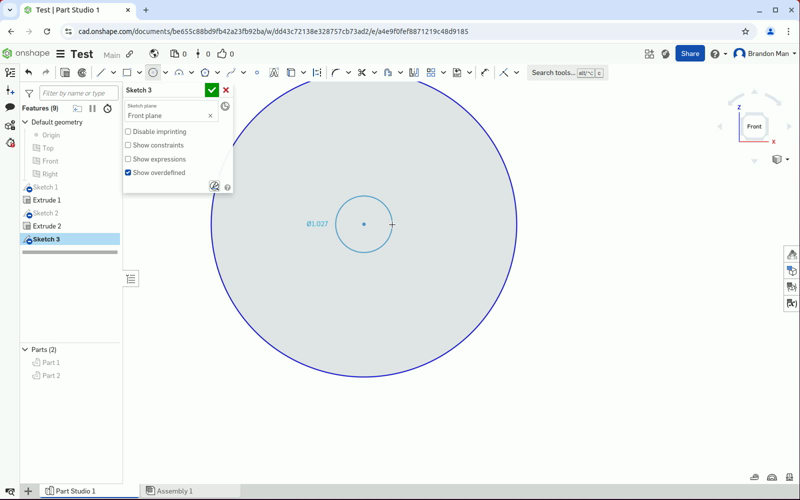
scroll(-6)
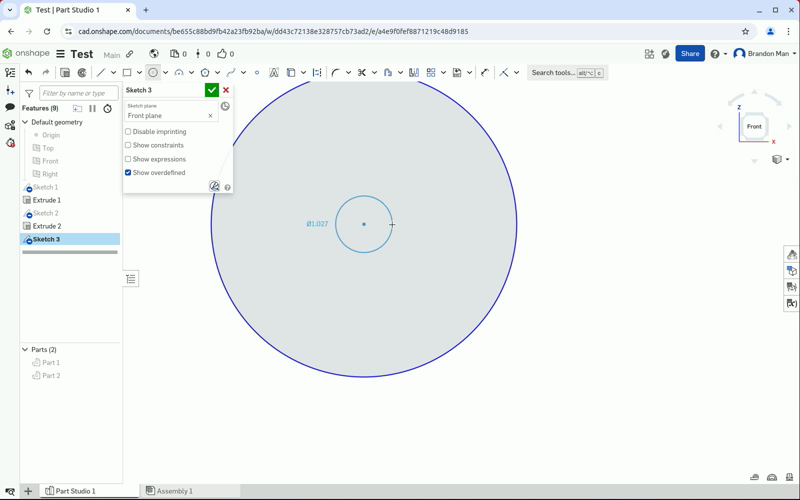
scroll(-6)
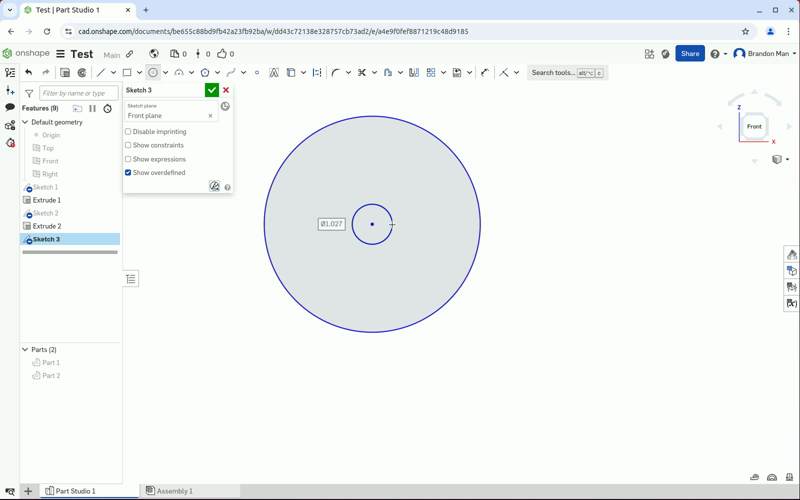
scroll(-6)
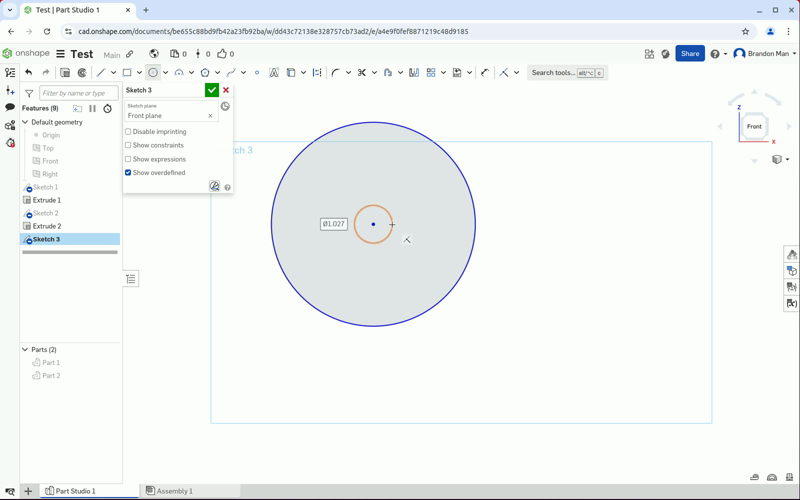
scroll(-6)
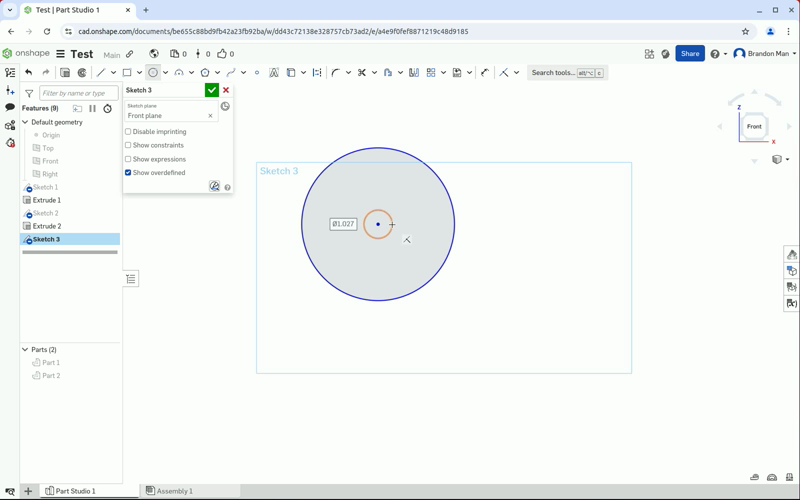
scroll(-6)
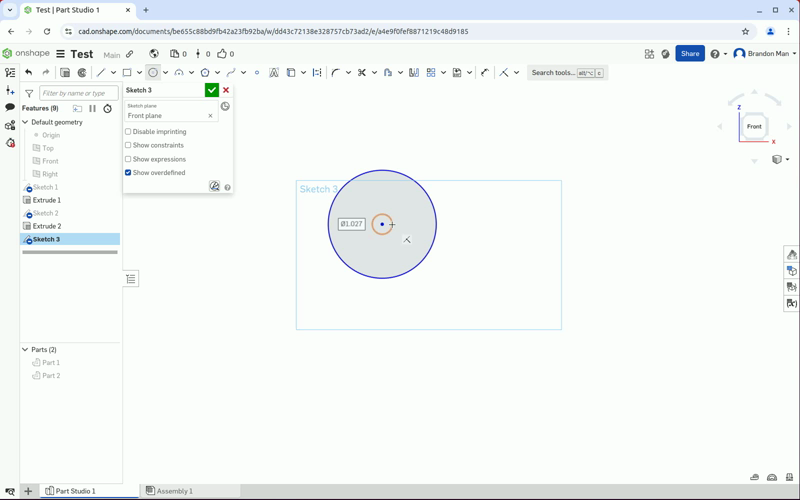
scroll(-6)
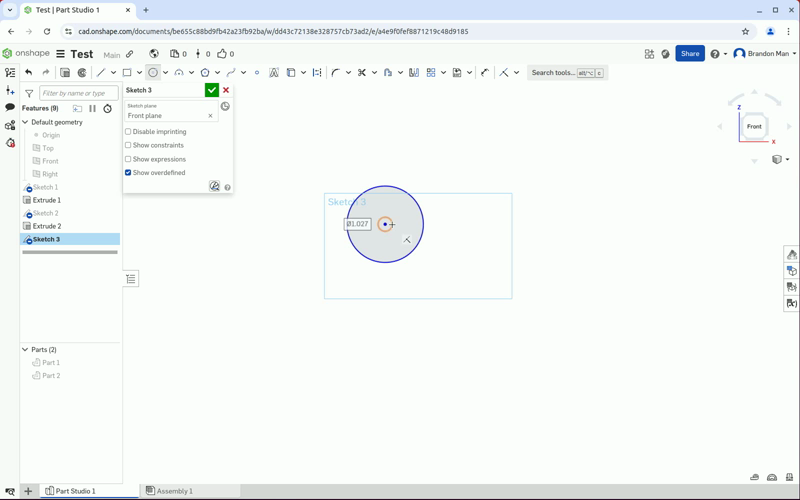
scroll(-6)
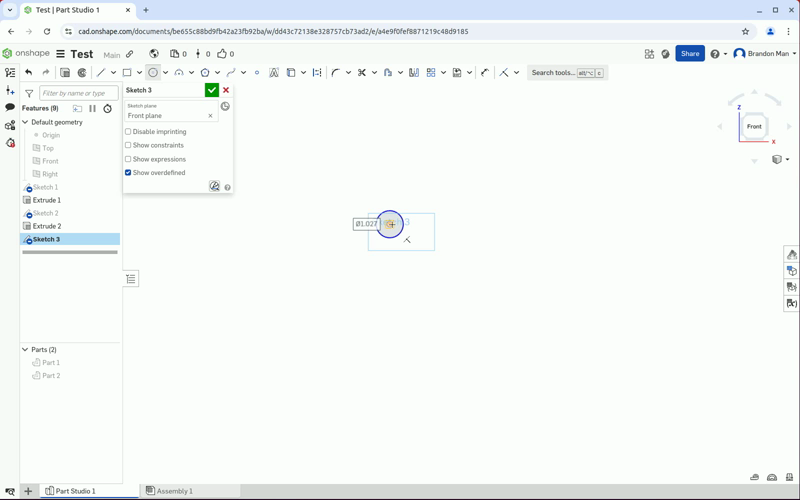
key(esc)
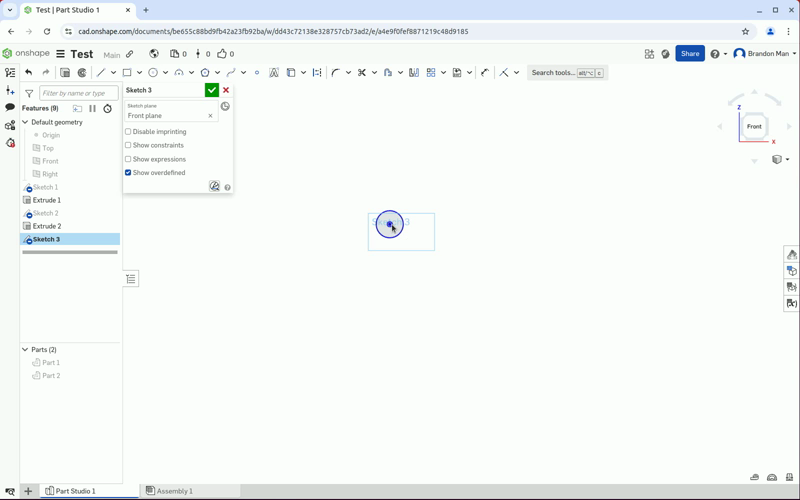
key(c)
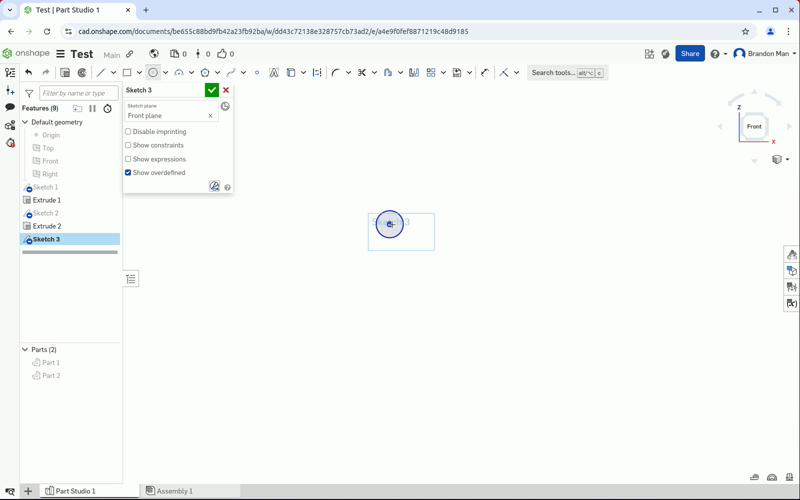
key_down(shift)
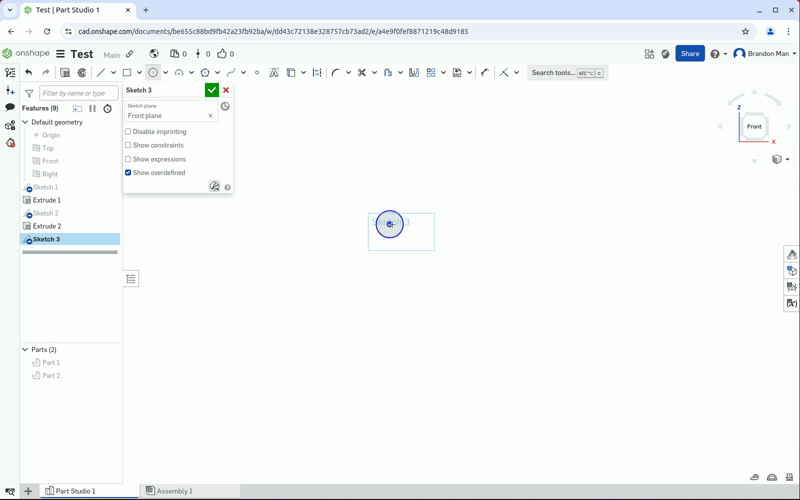
mouse_move(393, 231)
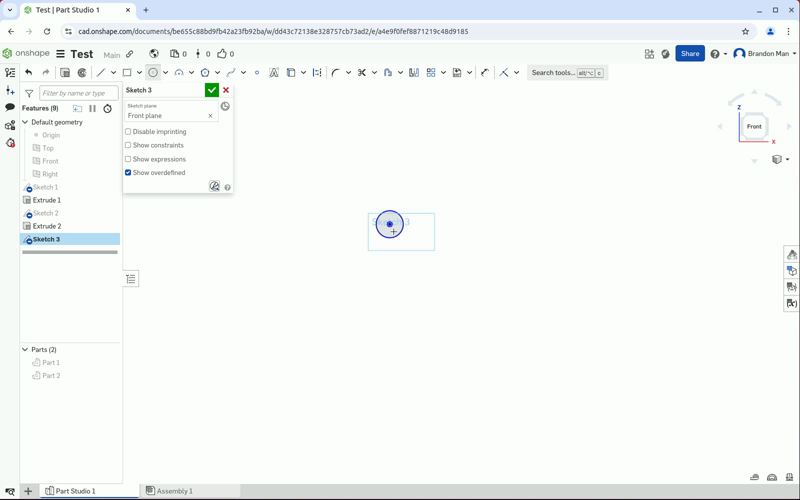
click(393, 231)
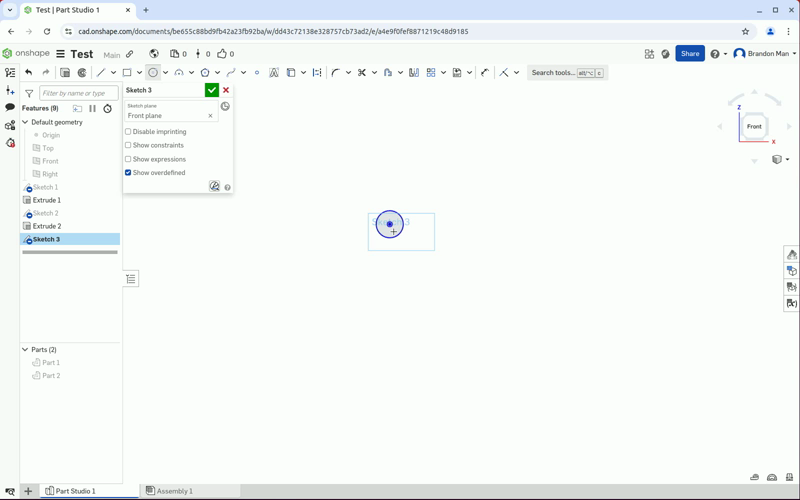
key_up(shift)
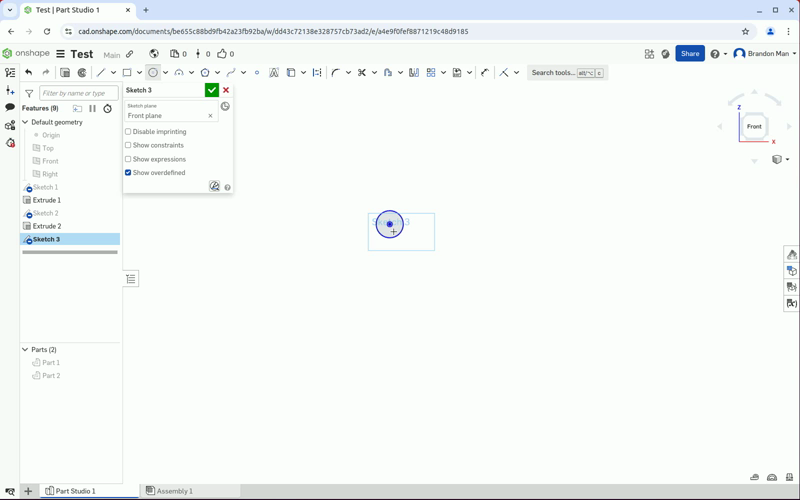
mouse_move(397, 231)
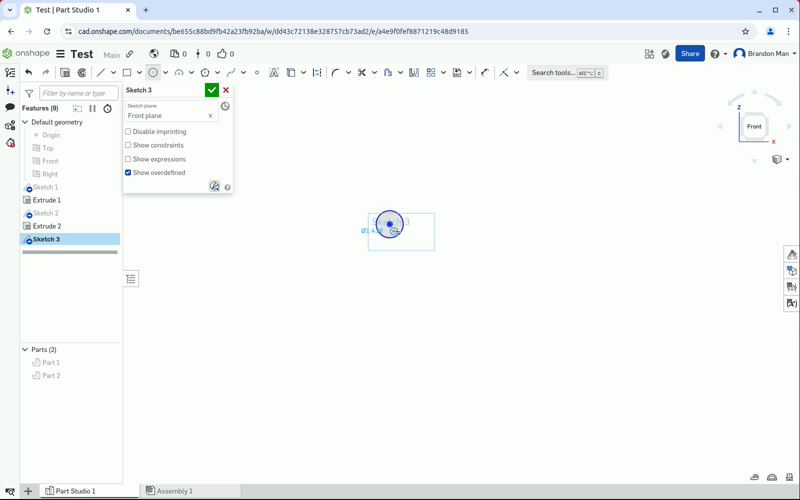
click(397, 231)
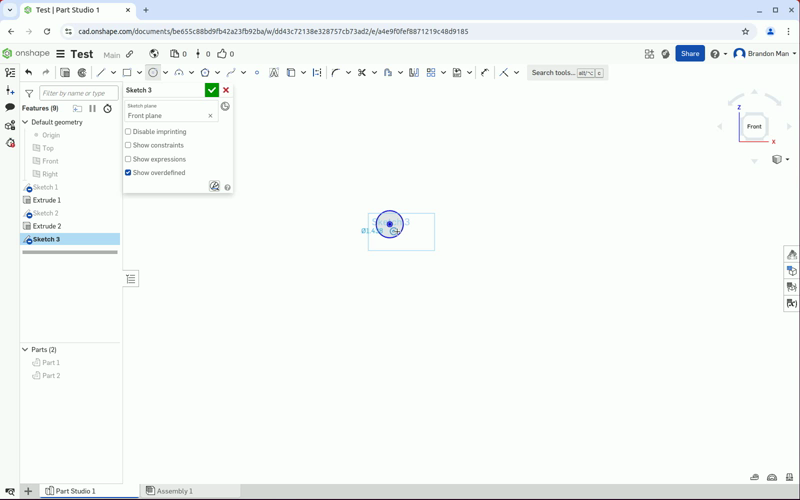
key(esc)
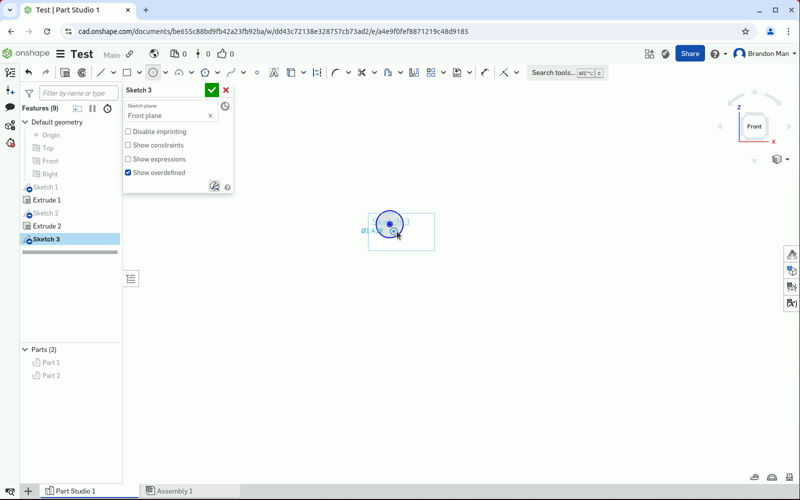
mouse_move(379, 223)
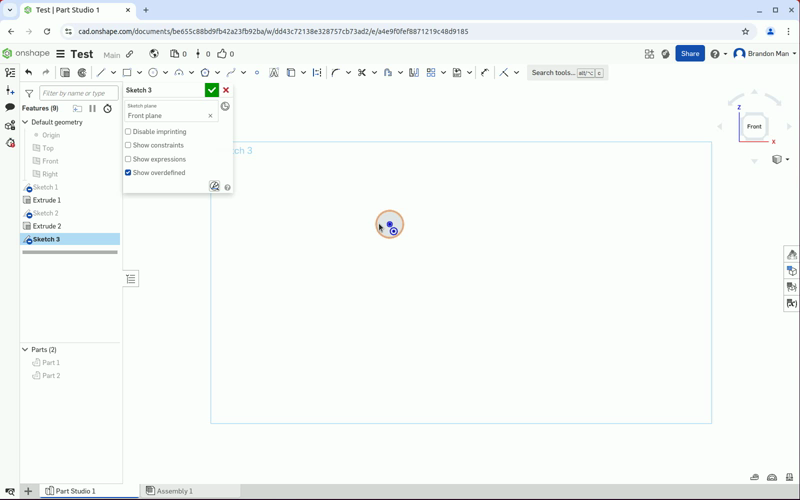
scroll(6)
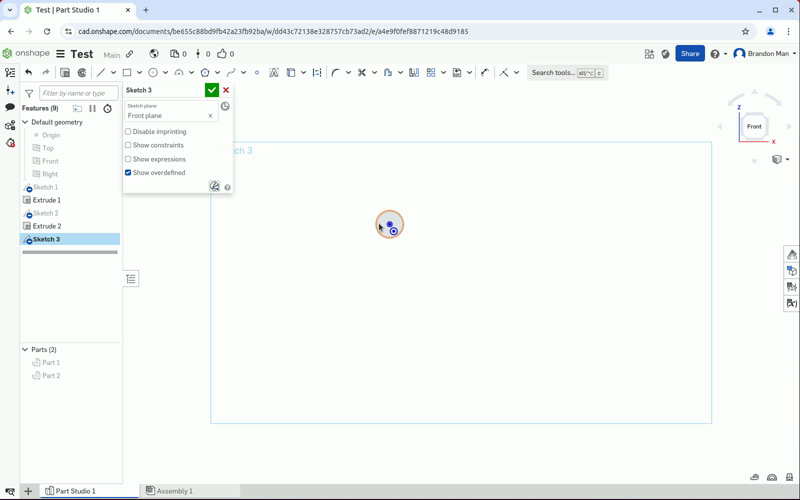
scroll(6)
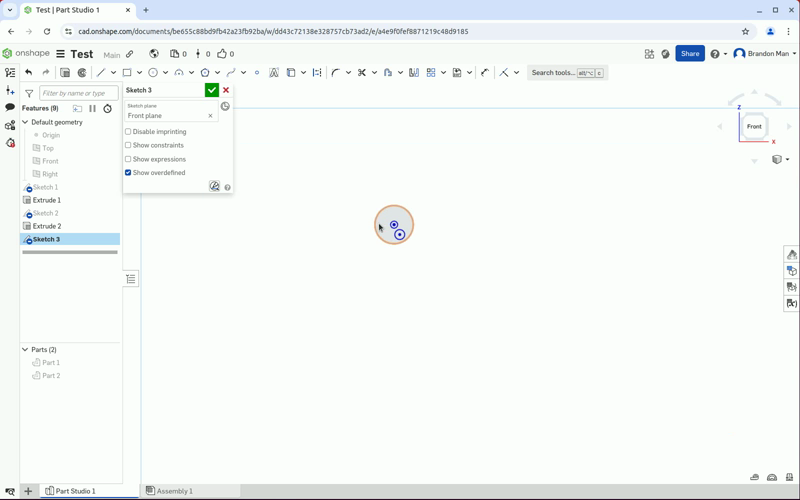
scroll(6)
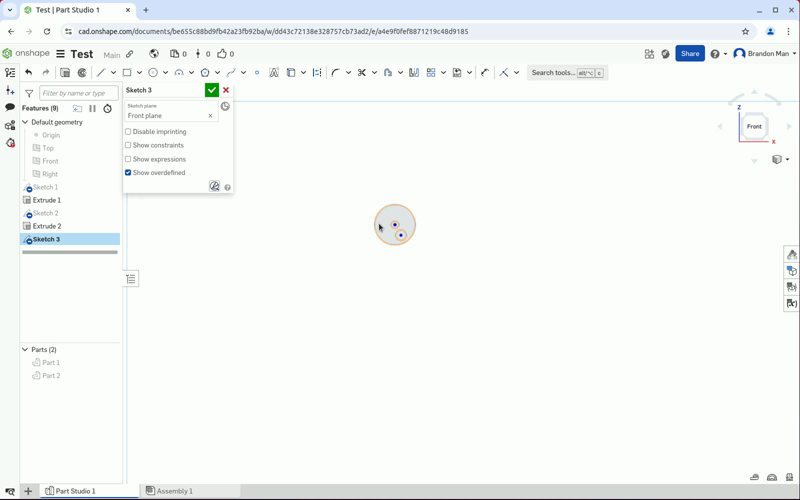
scroll(6)
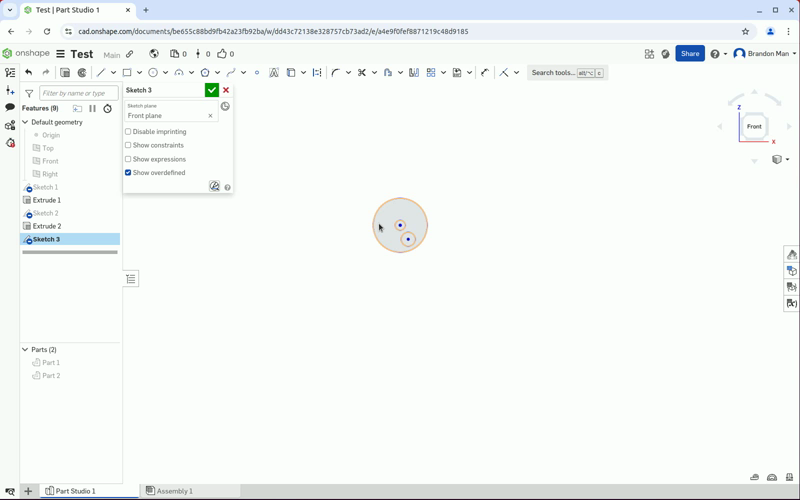
scroll(6)
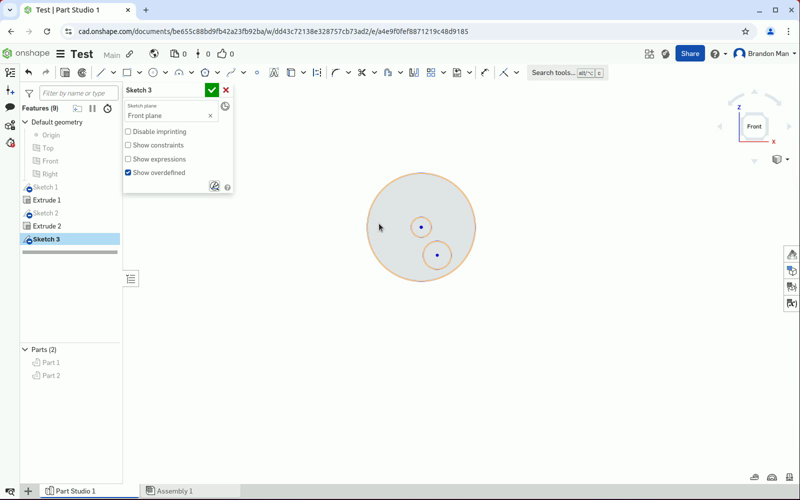
scroll(6)
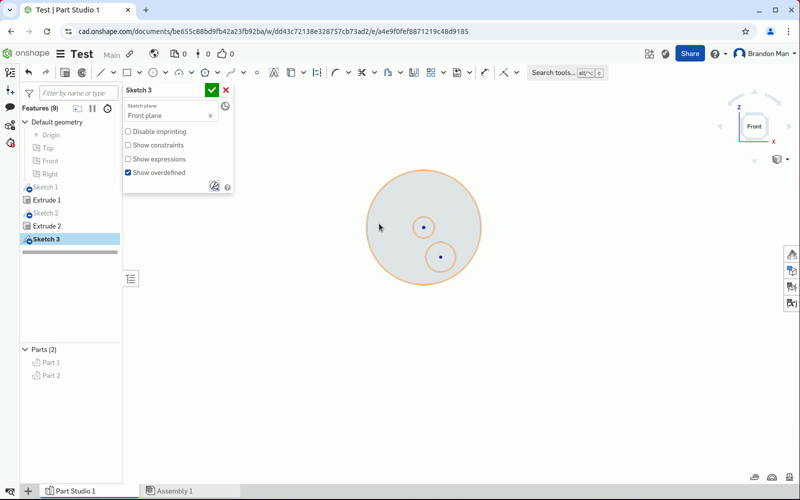
scroll(6)
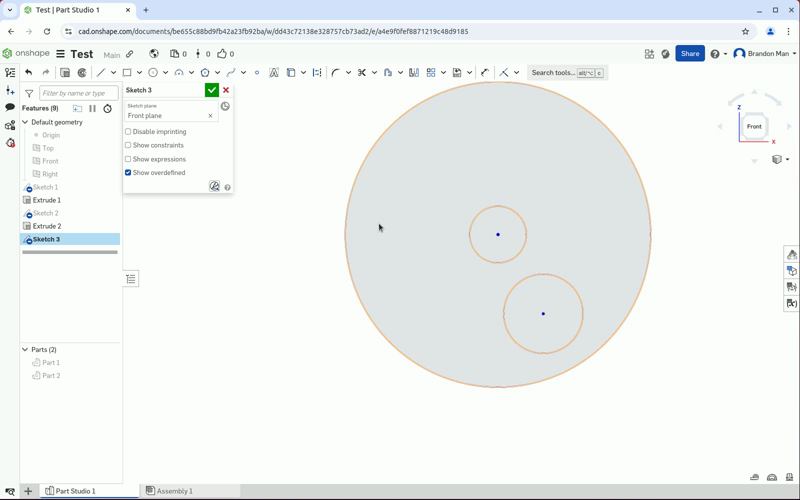
click(379, 223)
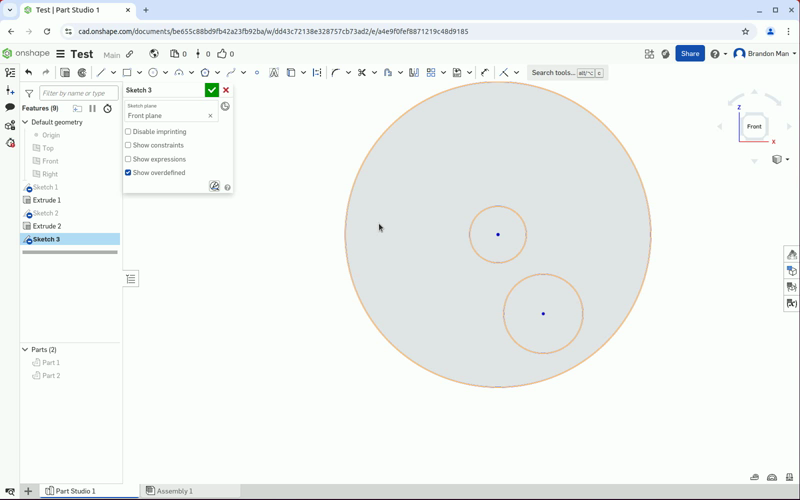
scroll(-6)
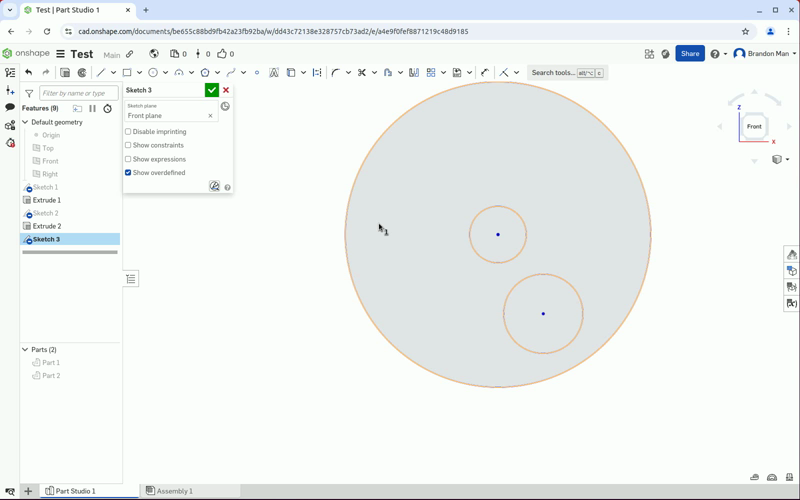
scroll(-6)
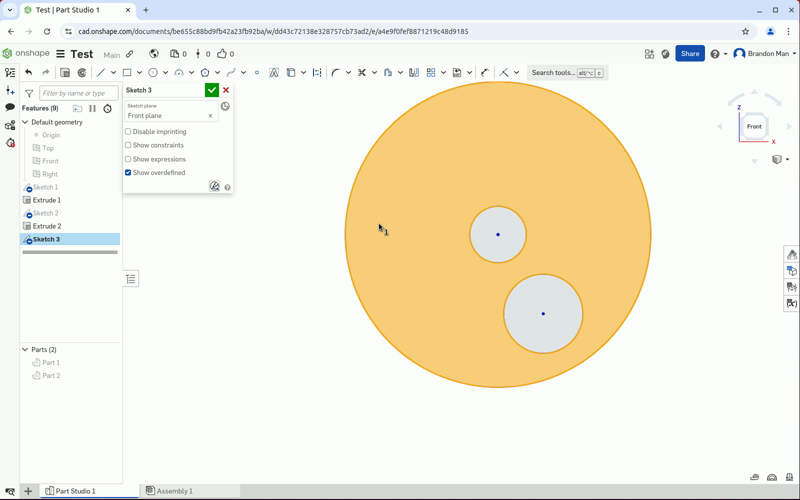
scroll(-6)
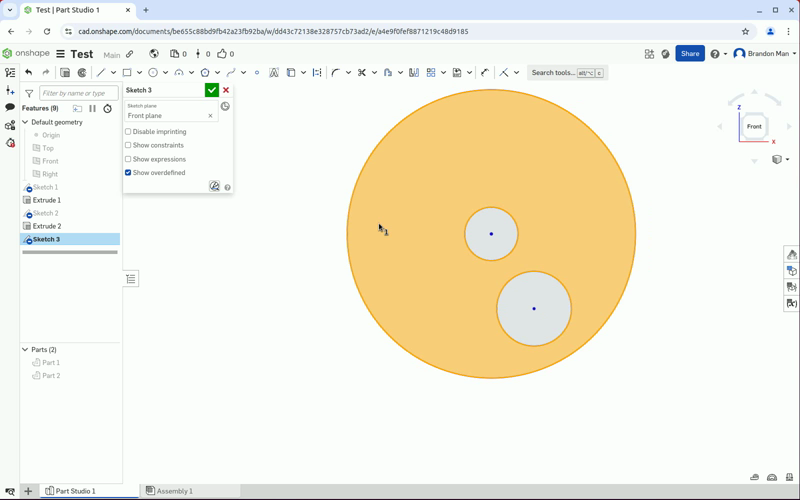
scroll(-6)
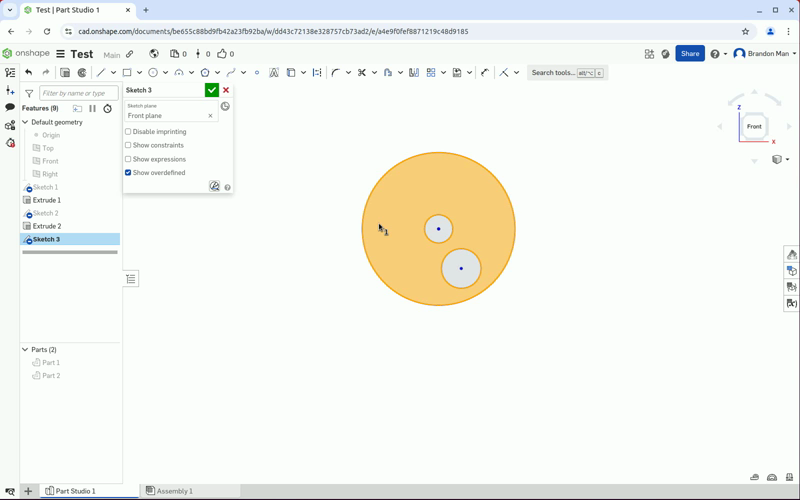
scroll(-6)
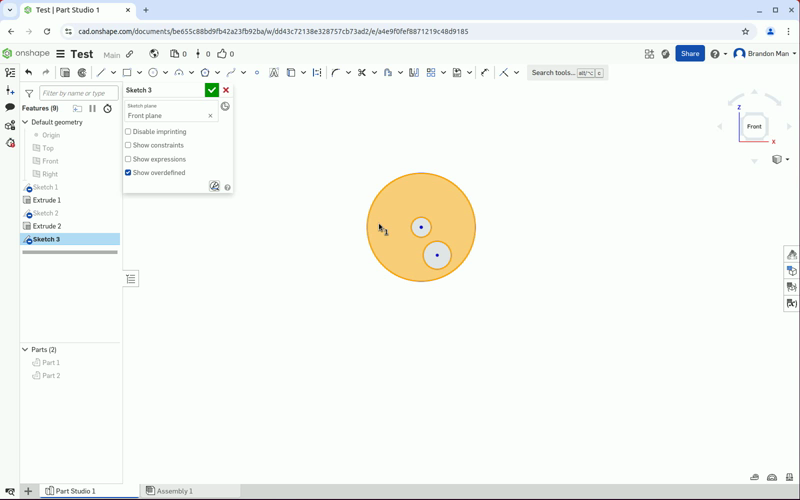
scroll(-6)
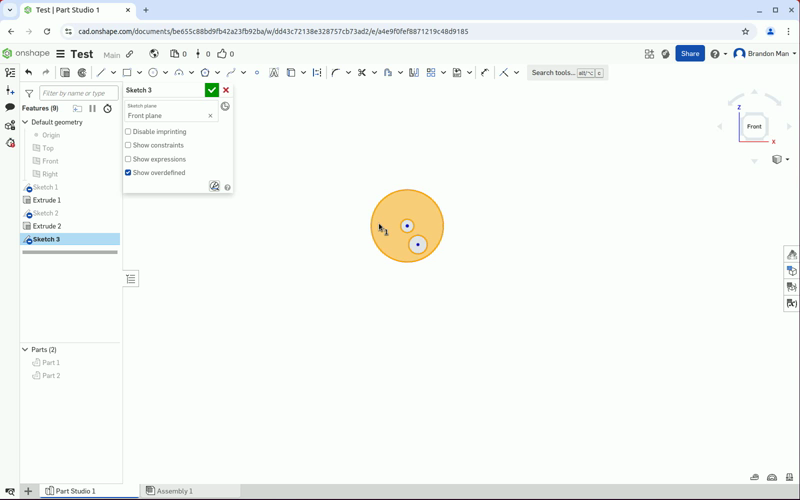
scroll(-6)
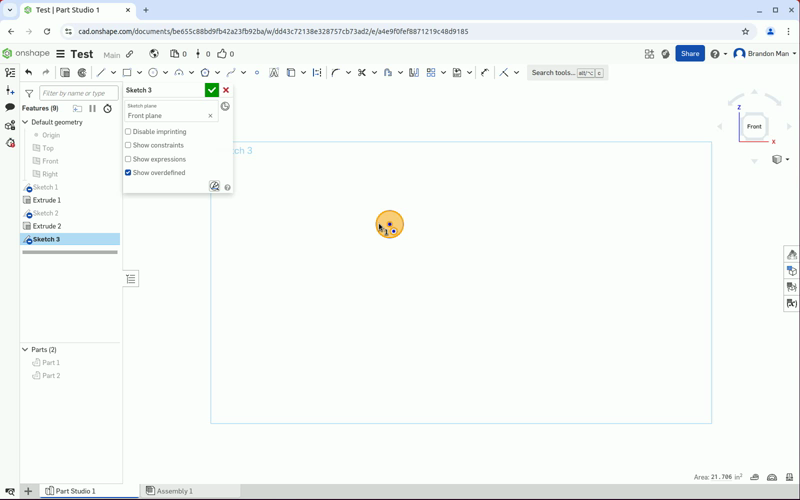
mouse_move(73, 352)
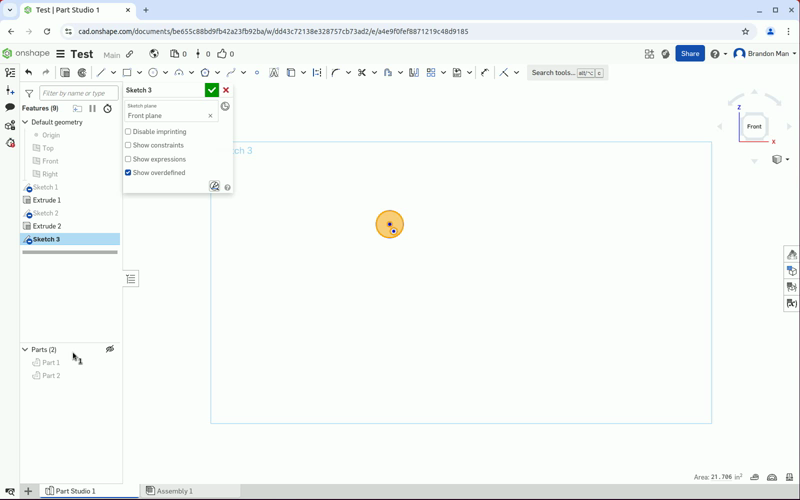
key(shift+y)
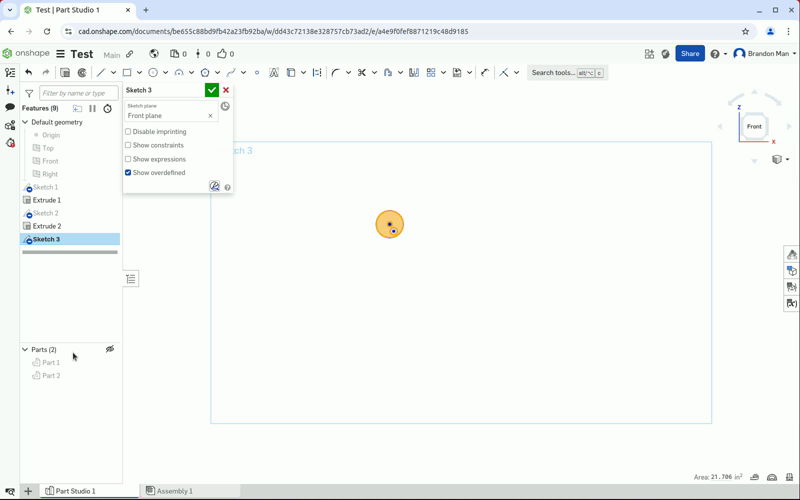
key(shift+e)
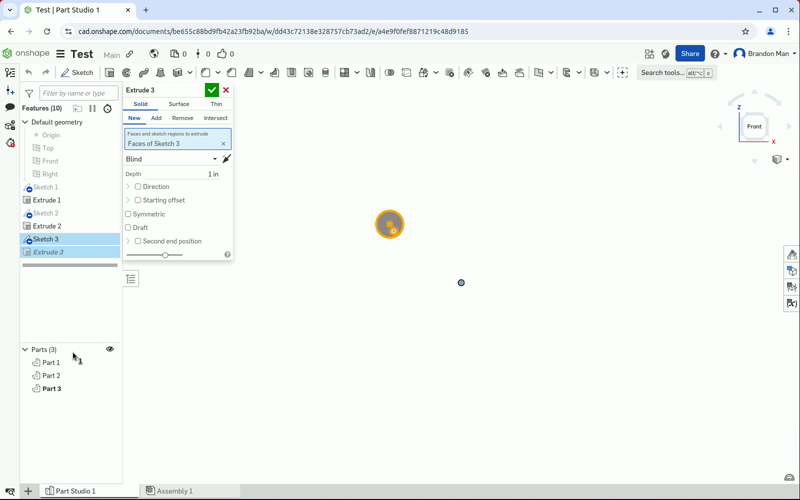
mouse_move(143, 106)
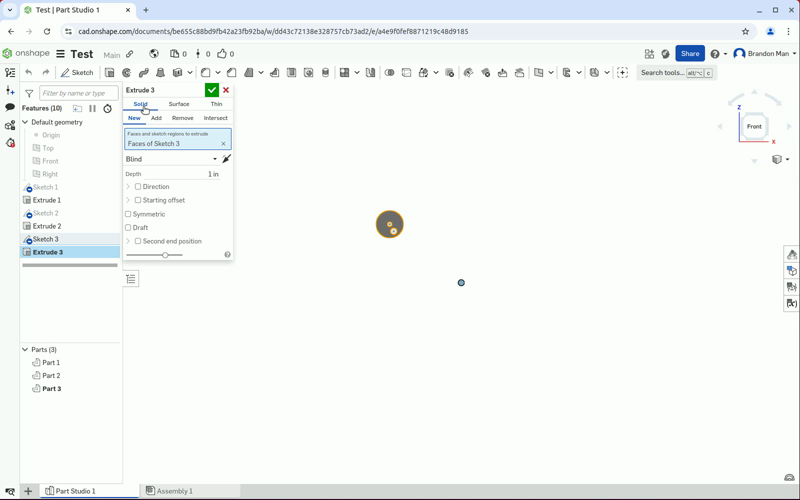
click(143, 106)
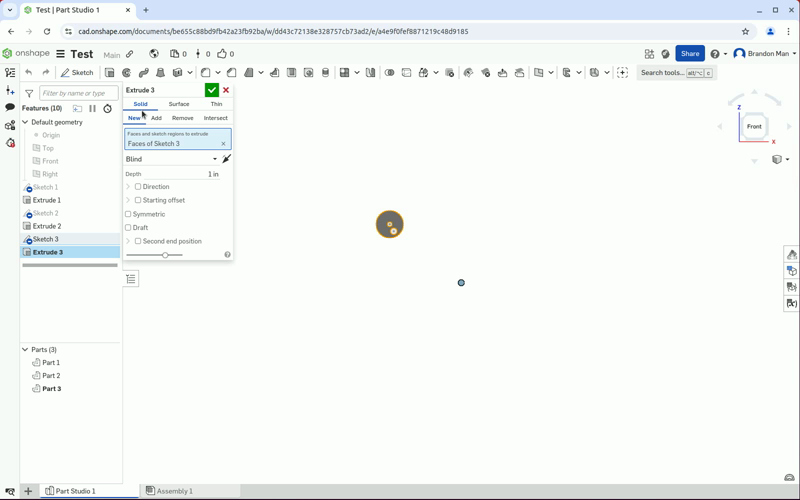
mouse_move(137, 120)
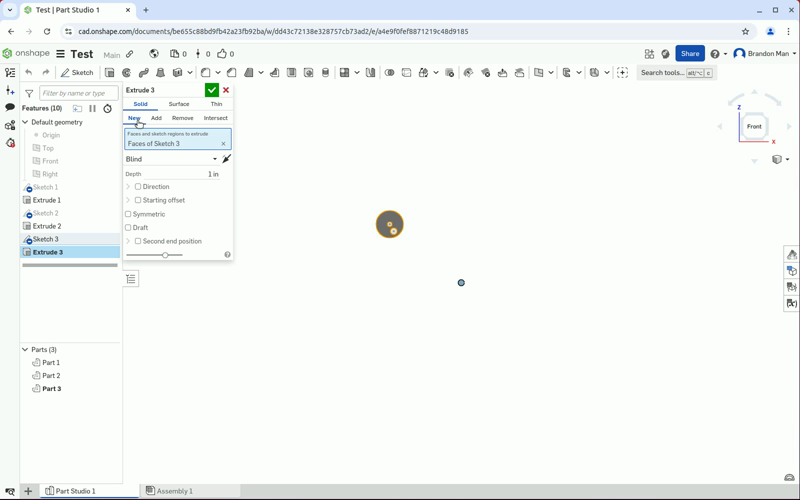
click(137, 120)
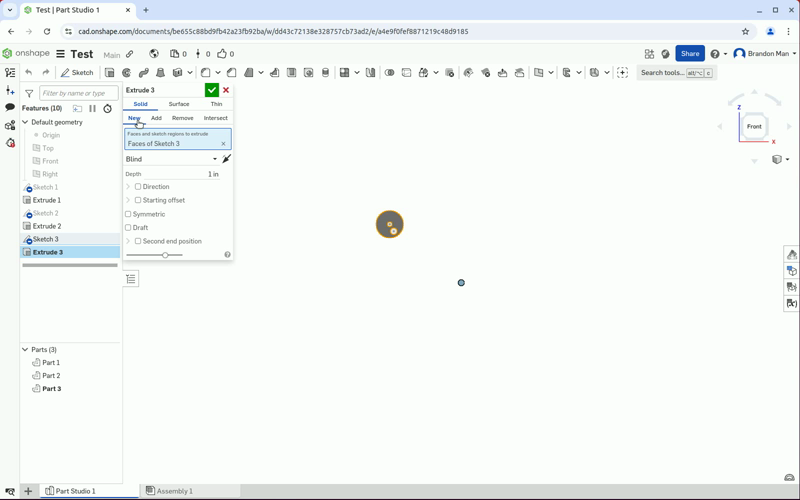
key(tab, 4)
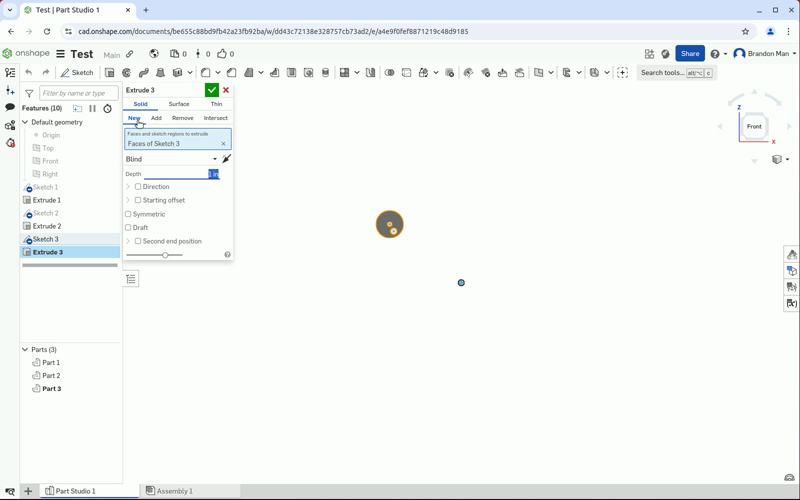
text(1.926)
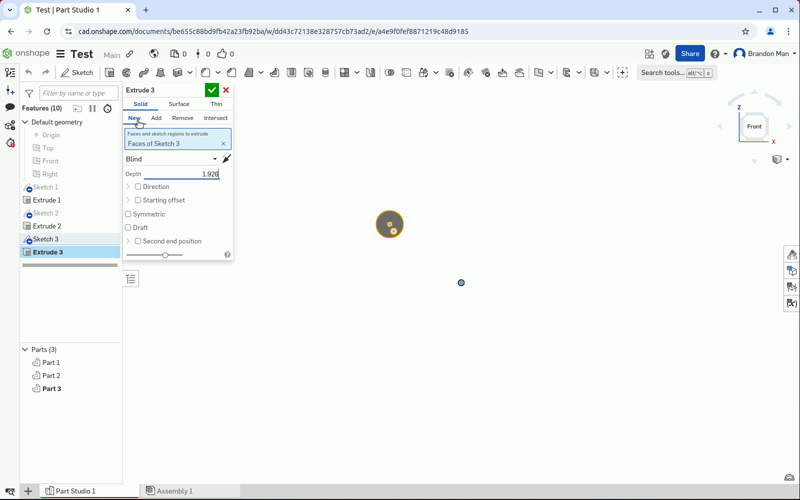
key(enter)
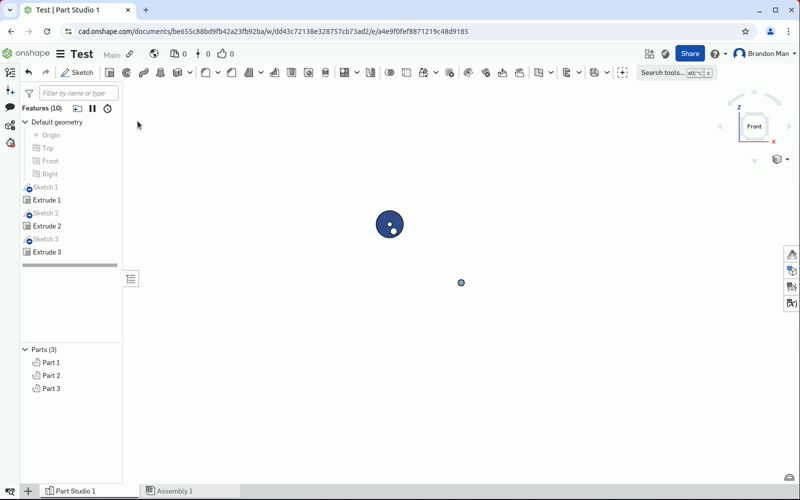
key(shift+h)
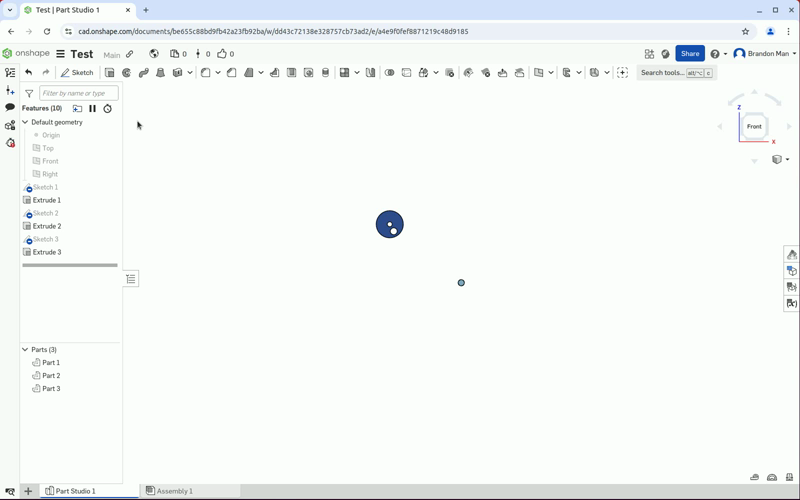
key(shift+h)
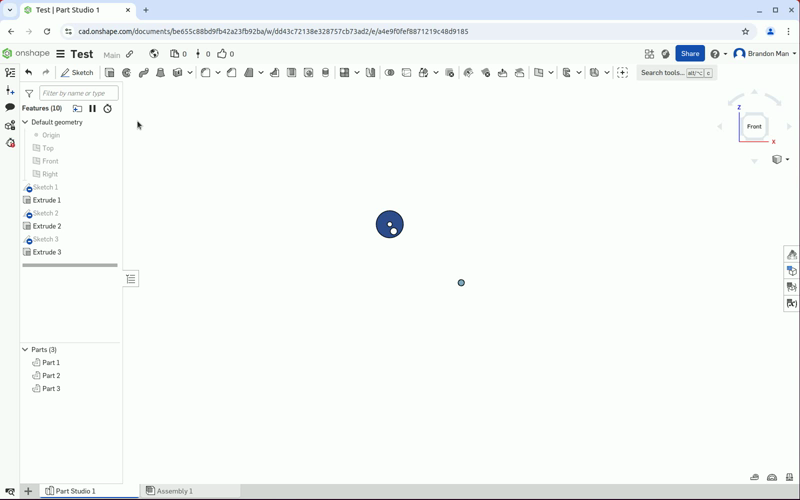
mouse_move(73, 189)
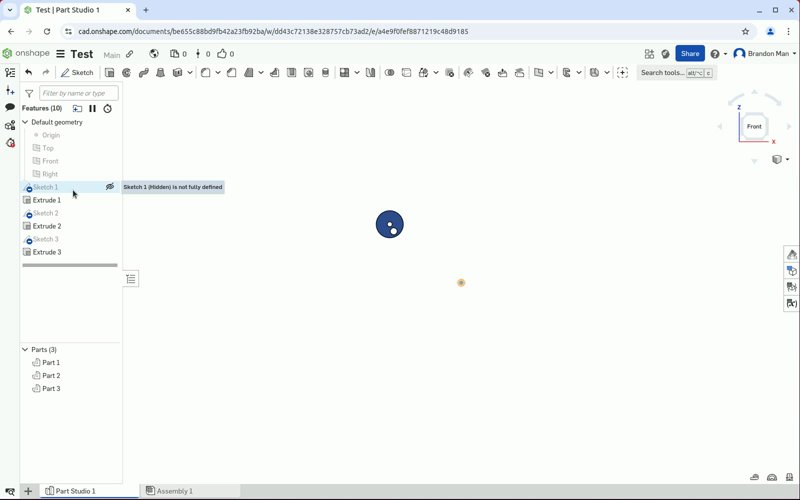
click(73, 189)
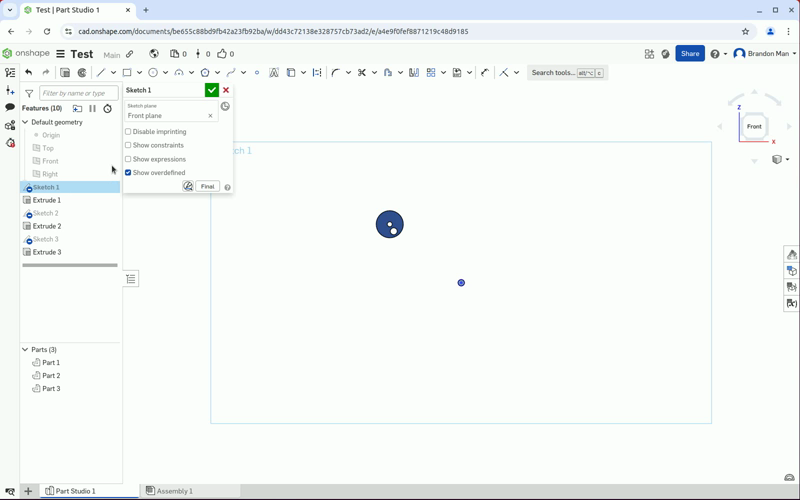
mouse_move(229, 92)
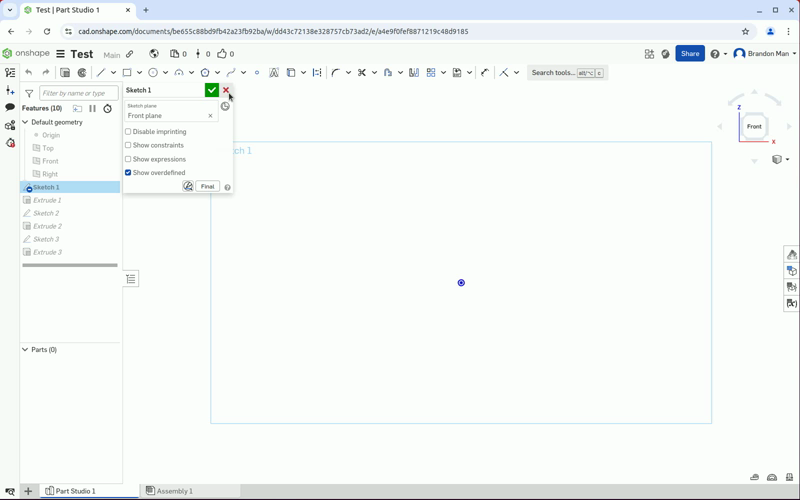
click(229, 92)
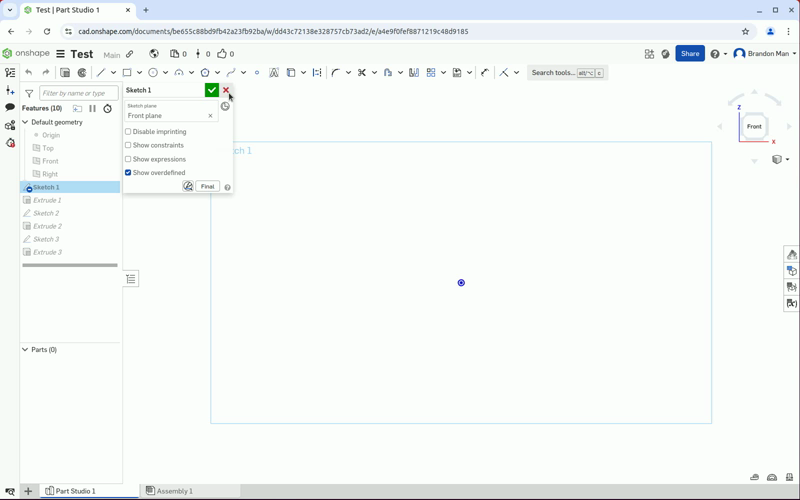
key(shift+s)
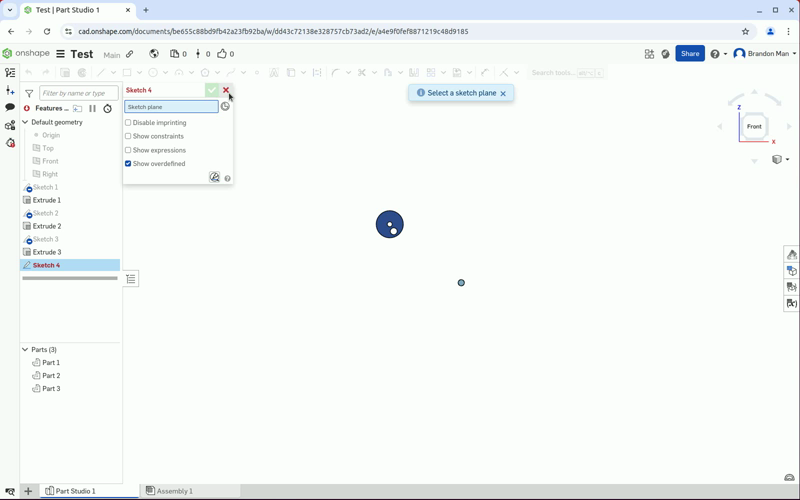
mouse_move(73, 163)
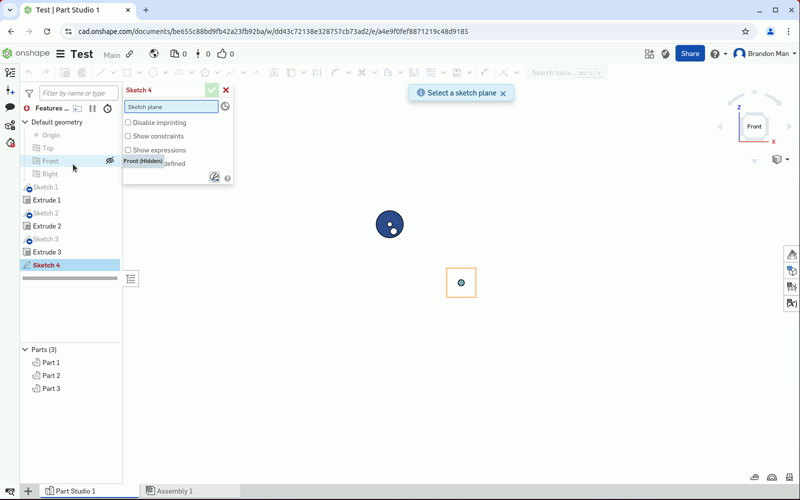
click(73, 163)
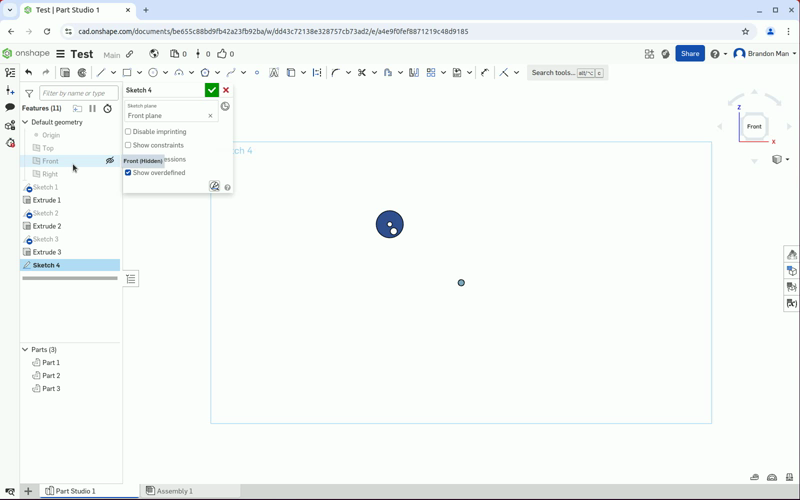
mouse_move(73, 352)
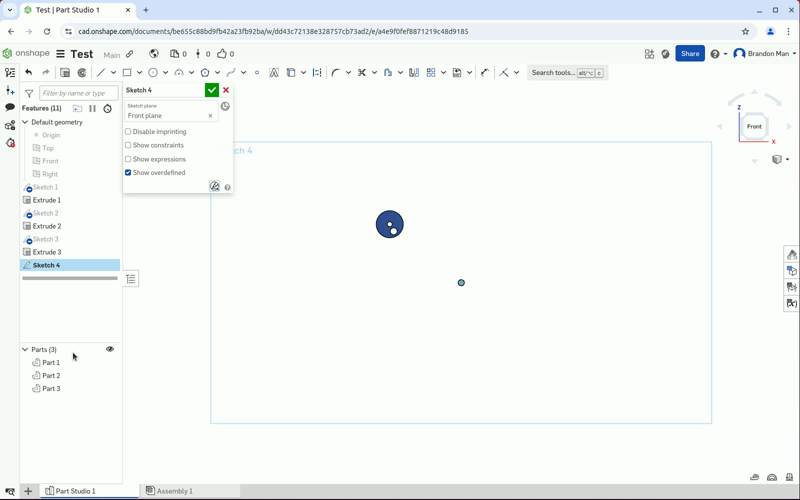
key(y)
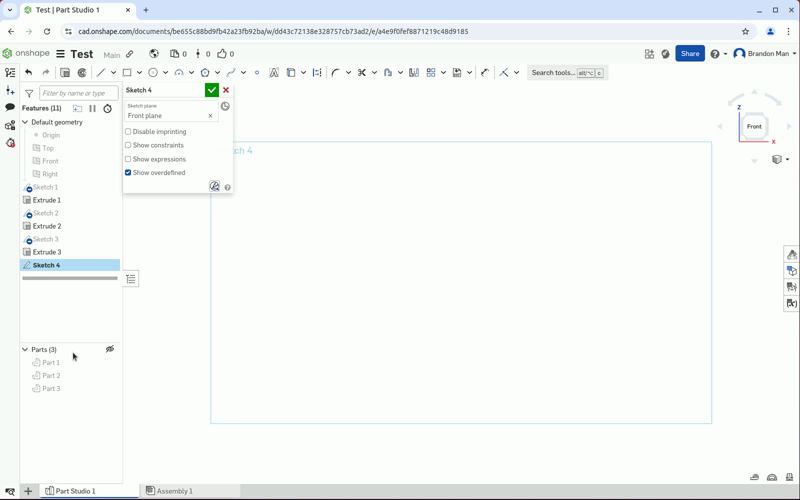
key(c)
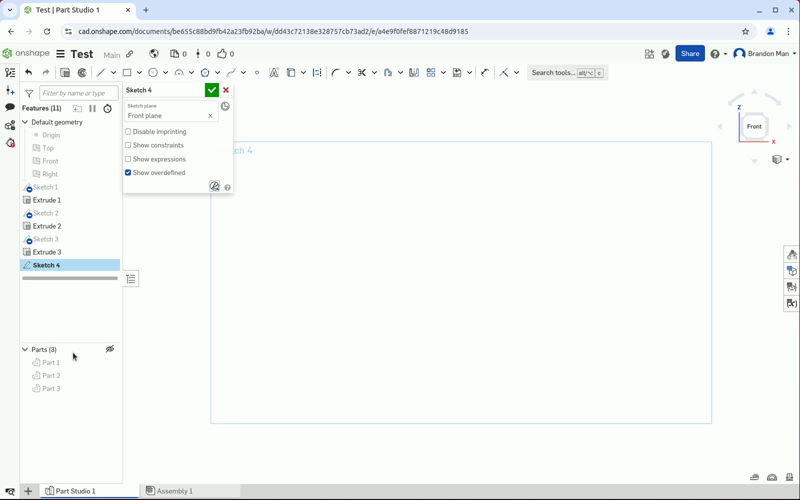
key_down(shift)
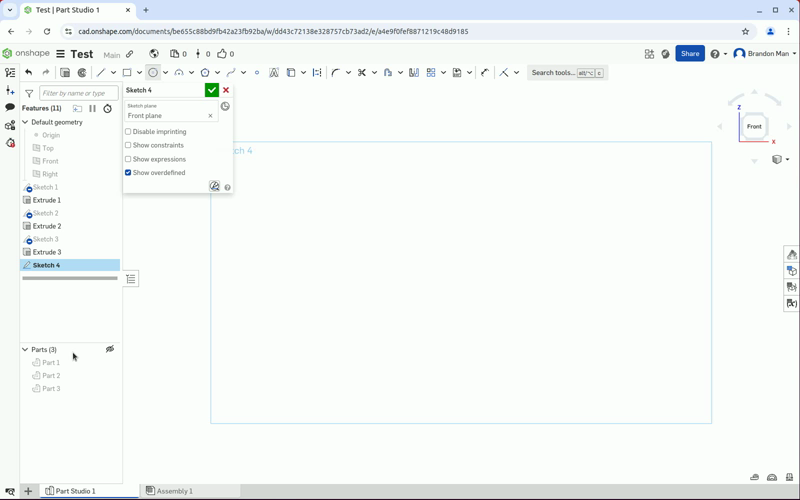
mouse_move(379, 268)
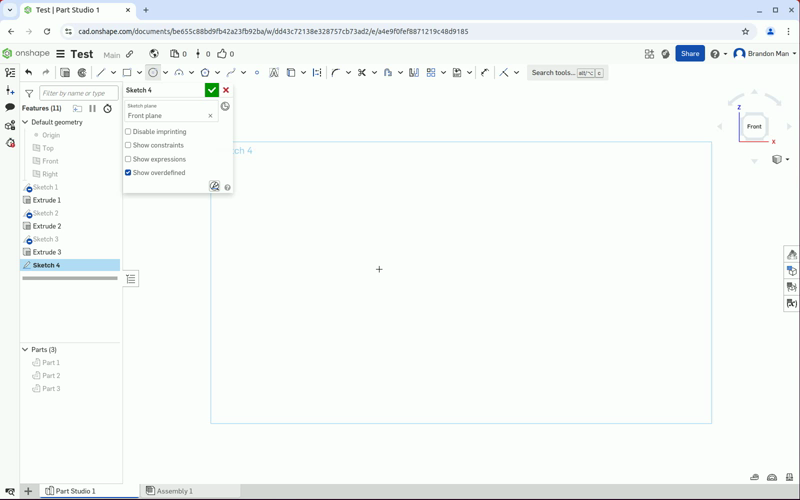
click(379, 268)
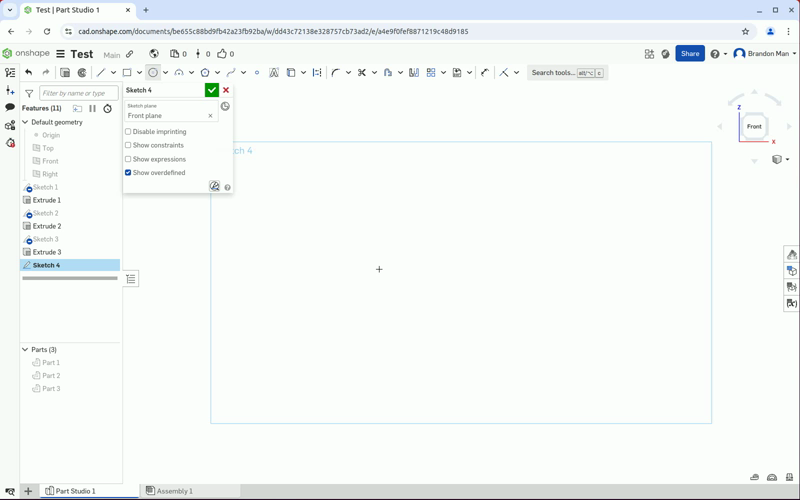
key_up(shift)
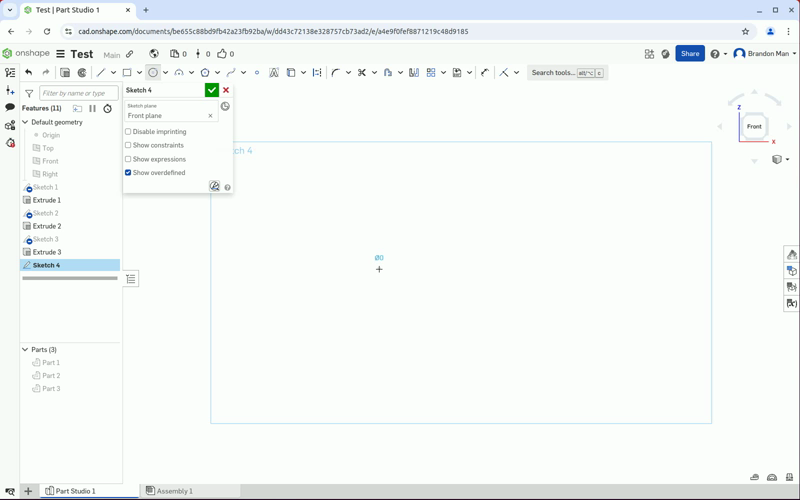
mouse_move(409, 268)
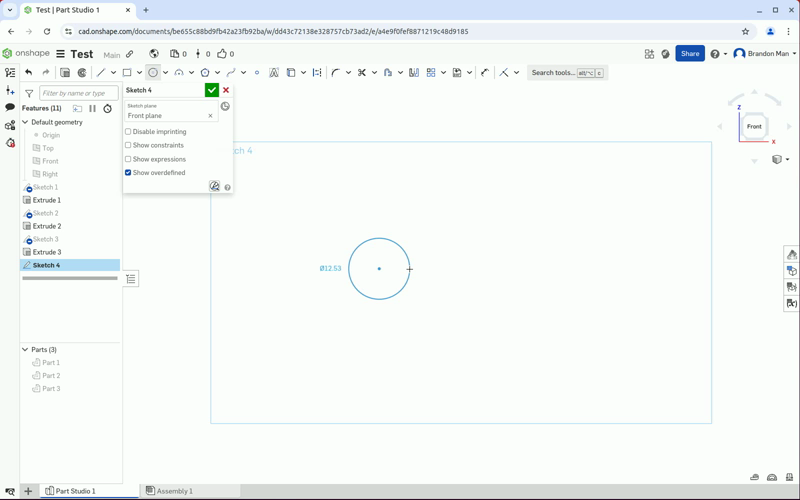
click(409, 268)
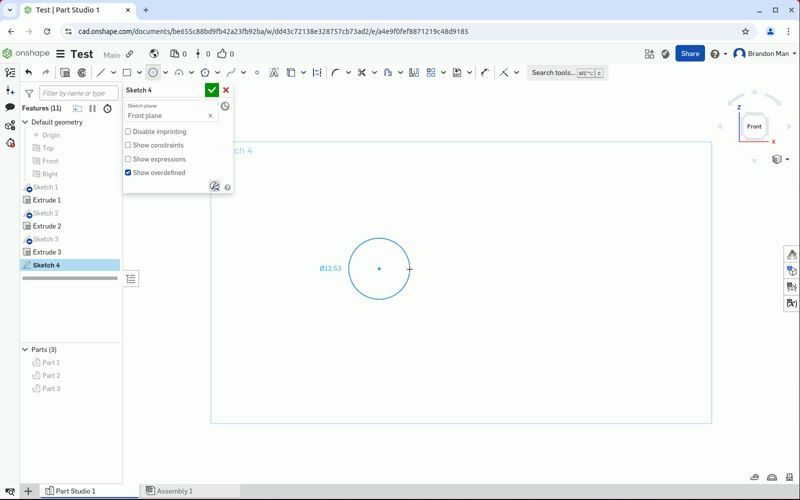
key(esc)
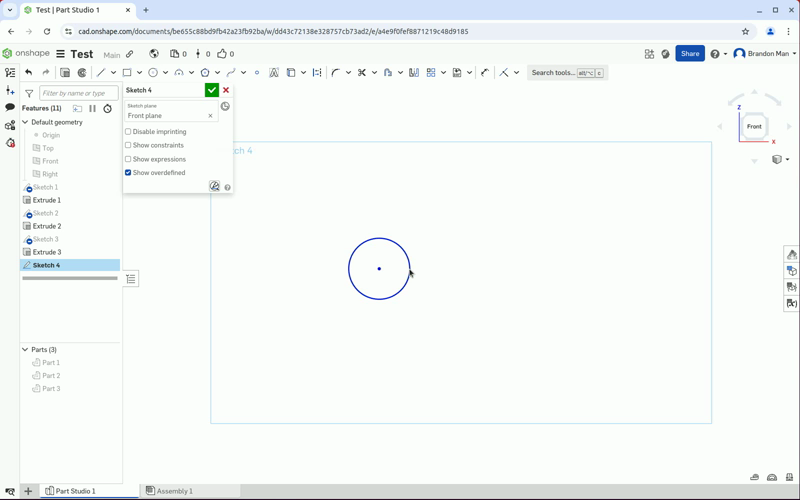
key(c)
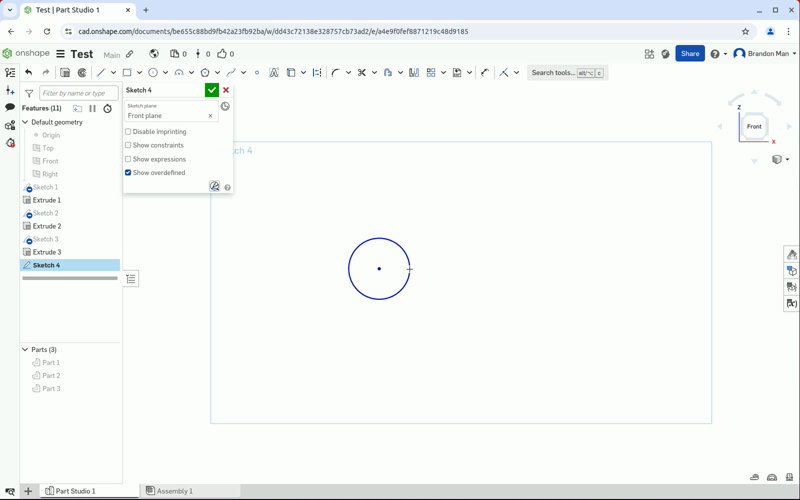
key_down(shift)
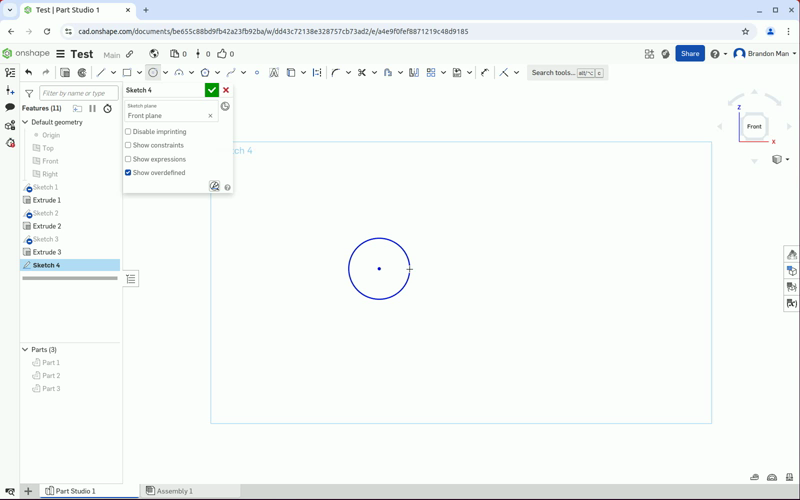
mouse_move(379, 268)
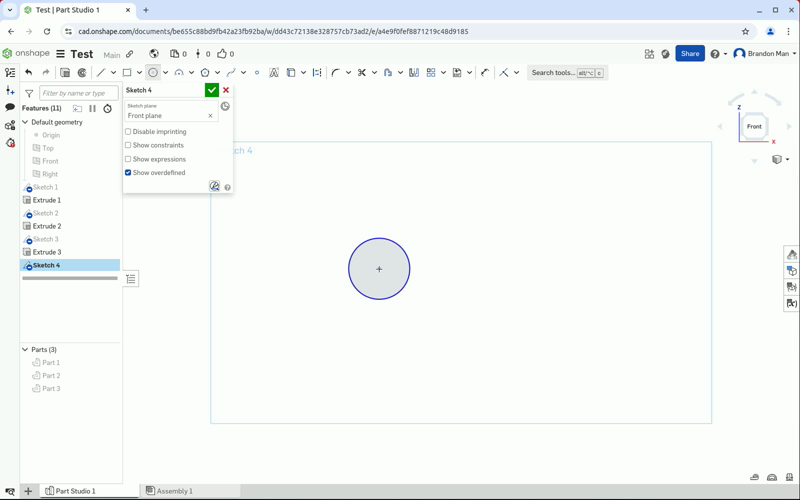
click(379, 268)
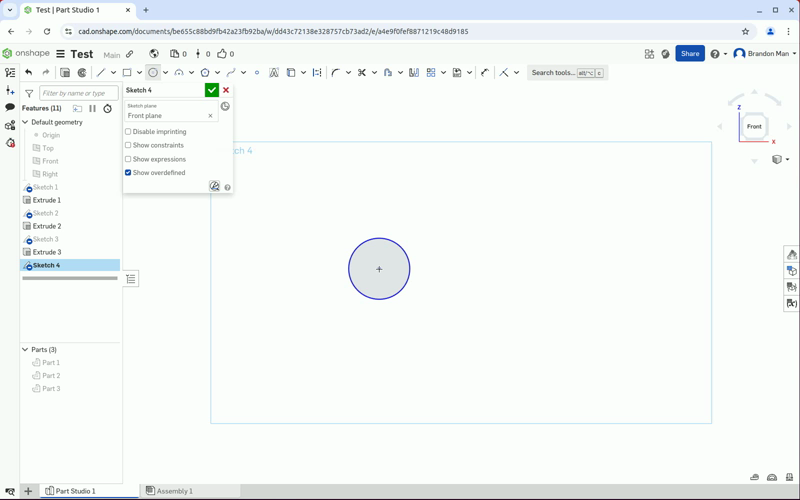
key_up(shift)
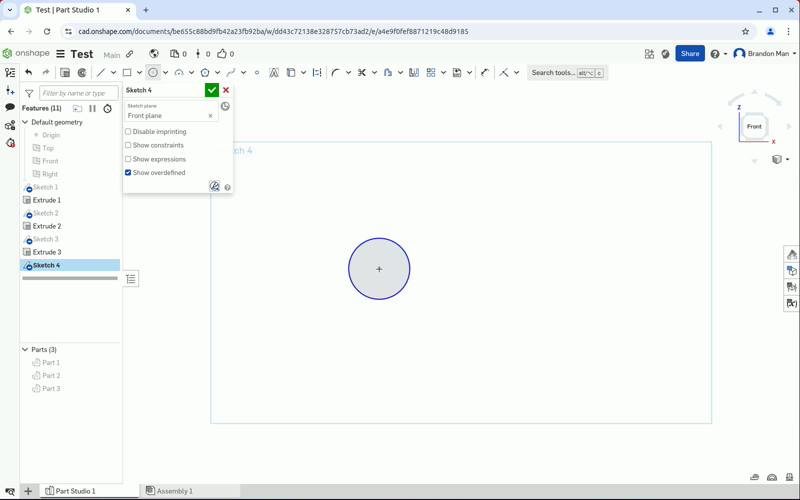
mouse_move(382, 268)
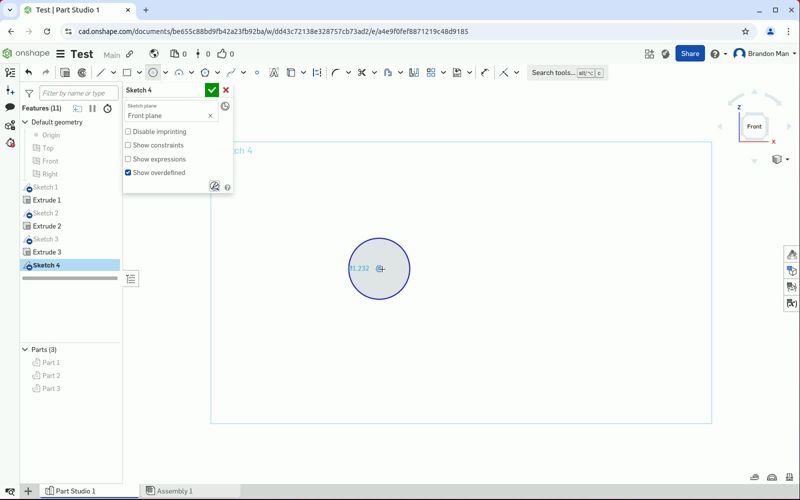
scroll(6)
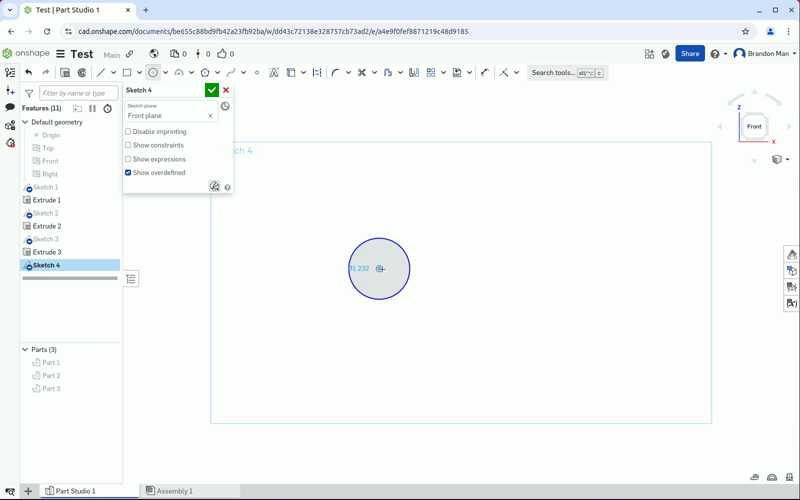
scroll(6)
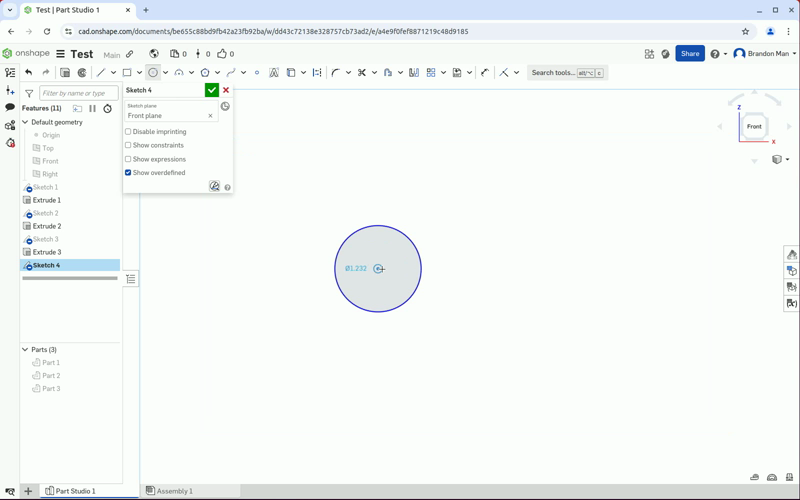
scroll(6)
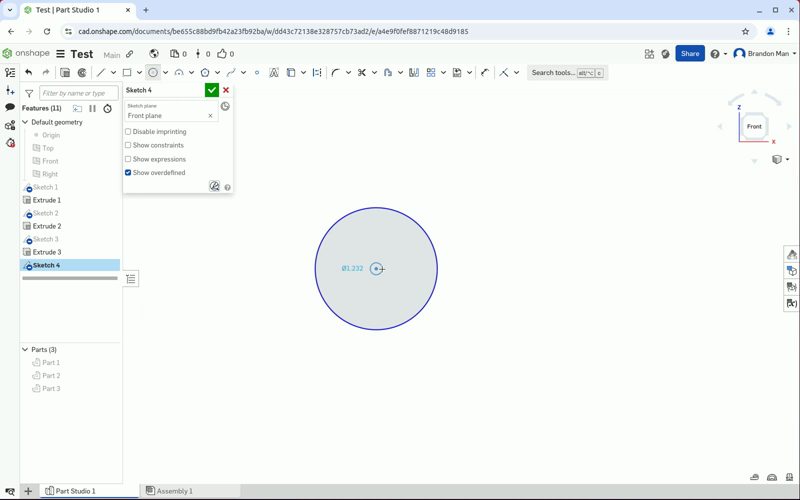
scroll(6)
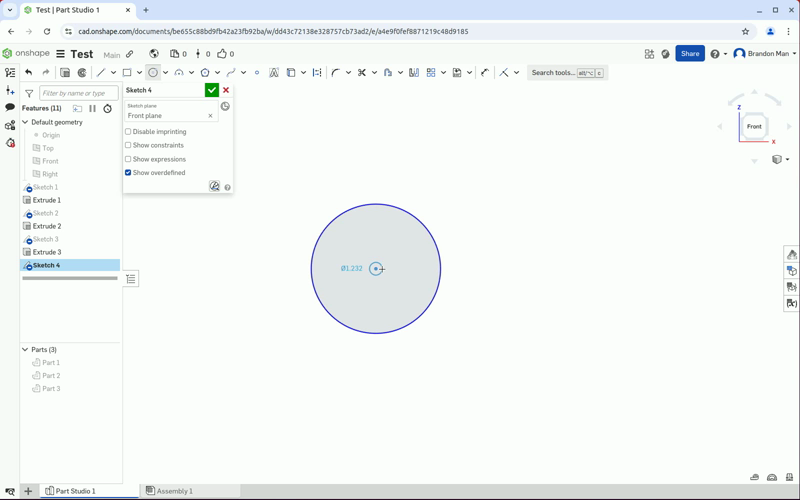
scroll(6)
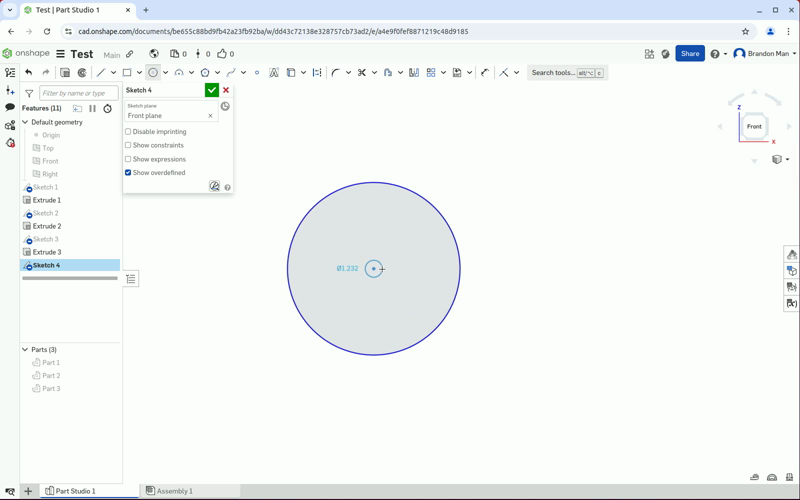
scroll(6)
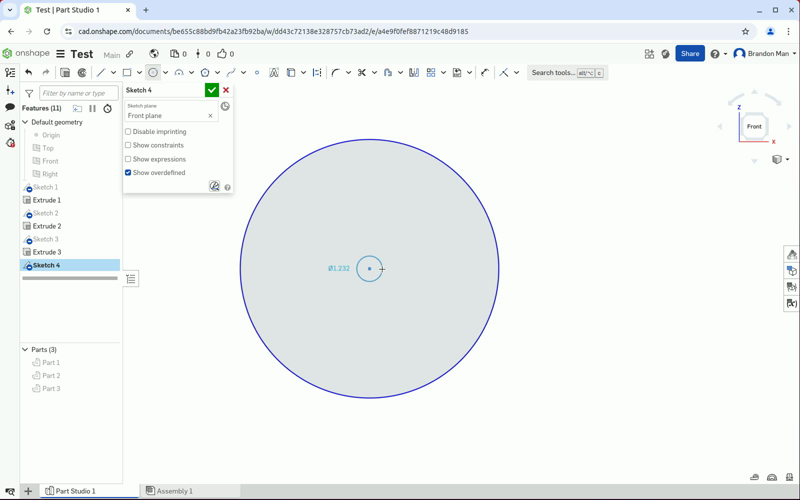
scroll(6)
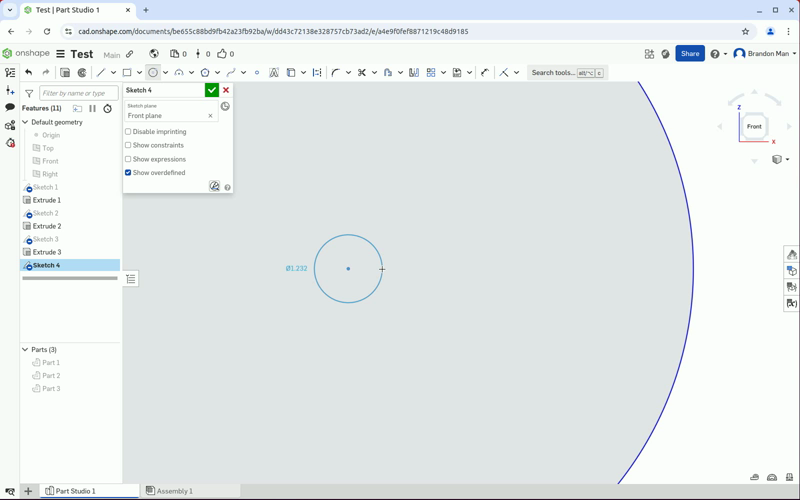
click(382, 268)
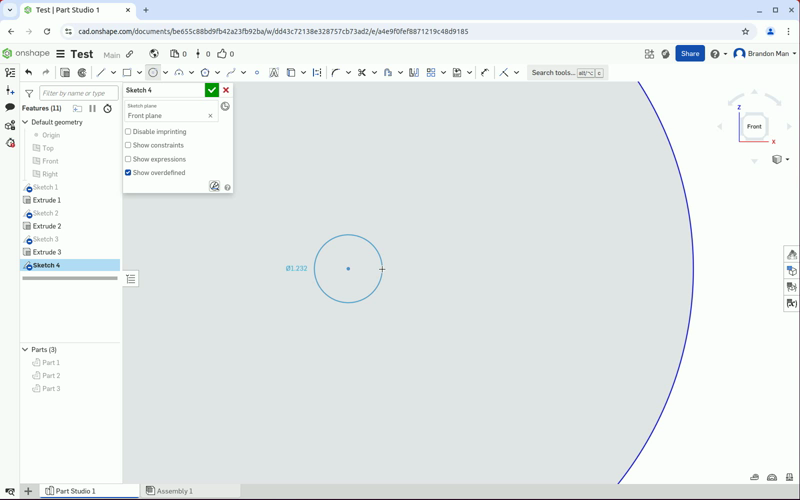
scroll(-6)
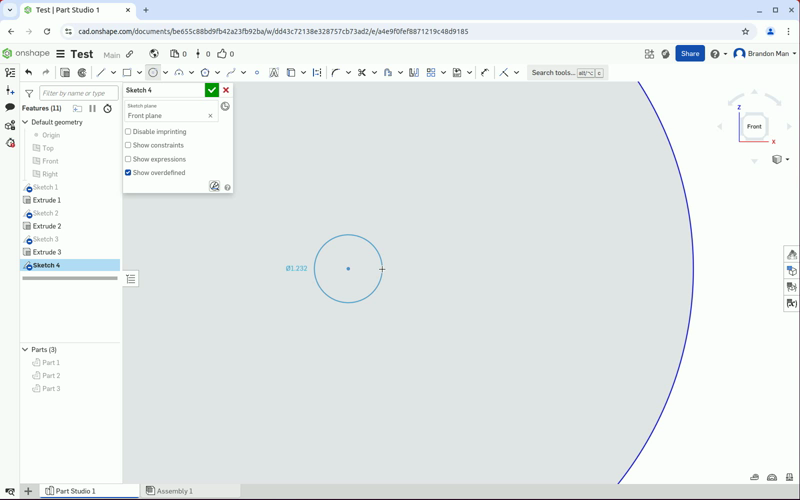
scroll(-6)
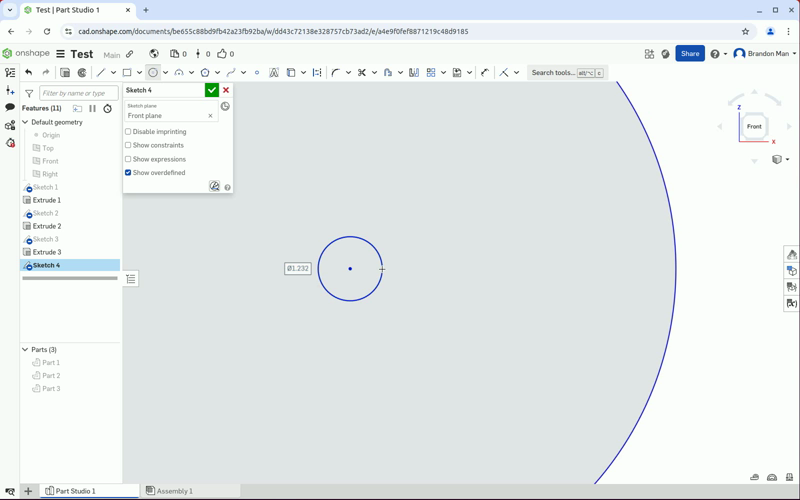
scroll(-6)
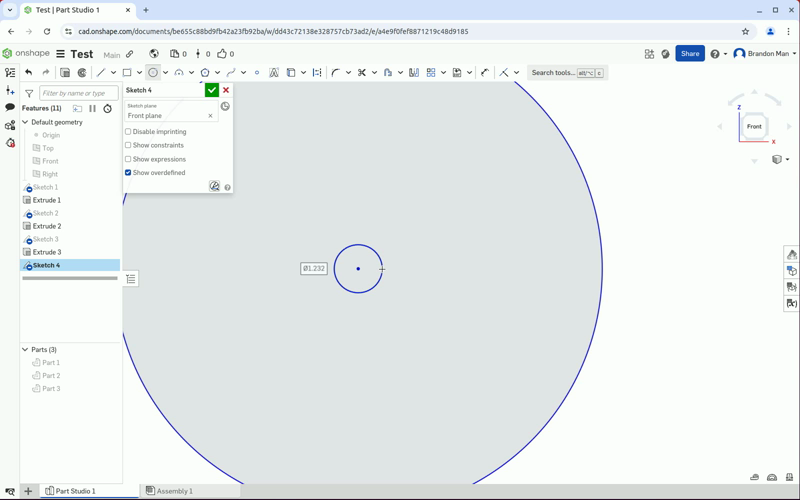
scroll(-6)
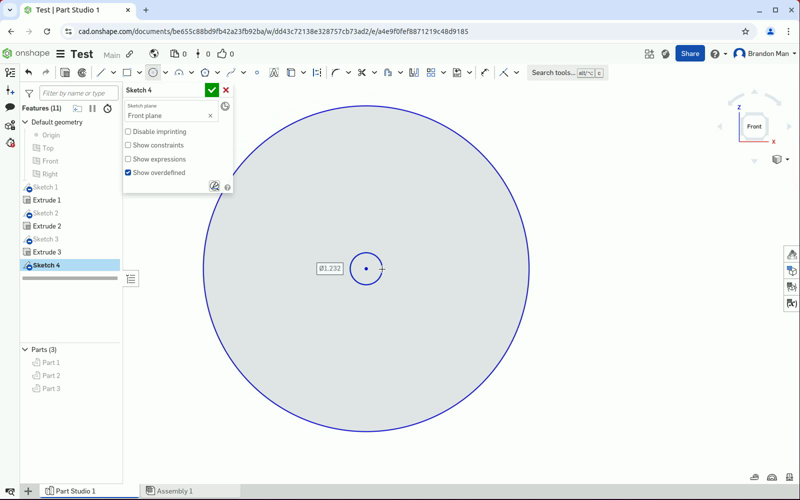
scroll(-6)
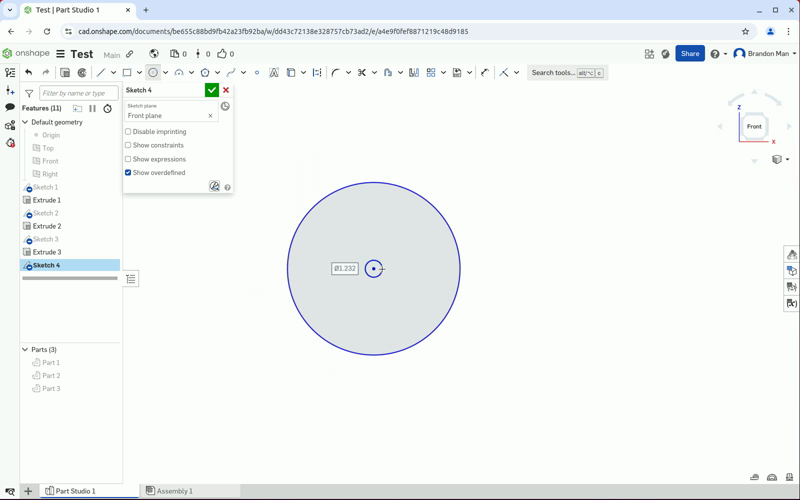
scroll(-6)
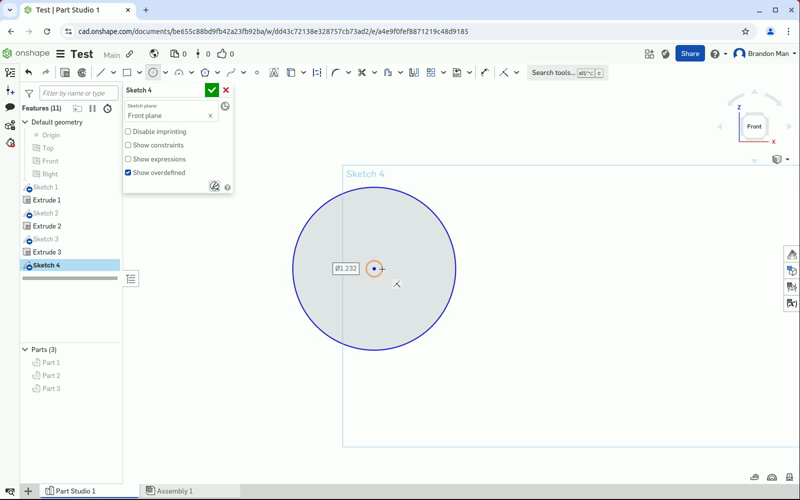
scroll(-6)
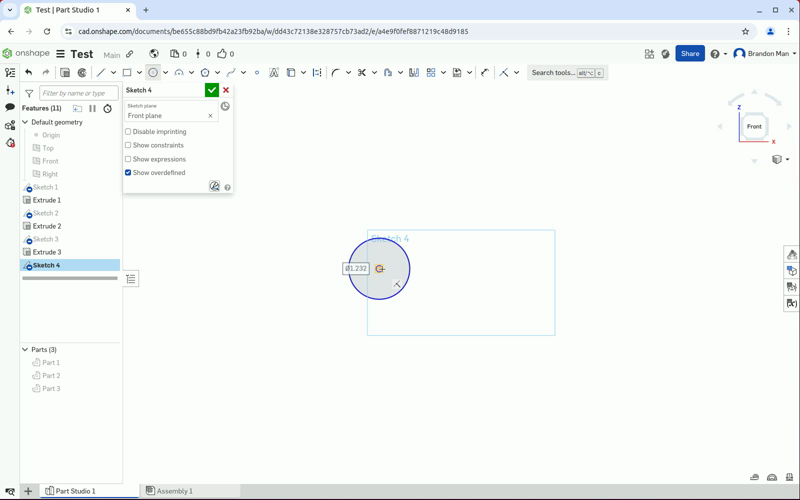
key(esc)
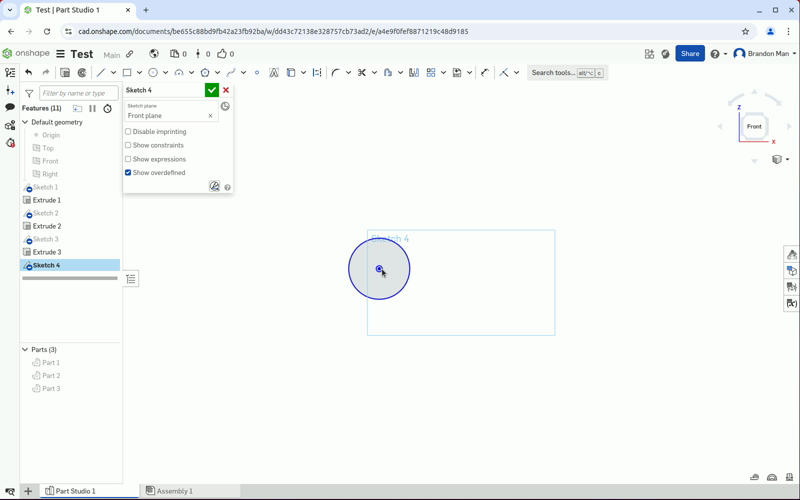
key(c)
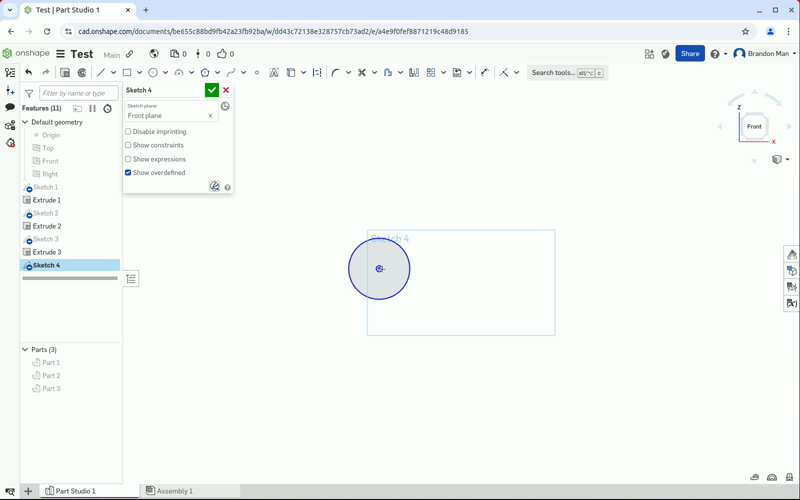
key_down(shift)
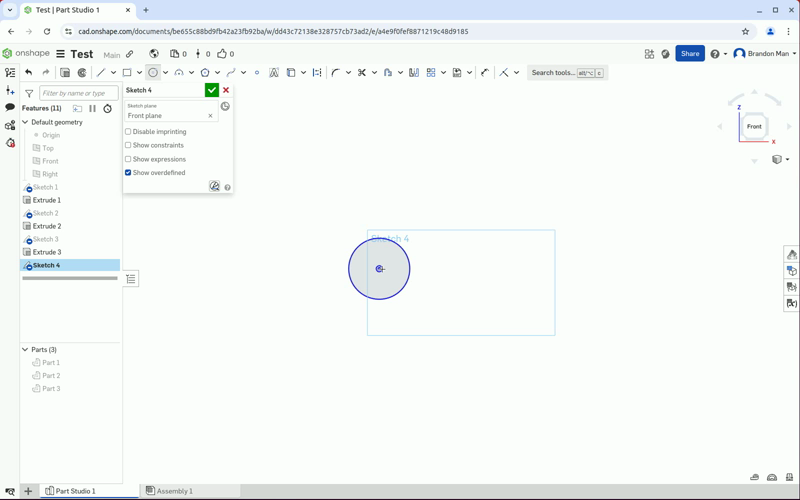
mouse_move(396, 268)
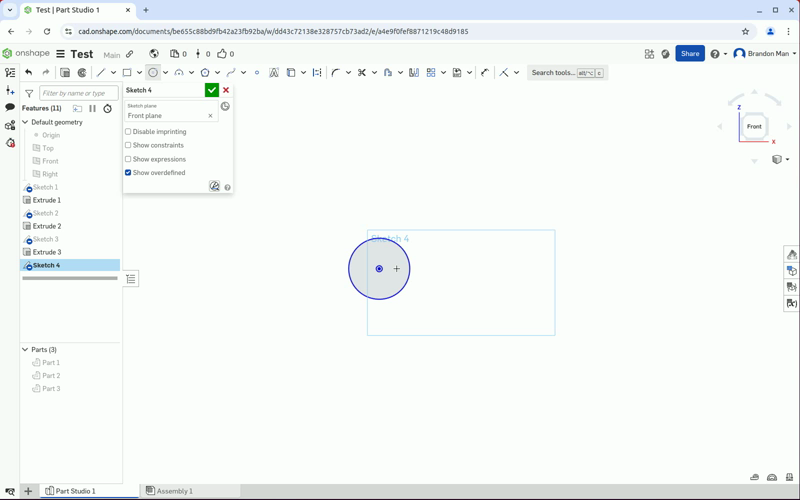
click(396, 268)
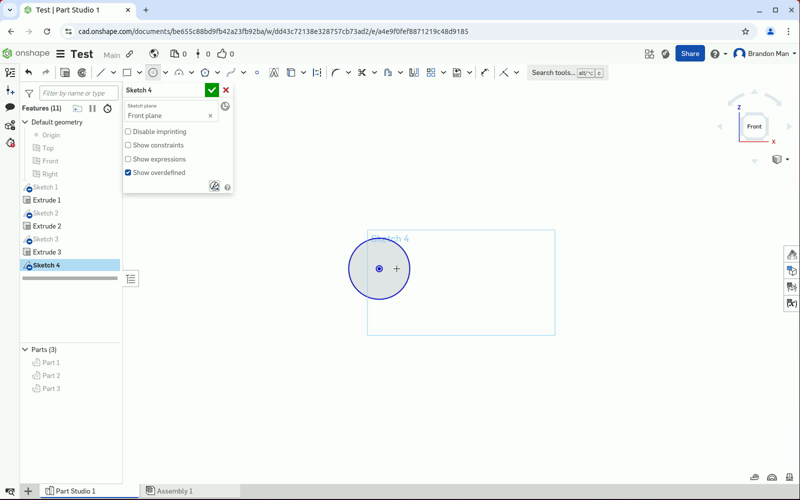
key_up(shift)
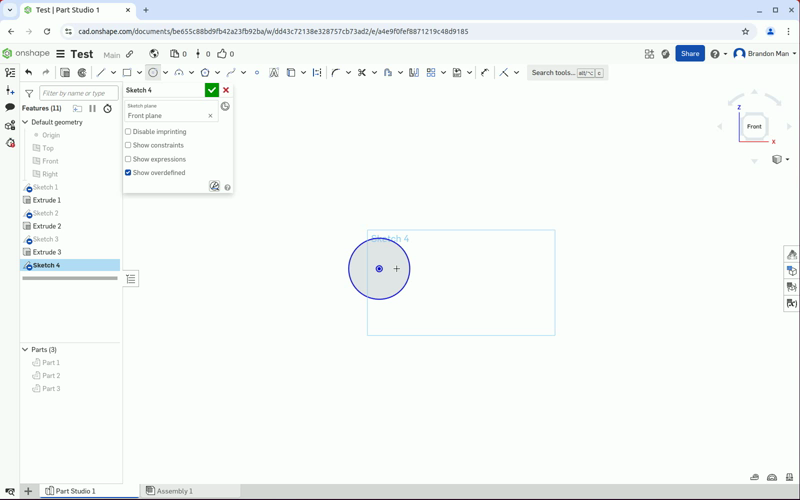
mouse_move(400, 268)
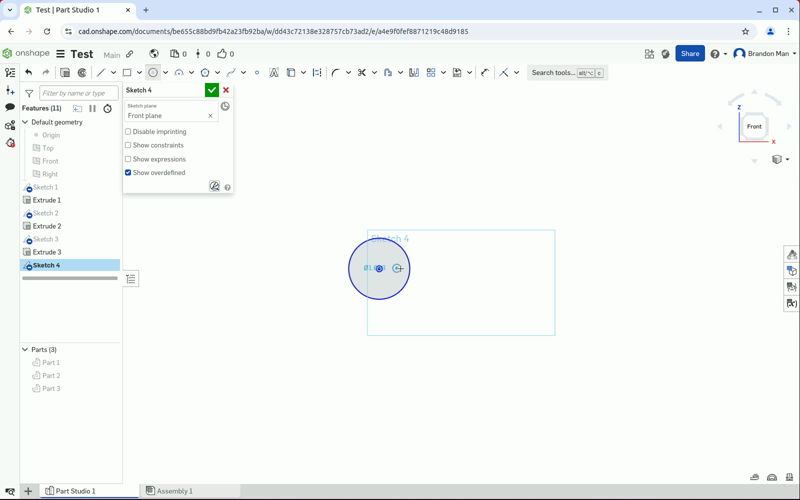
click(400, 268)
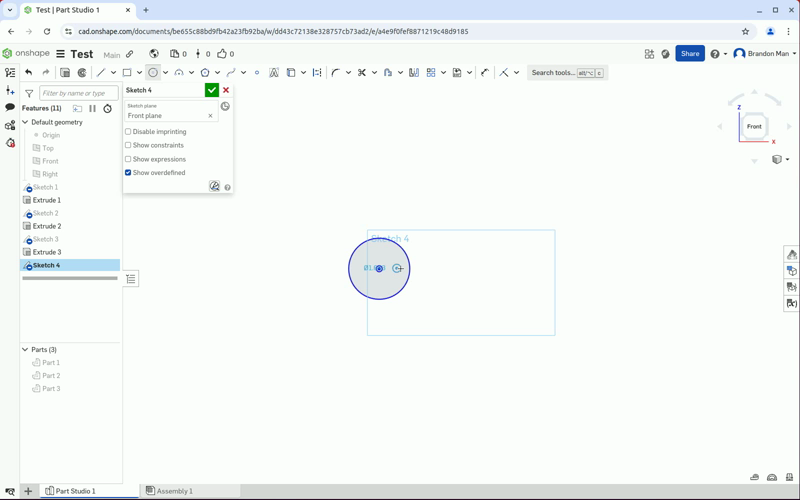
key(esc)
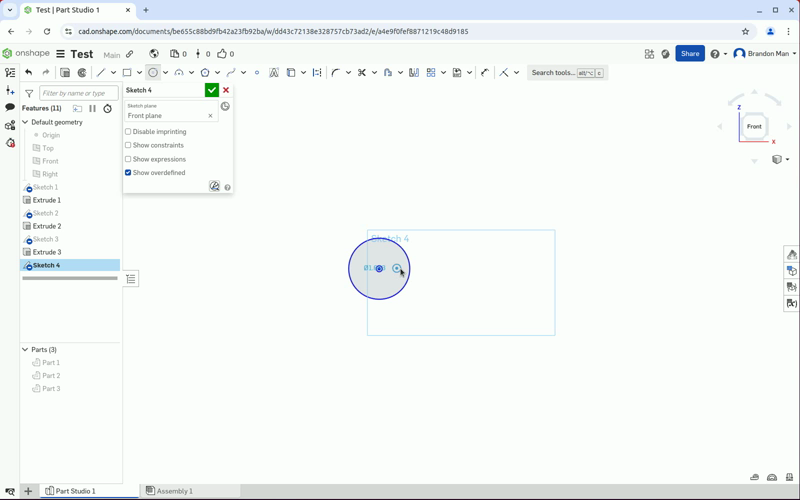
mouse_move(354, 268)
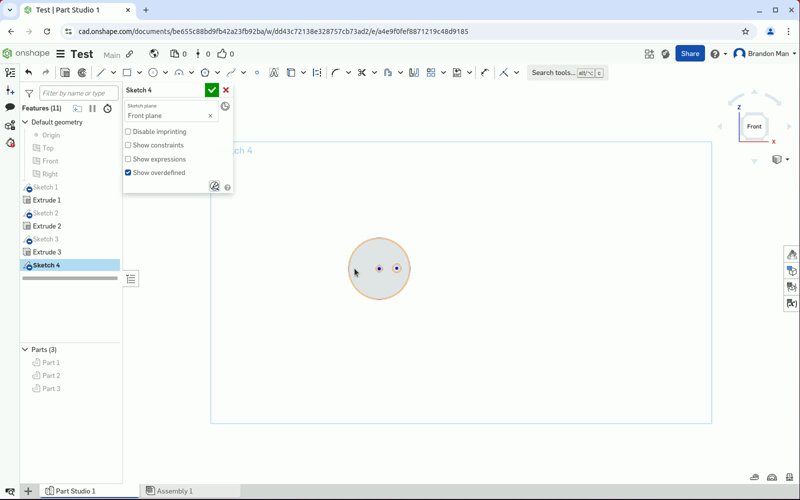
click(354, 268)
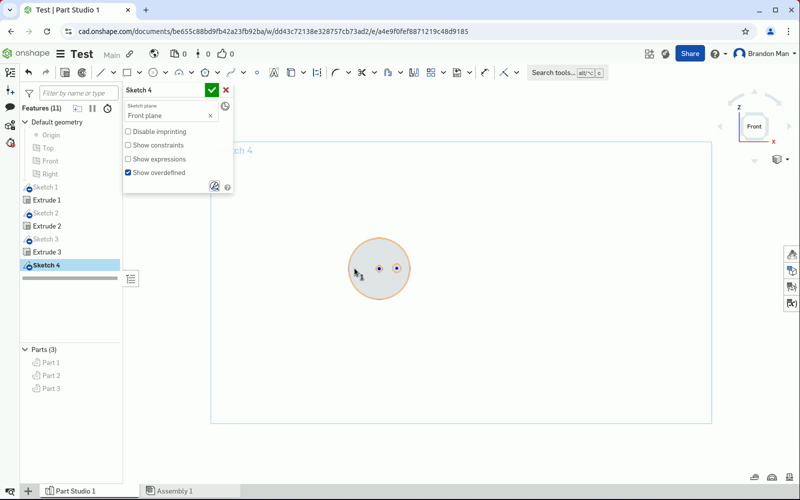
mouse_move(73, 352)
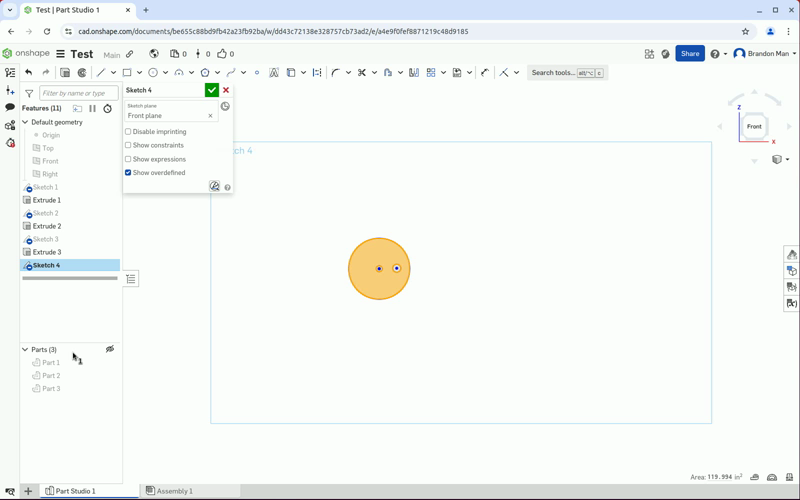
key(shift+y)
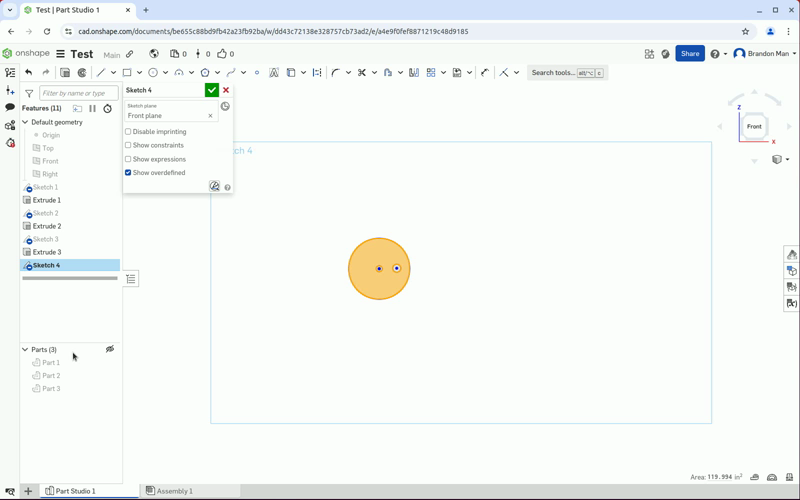
key(shift+e)
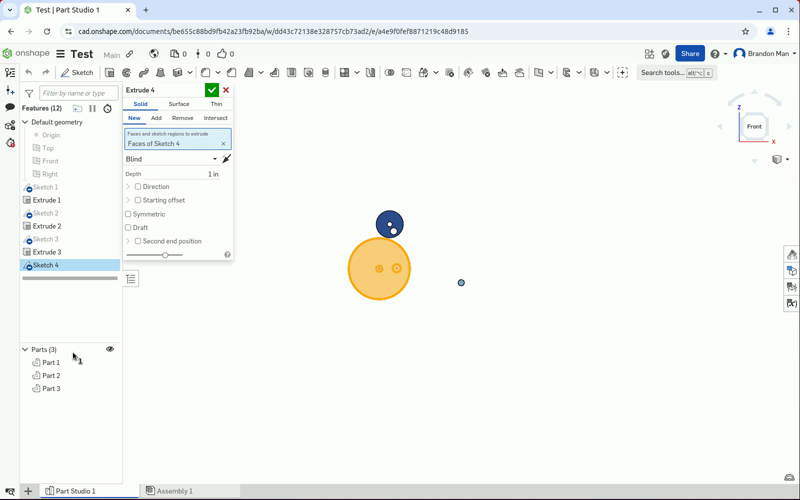
mouse_move(143, 106)
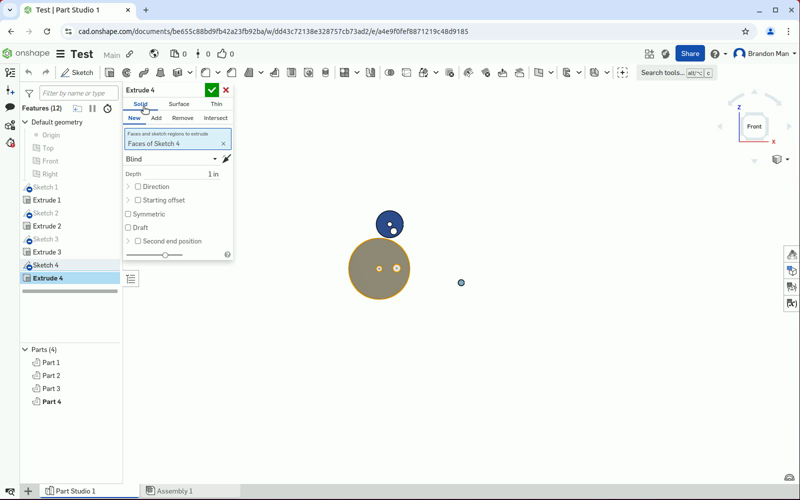
click(143, 106)
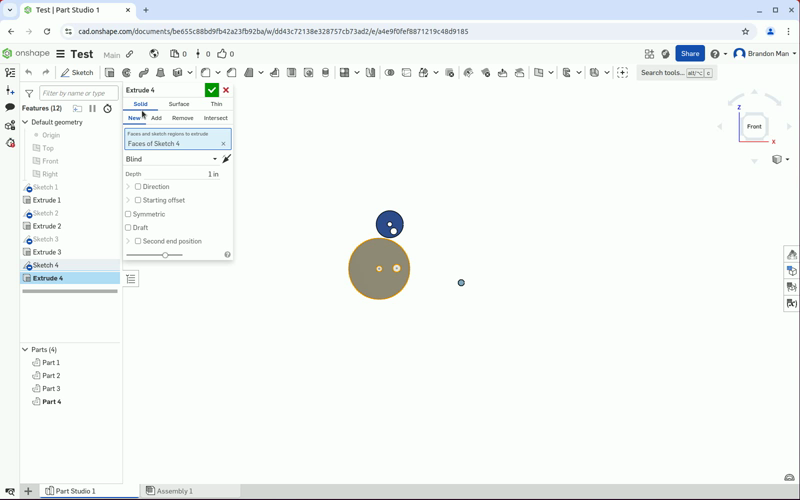
mouse_move(137, 120)
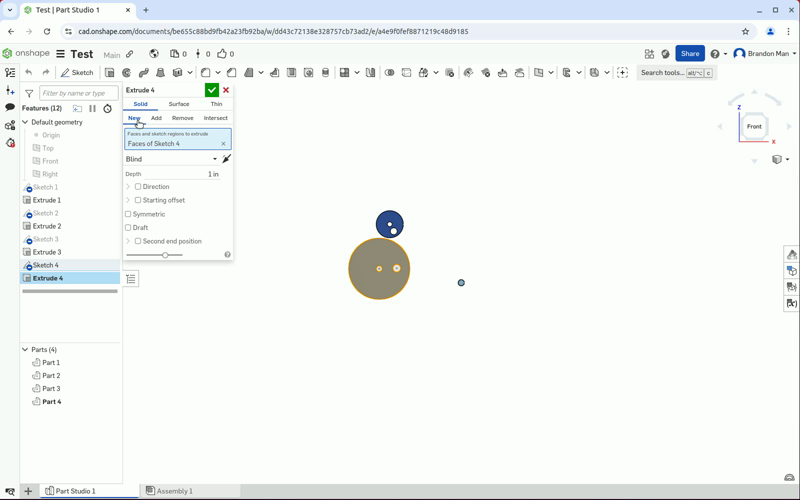
click(137, 120)
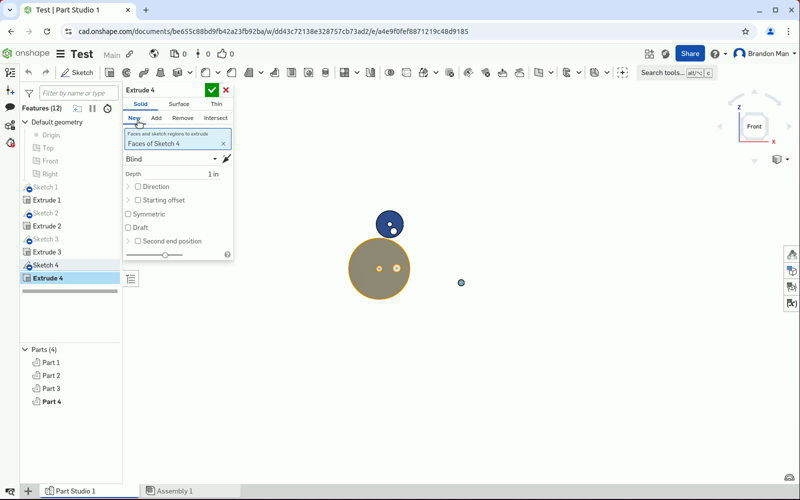
key(tab, 4)
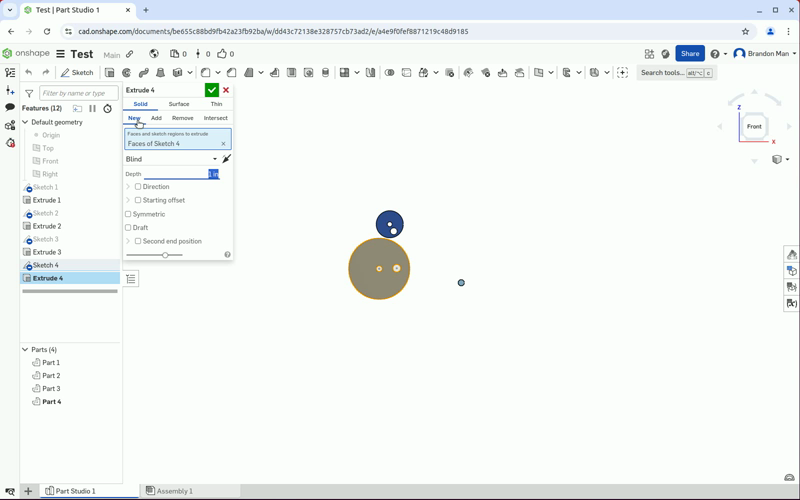
text(1.926)
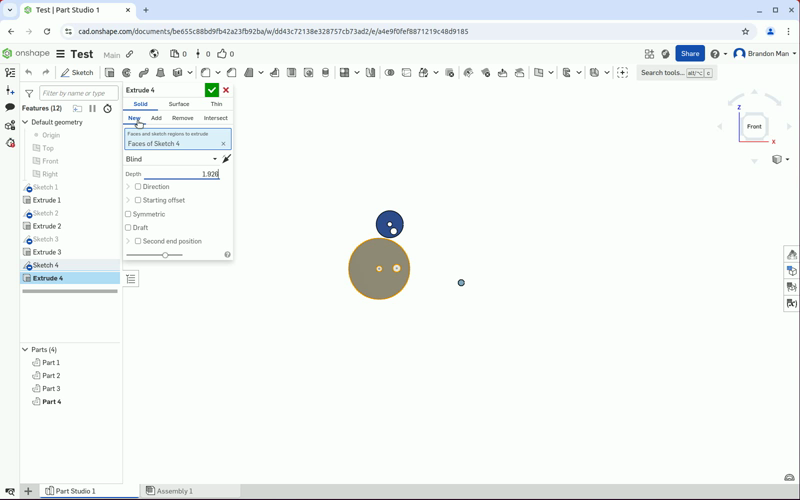
key(enter)
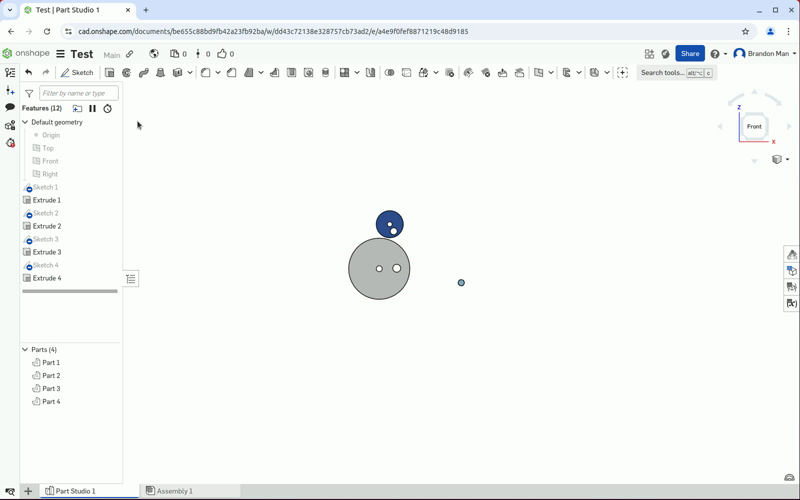
key(shift+h)
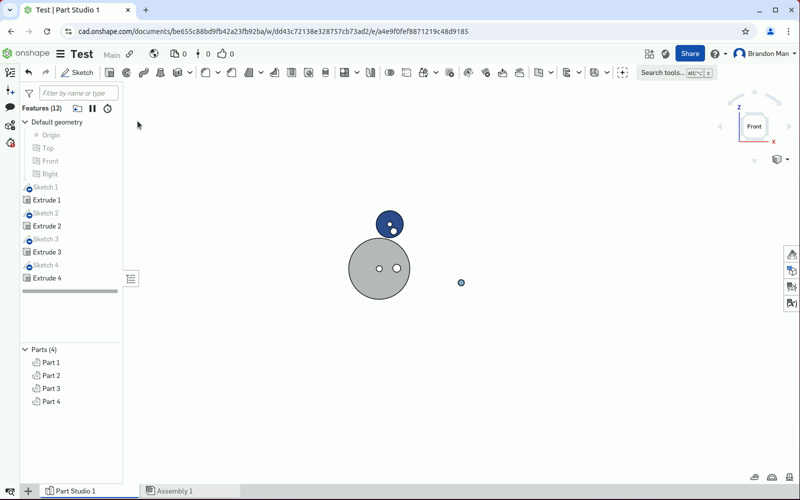
key(shift+h)
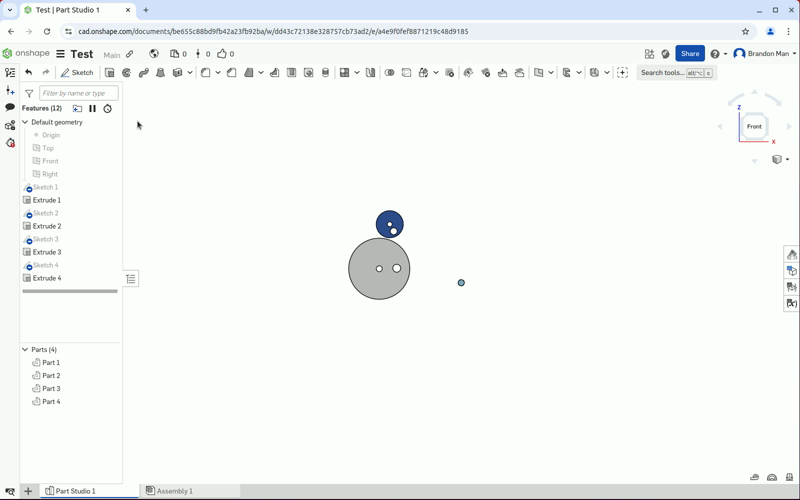
mouse_move(73, 189)
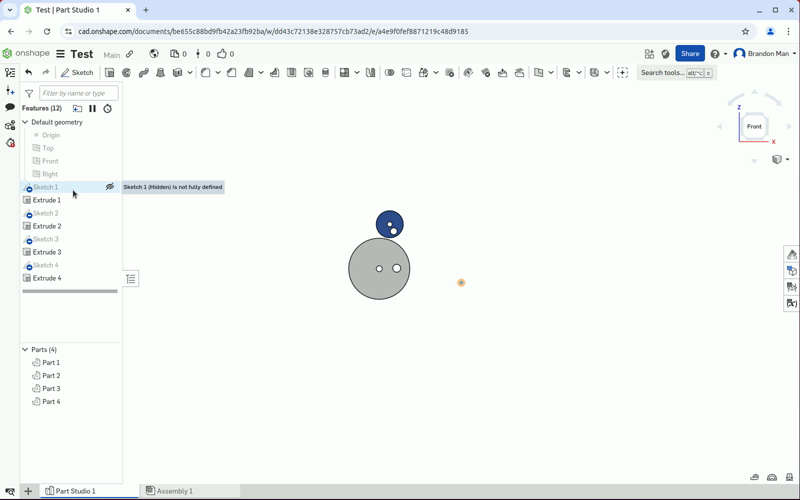
click(73, 189)
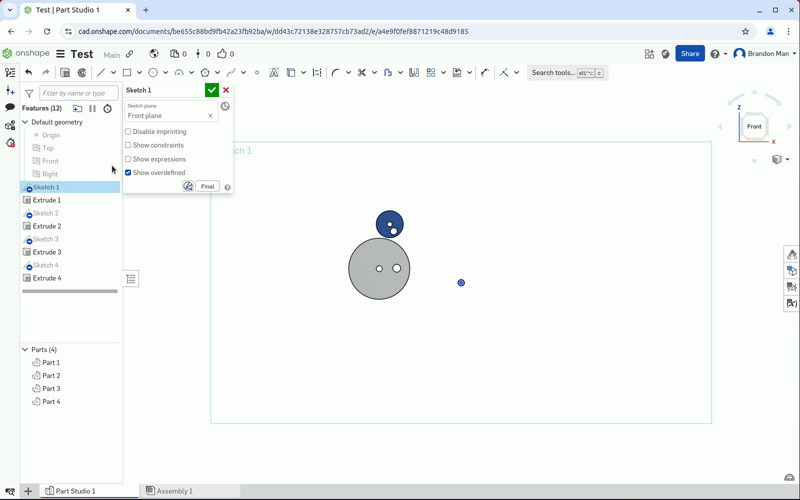
mouse_move(229, 92)
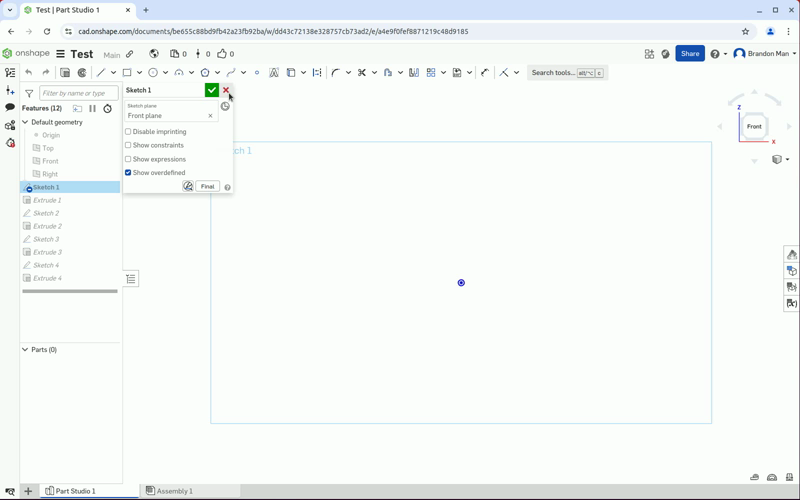
click(229, 92)
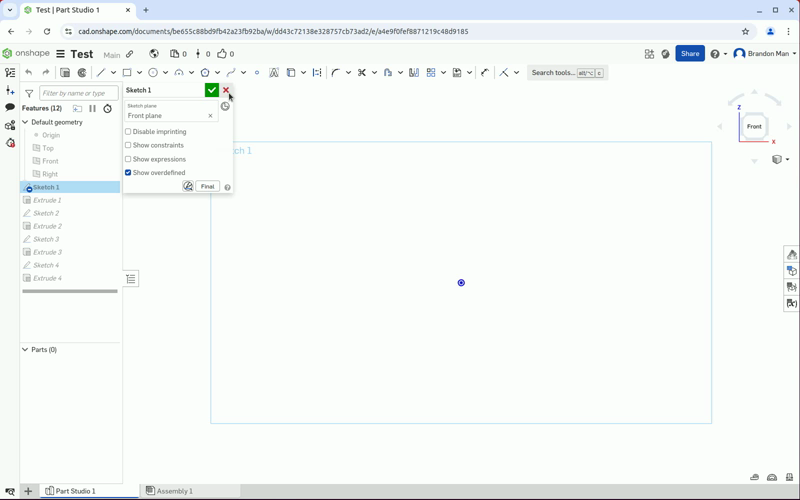
key(shift+s)
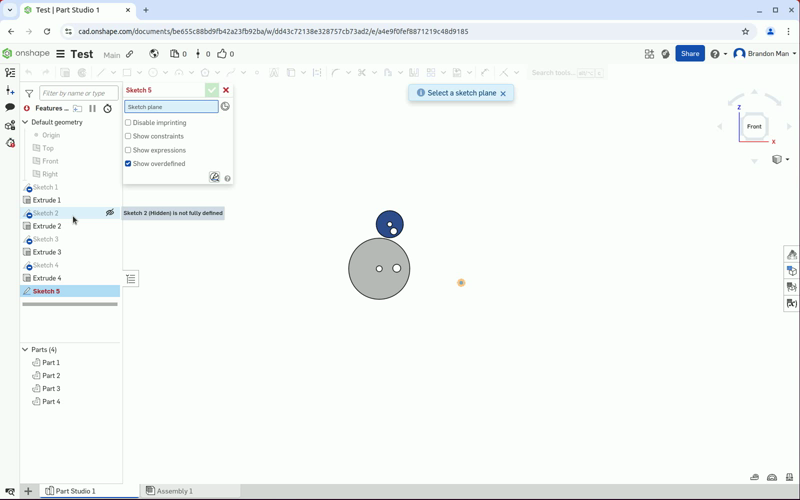
scroll(3)
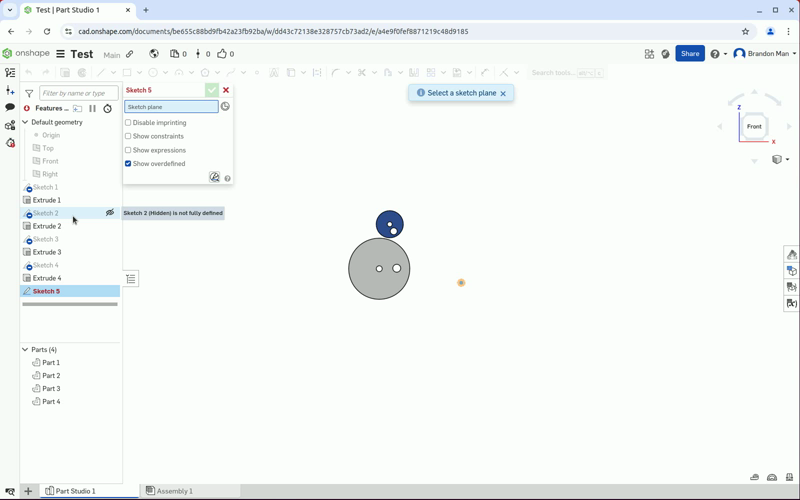
mouse_move(73, 163)
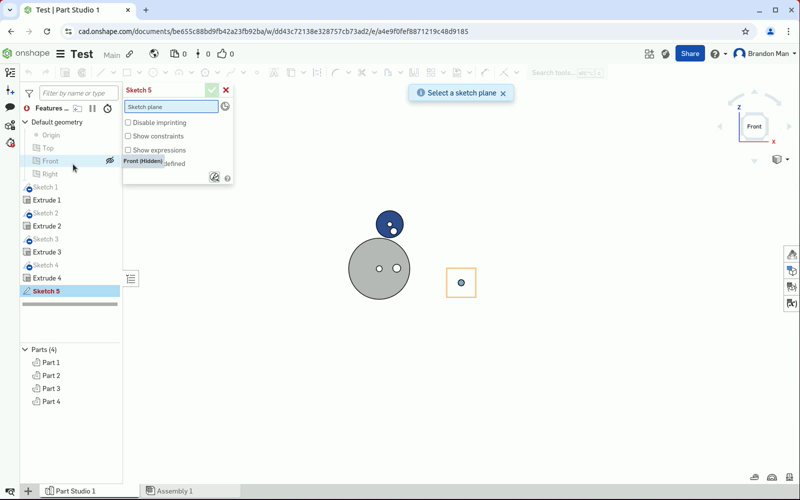
click(73, 163)
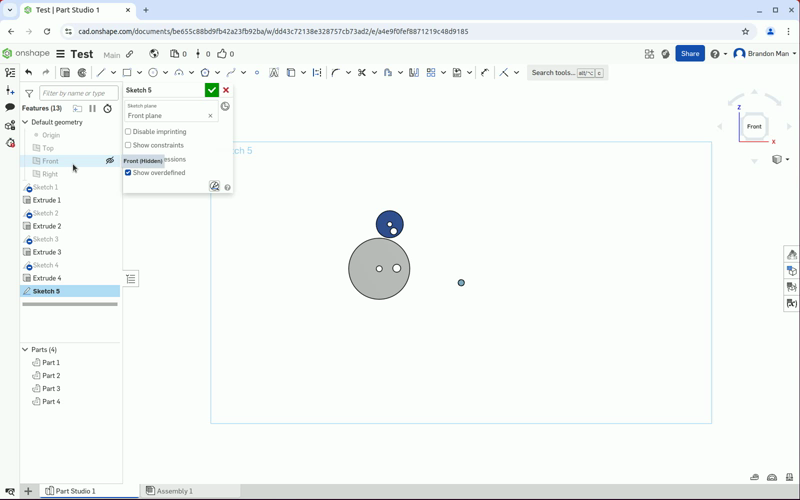
mouse_move(73, 352)
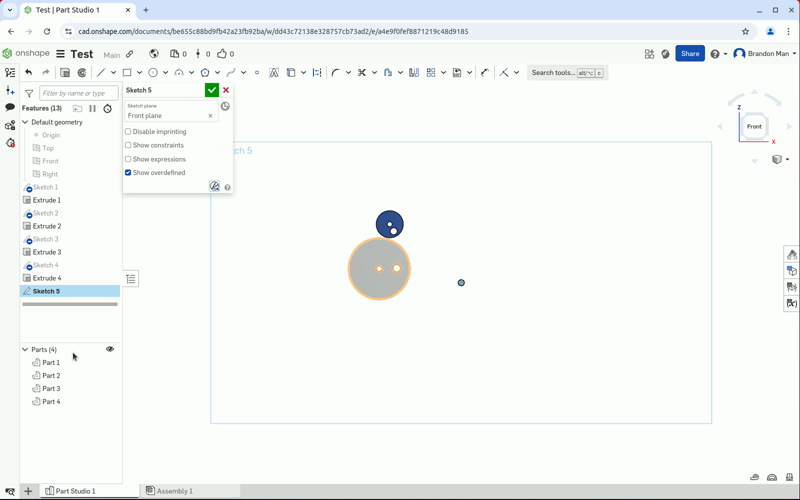
key(y)
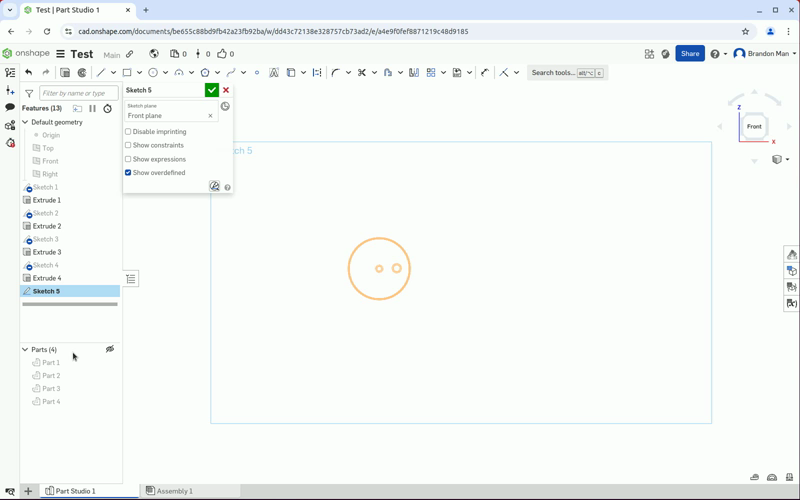
key(l)
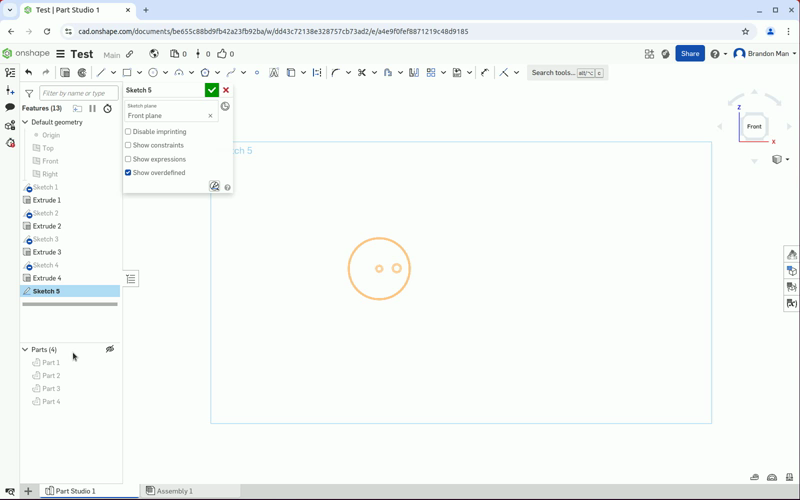
key_down(shift)
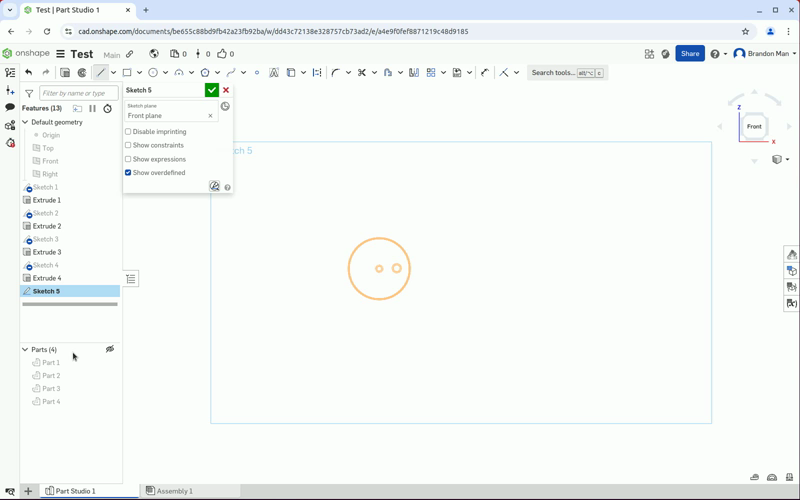
mouse_move(467, 390)
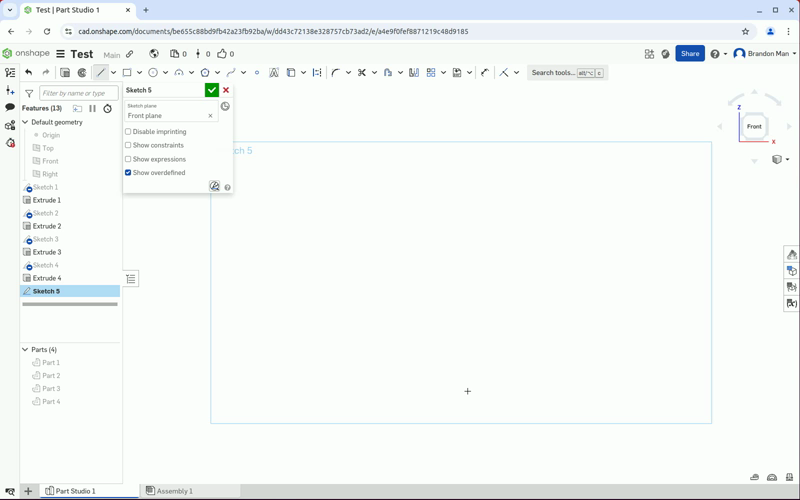
click(467, 390)
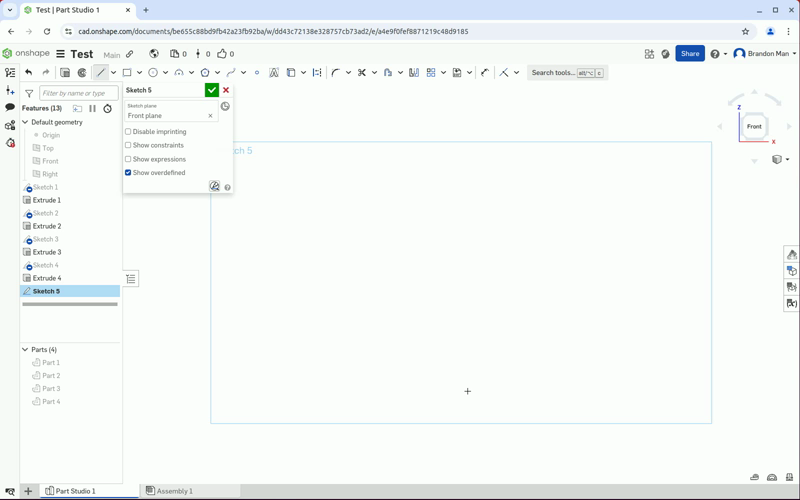
key_up(shift)
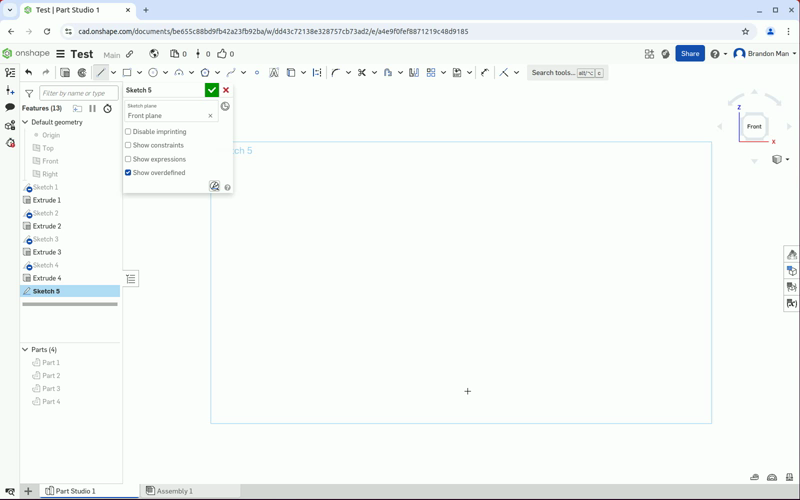
key_down(shift)
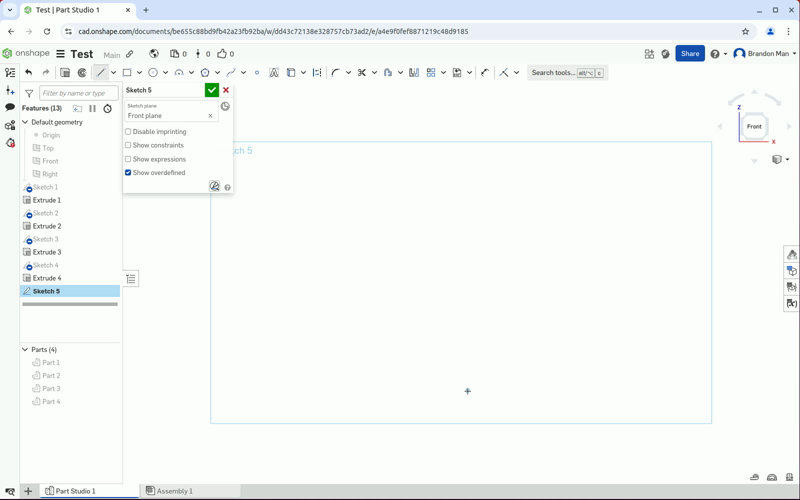
mouse_move(535, 390)
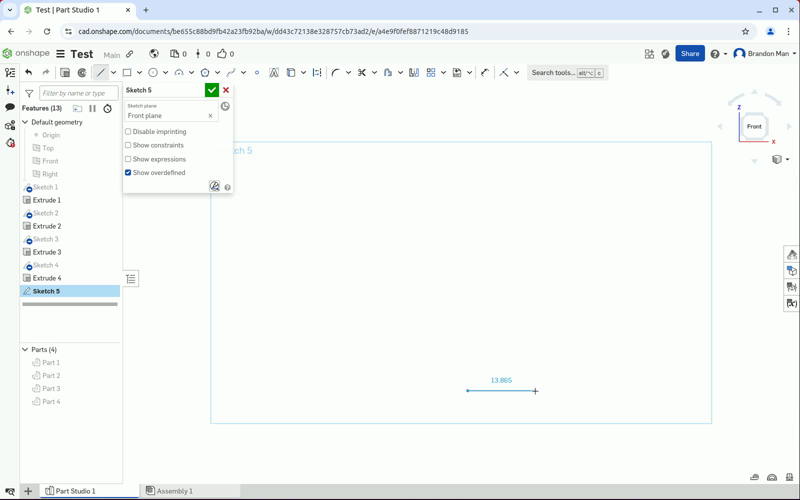
click(535, 390)
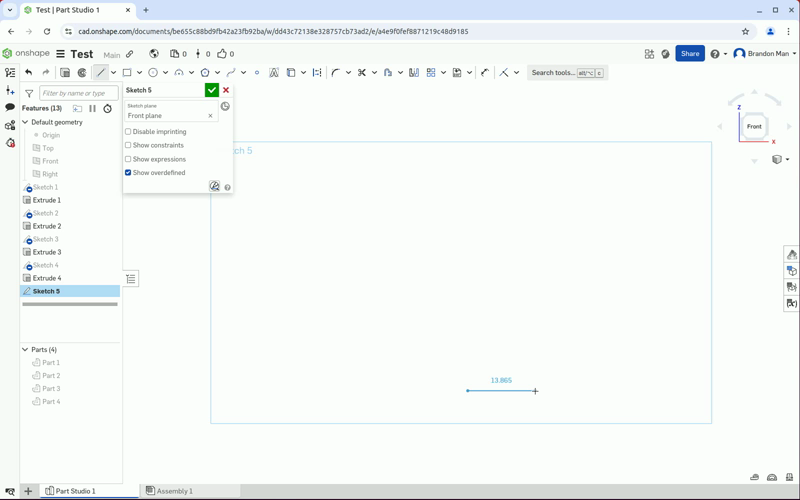
key_up(shift)
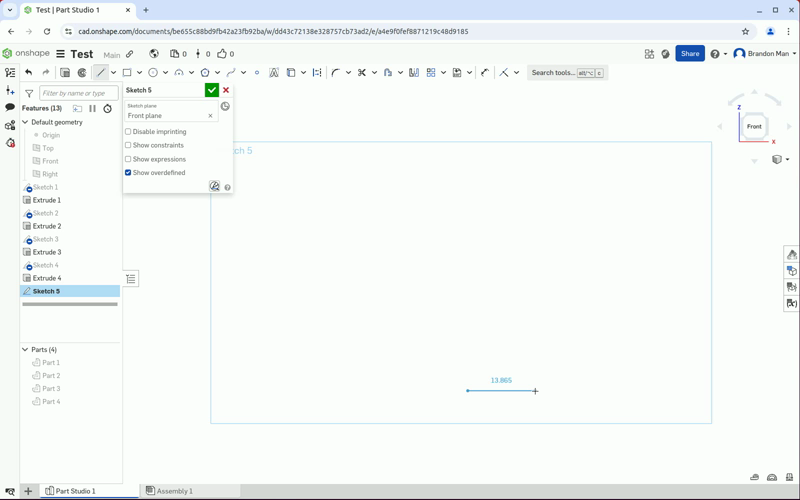
key_down(shift)
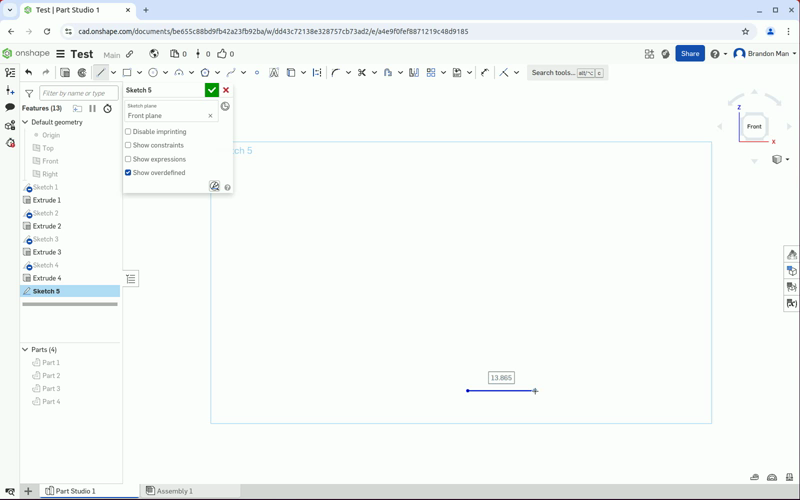
mouse_move(535, 251)
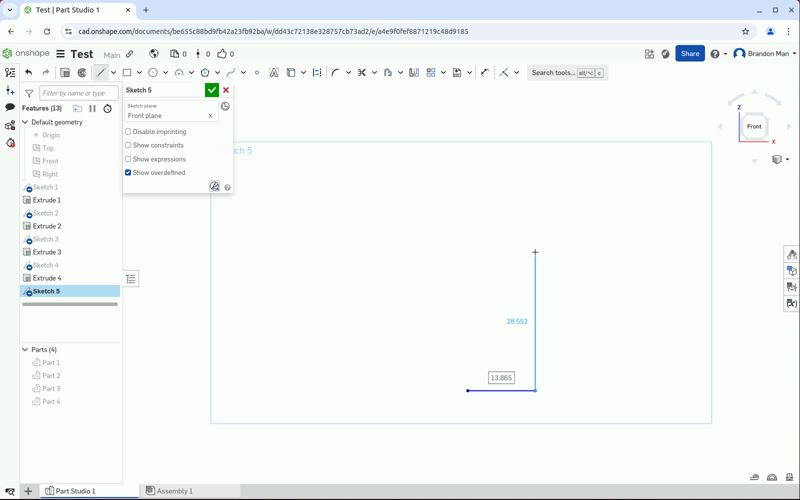
click(535, 251)
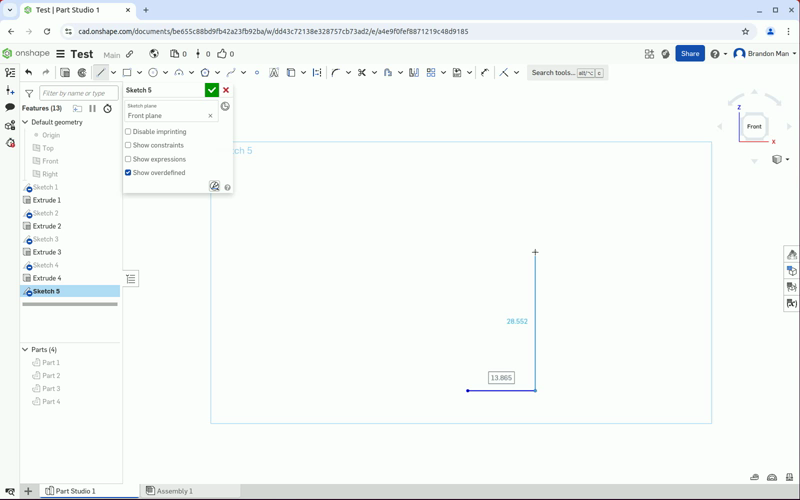
key_up(shift)
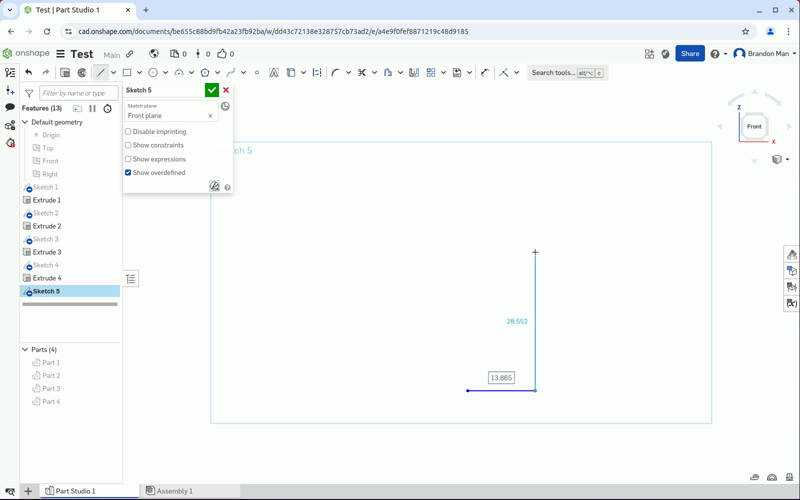
key_down(shift)
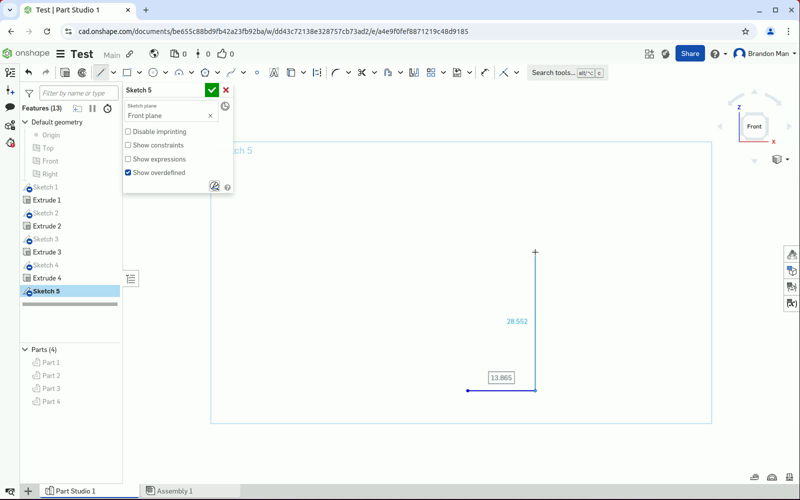
mouse_move(467, 251)
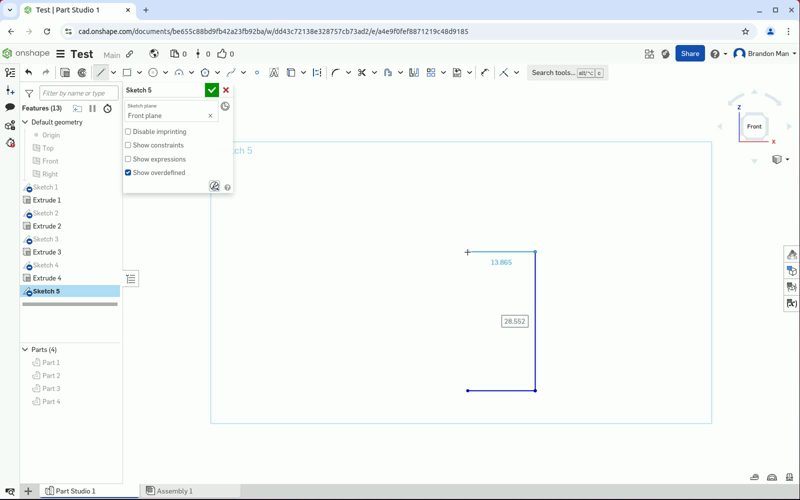
click(467, 251)
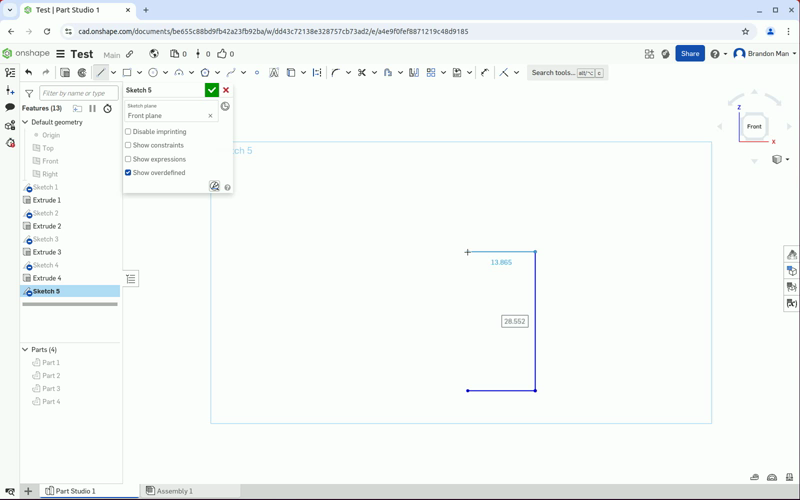
key_up(shift)
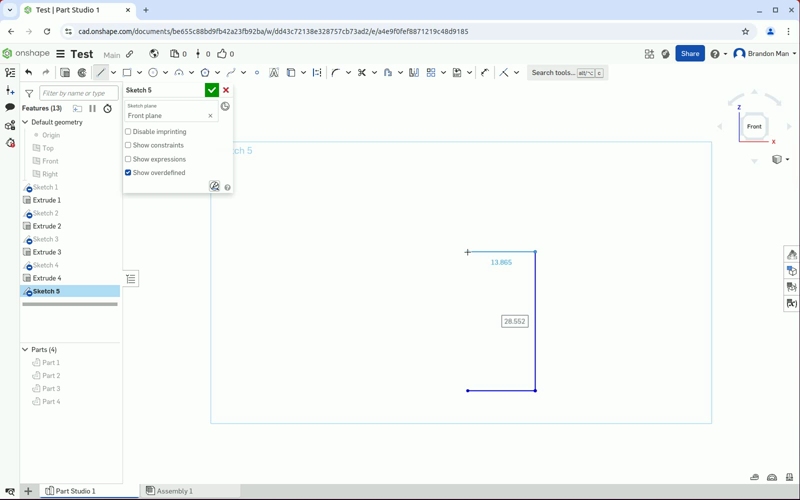
key_down(shift)
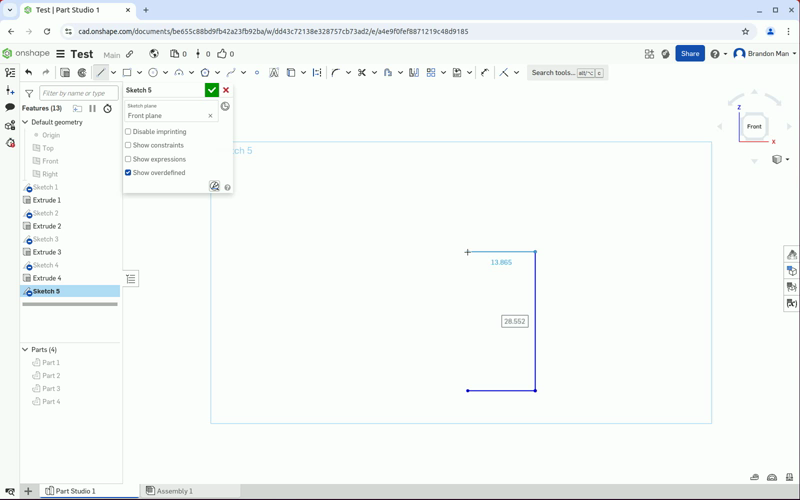
mouse_move(467, 390)
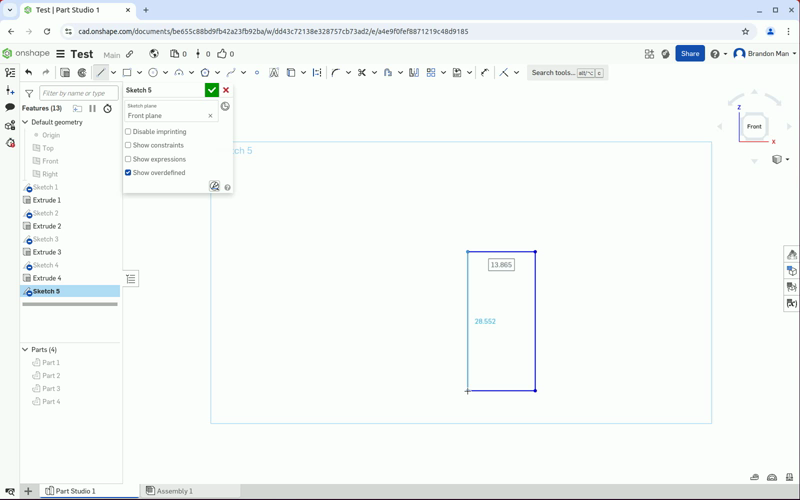
key_up(shift)
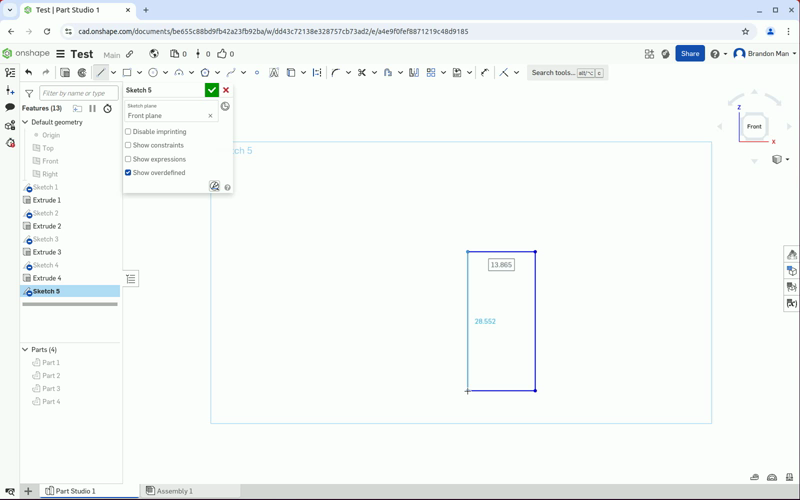
click(467, 390)
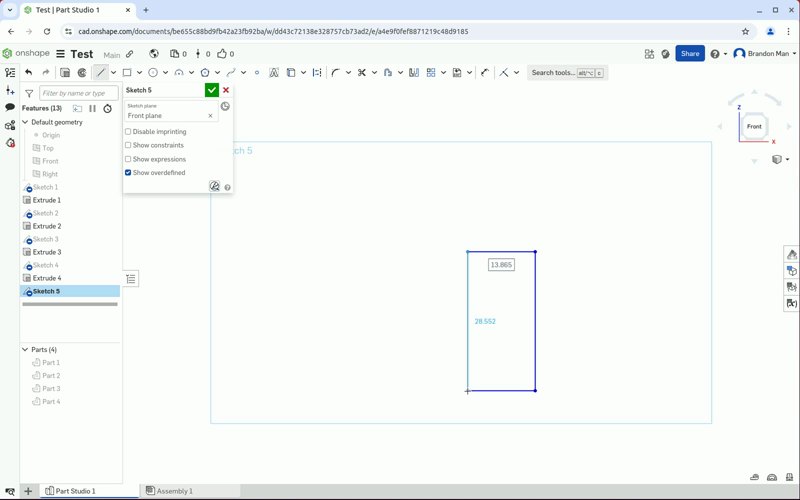
key(esc)
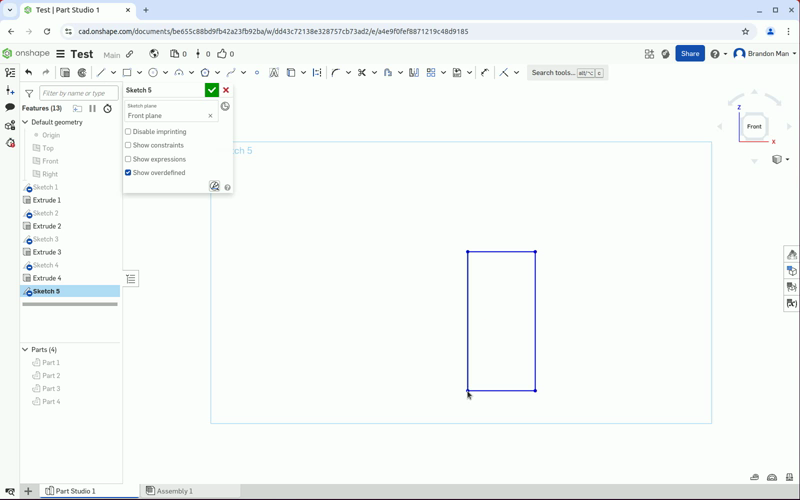
key(c)
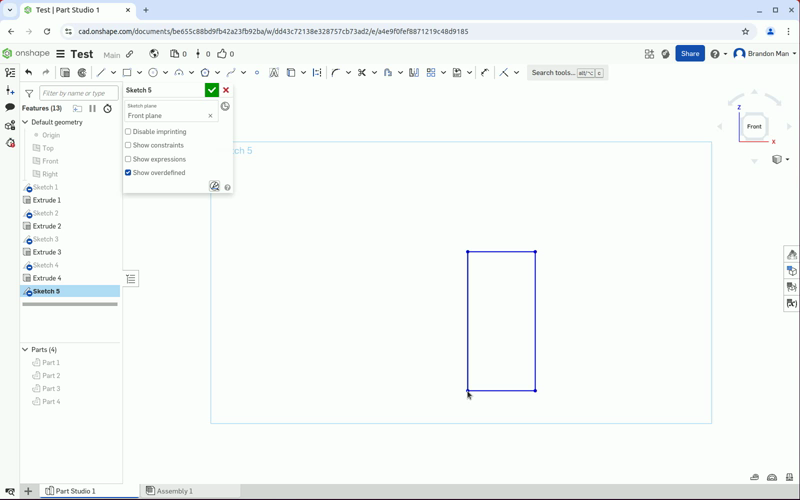
key_down(shift)
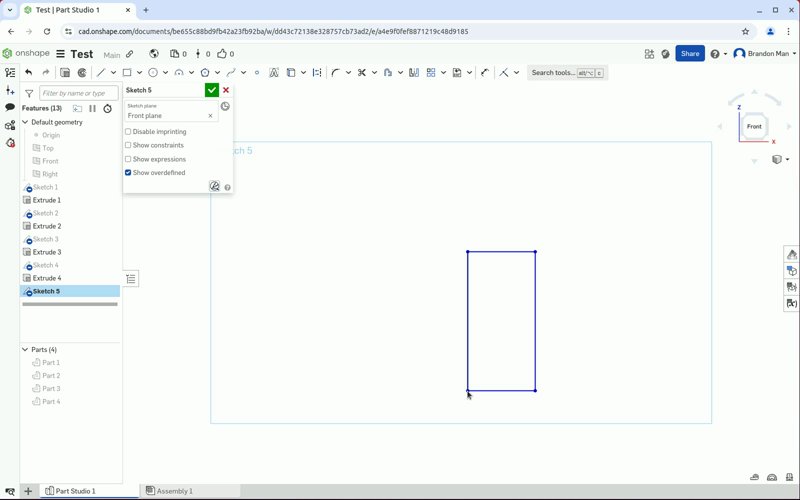
mouse_move(501, 340)
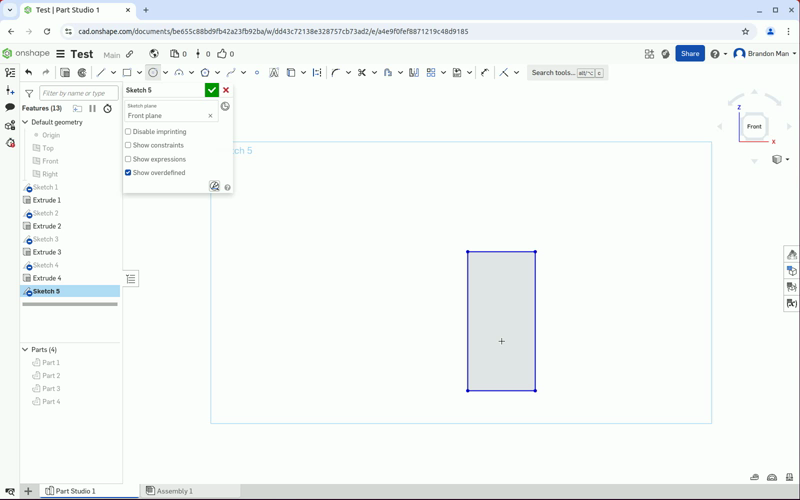
click(501, 340)
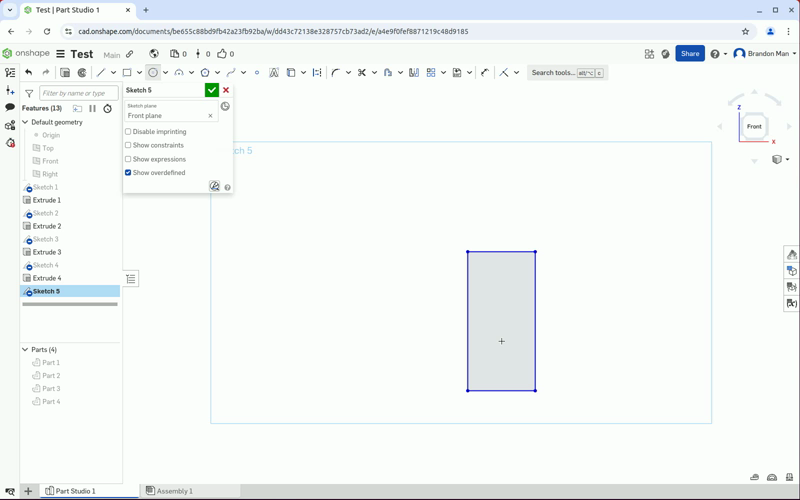
key_up(shift)
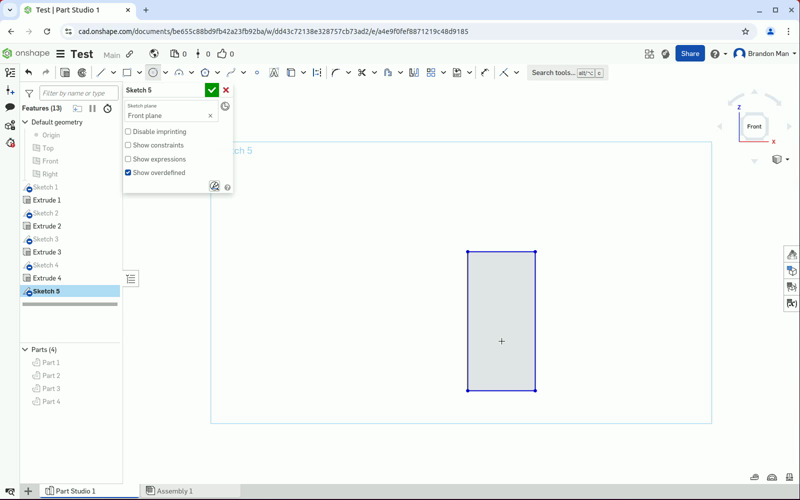
mouse_move(504, 340)
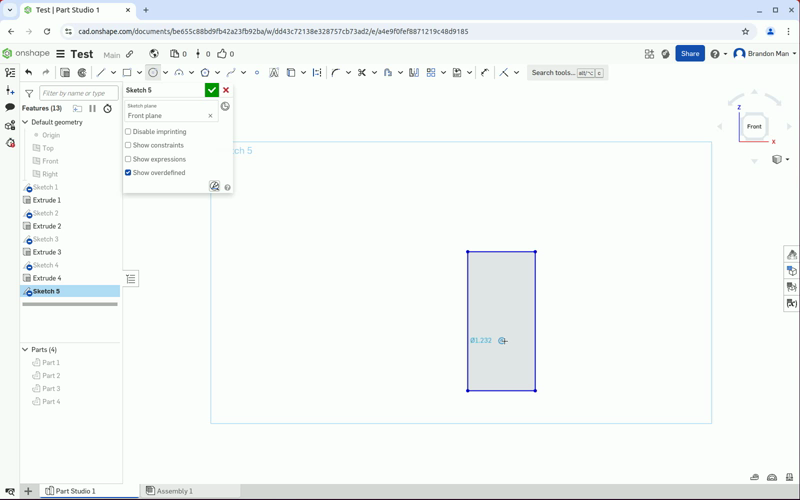
click(504, 340)
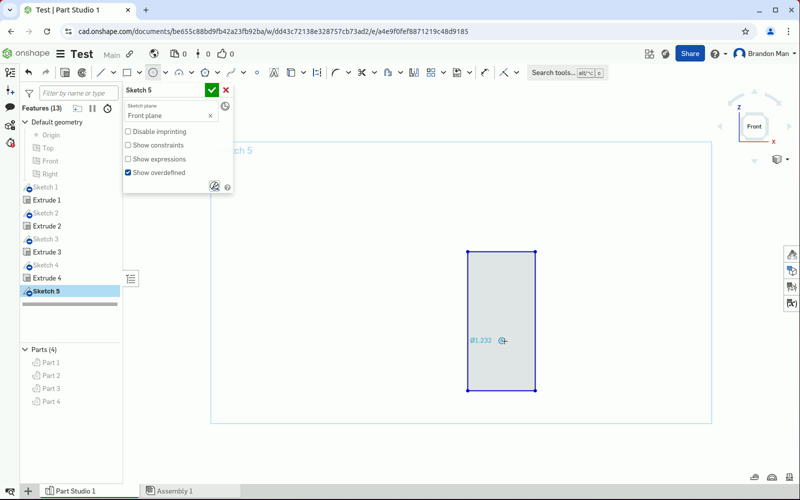
key(esc)
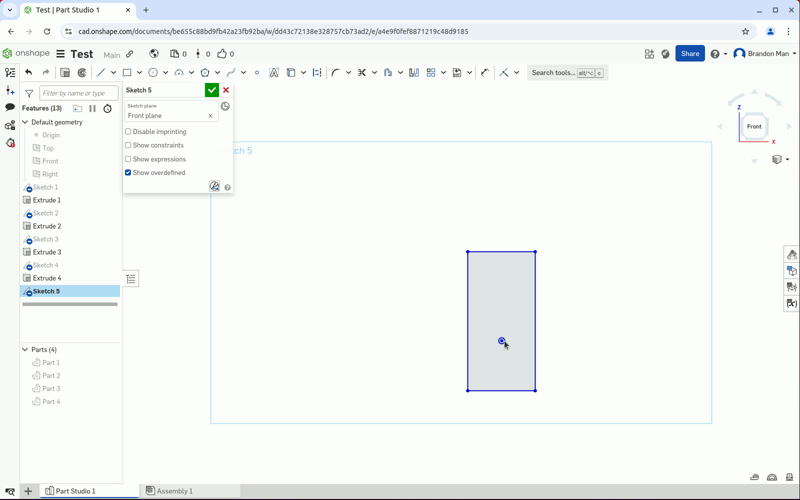
key(c)
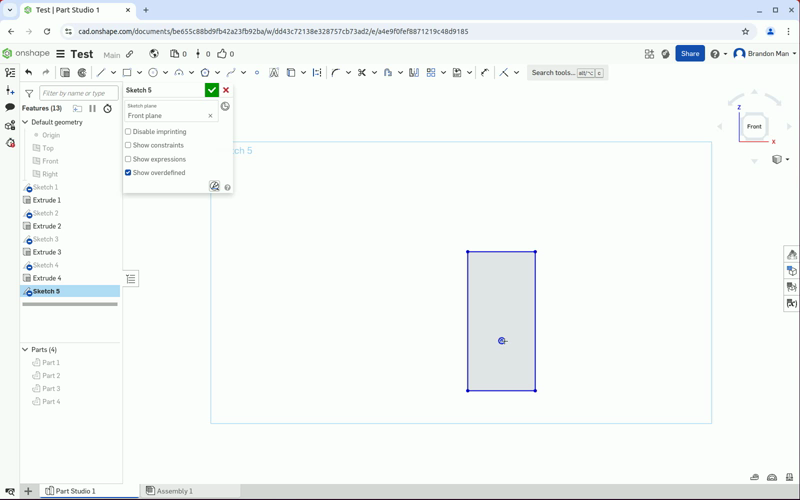
key_down(shift)
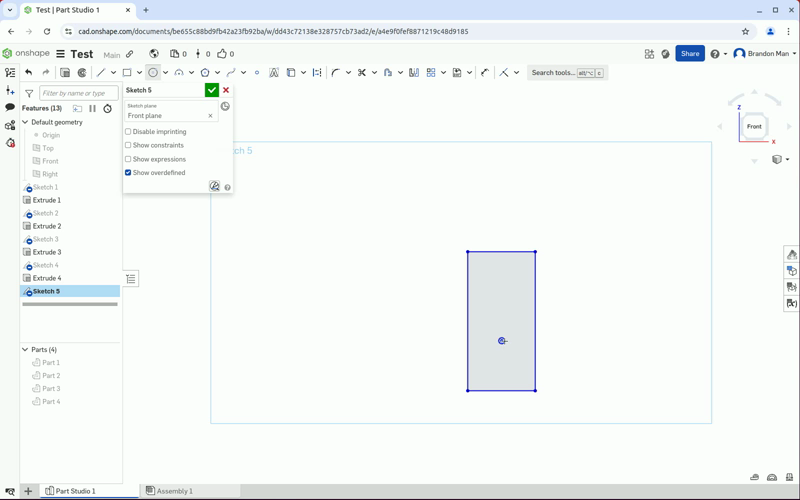
mouse_move(503, 283)
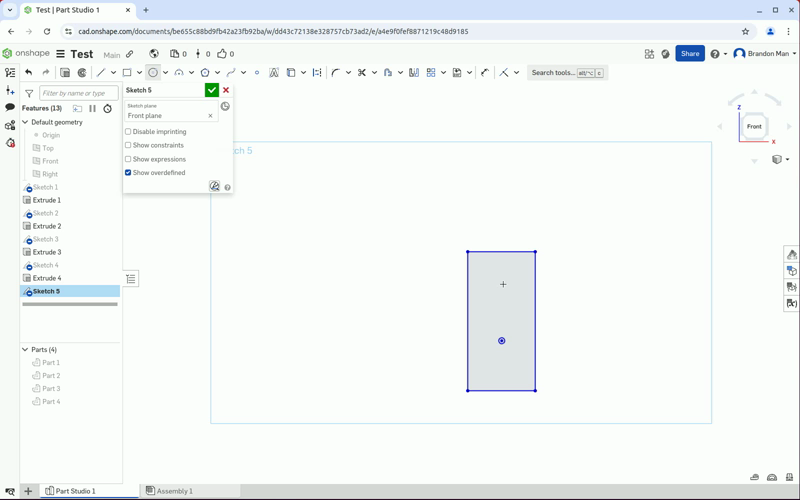
click(503, 283)
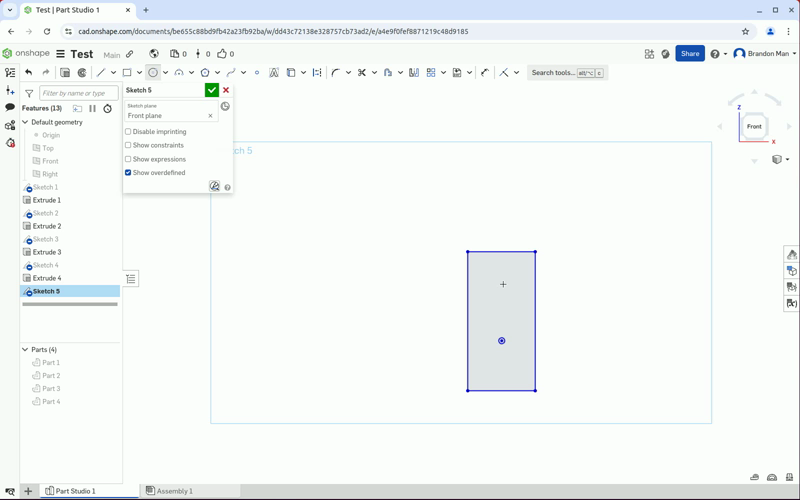
key_up(shift)
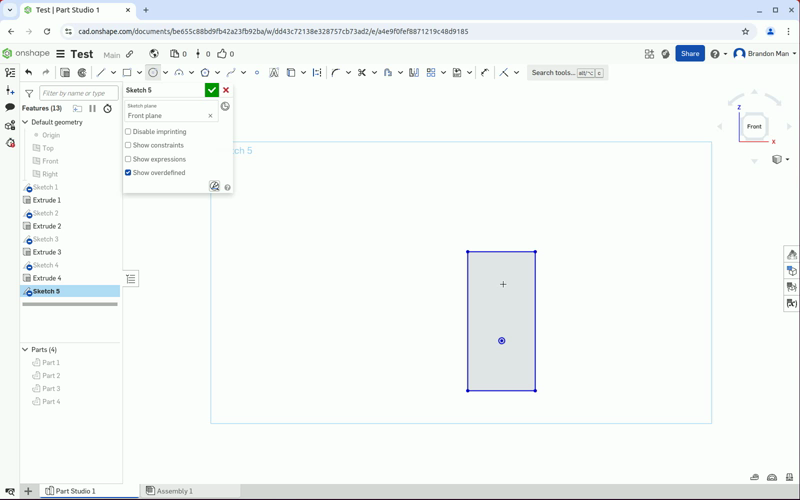
mouse_move(506, 283)
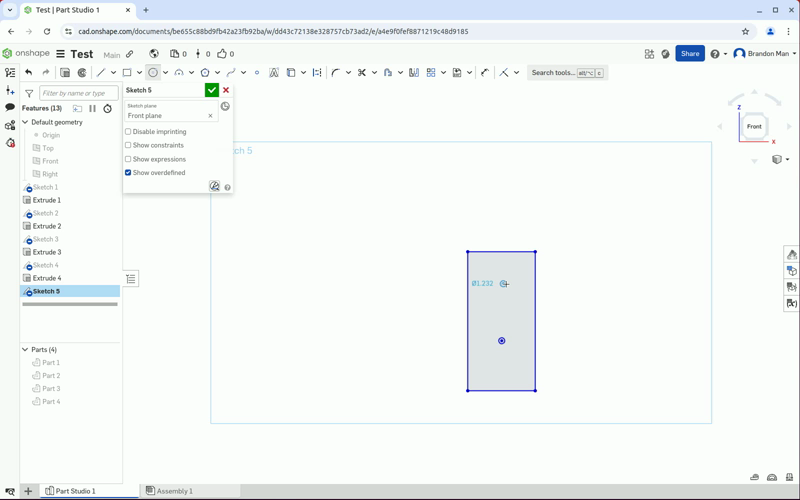
click(506, 283)
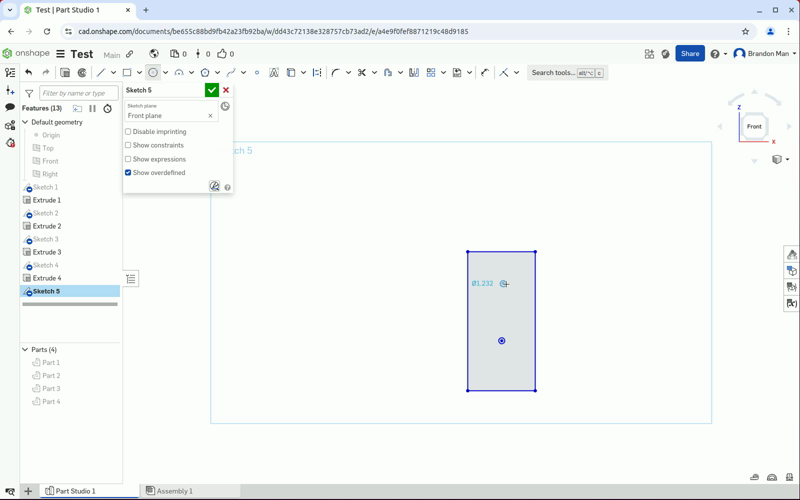
key(esc)
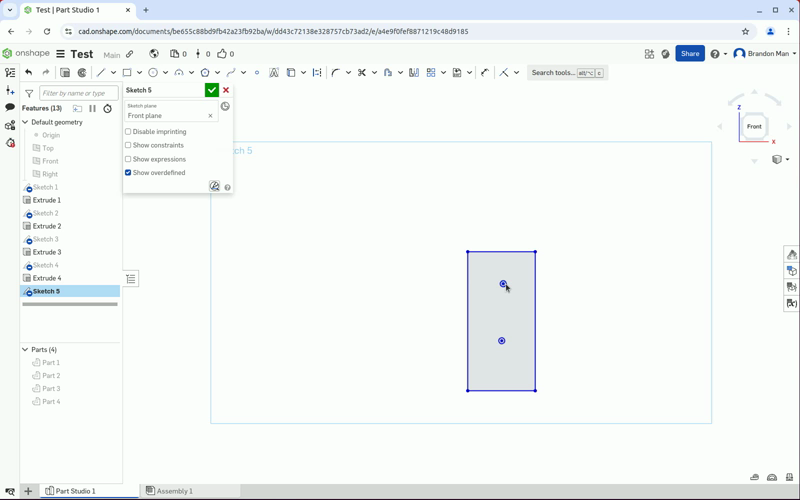
key(c)
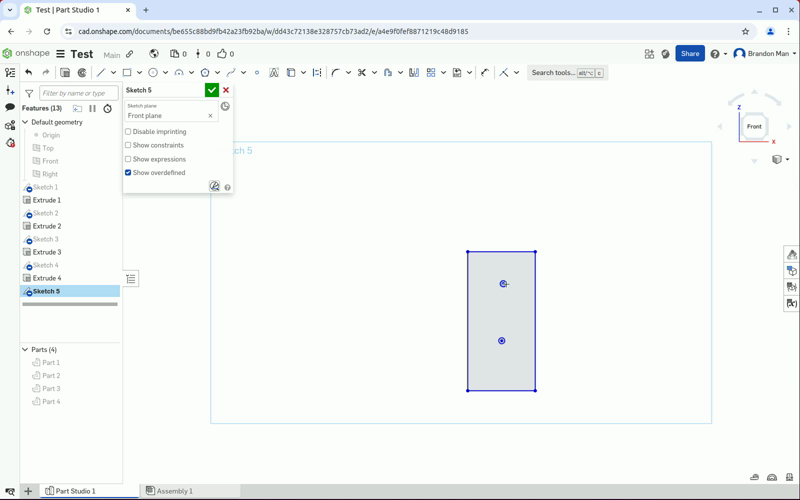
key_down(shift)
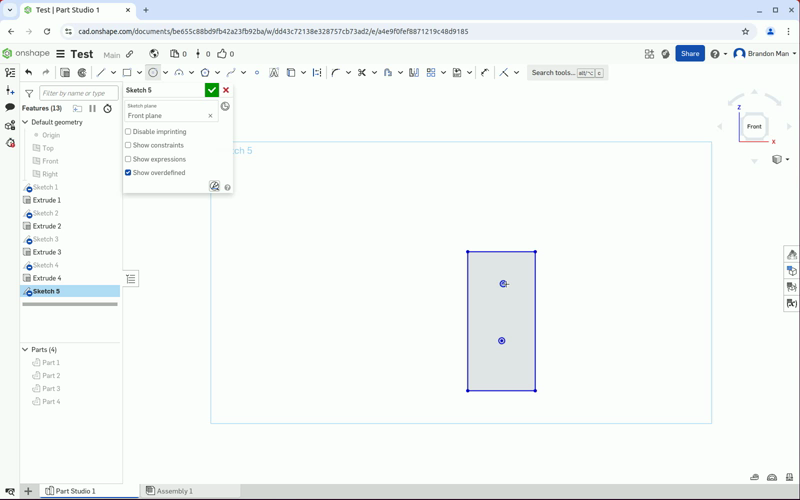
mouse_move(513, 298)
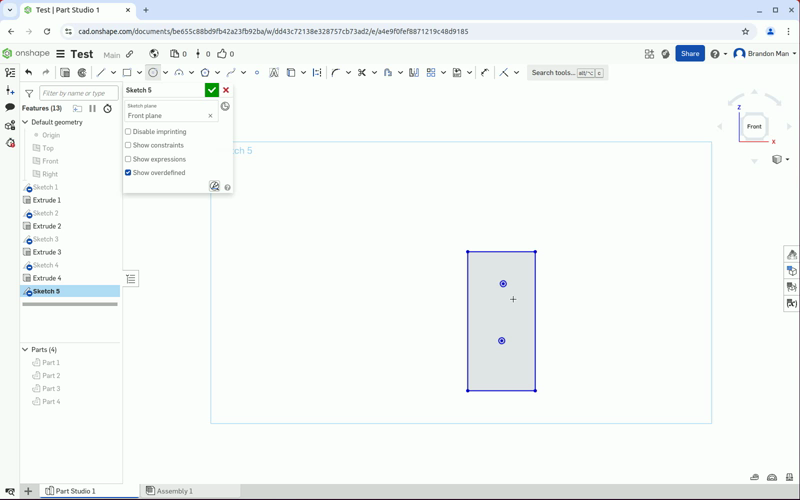
click(513, 298)
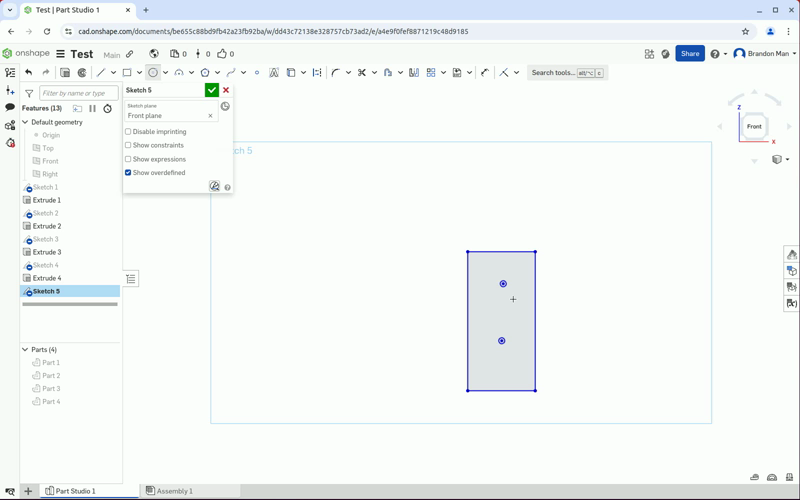
key_up(shift)
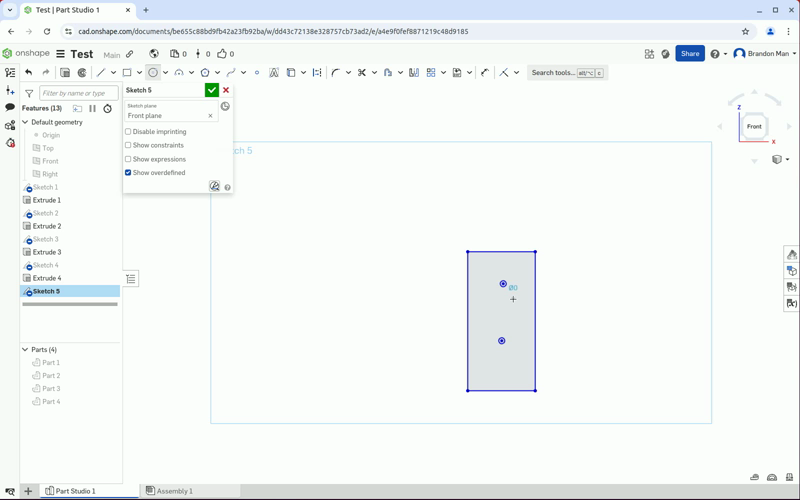
mouse_move(516, 298)
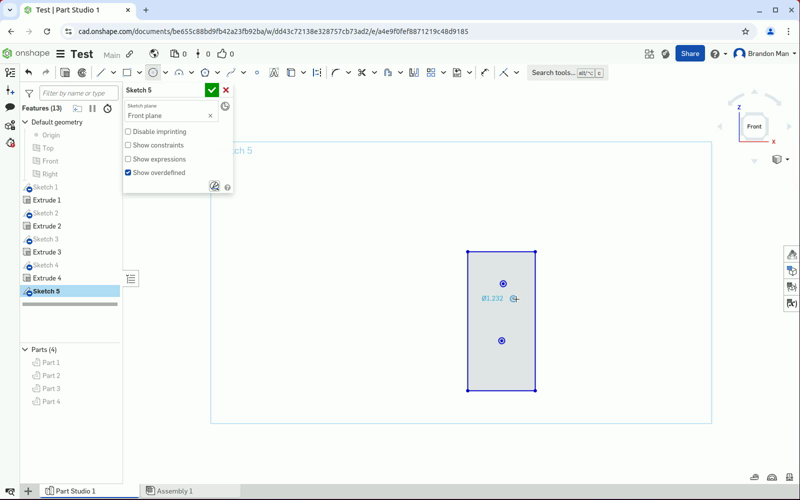
click(516, 298)
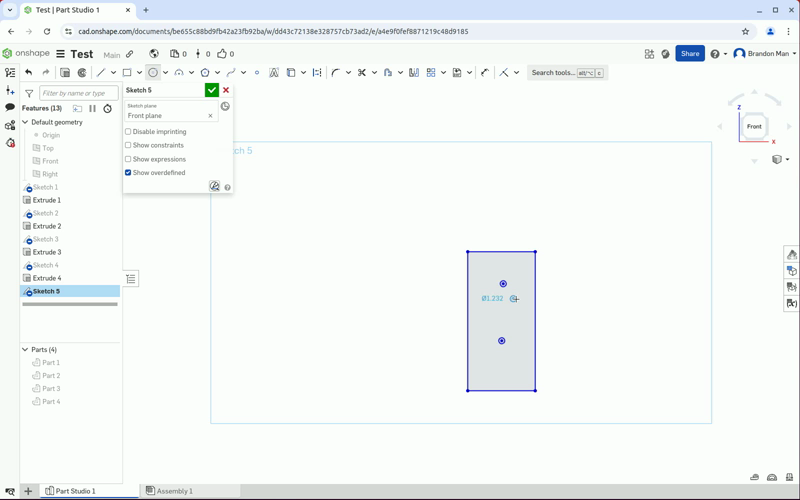
key(esc)
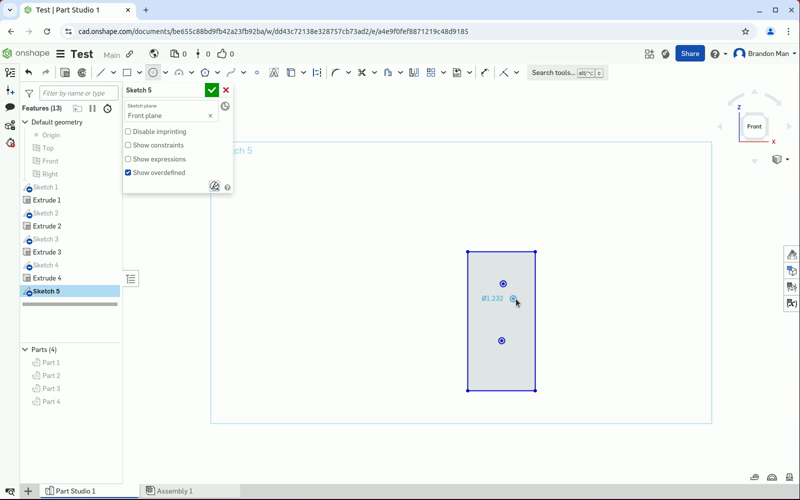
mouse_move(517, 340)
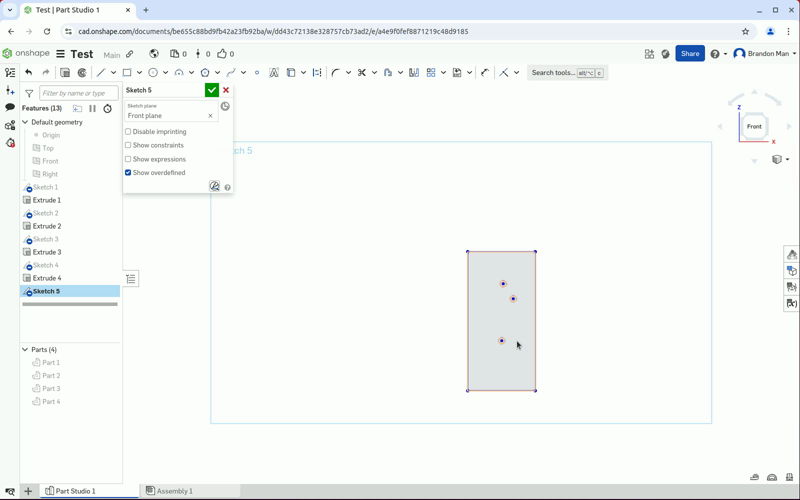
click(517, 340)
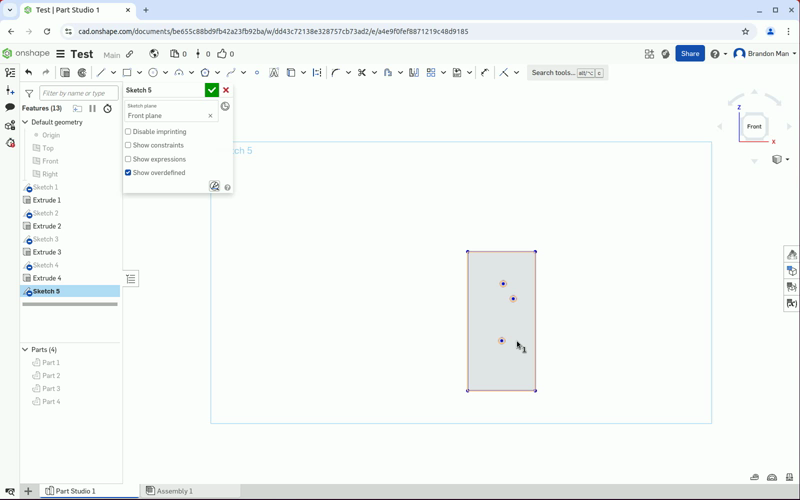
mouse_move(73, 352)
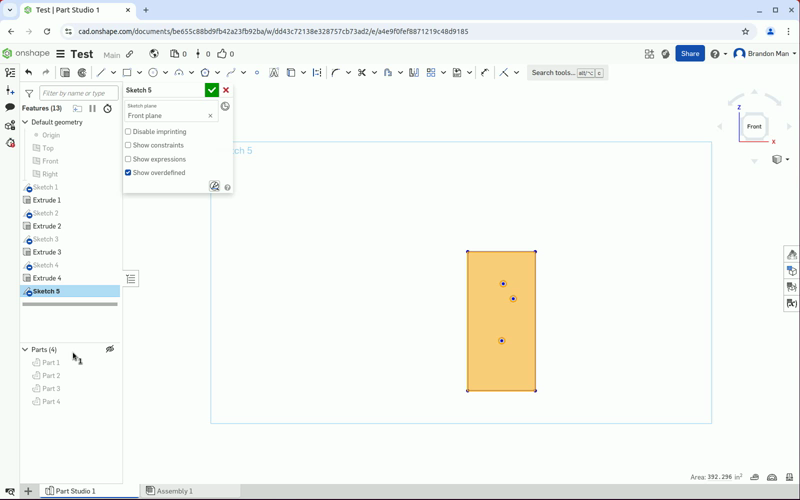
key(shift+y)
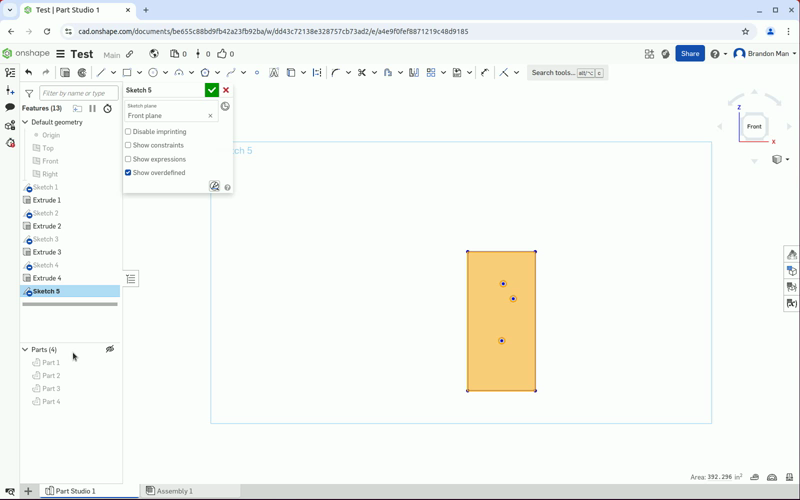
key(shift+e)
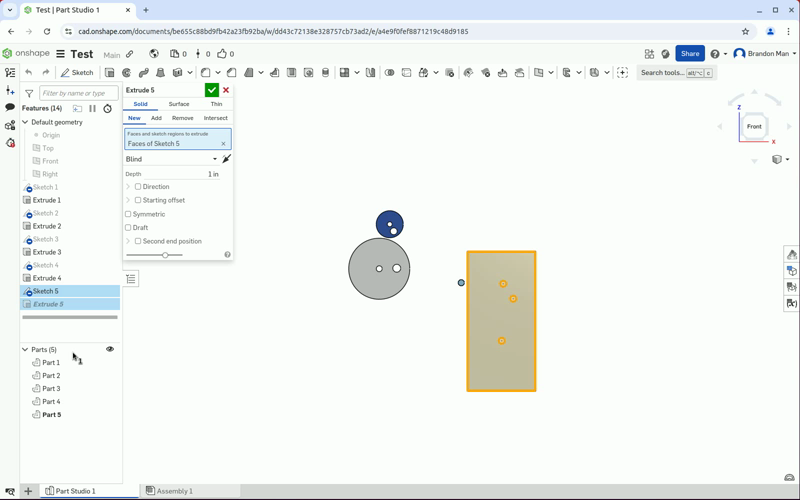
mouse_move(143, 106)
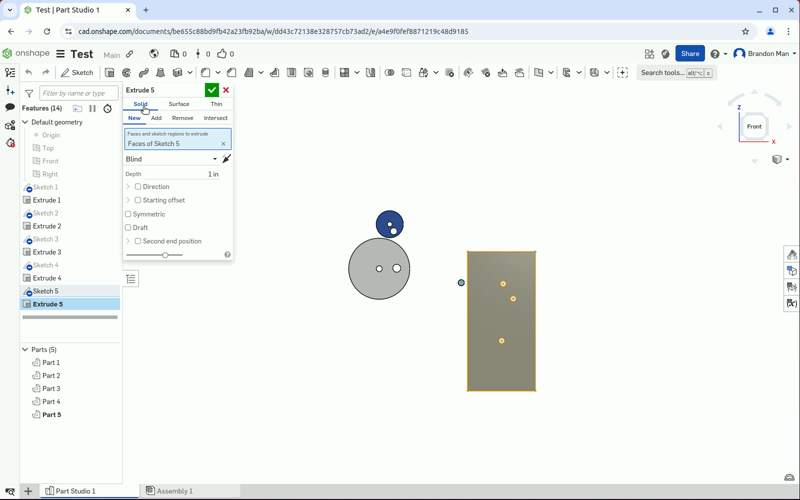
click(143, 106)
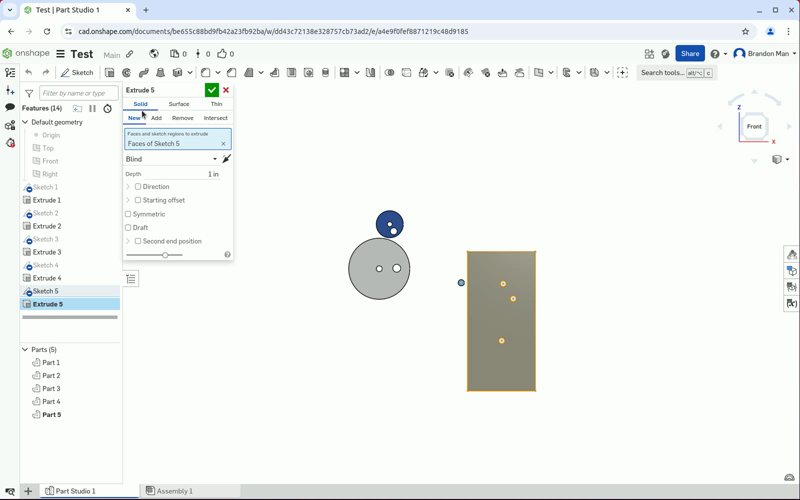
mouse_move(137, 120)
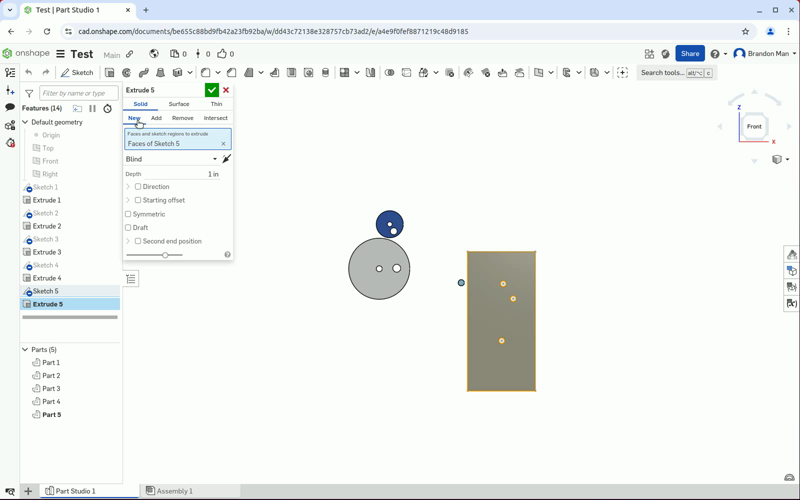
click(137, 120)
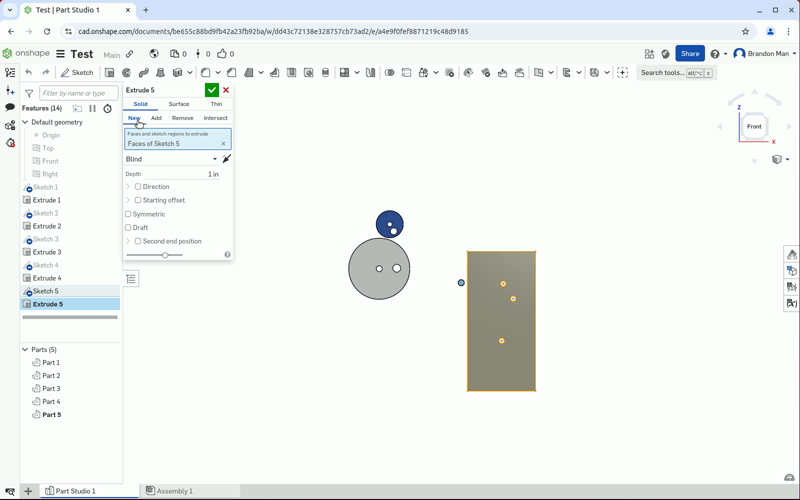
key(tab, 4)
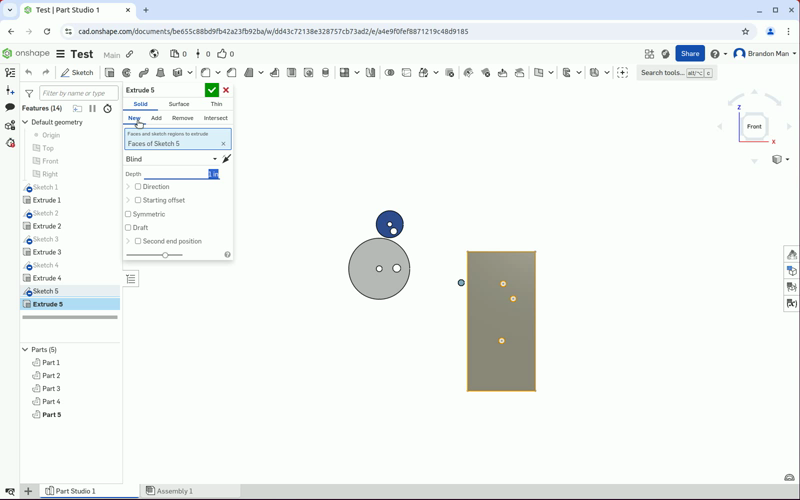
text(1.926)
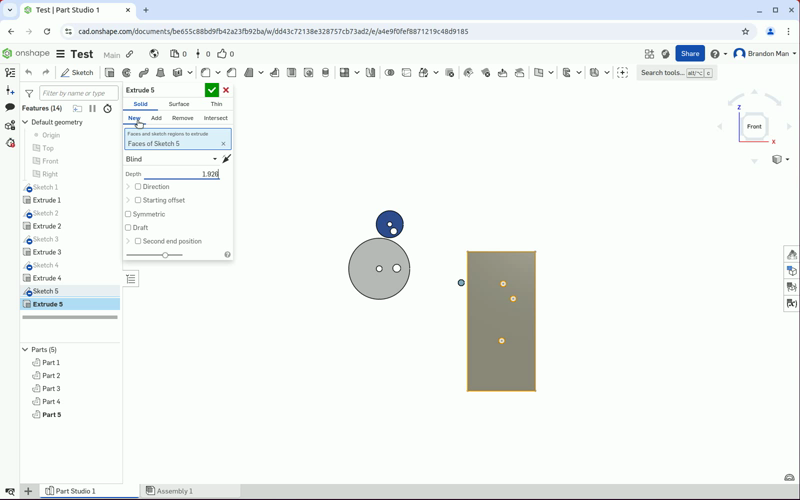
key(enter)
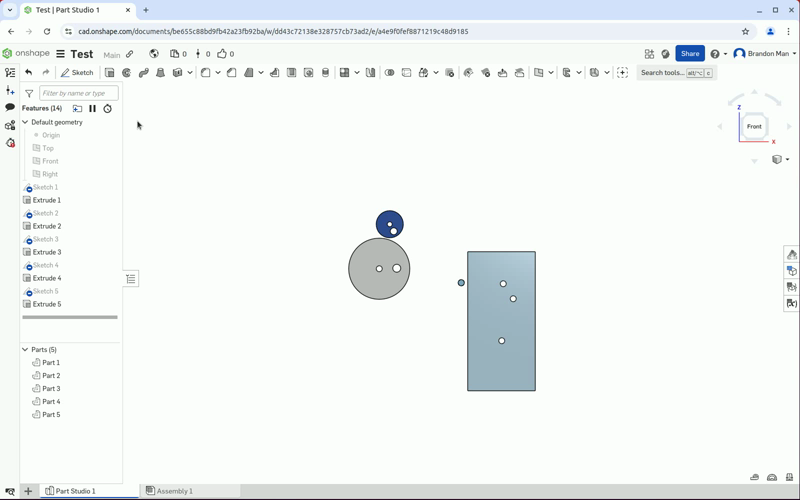
key(shift+h)
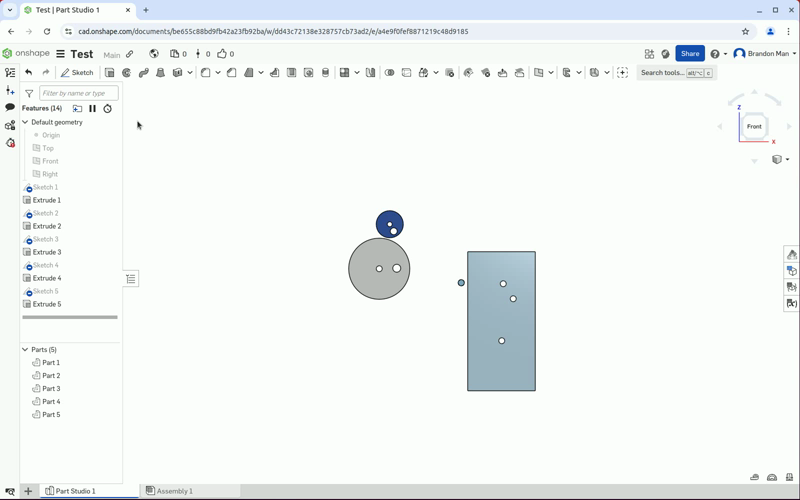
key(shift+h)
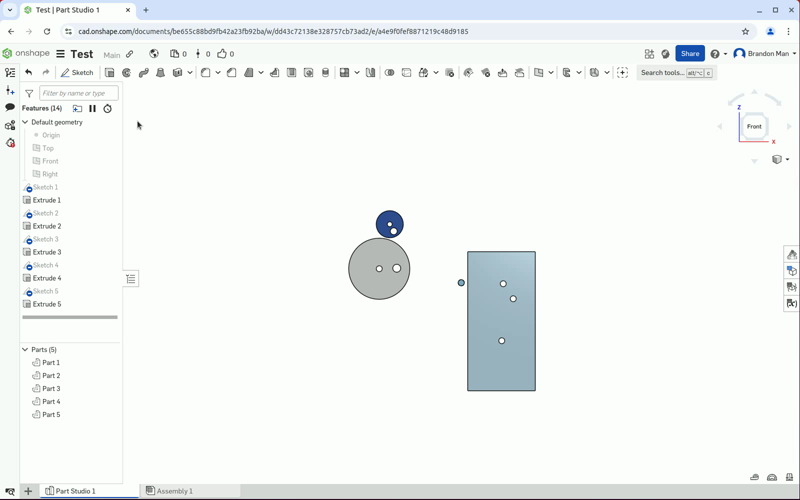
mouse_move(73, 189)
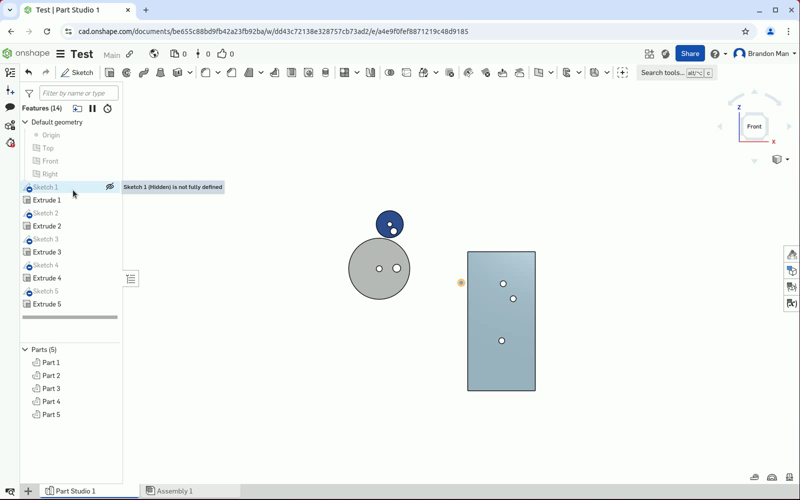
click(73, 189)
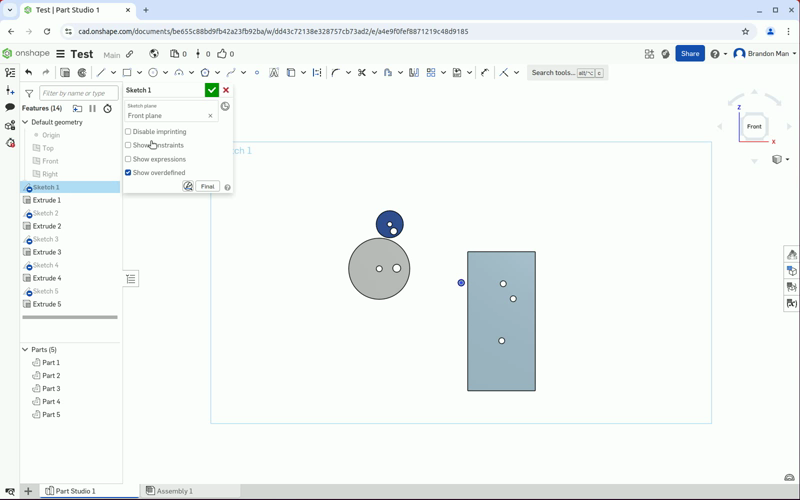
mouse_move(229, 92)
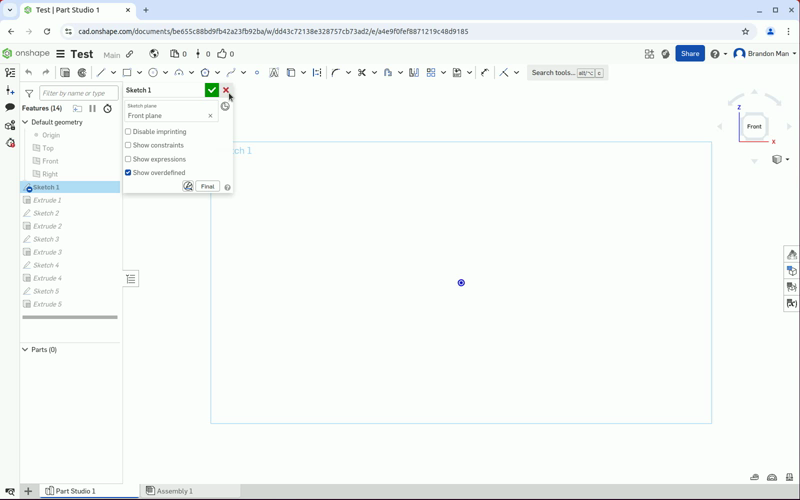
click(229, 92)
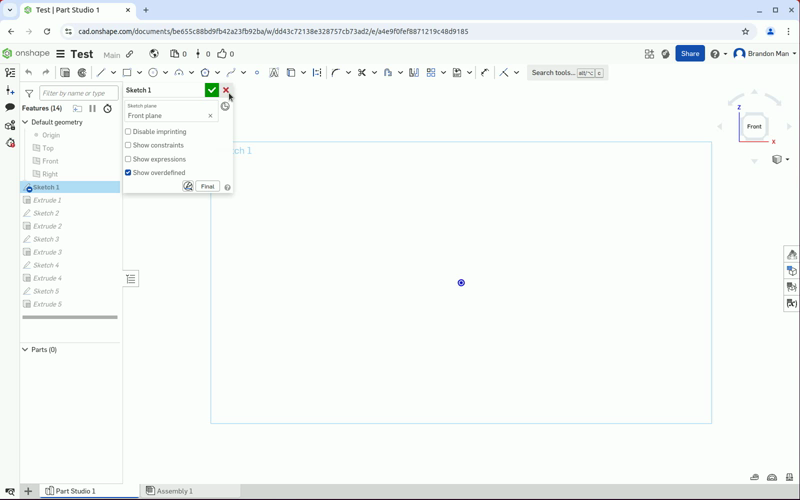
key(shift+s)
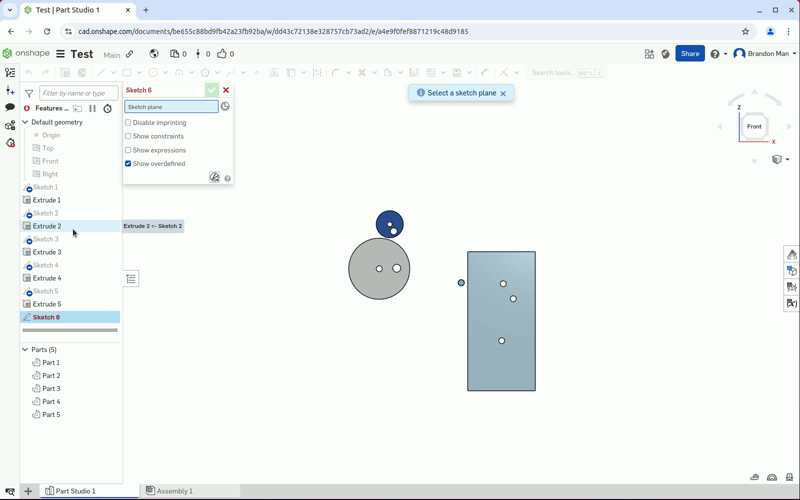
scroll(3)
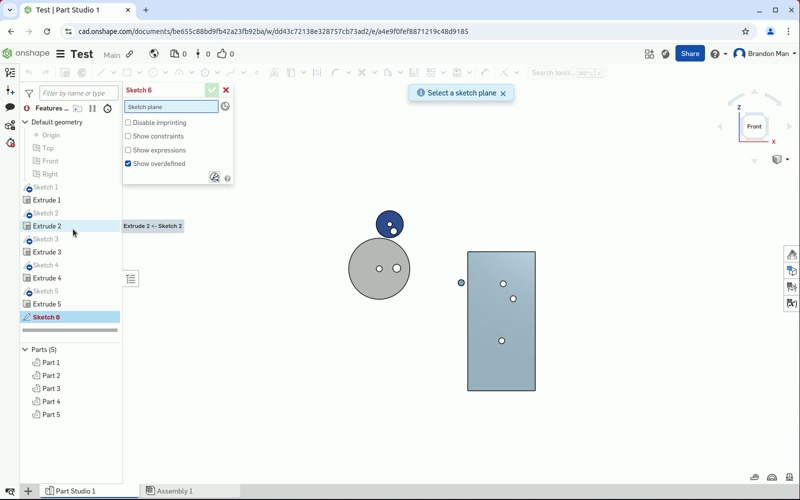
mouse_move(73, 163)
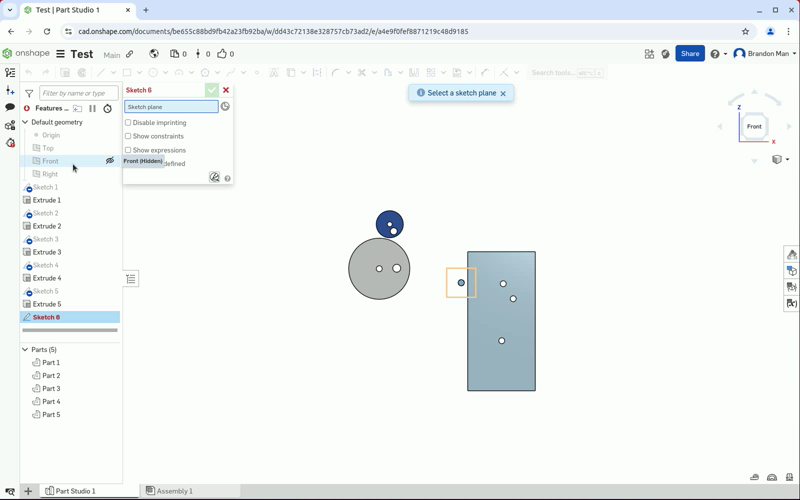
click(73, 163)
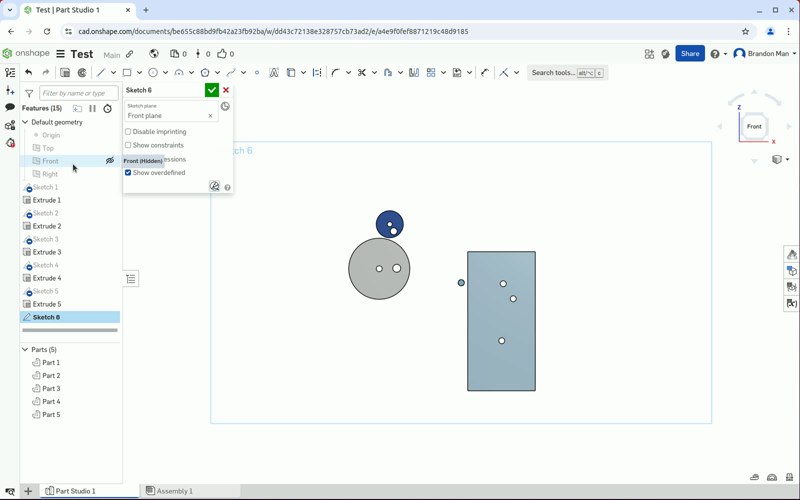
mouse_move(73, 352)
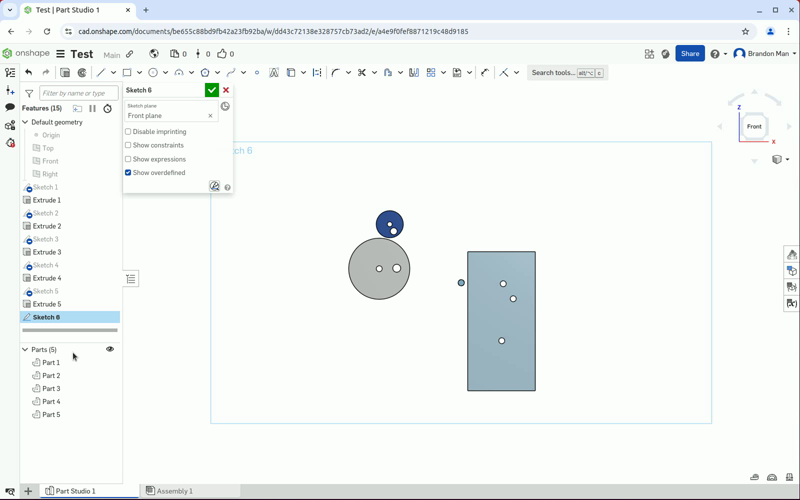
key(y)
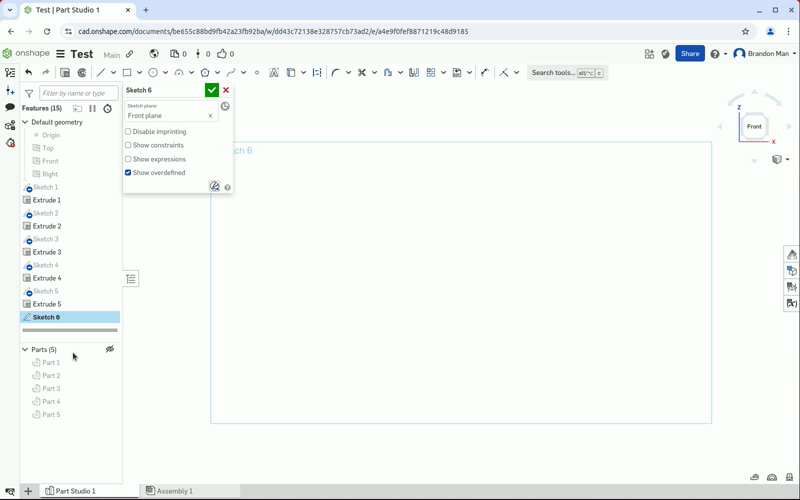
key(c)
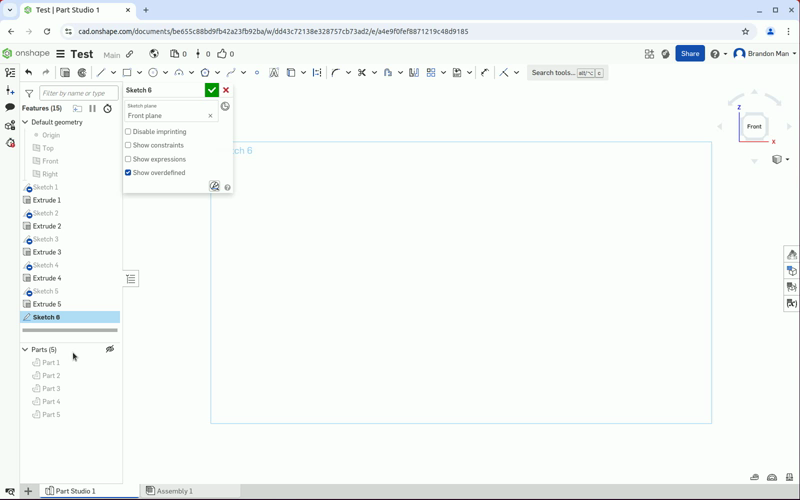
key_down(shift)
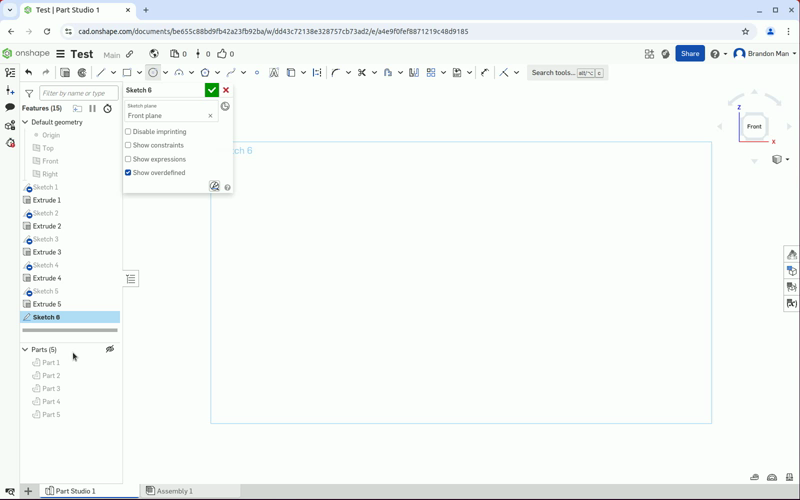
mouse_move(391, 320)
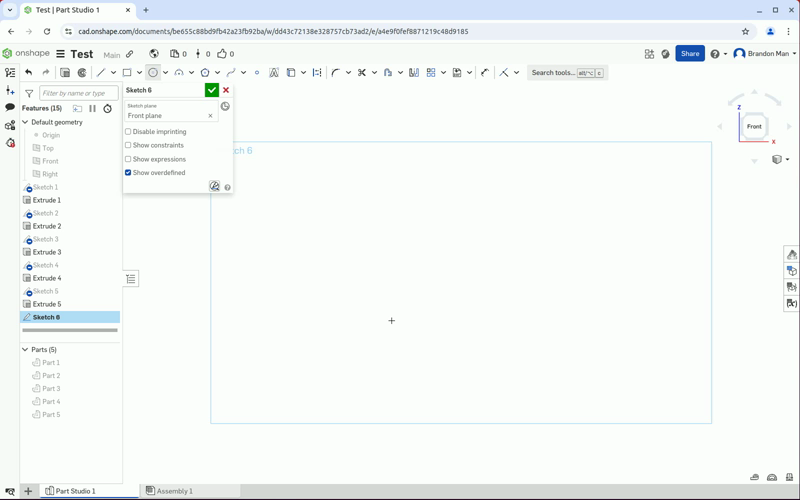
click(391, 320)
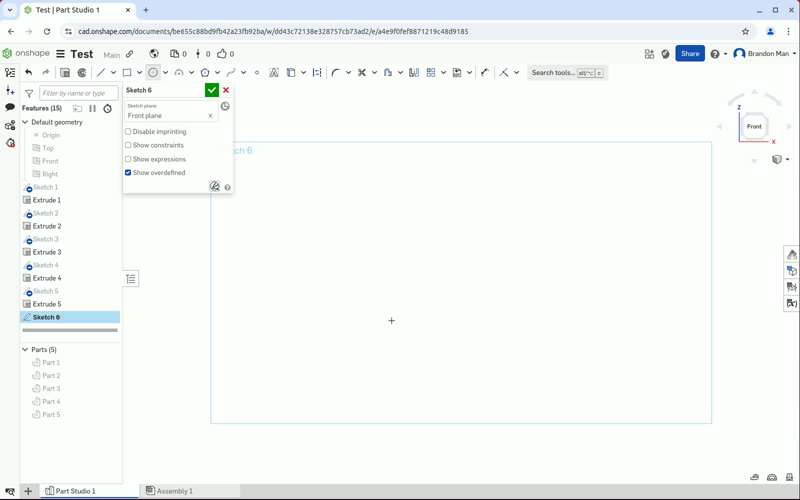
key_up(shift)
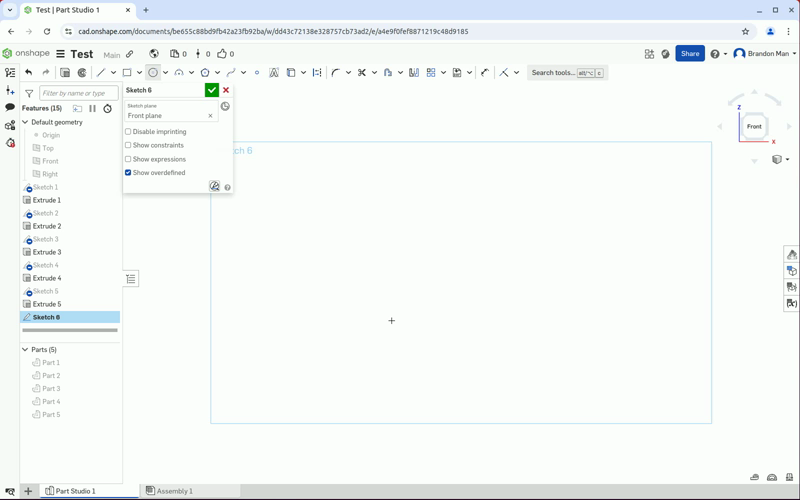
mouse_move(397, 320)
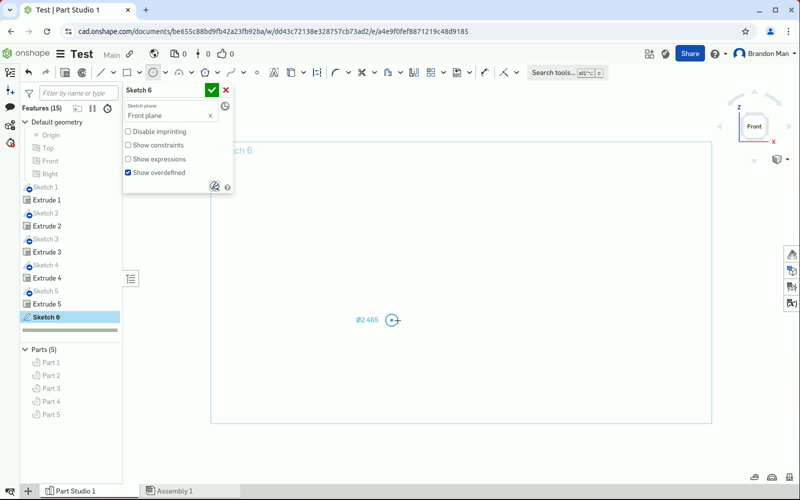
click(397, 320)
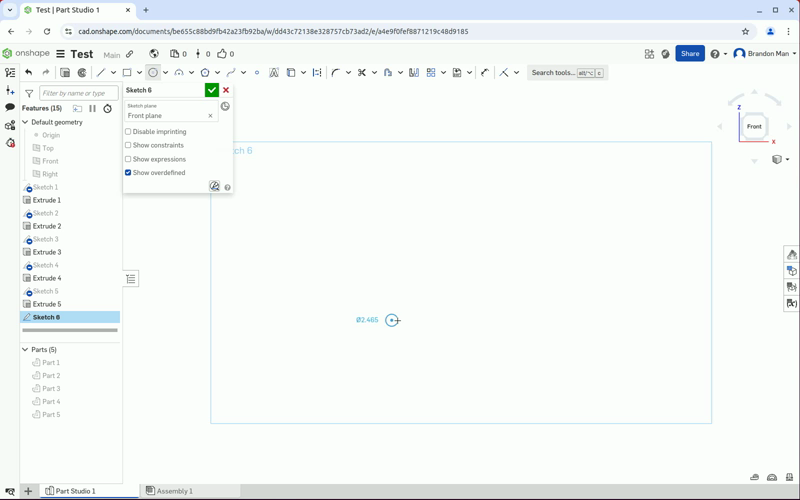
key(esc)
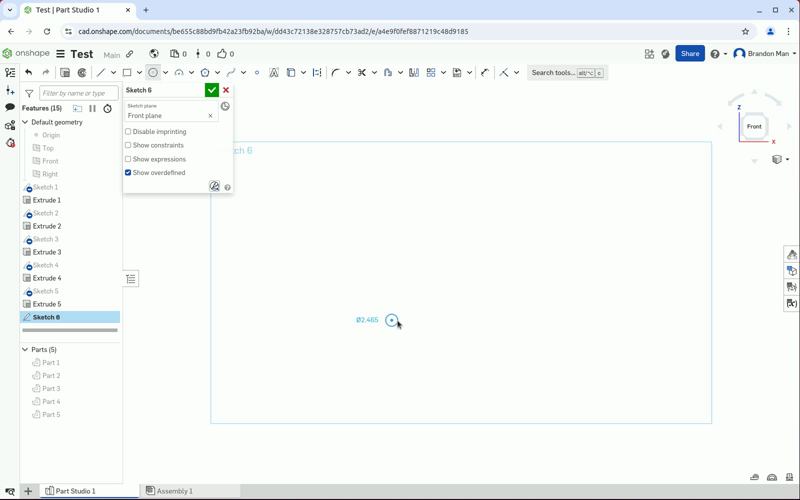
key(c)
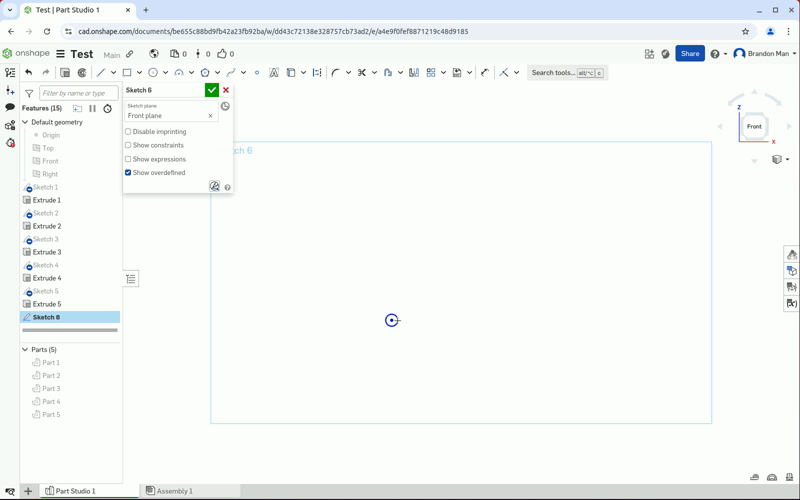
key_down(shift)
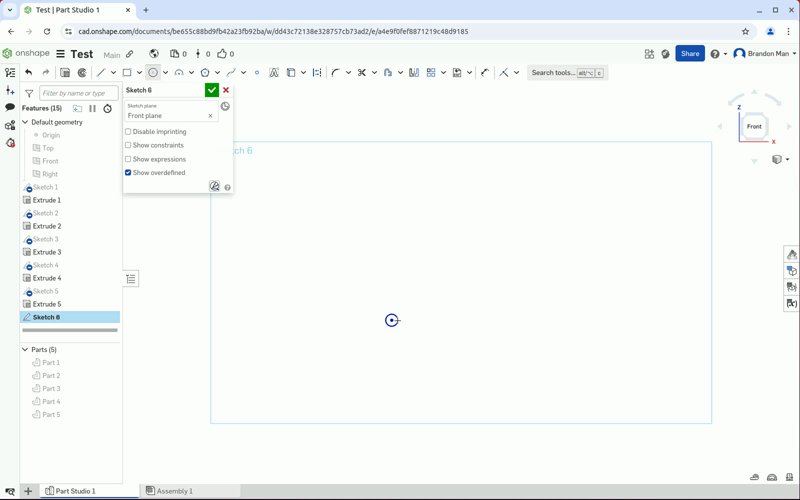
mouse_move(391, 320)
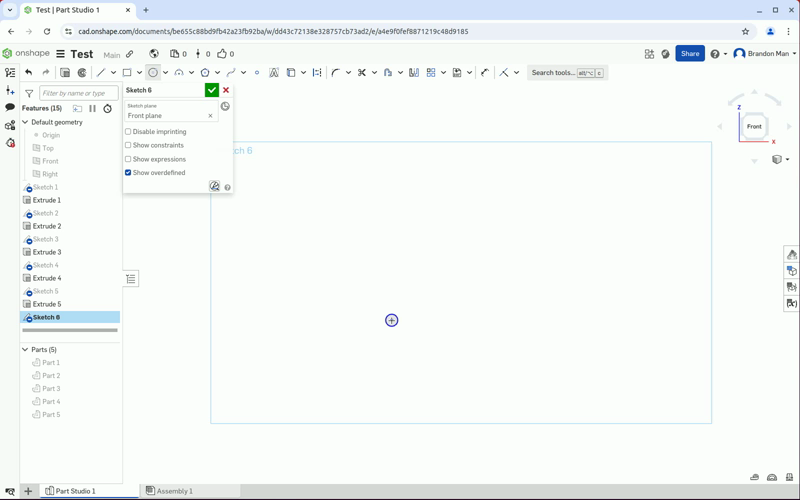
click(391, 320)
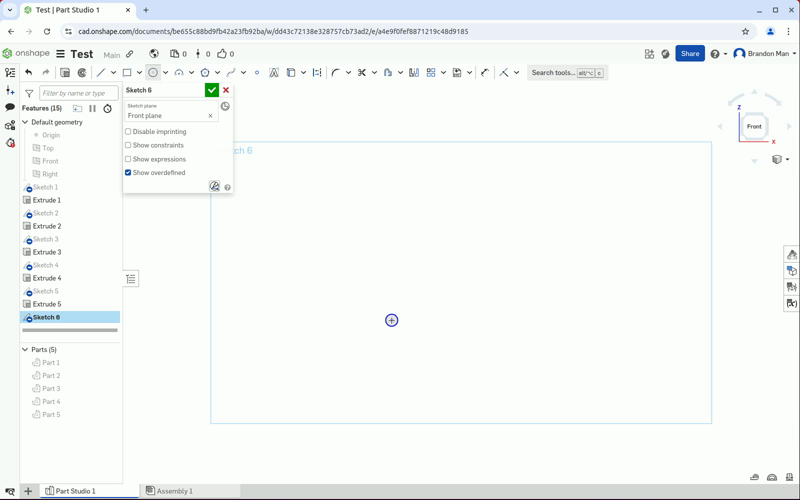
key_up(shift)
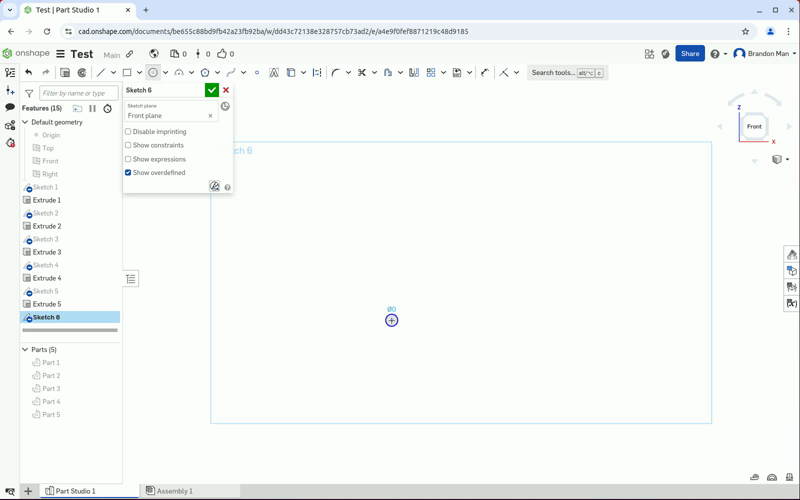
mouse_move(394, 320)
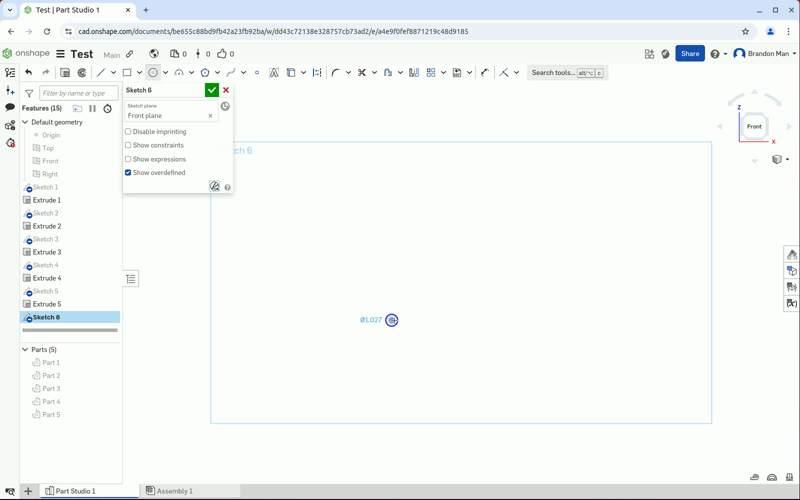
scroll(6)
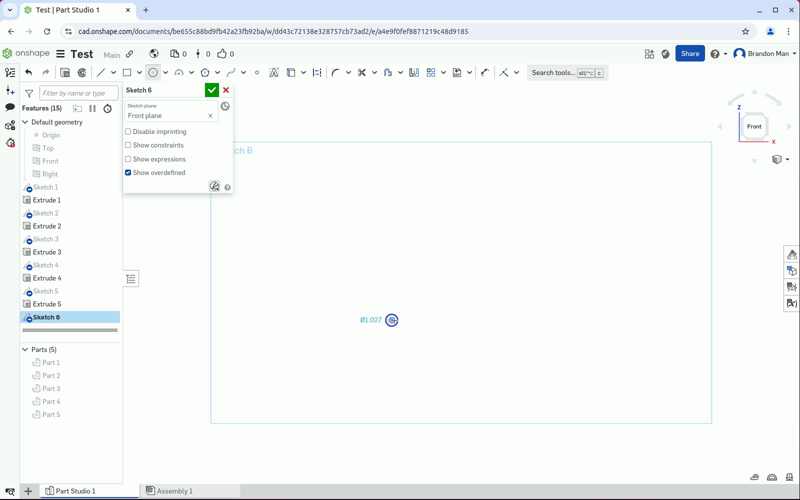
scroll(6)
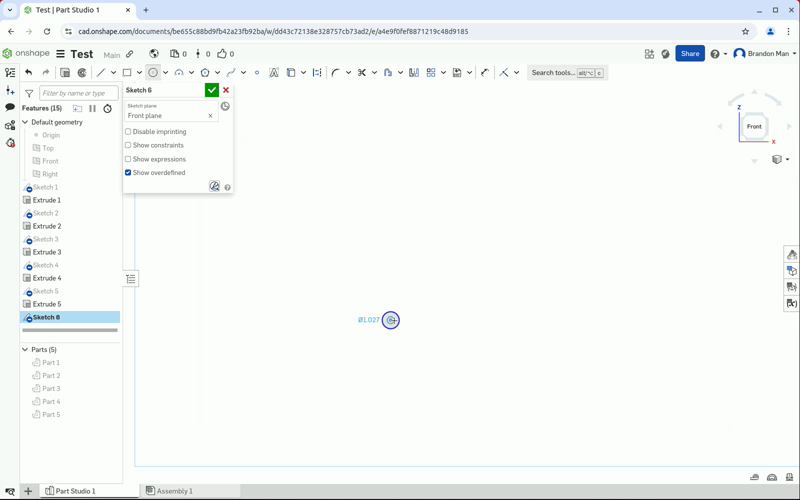
scroll(6)
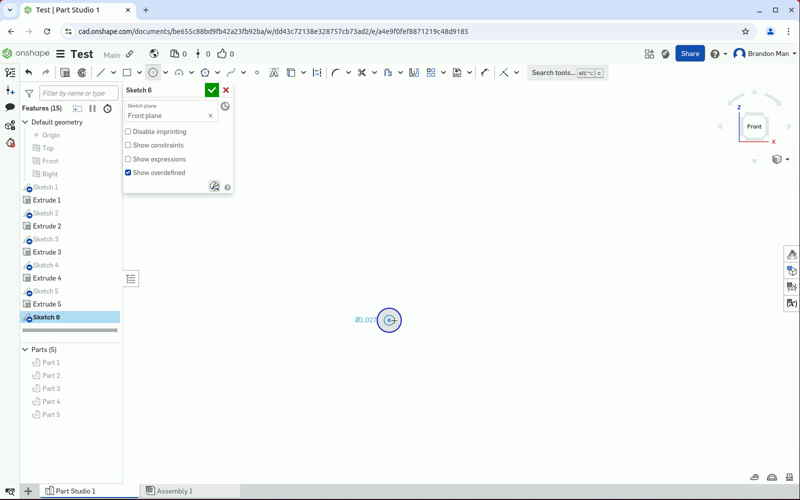
scroll(6)
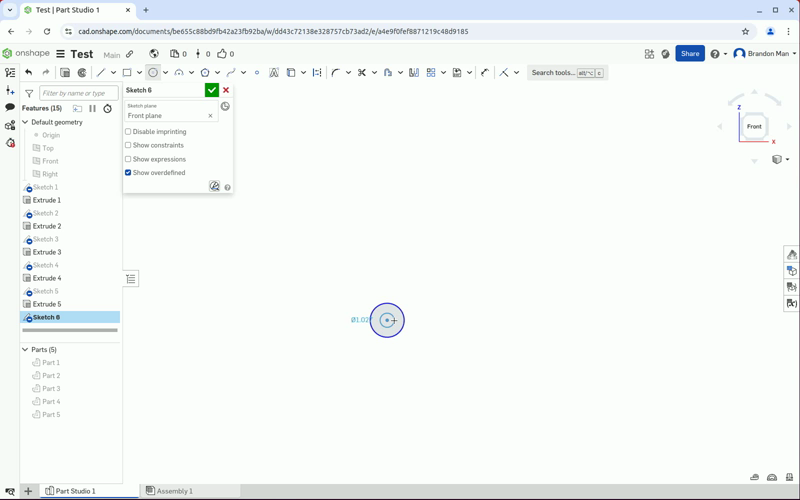
scroll(6)
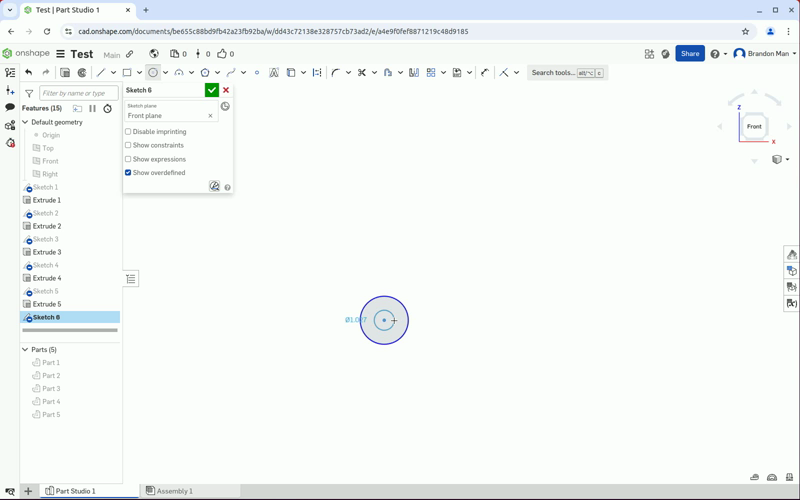
scroll(6)
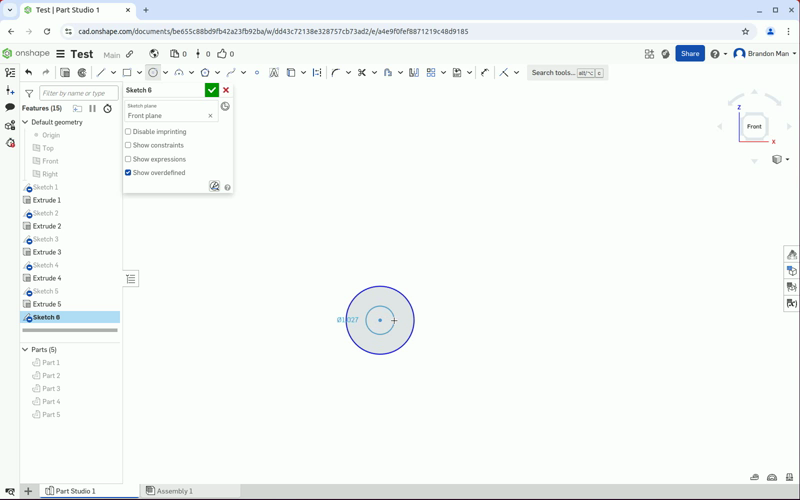
scroll(6)
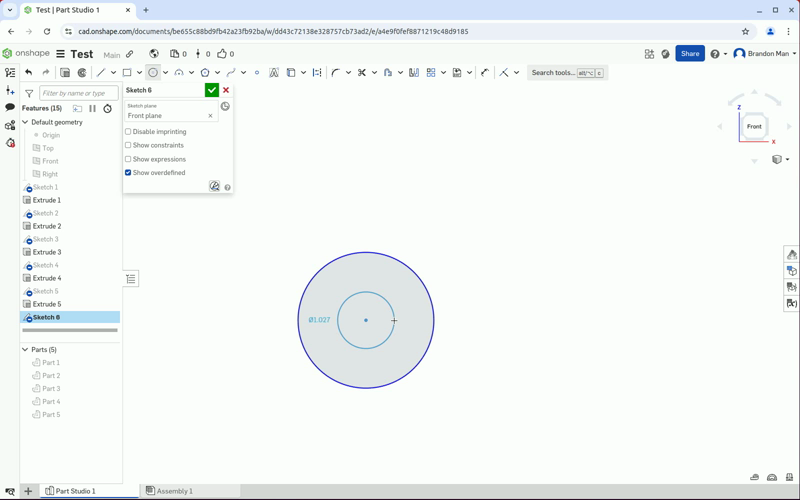
click(394, 320)
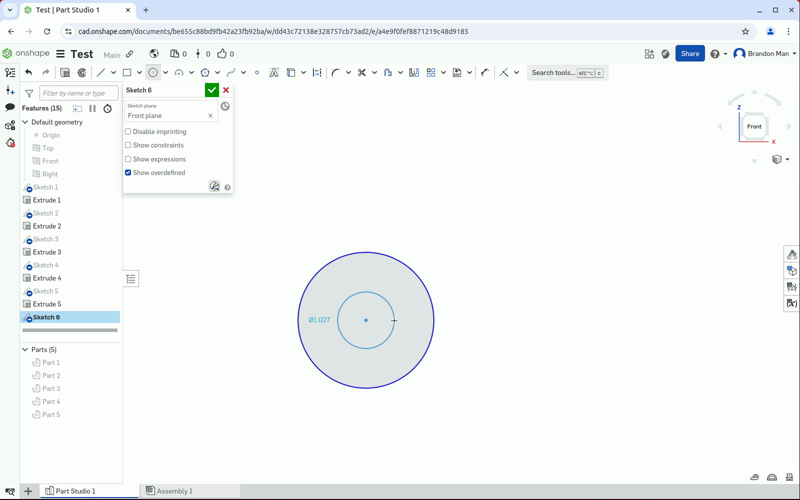
scroll(-6)
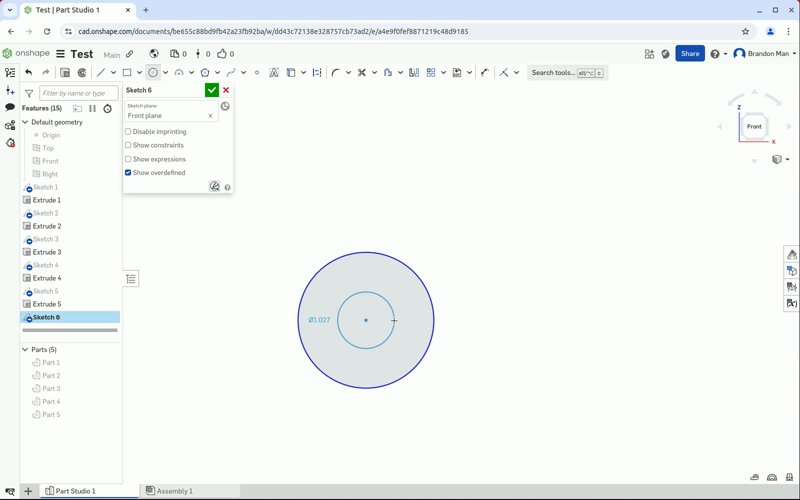
scroll(-6)
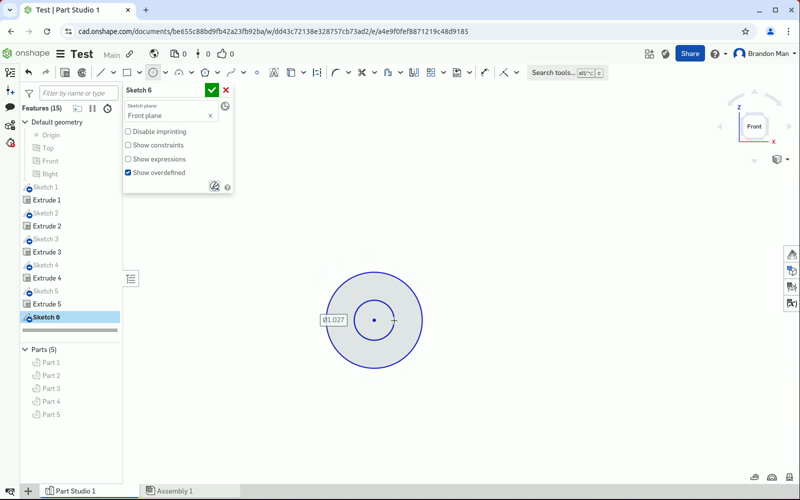
scroll(-6)
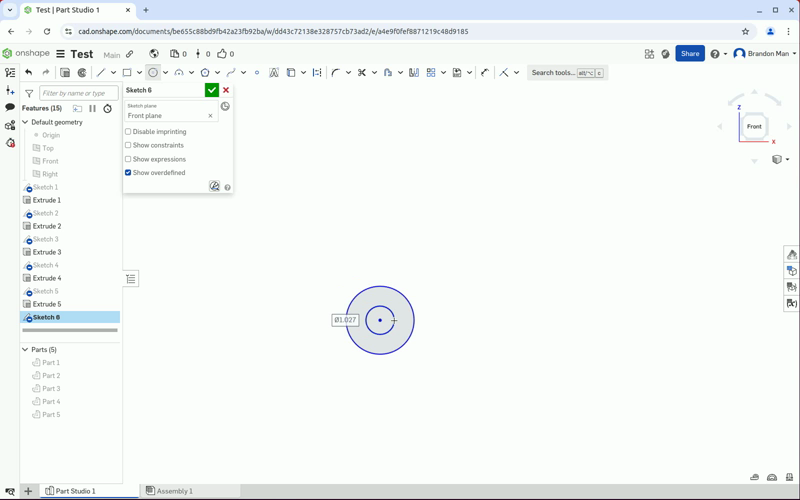
scroll(-6)
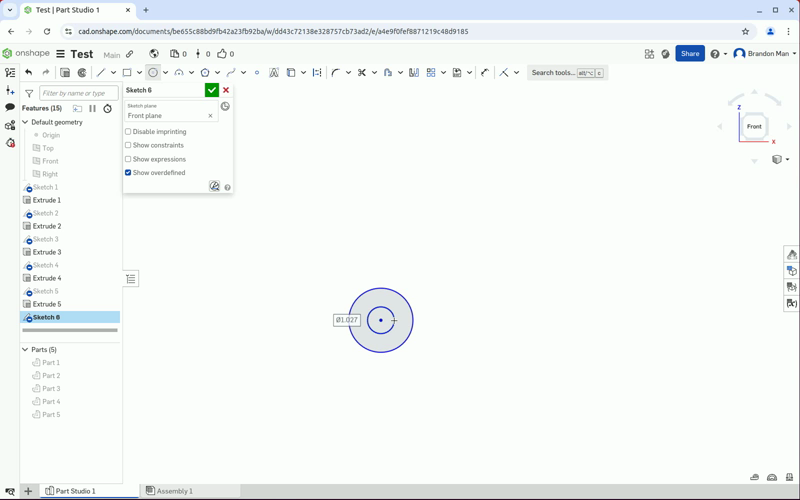
scroll(-6)
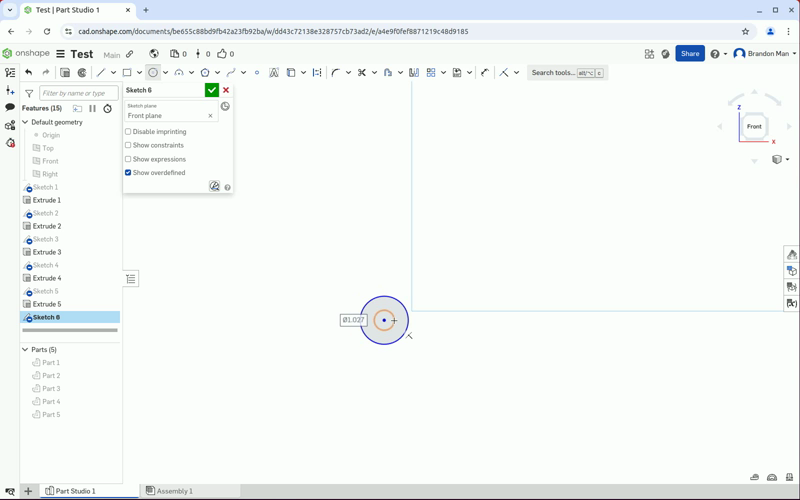
scroll(-6)
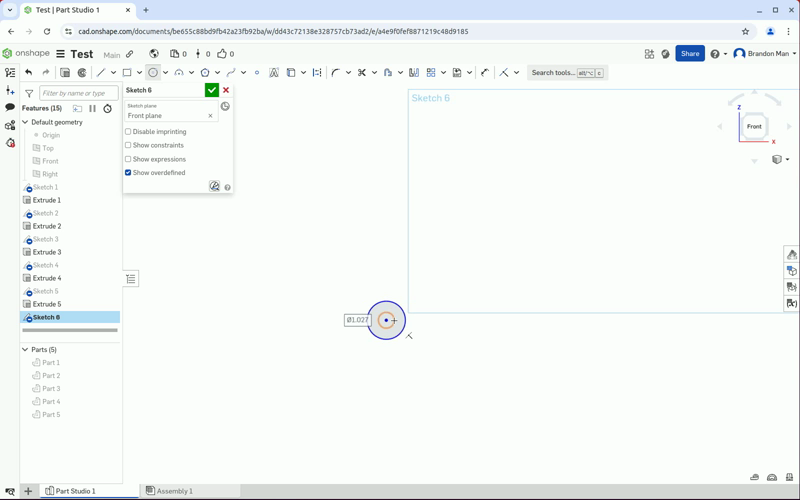
scroll(-6)
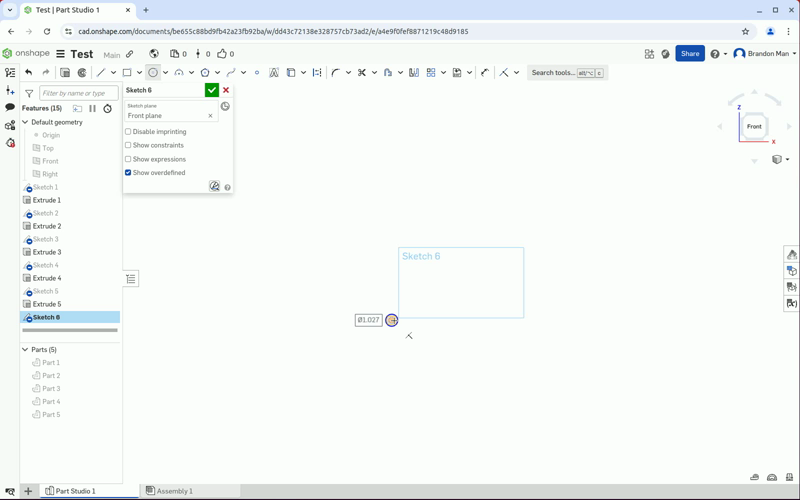
key(esc)
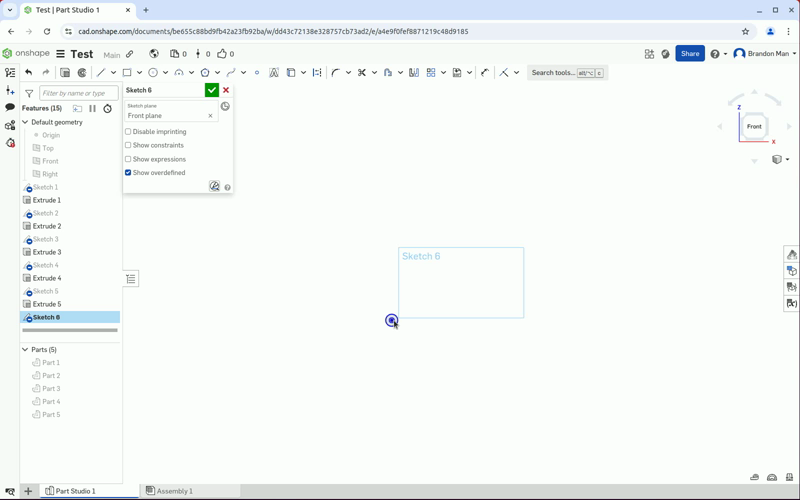
key(c)
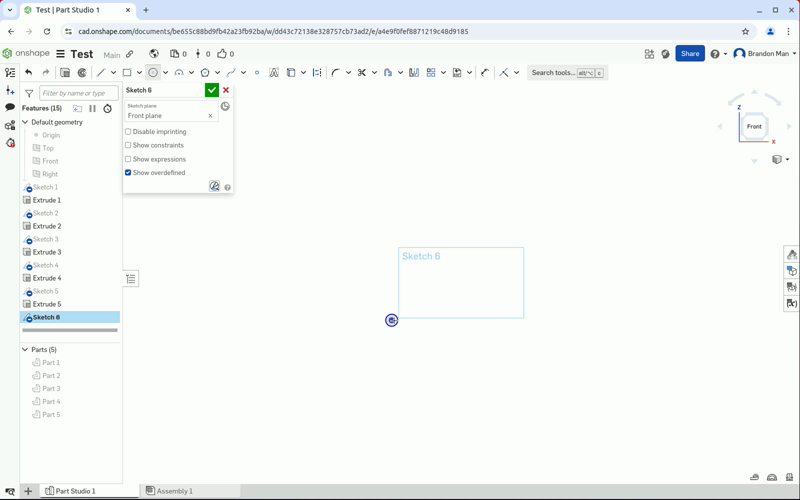
key_down(shift)
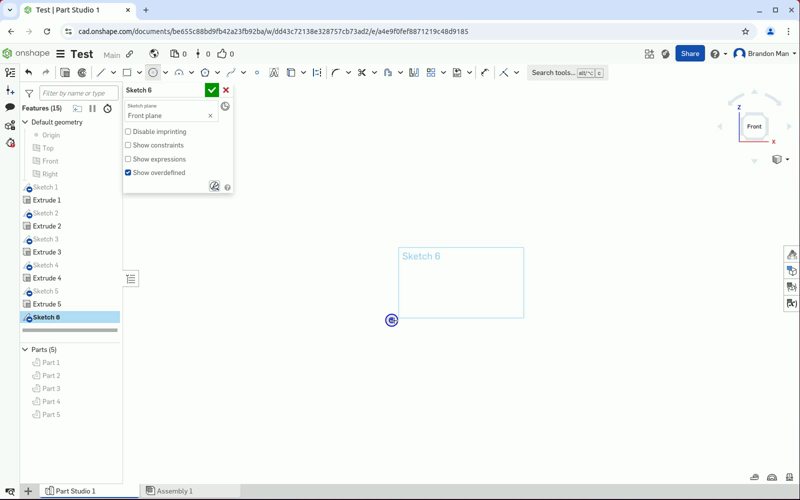
mouse_move(395, 319)
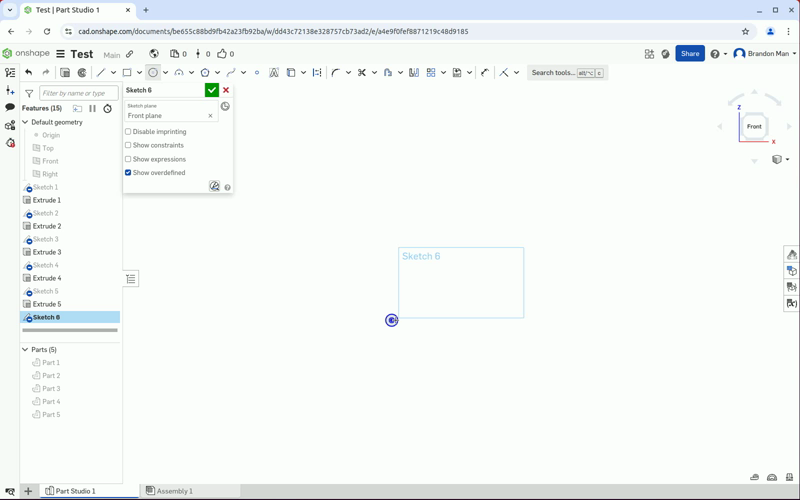
scroll(6)
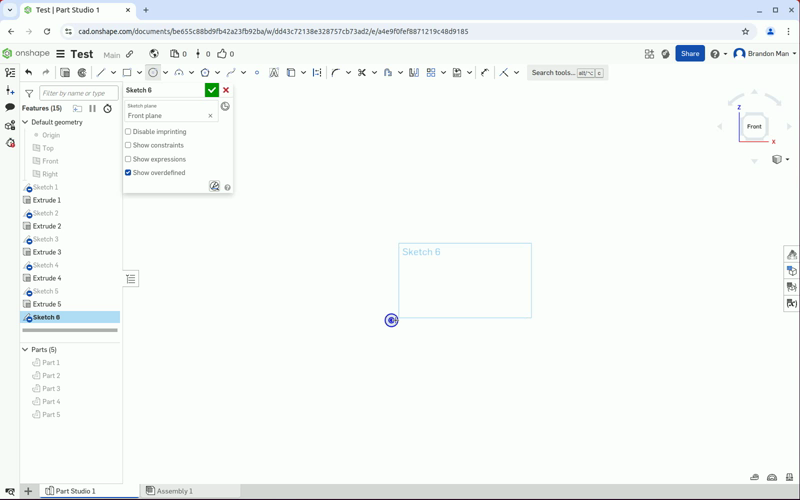
scroll(6)
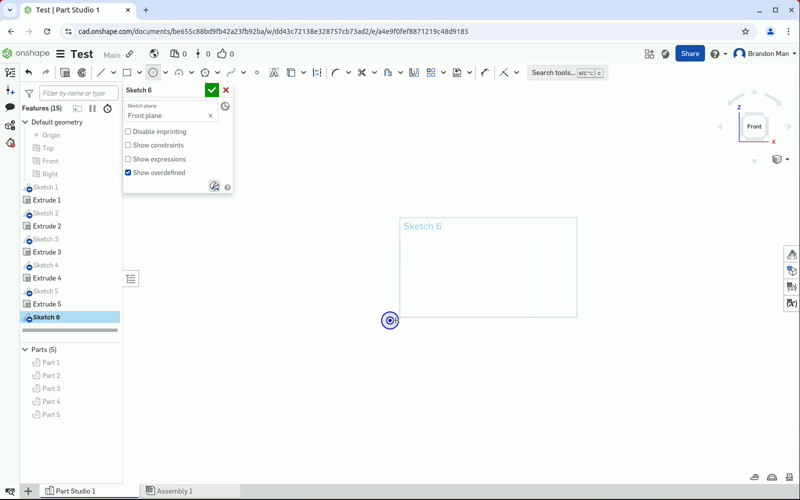
scroll(6)
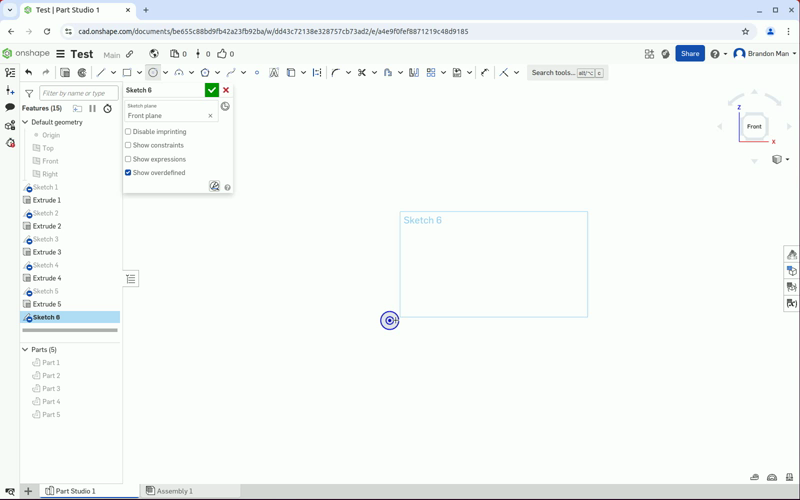
scroll(6)
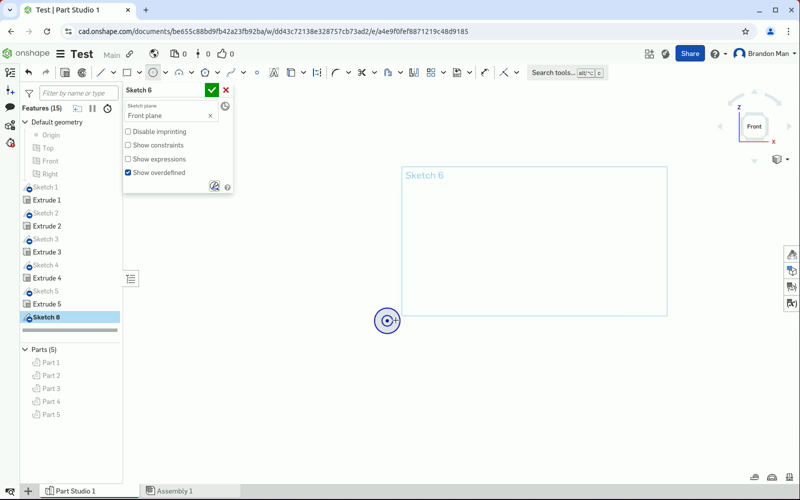
scroll(6)
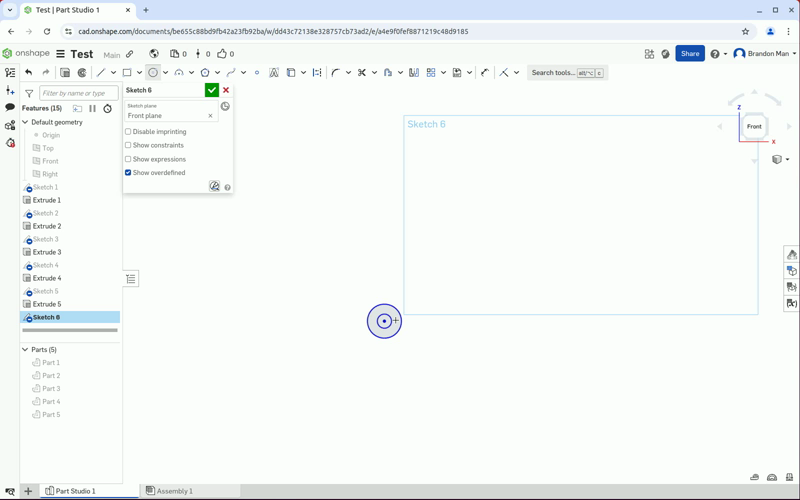
scroll(6)
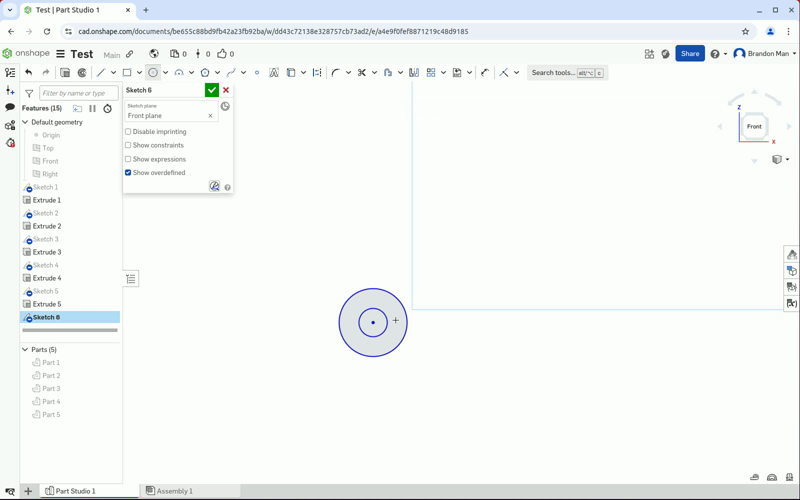
scroll(6)
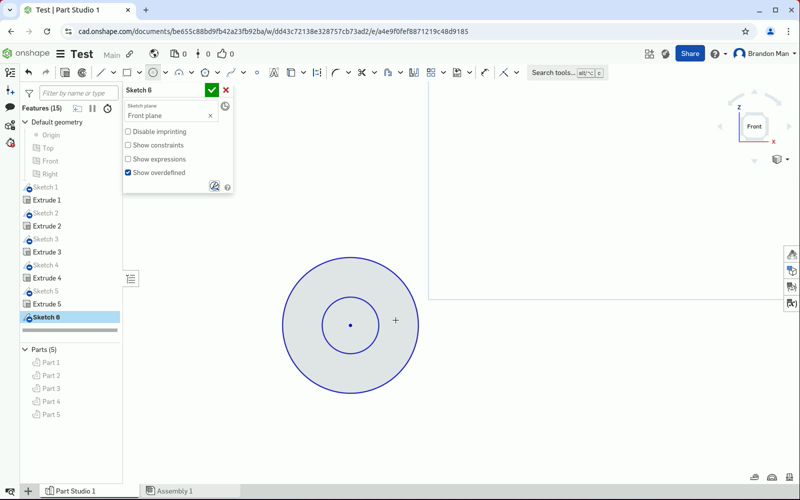
click(395, 319)
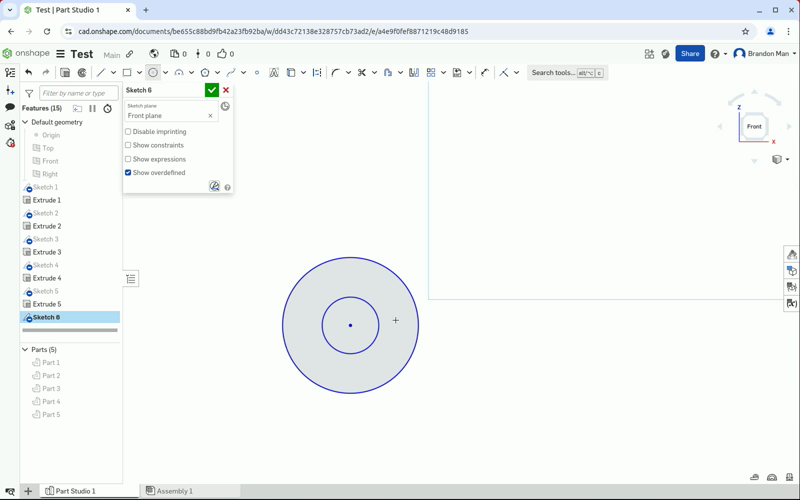
scroll(-6)
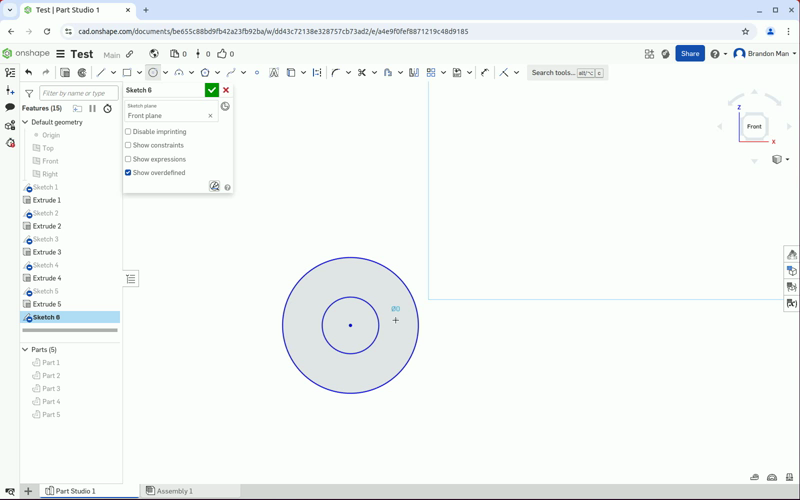
scroll(-6)
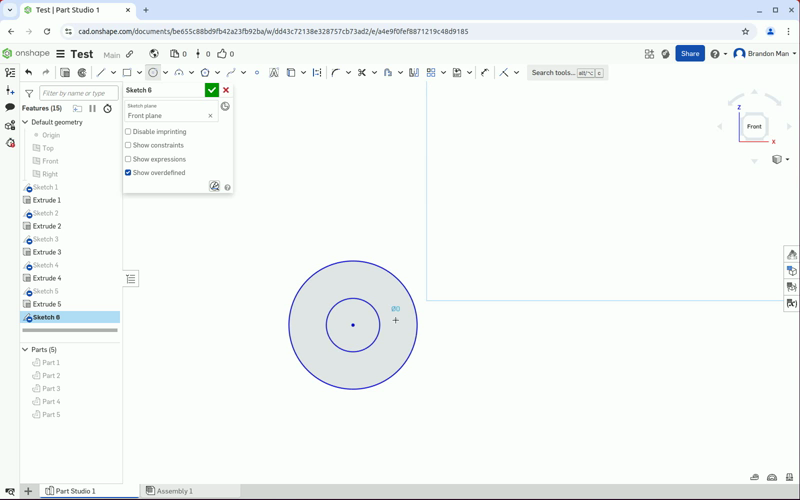
scroll(-6)
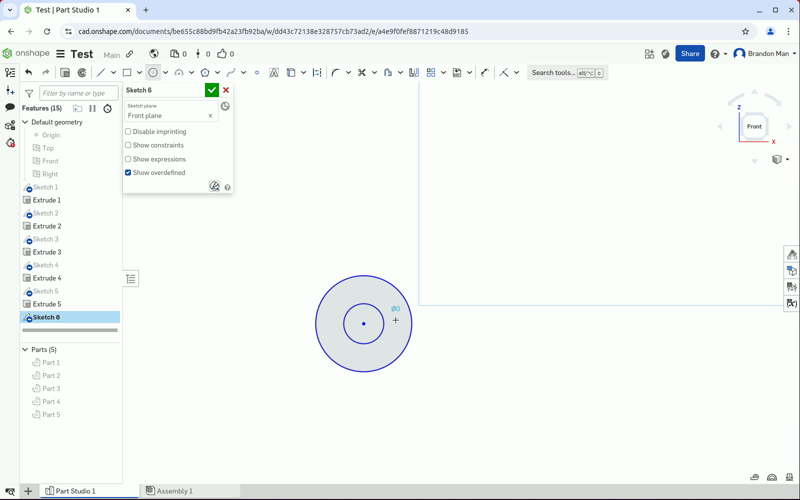
scroll(-6)
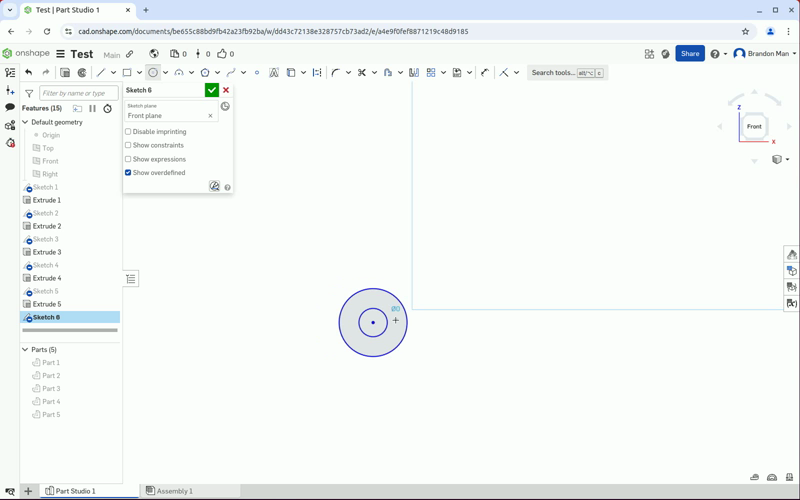
scroll(-6)
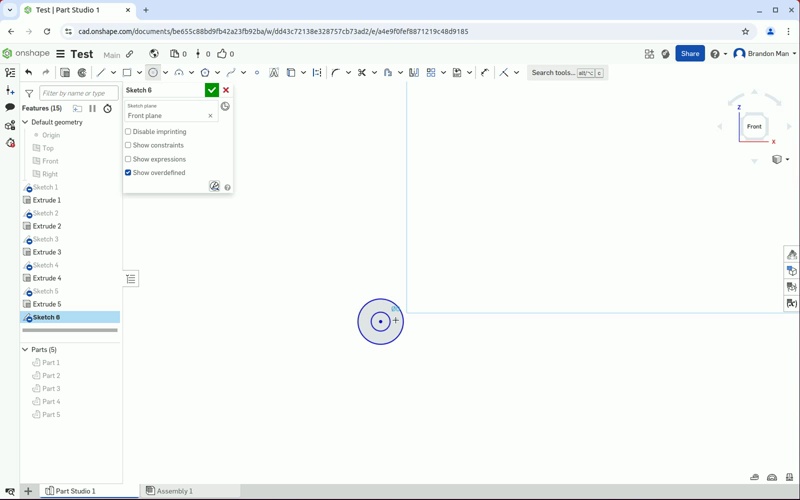
scroll(-6)
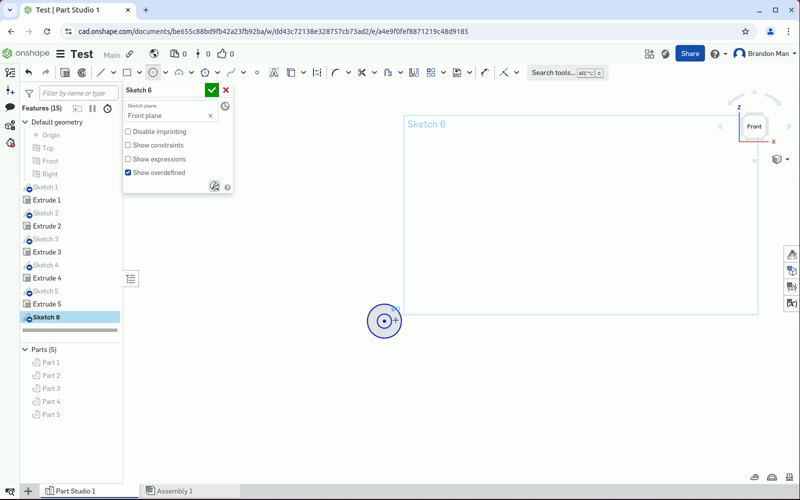
scroll(-6)
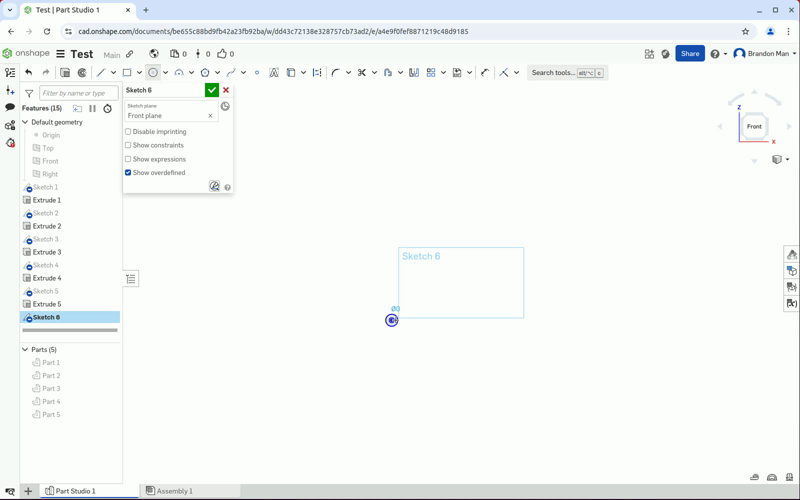
key_up(shift)
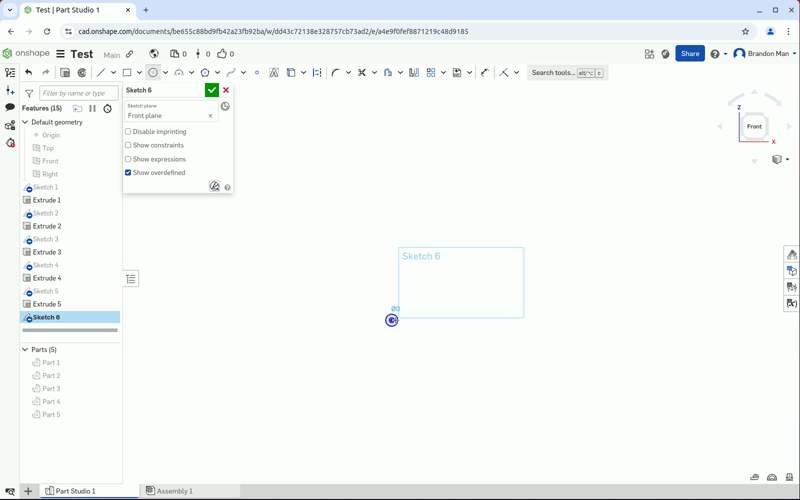
mouse_move(396, 319)
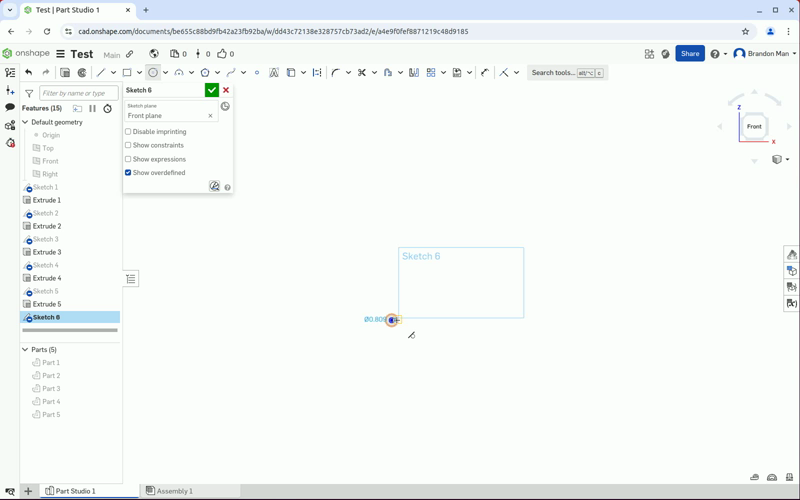
scroll(6)
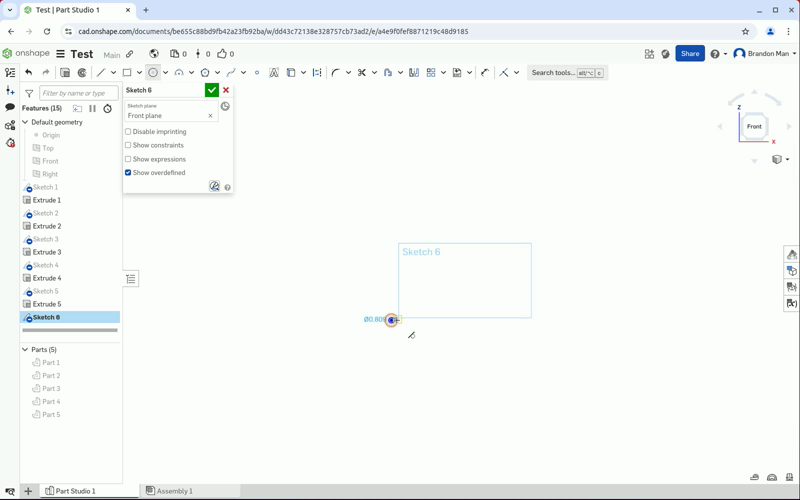
scroll(6)
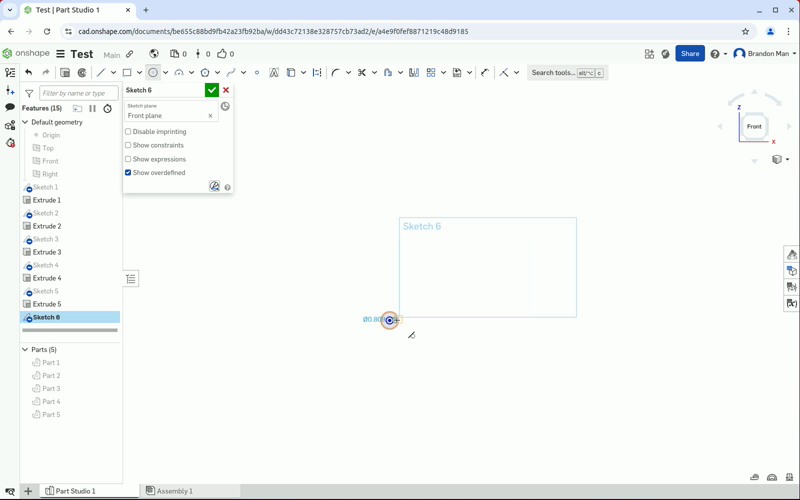
scroll(6)
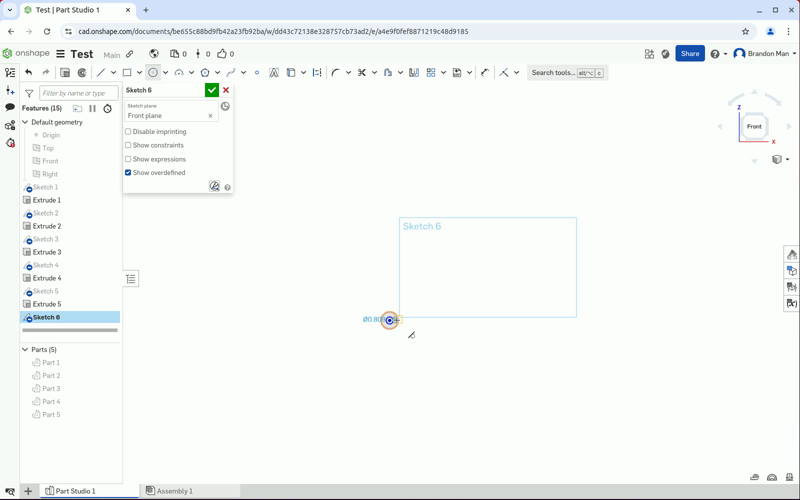
scroll(6)
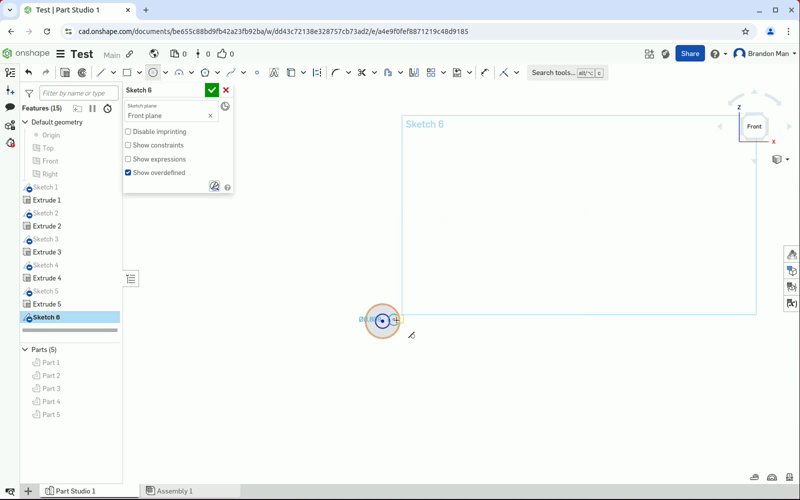
scroll(6)
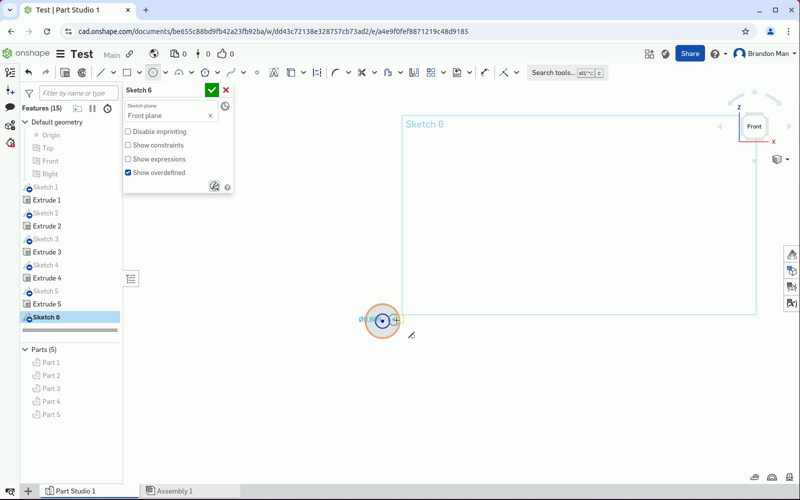
scroll(6)
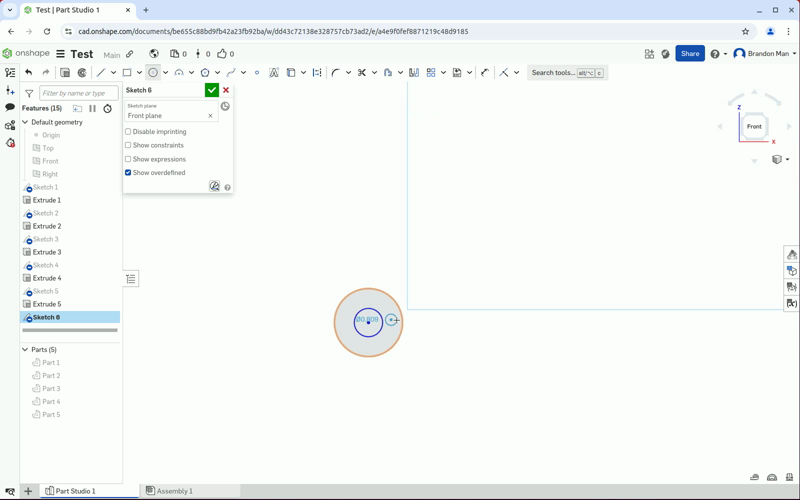
scroll(6)
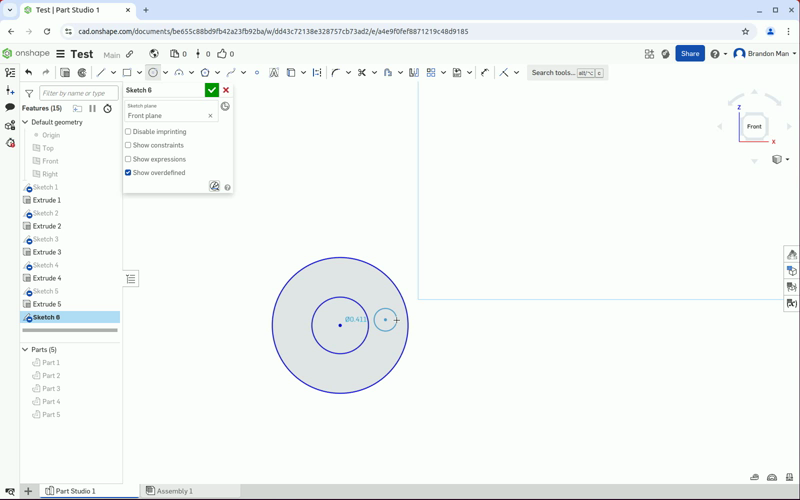
click(396, 319)
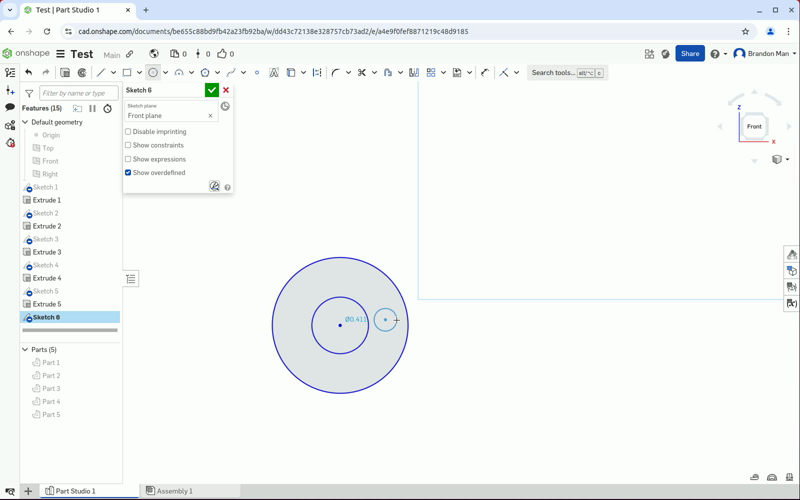
scroll(-6)
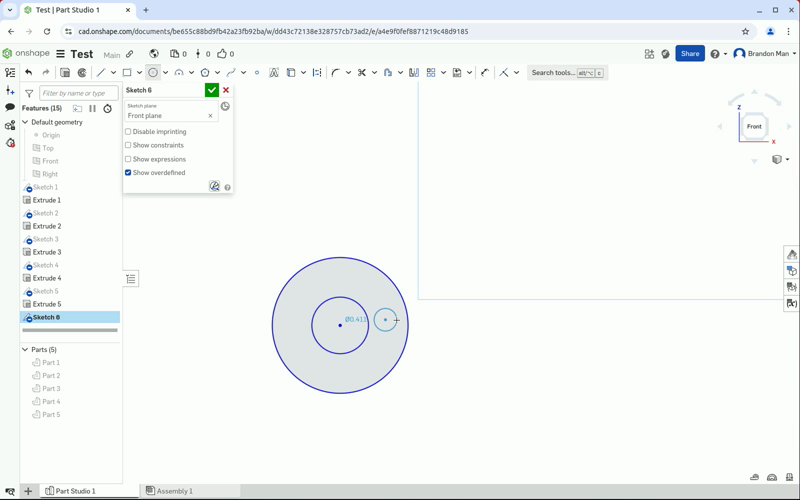
scroll(-6)
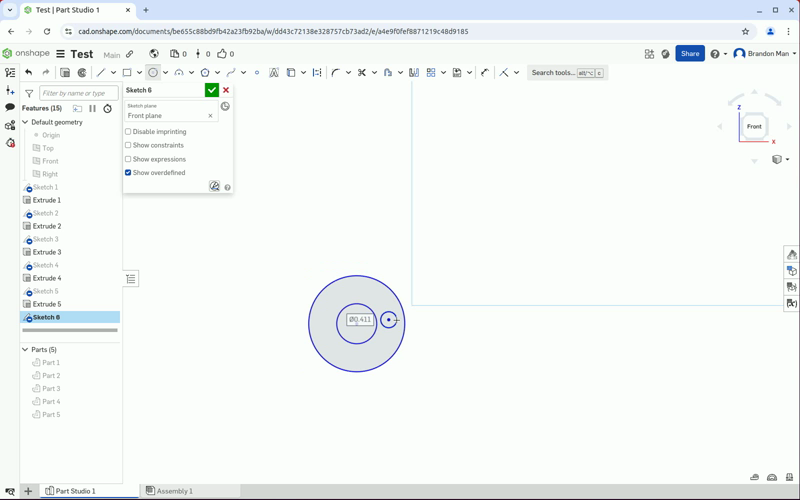
scroll(-6)
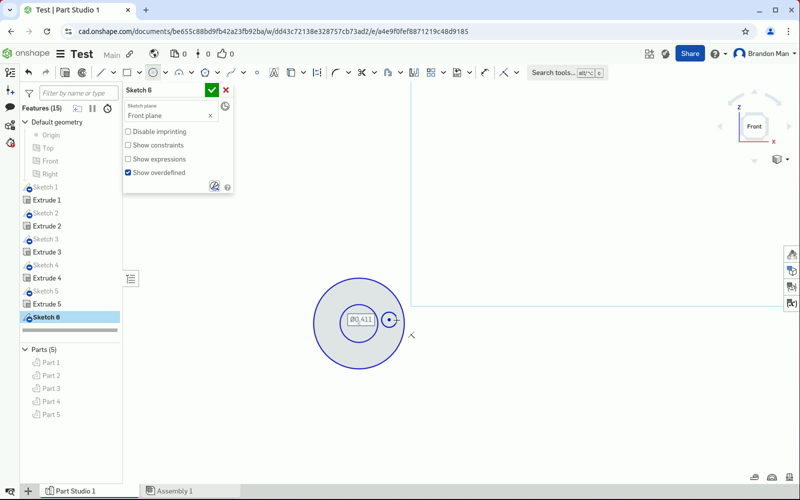
scroll(-6)
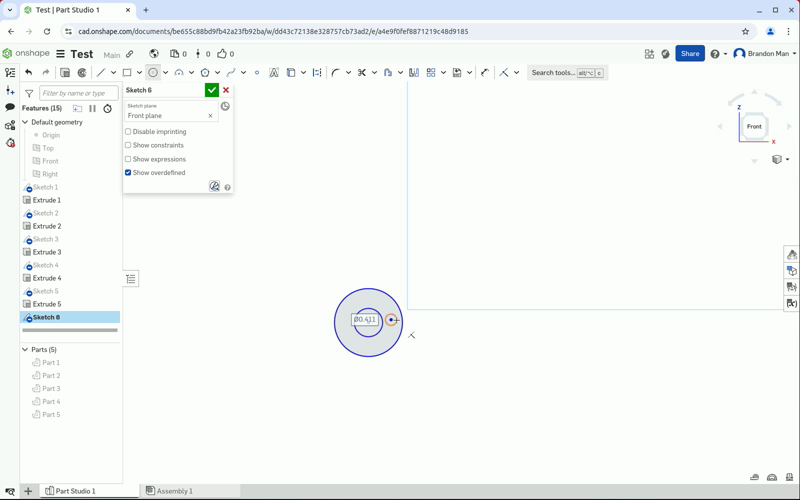
scroll(-6)
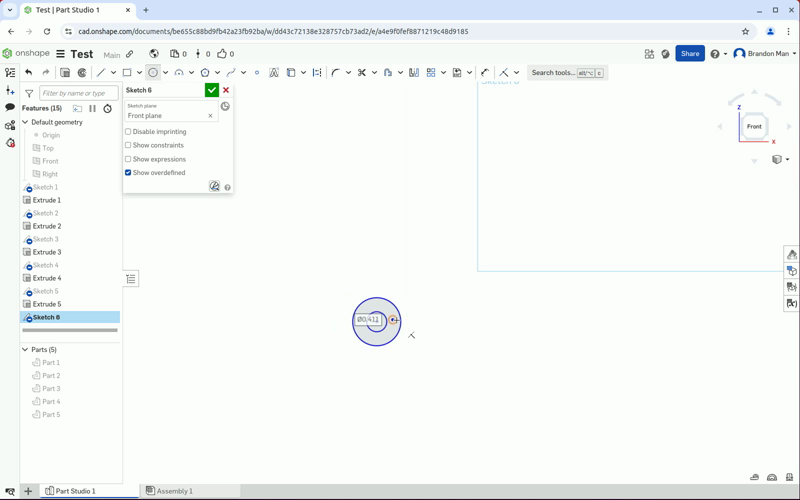
scroll(-6)
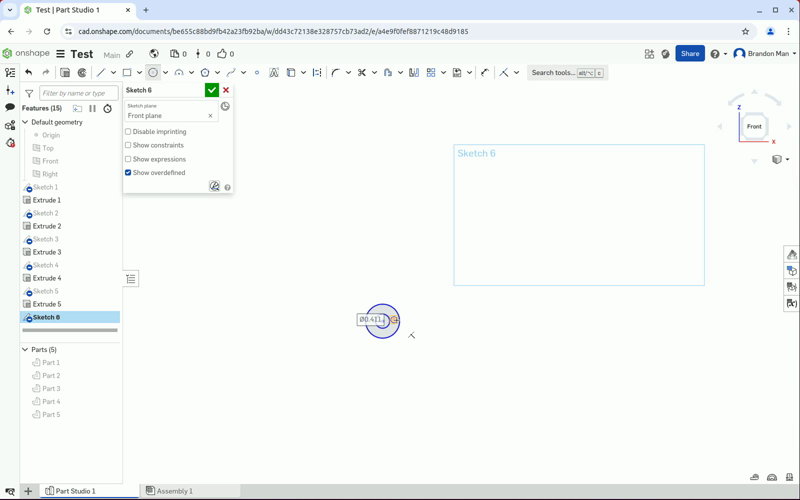
scroll(-6)
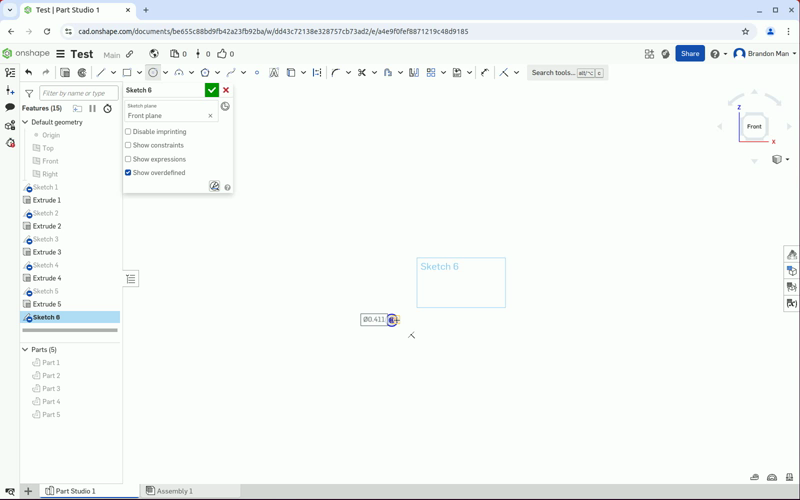
key(esc)
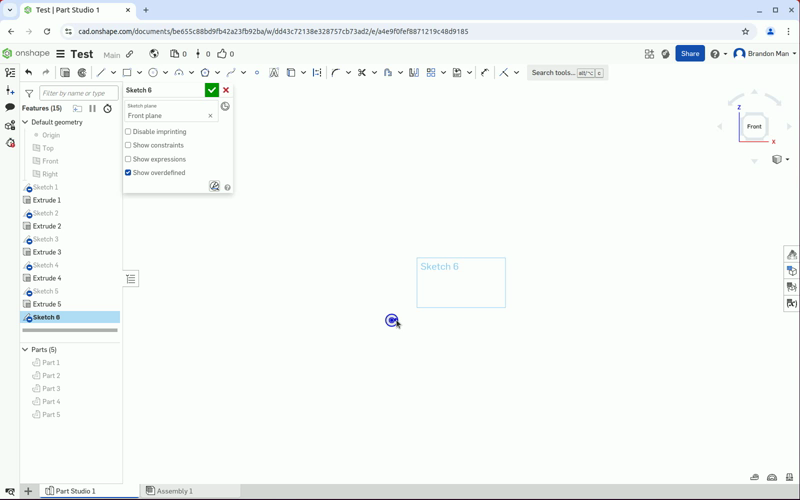
mouse_move(393, 315)
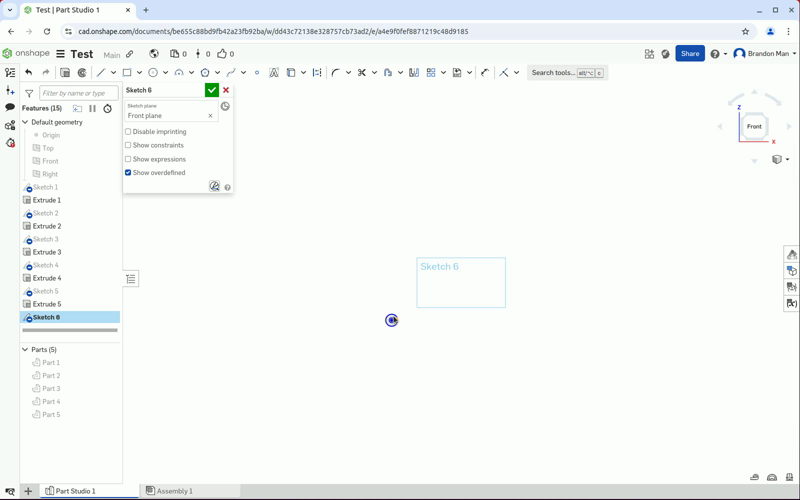
scroll(6)
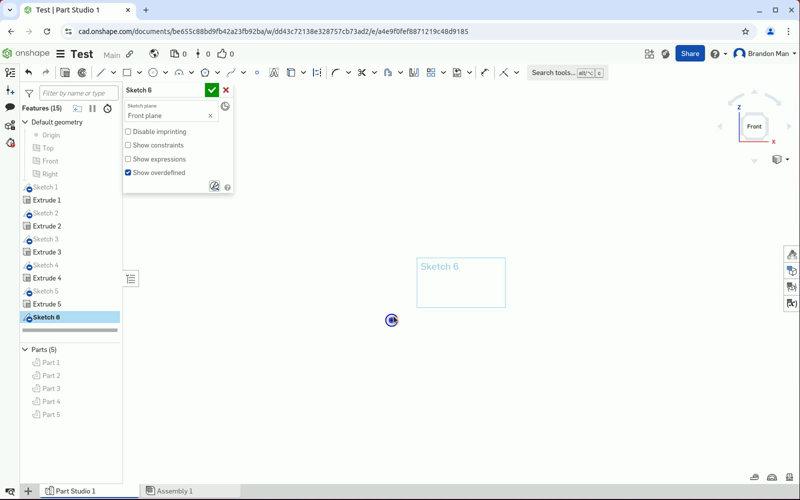
scroll(6)
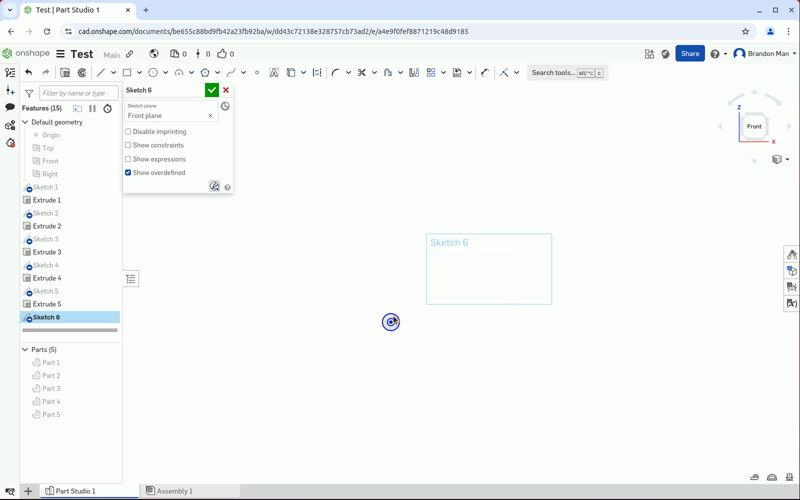
scroll(6)
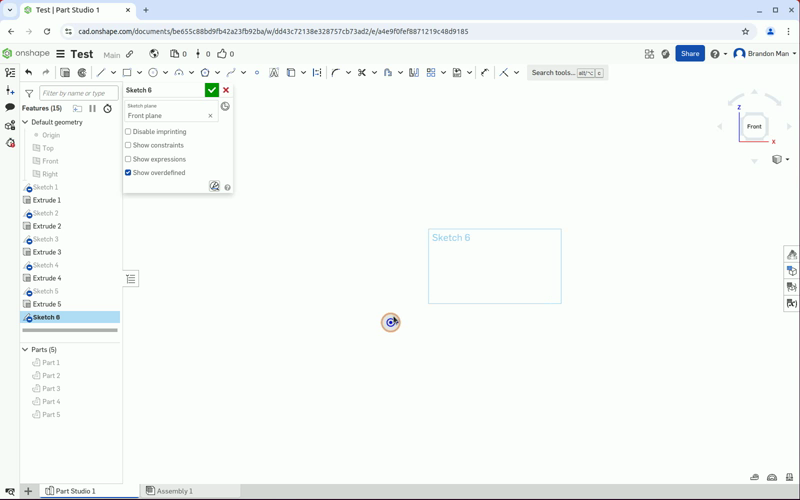
scroll(6)
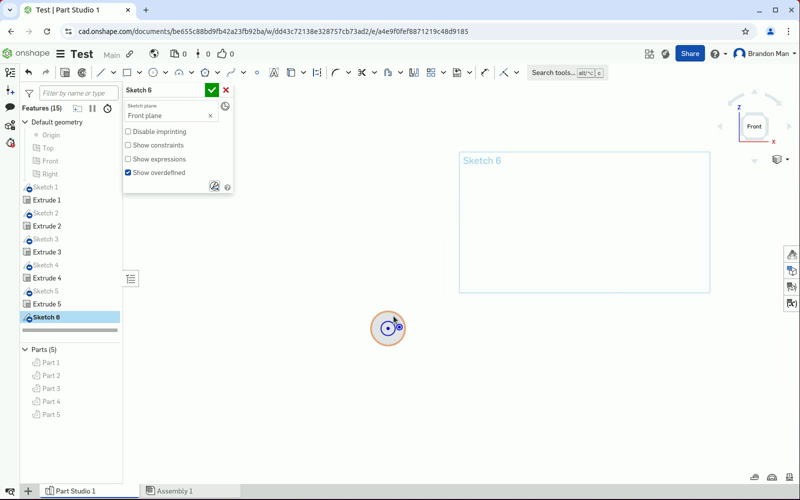
scroll(6)
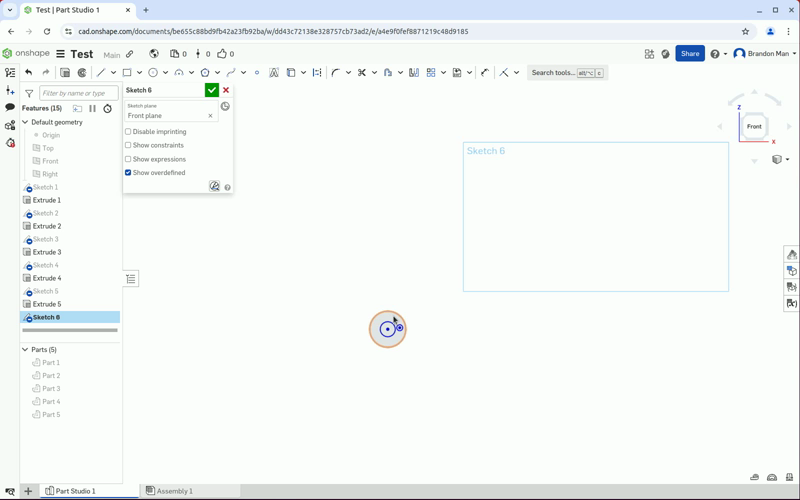
scroll(6)
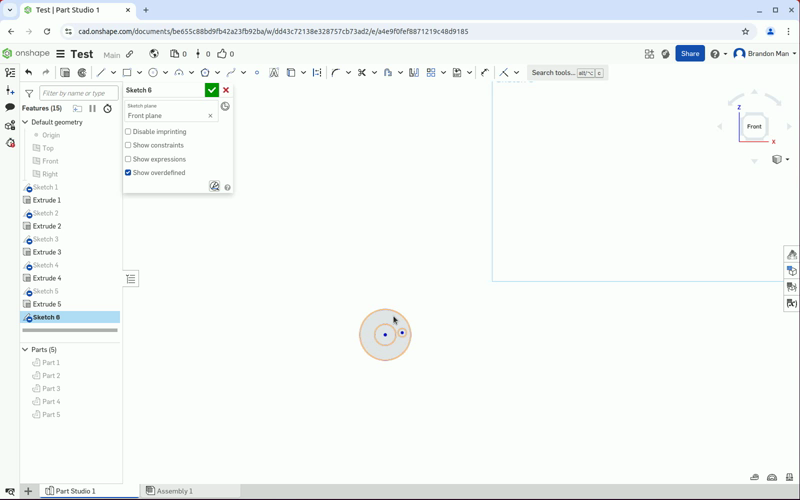
scroll(6)
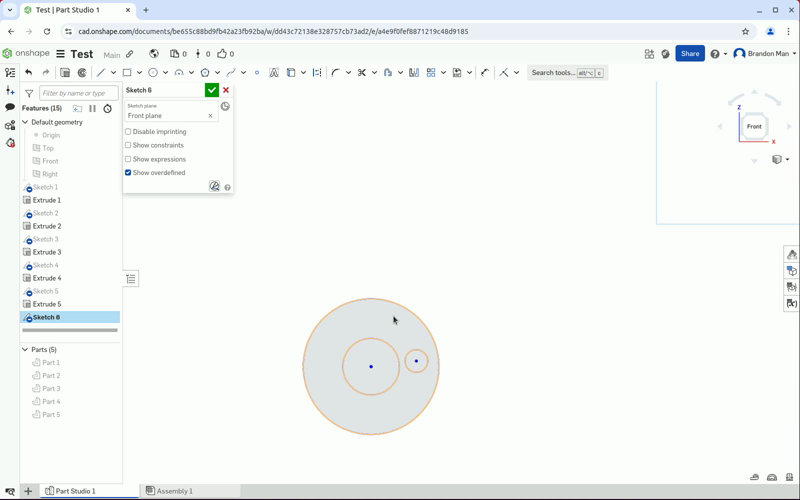
click(393, 315)
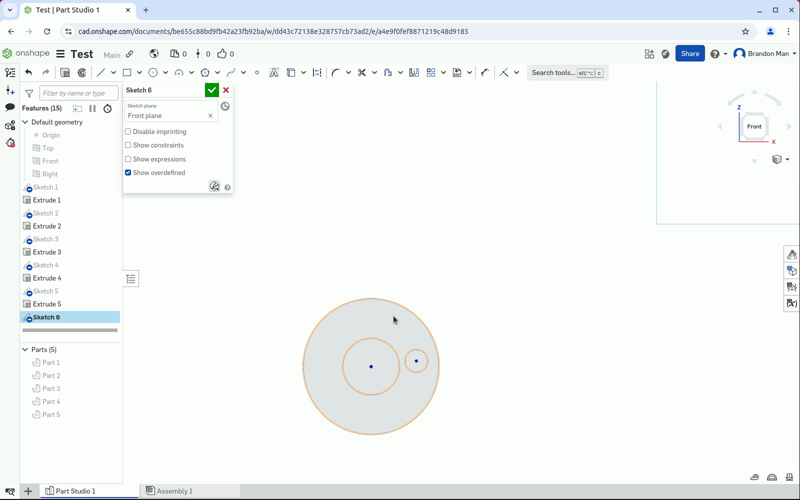
scroll(-6)
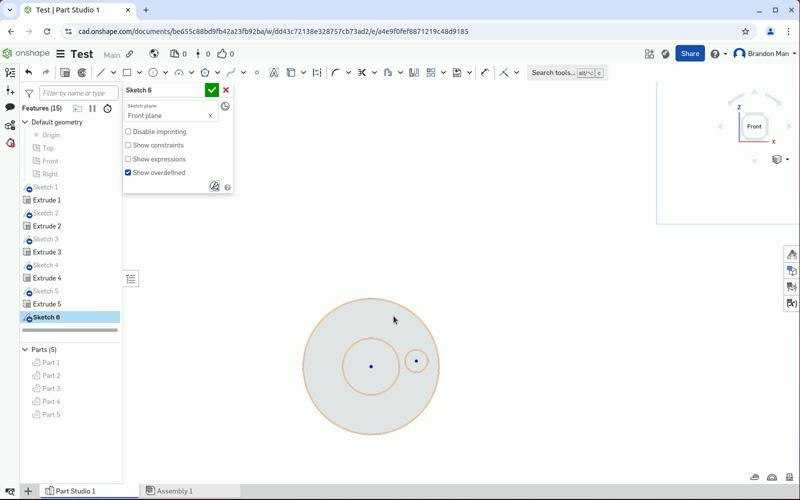
scroll(-6)
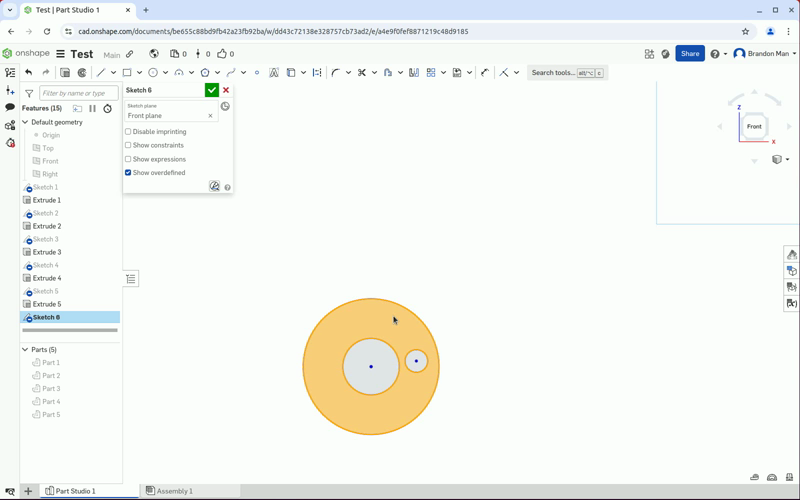
scroll(-6)
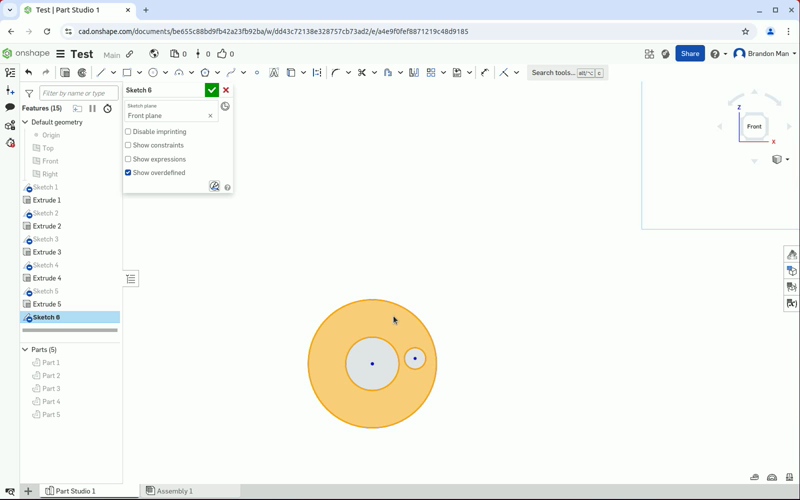
scroll(-6)
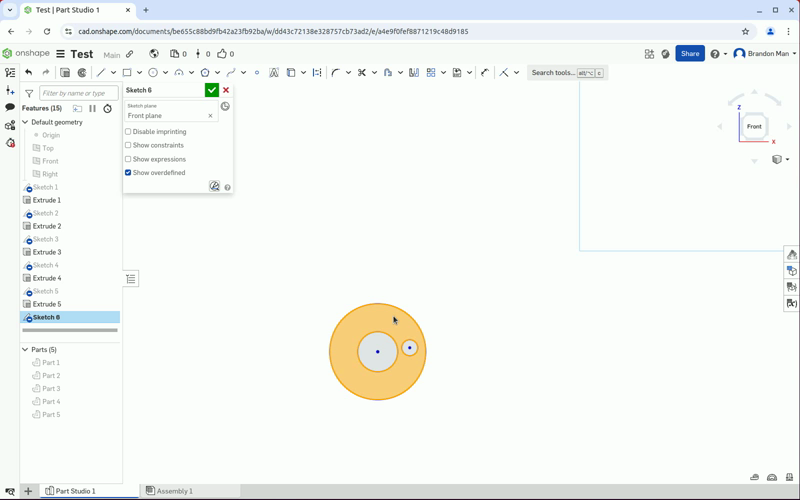
scroll(-6)
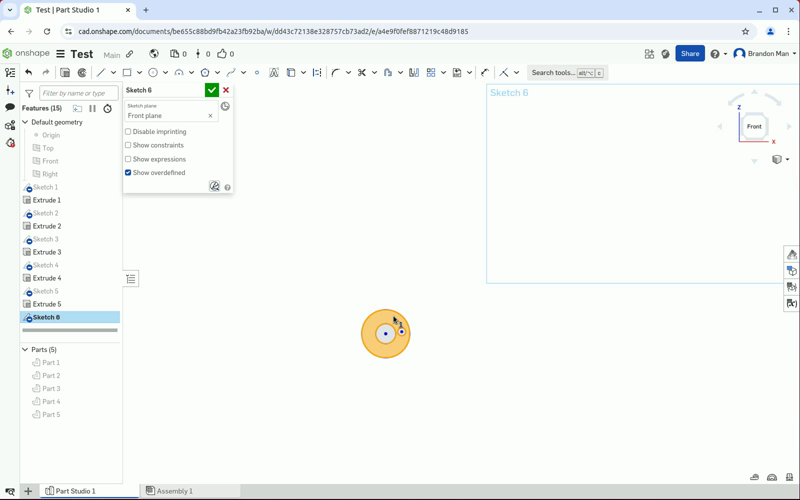
scroll(-6)
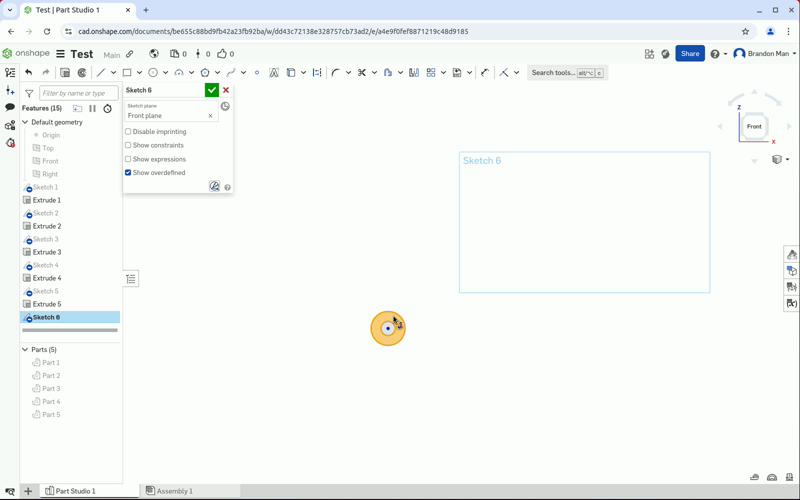
scroll(-6)
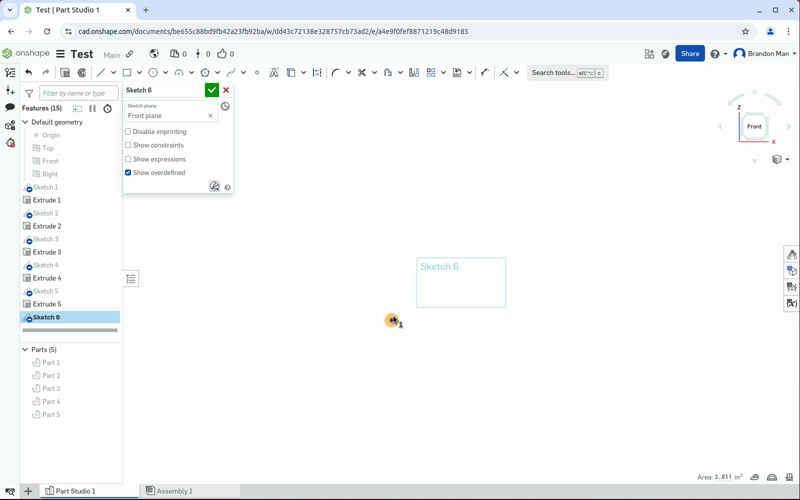
mouse_move(73, 352)
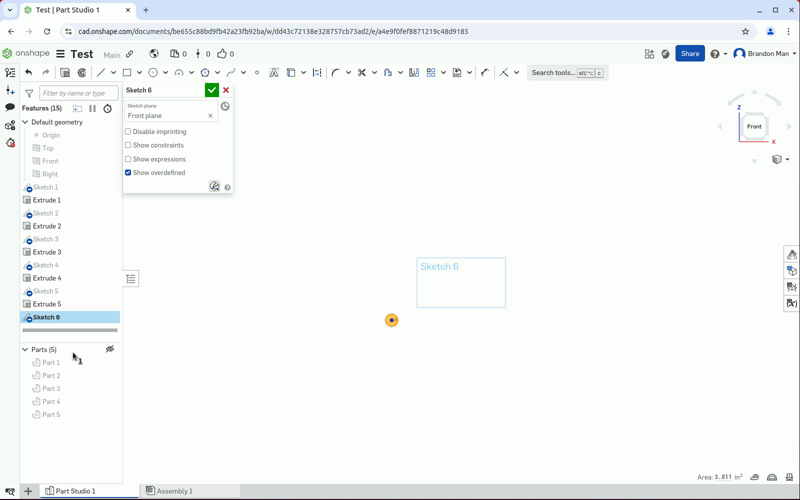
key(shift+y)
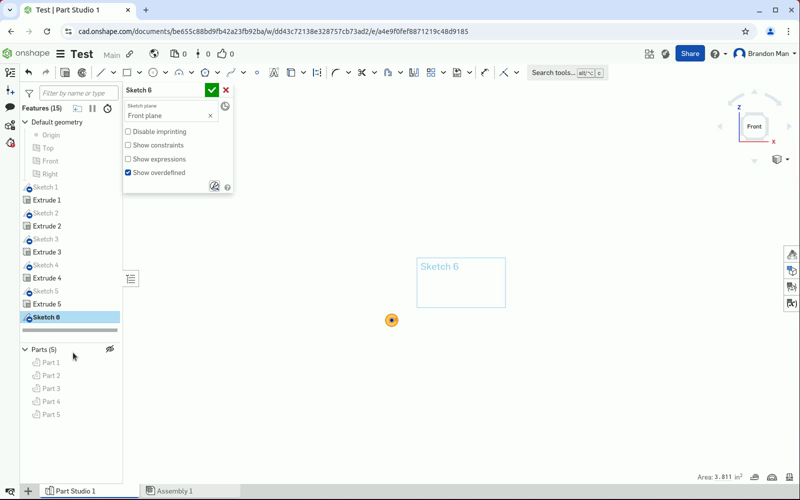
key(shift+e)
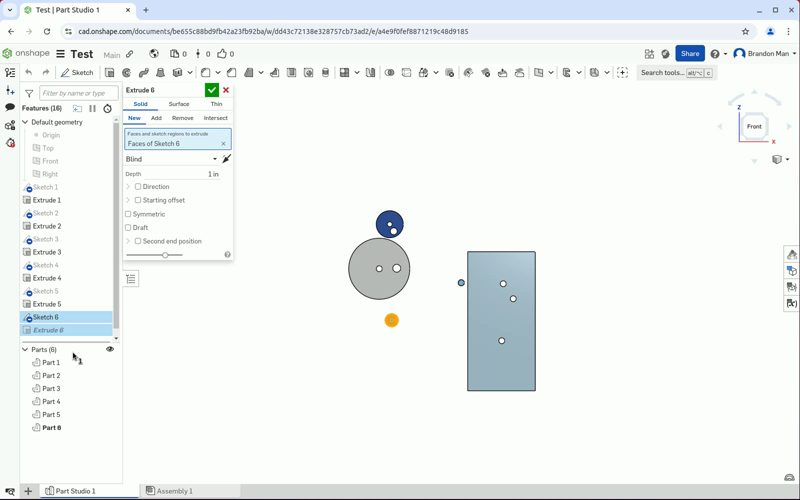
mouse_move(143, 106)
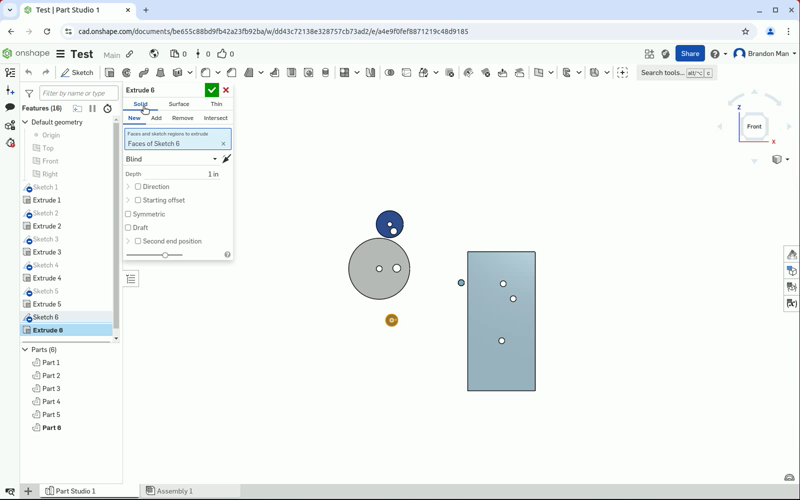
click(143, 106)
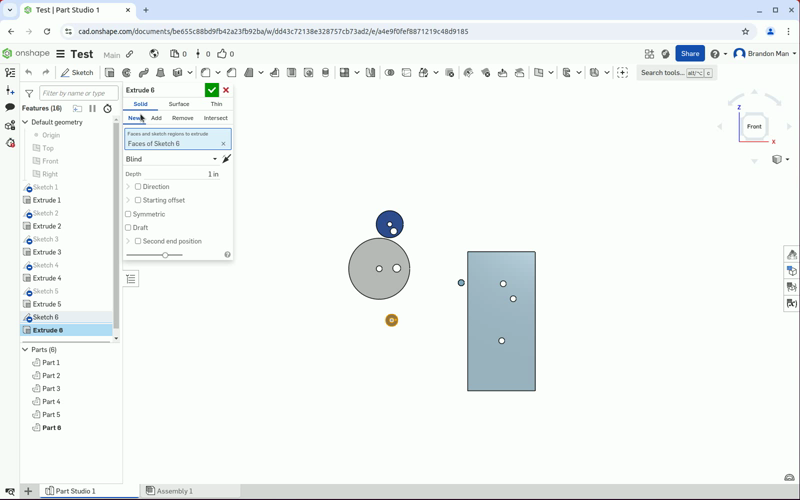
mouse_move(137, 120)
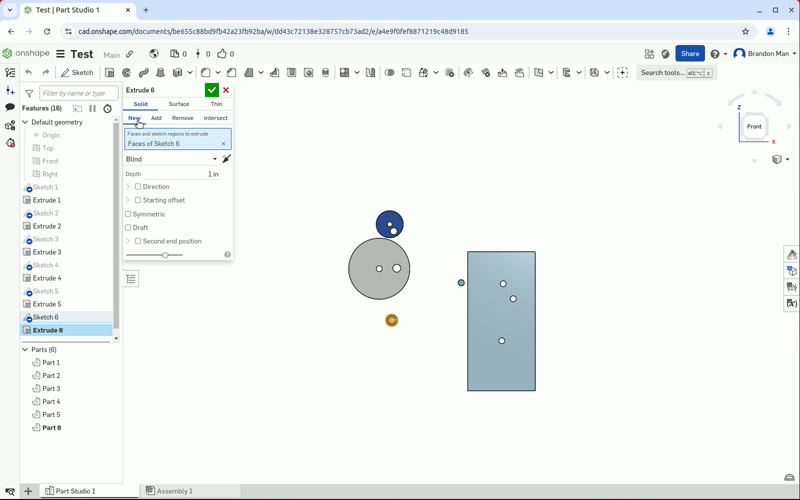
click(137, 120)
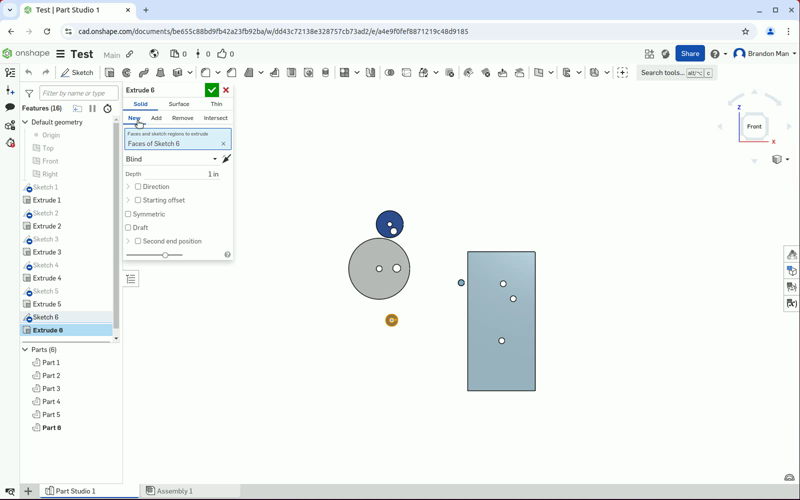
key(tab, 4)
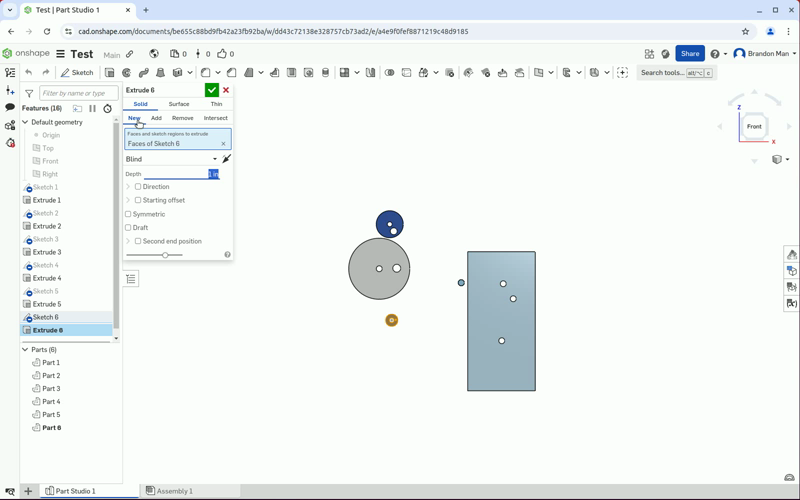
text(2.166)
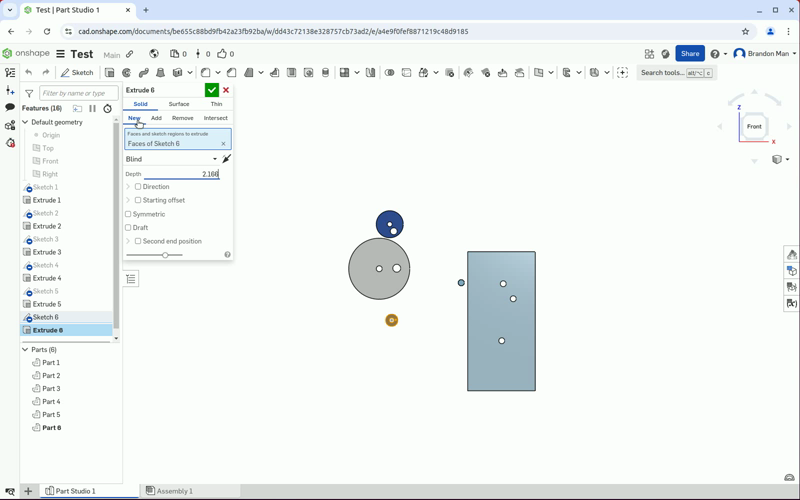
key(enter)
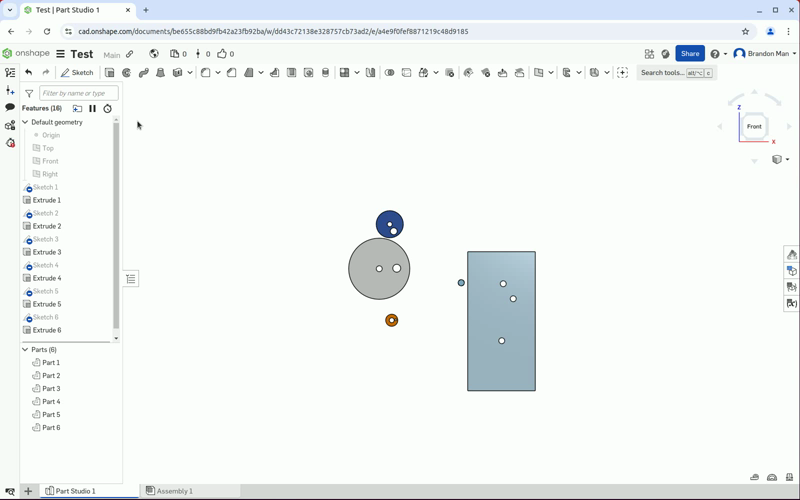
key(shift+h)
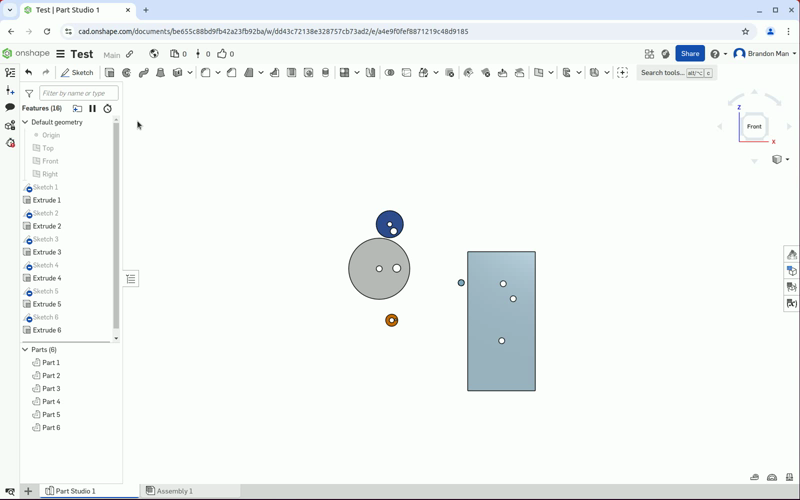
key(shift+h)
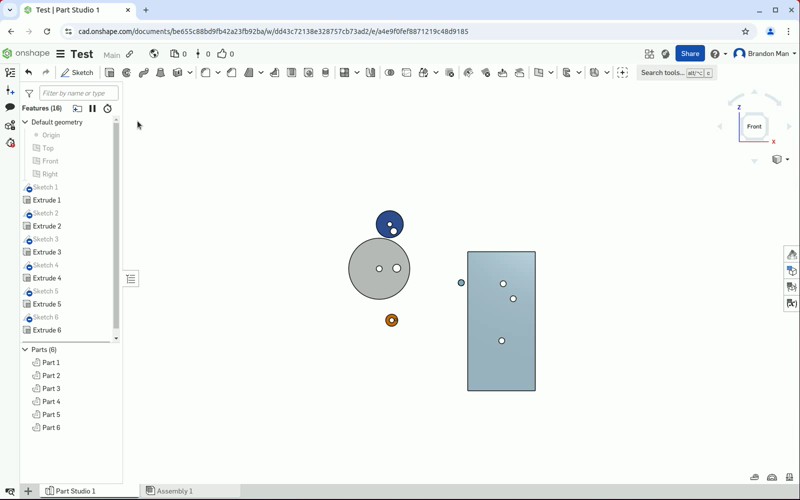
key(shift+7)
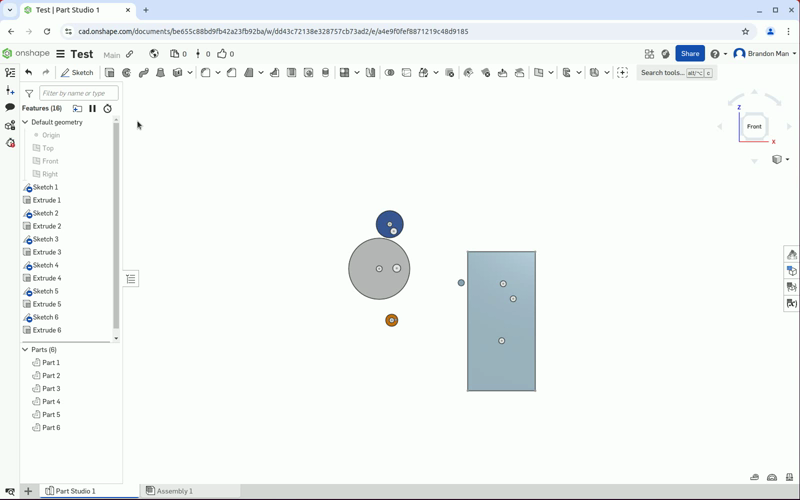
key(left, 2)
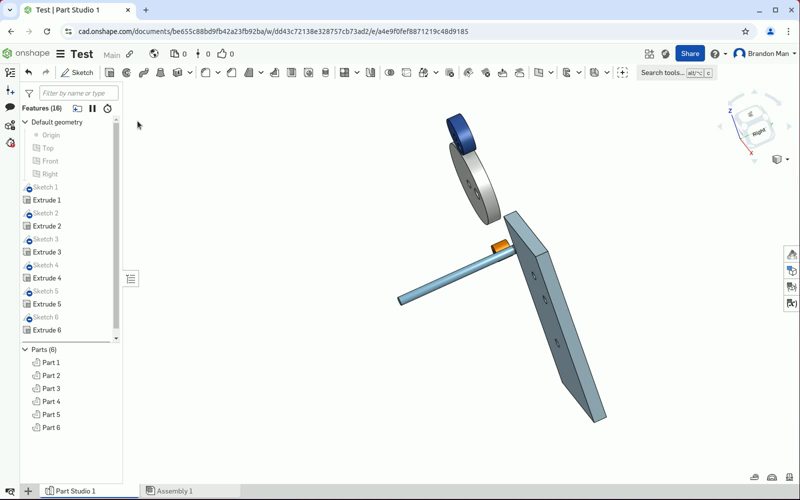
key(down, 2)
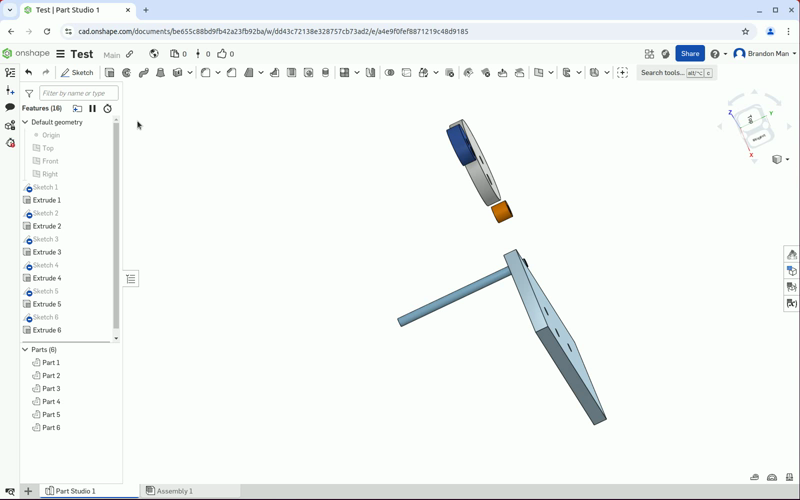
key(up, 2)
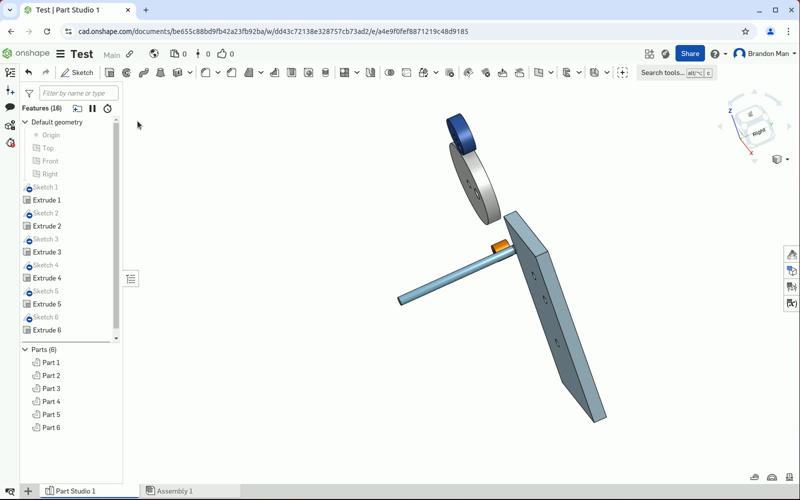
key(right, 2)
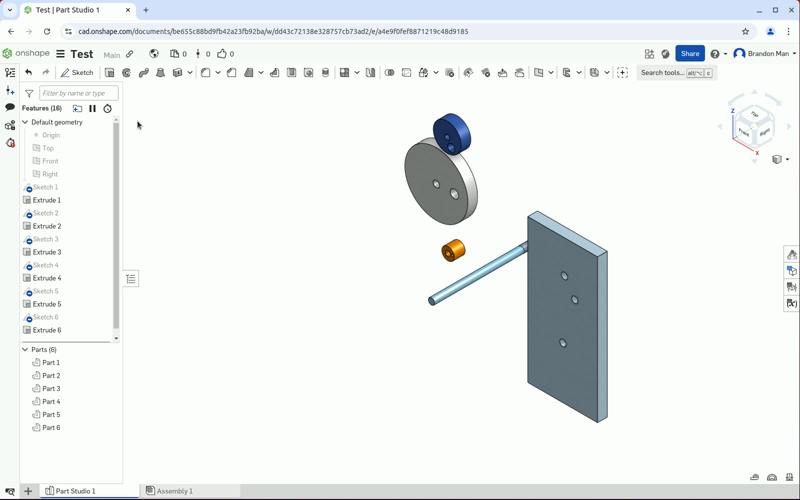
mouse_move(69, 189)
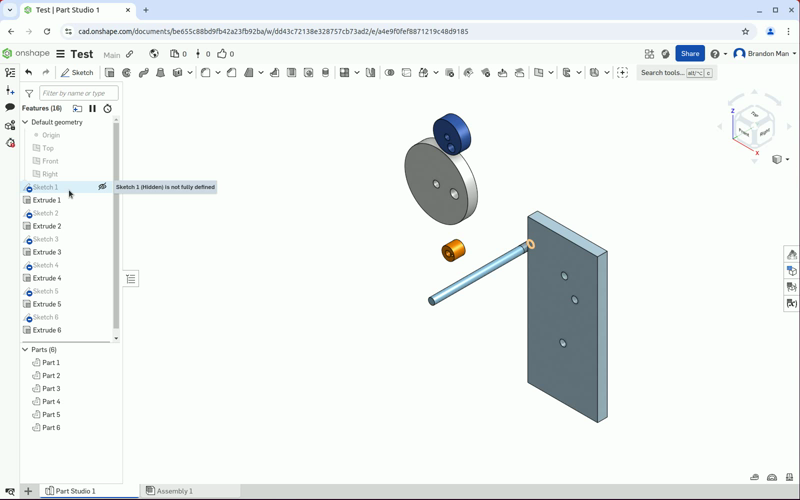
click(69, 189)